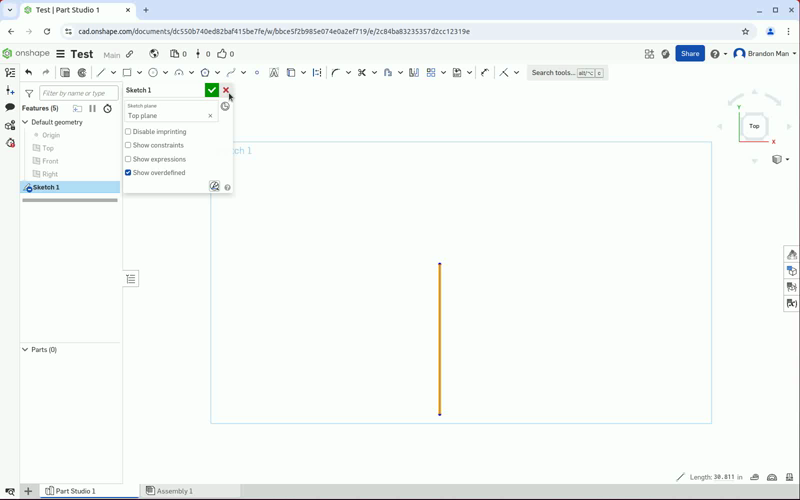
key(shift+h)
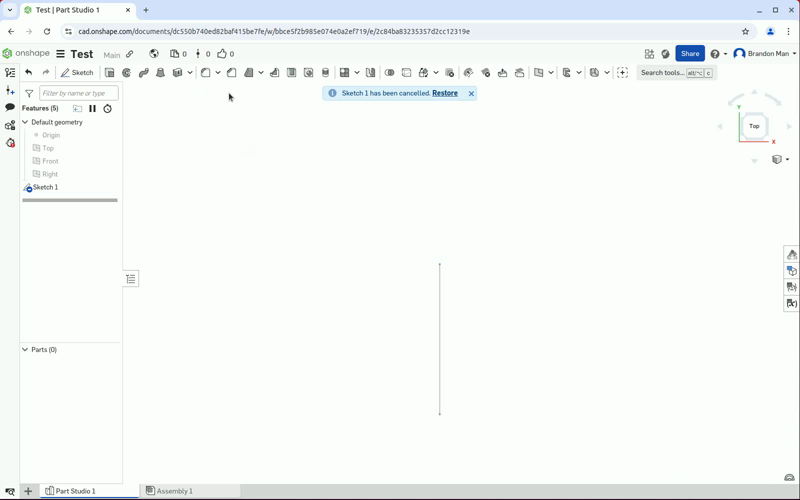
key(shift+s)
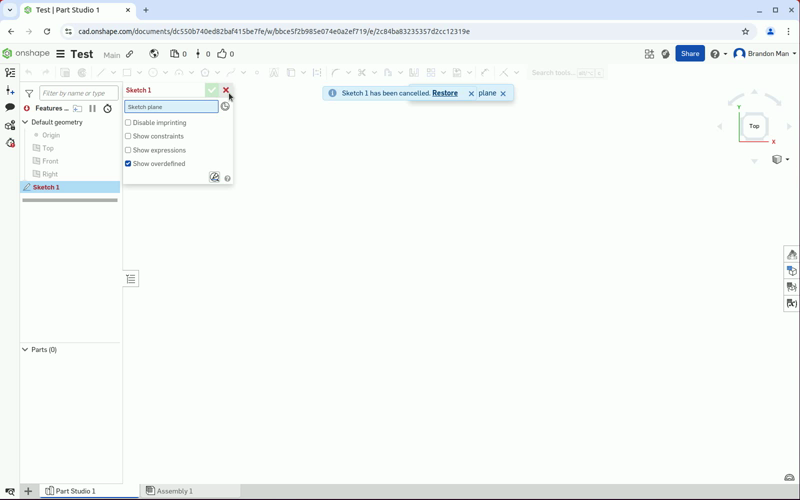
mouse_move(73, 150)
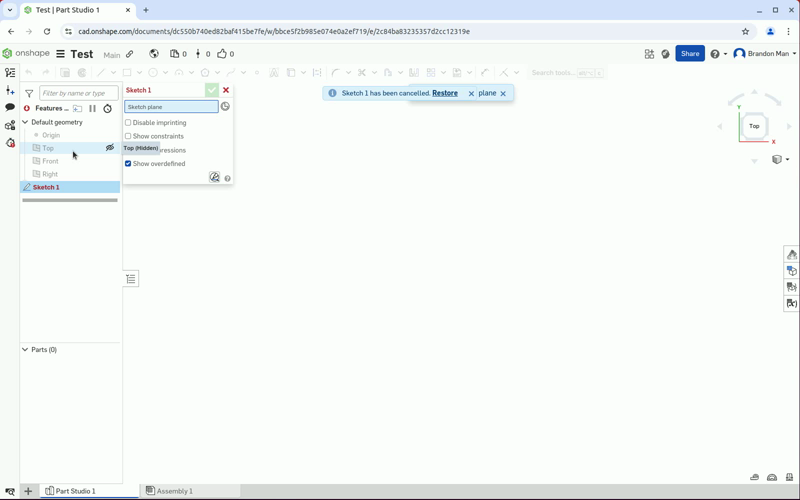
click(73, 150)
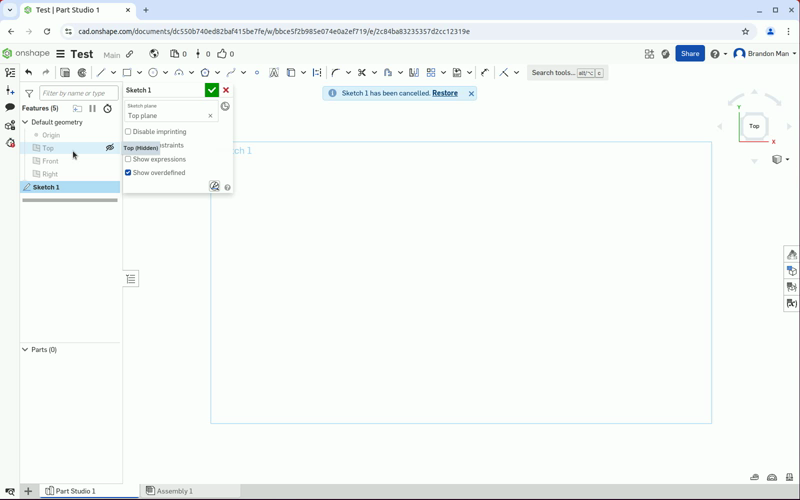
mouse_move(73, 352)
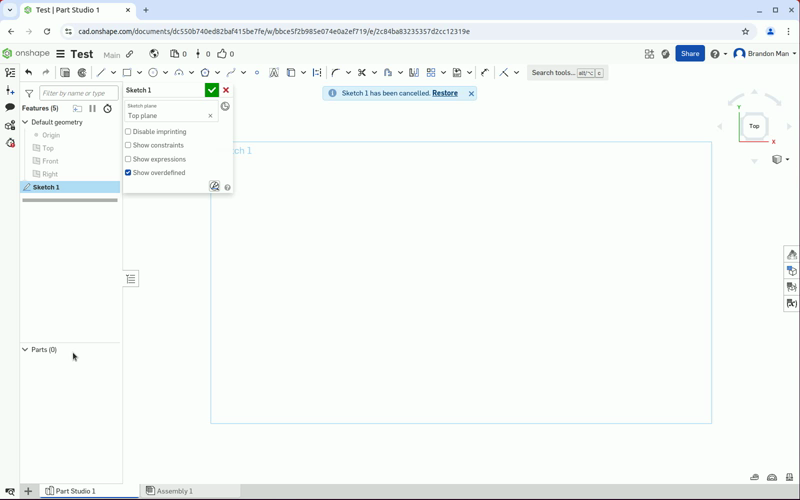
key(y)
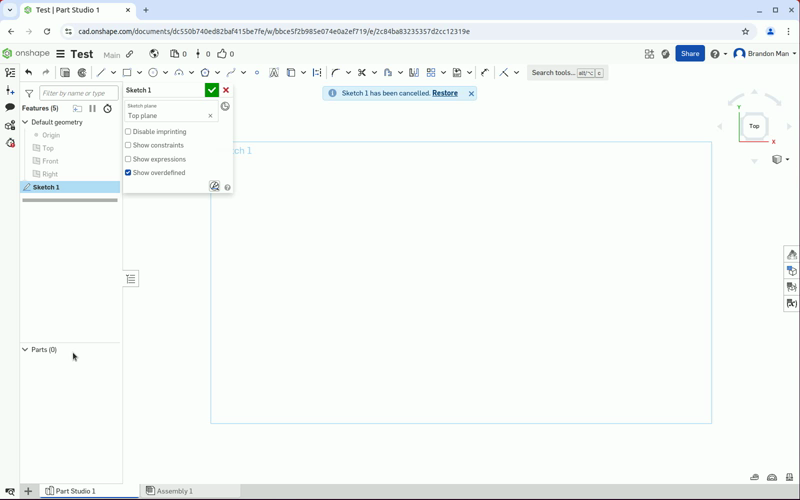
key(a)
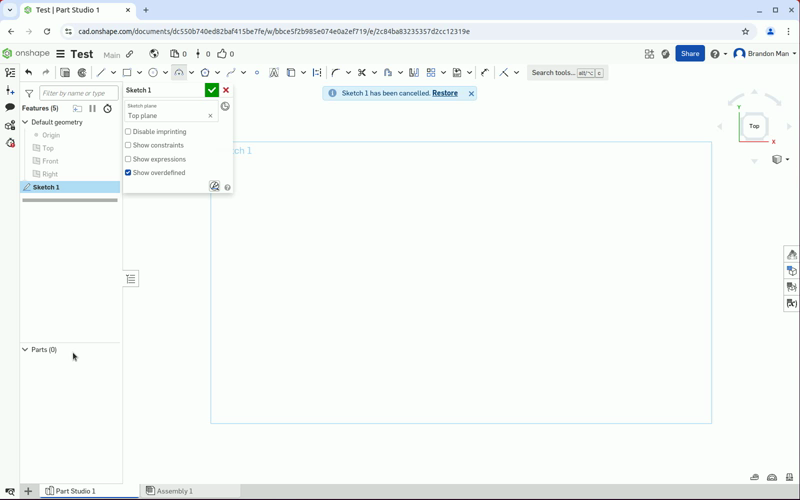
key_down(shift)
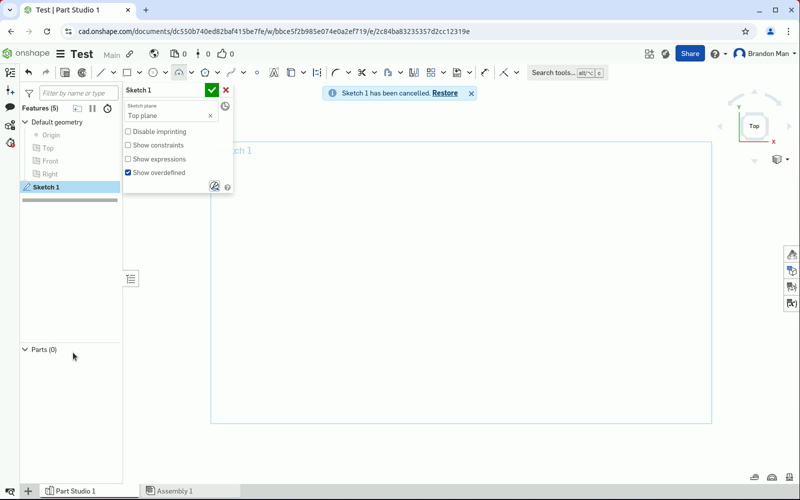
mouse_move(375, 360)
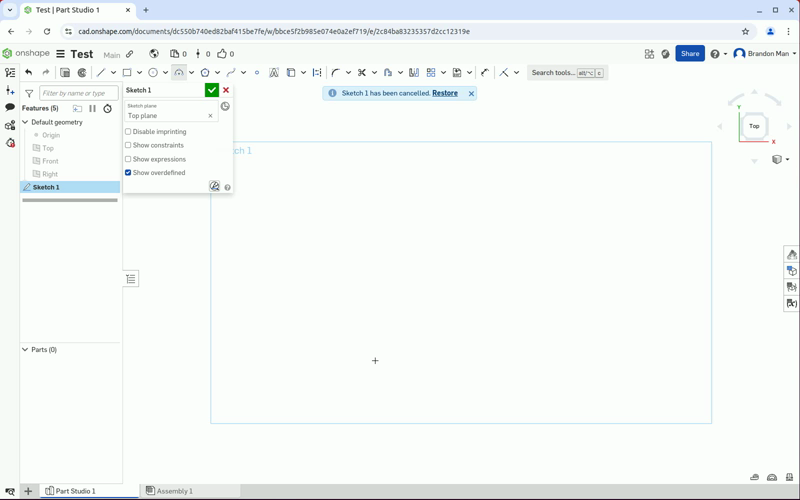
click(375, 360)
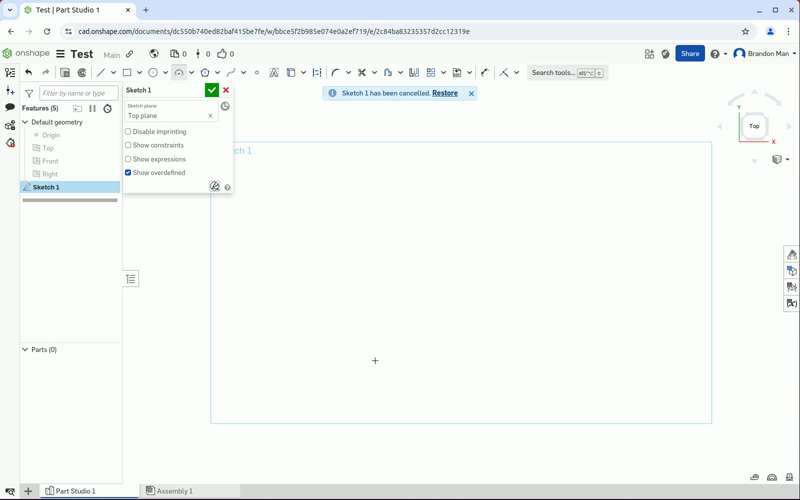
key_up(shift)
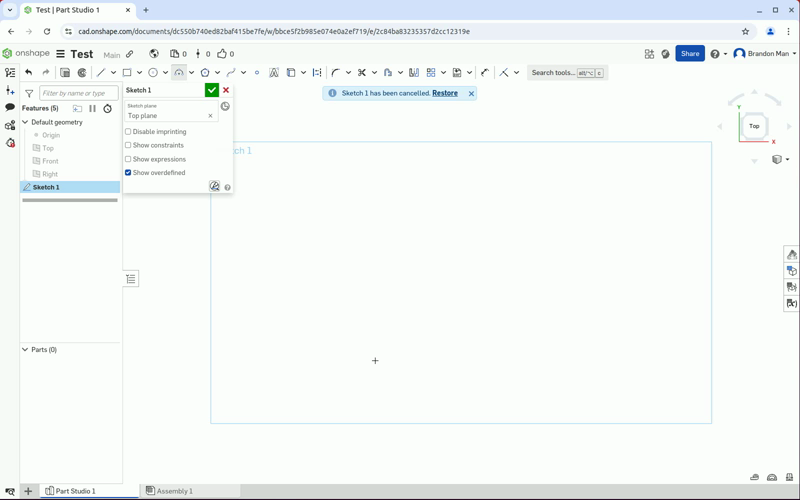
key_down(shift)
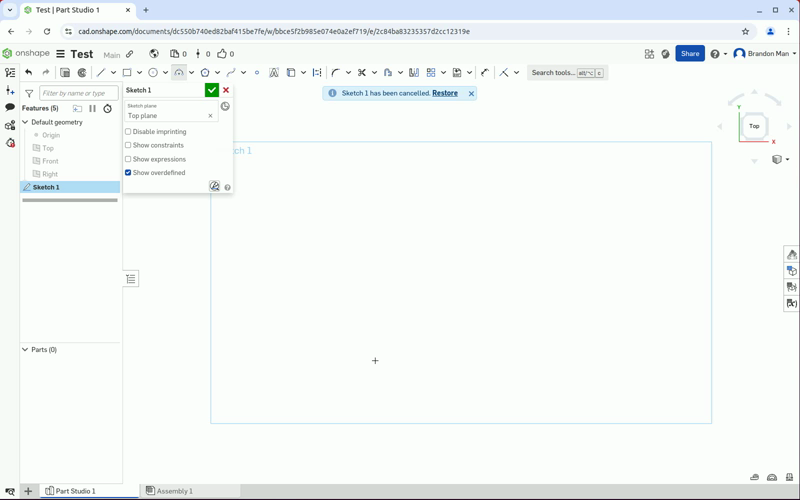
mouse_move(384, 369)
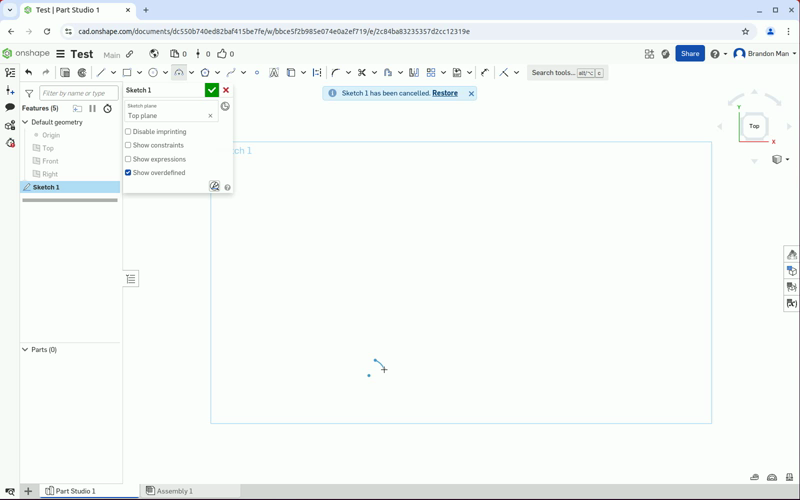
click(384, 369)
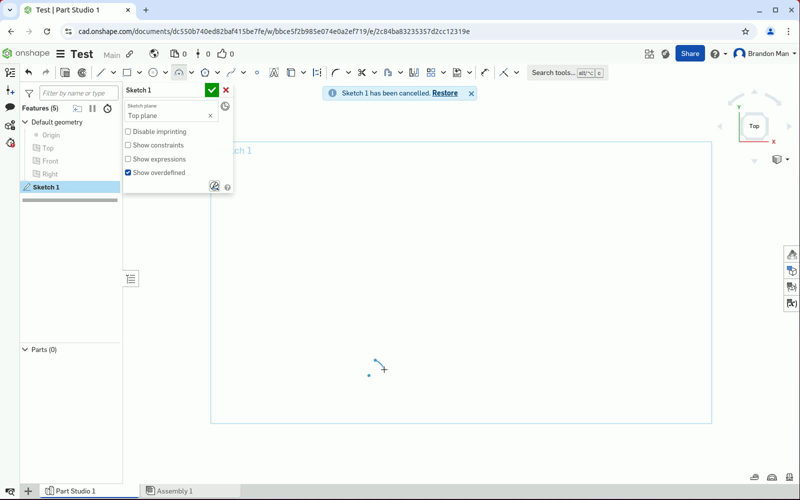
mouse_move(381, 363)
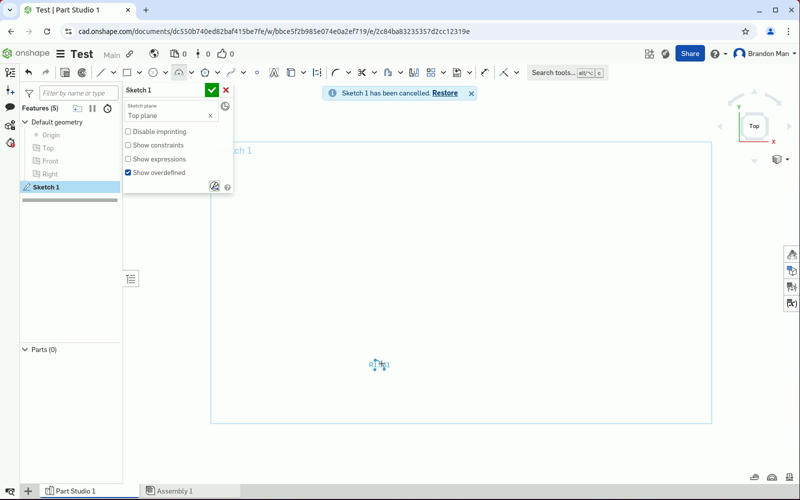
click(381, 363)
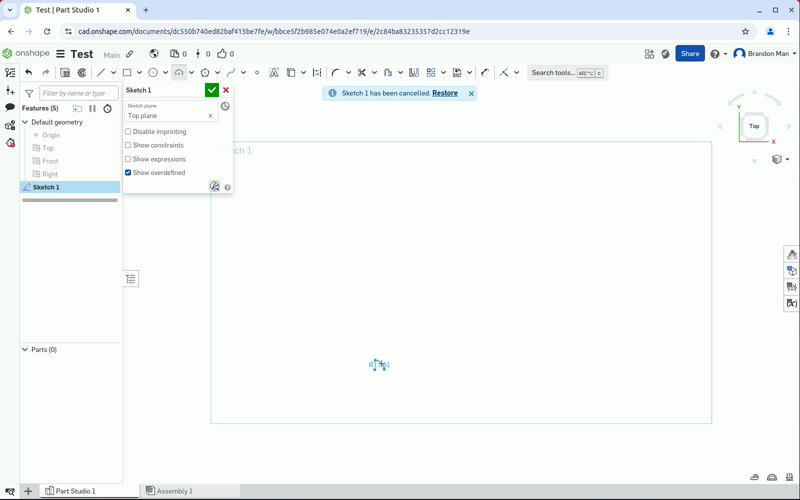
key_up(shift)
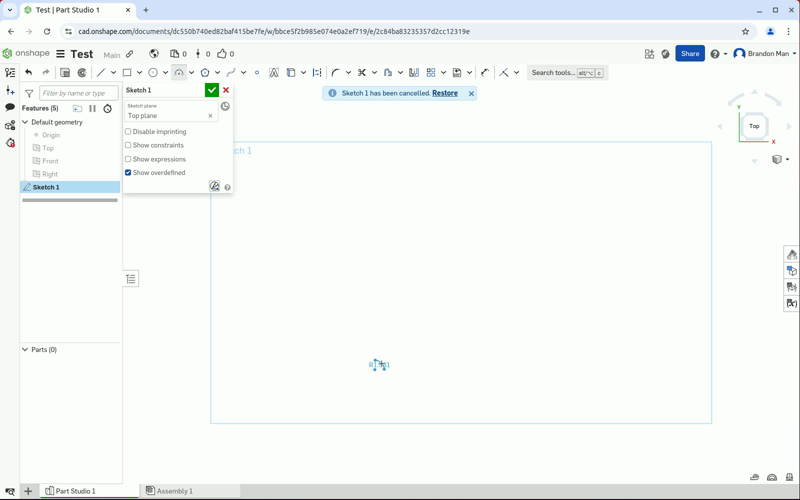
key(esc)
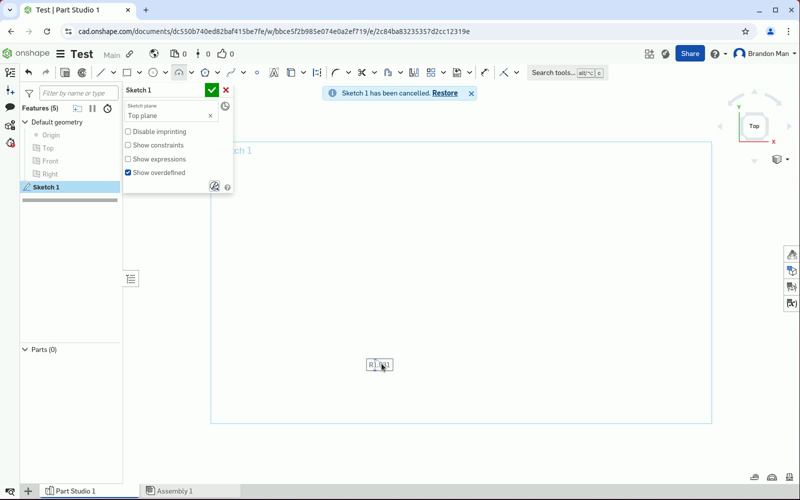
key(l)
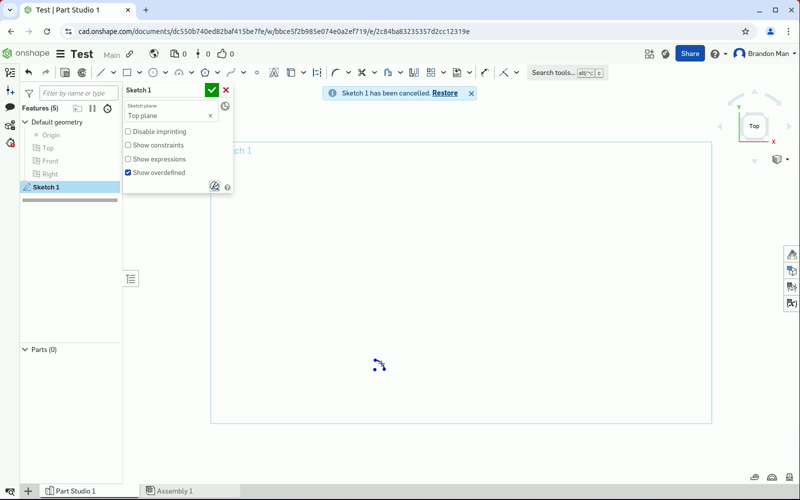
mouse_move(384, 369)
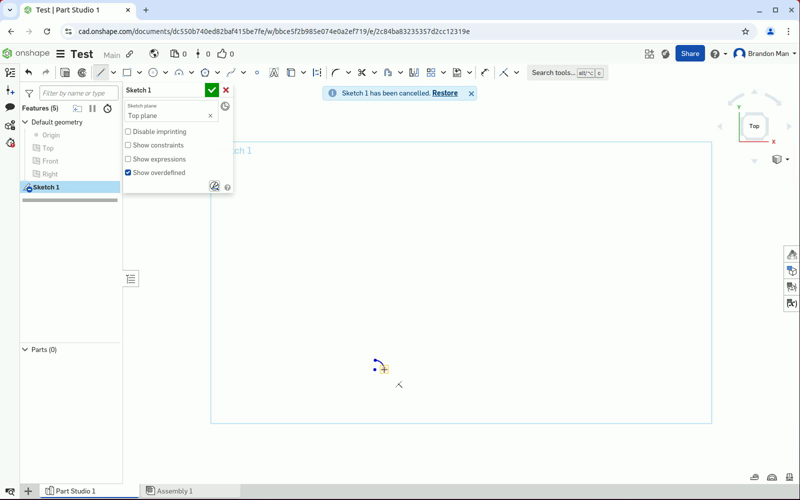
click(384, 369)
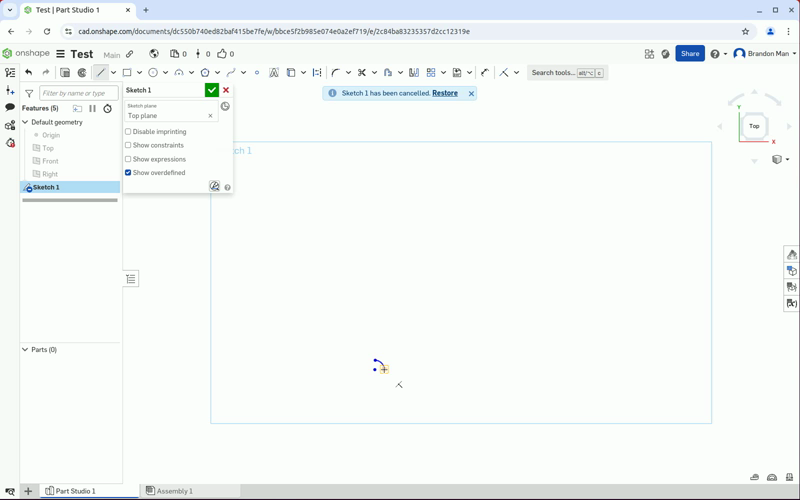
key_down(shift)
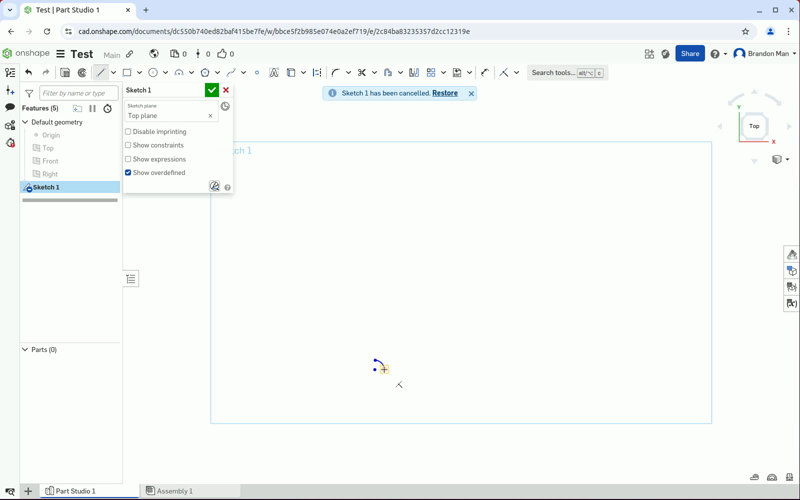
mouse_move(535, 369)
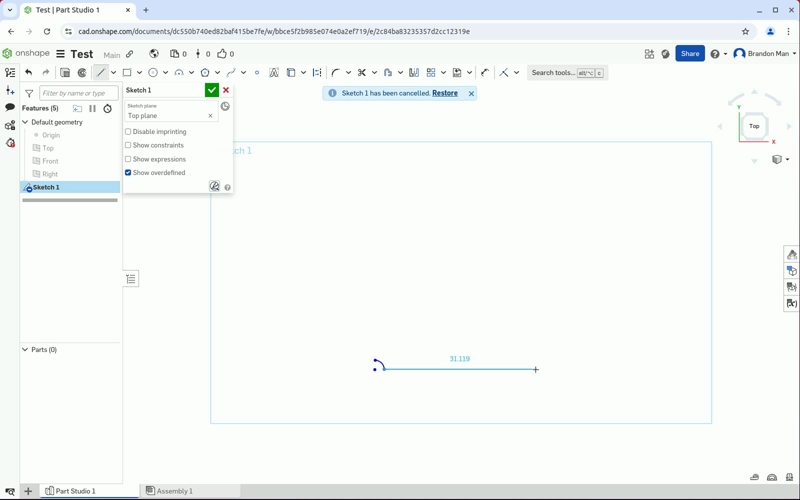
click(535, 369)
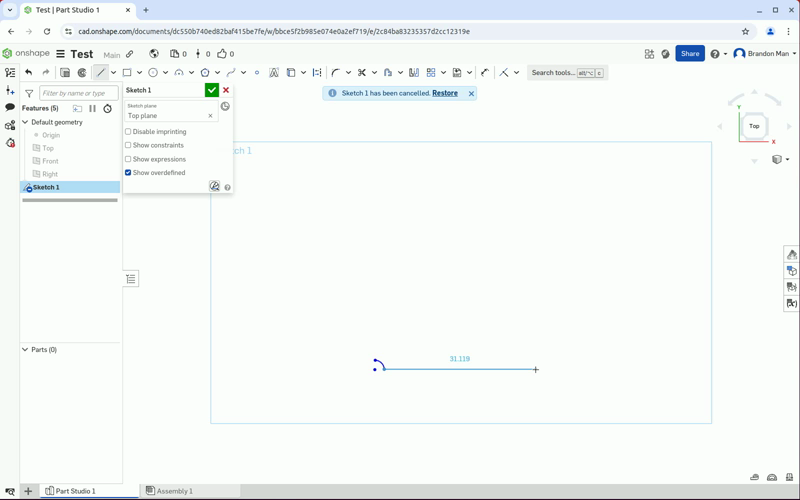
key_up(shift)
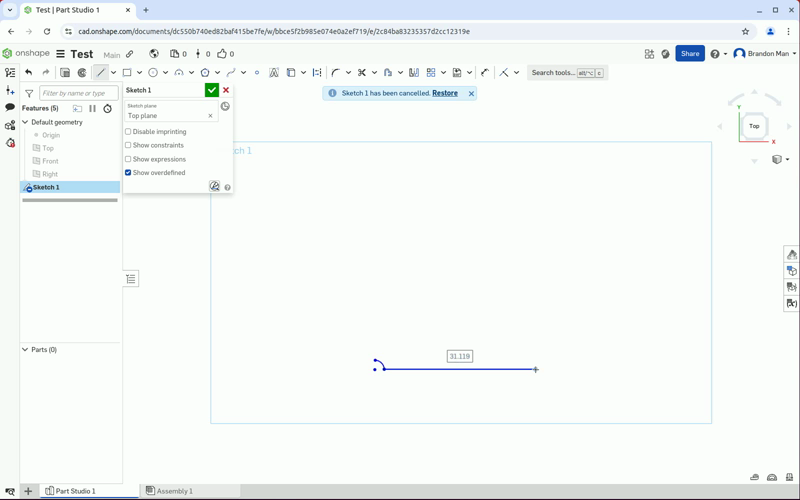
key(esc)
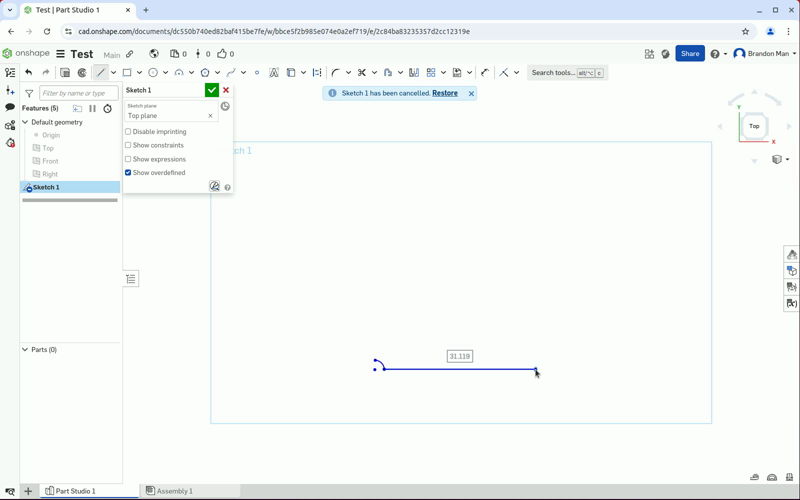
key(a)
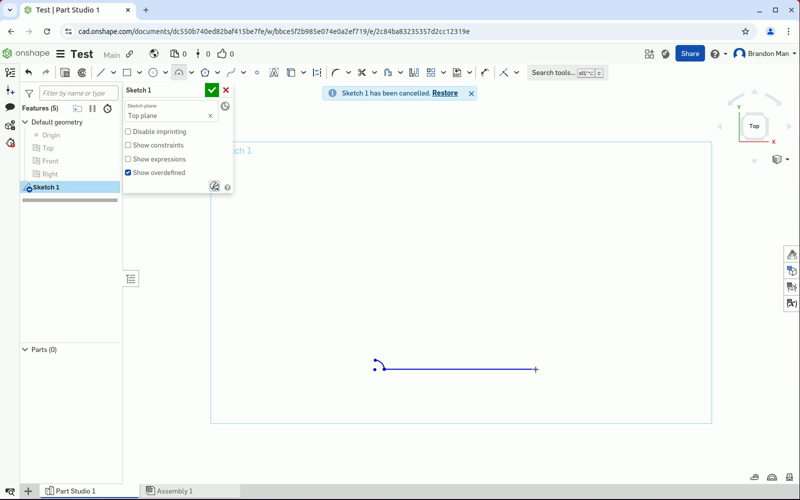
mouse_move(535, 369)
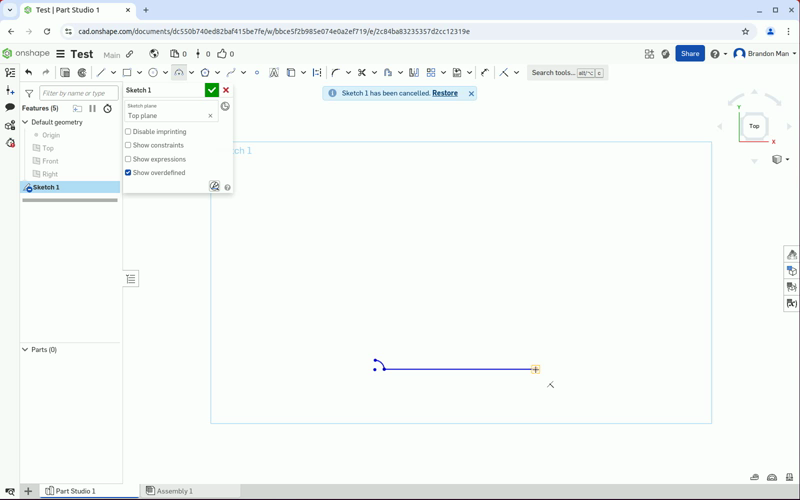
click(535, 369)
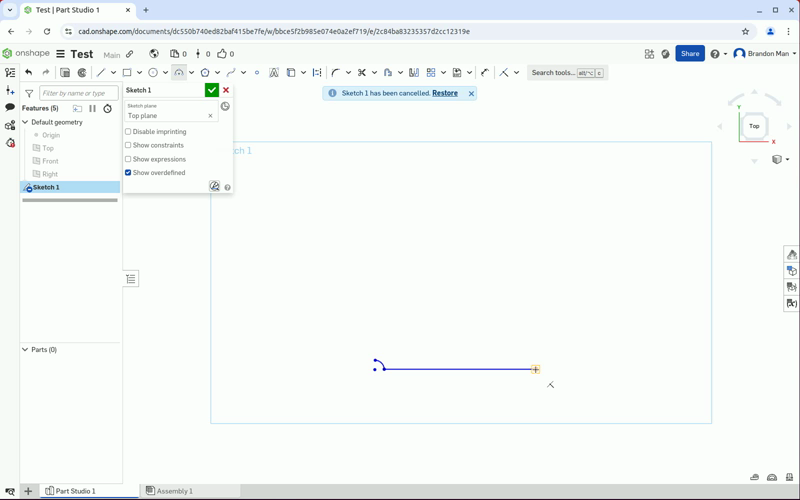
key_down(shift)
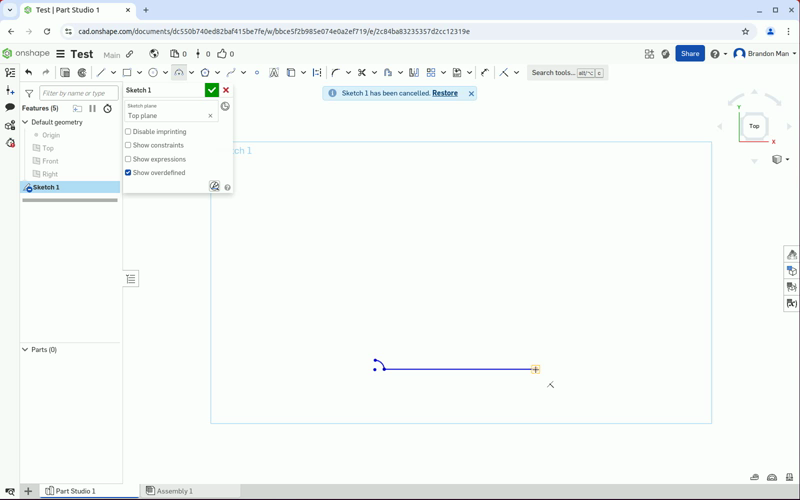
mouse_move(544, 360)
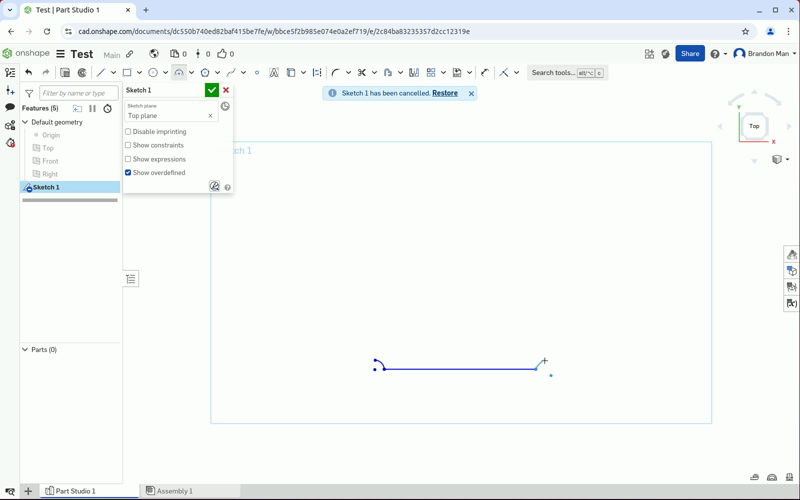
click(544, 360)
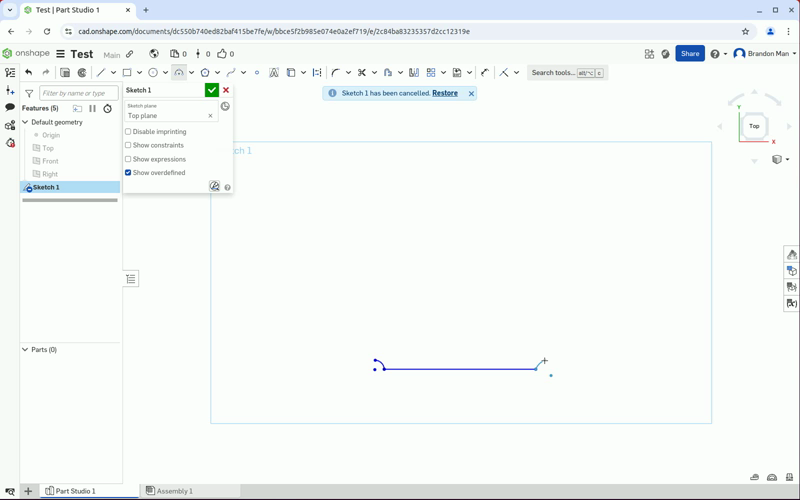
mouse_move(538, 363)
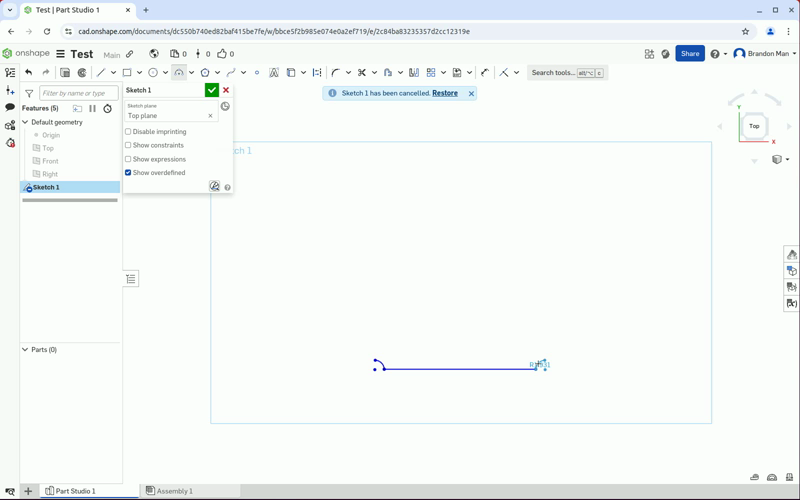
click(538, 363)
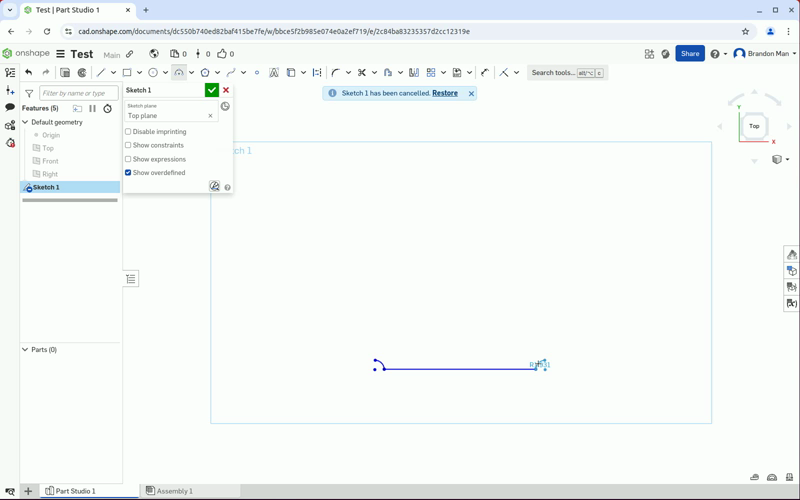
key_up(shift)
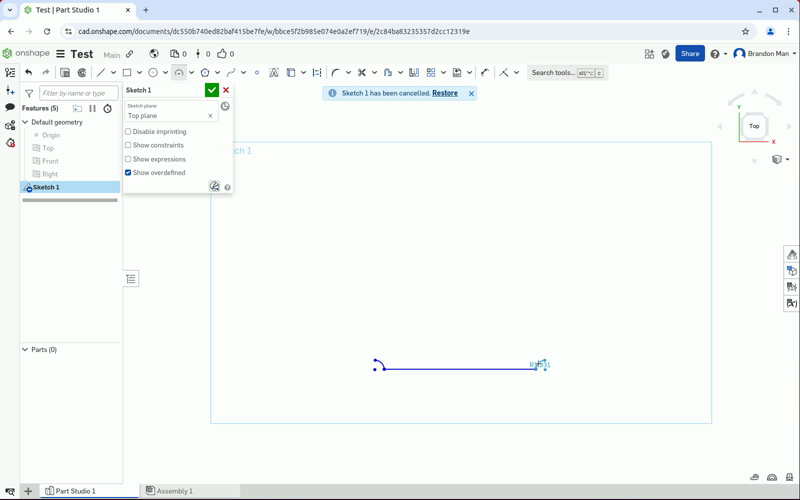
key(esc)
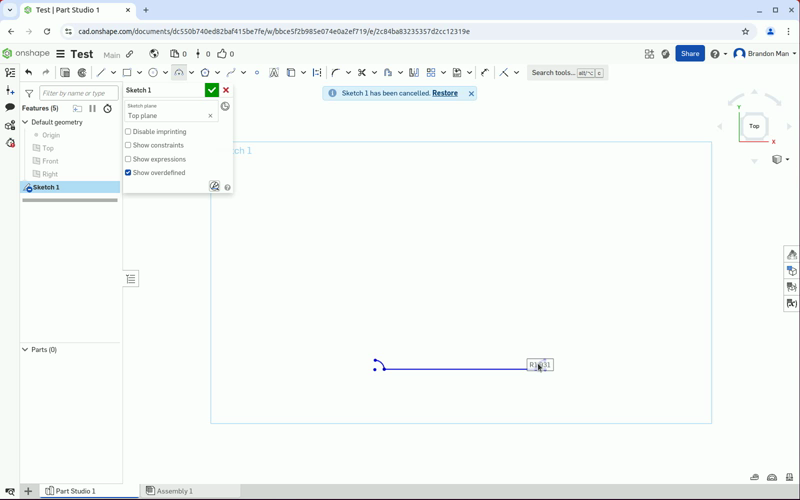
key(l)
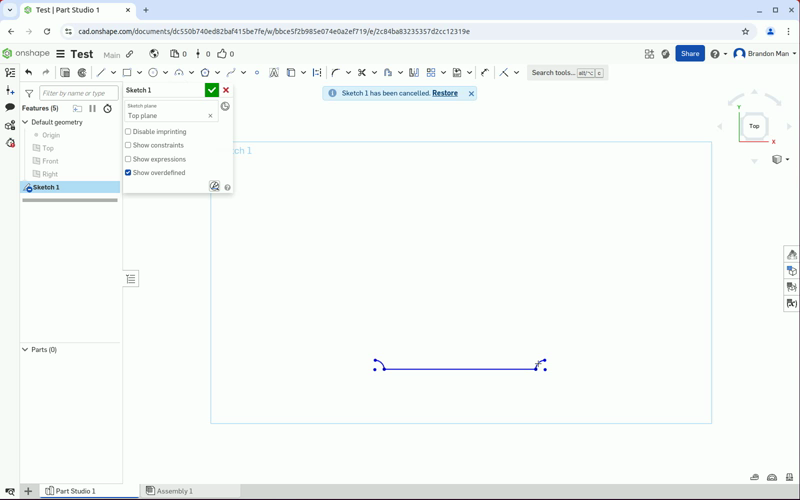
mouse_move(544, 360)
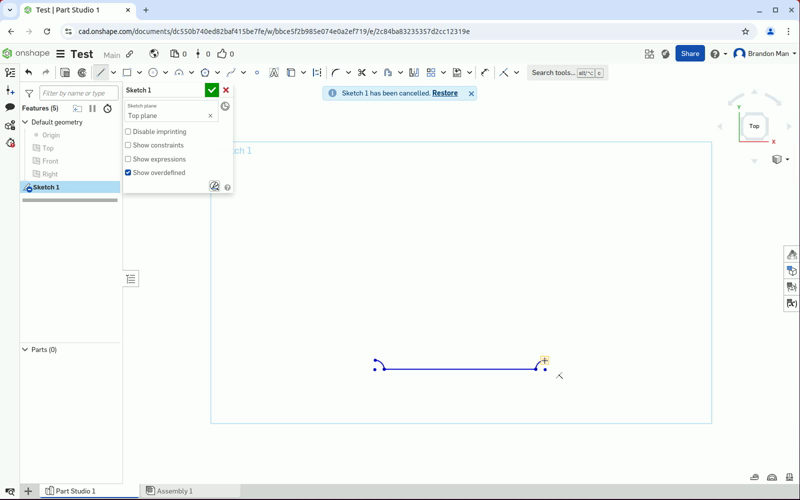
click(544, 360)
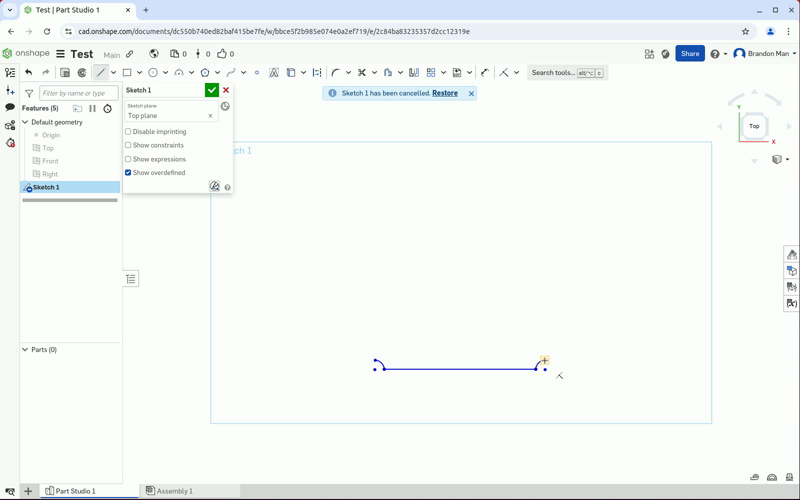
key_down(shift)
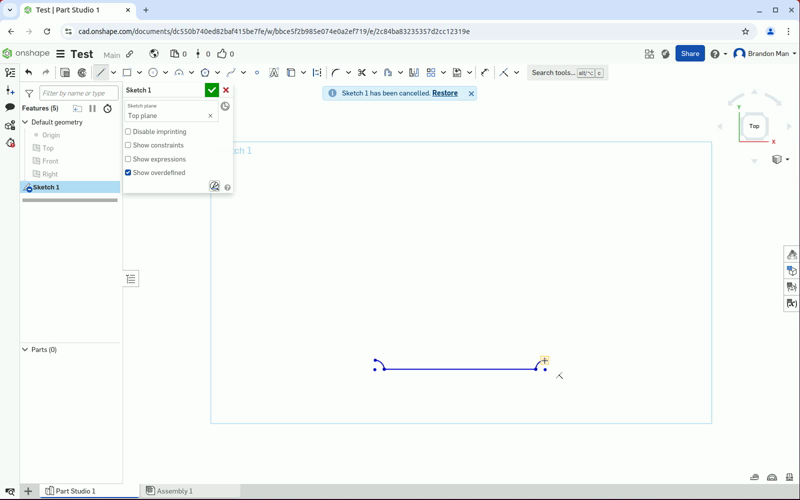
mouse_move(544, 207)
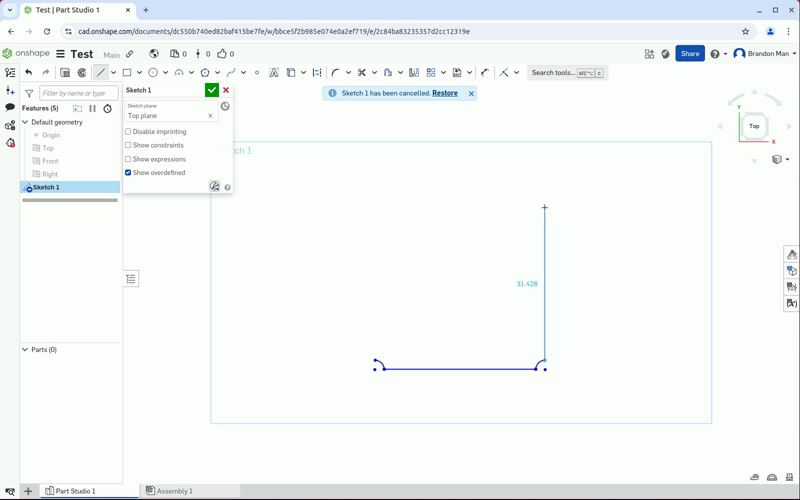
click(544, 207)
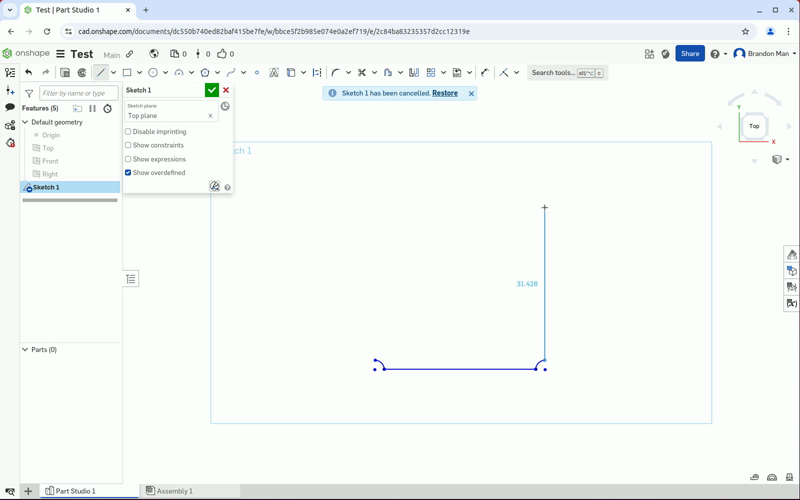
key_up(shift)
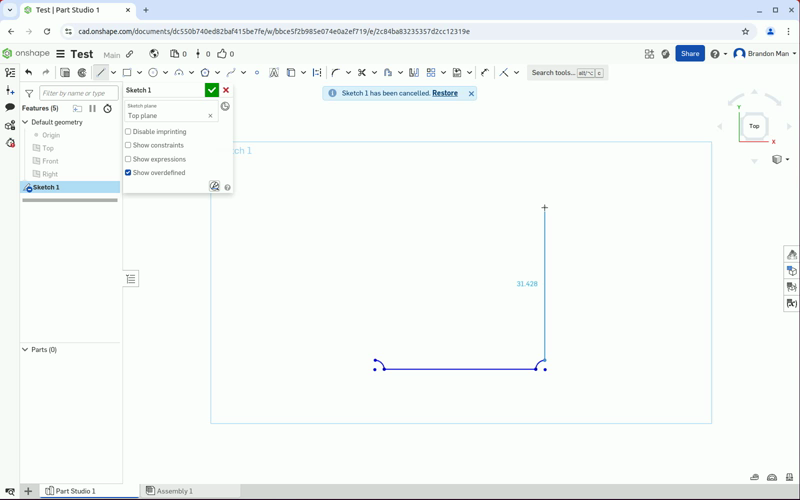
key(esc)
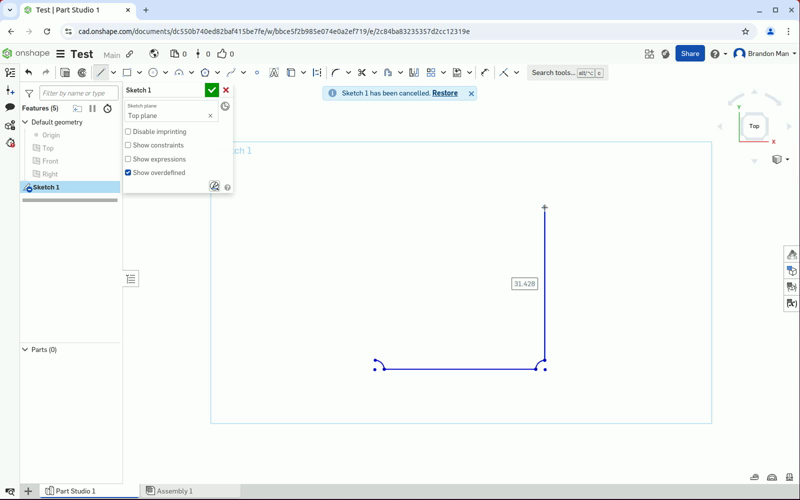
key(a)
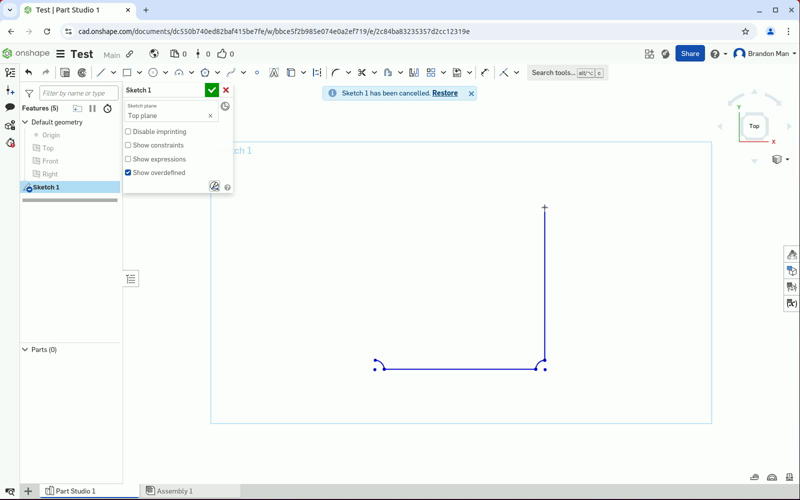
mouse_move(544, 207)
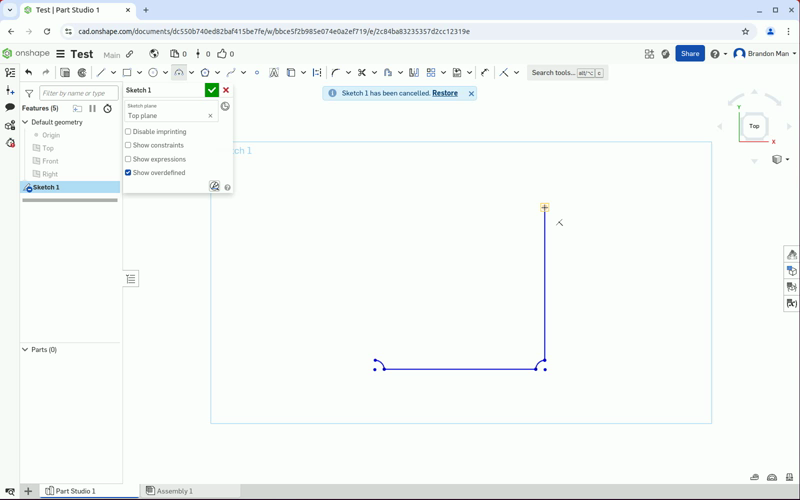
click(544, 207)
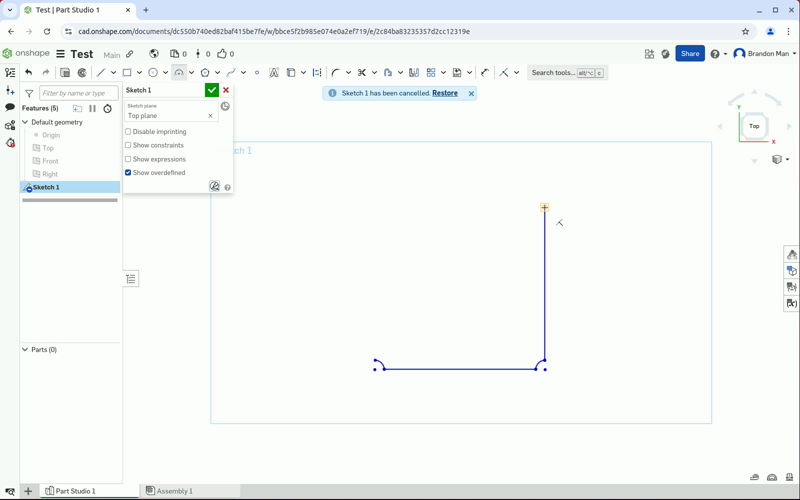
key_down(shift)
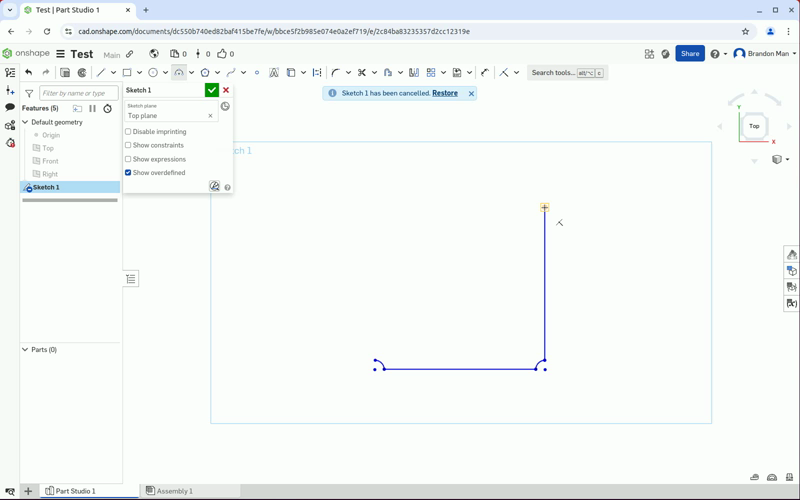
mouse_move(535, 199)
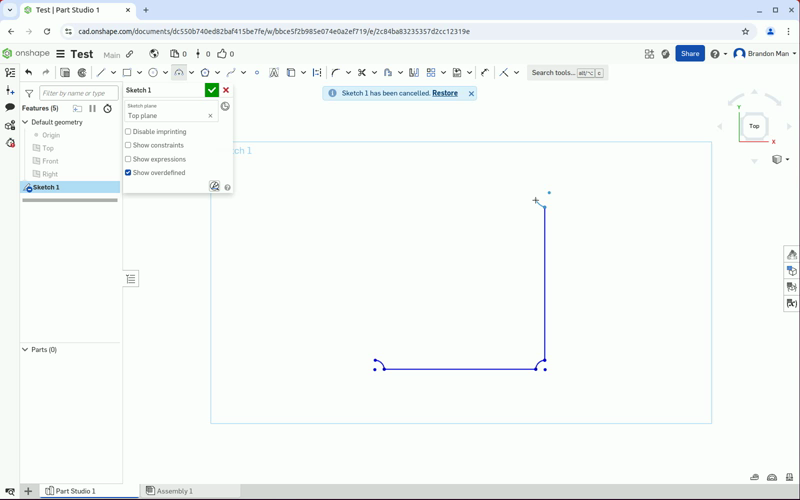
click(535, 199)
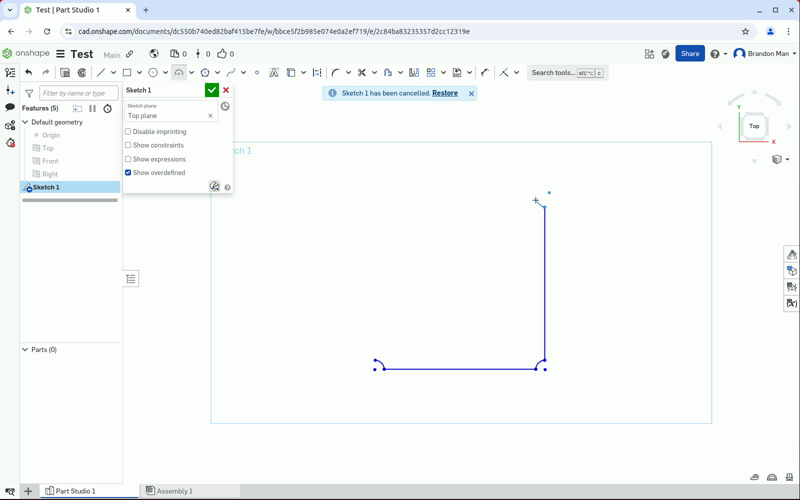
mouse_move(538, 205)
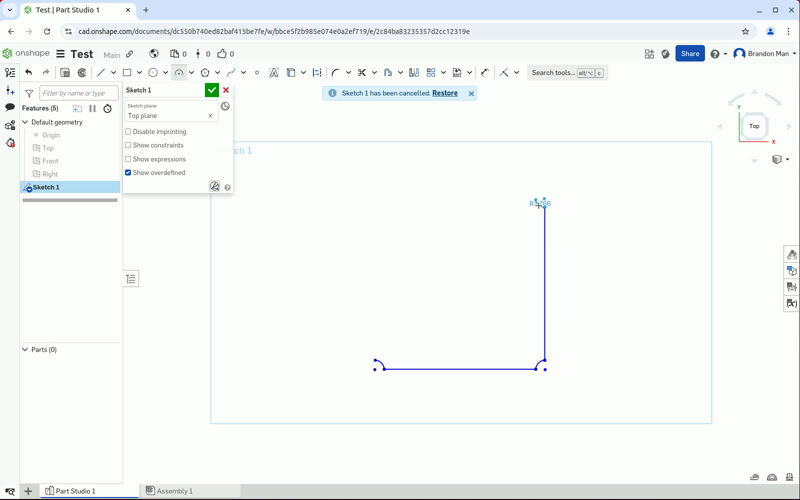
click(538, 205)
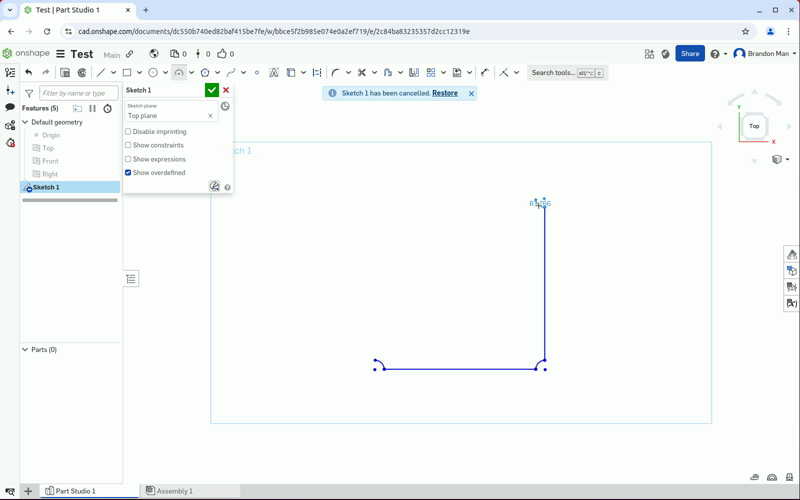
key_up(shift)
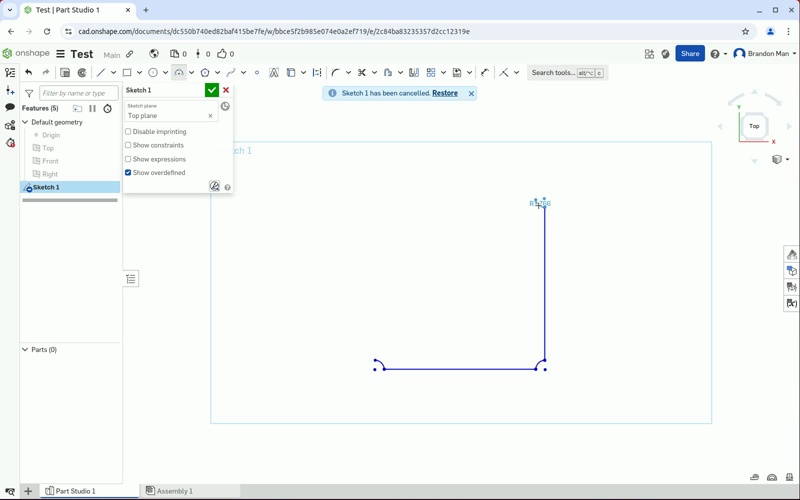
key(esc)
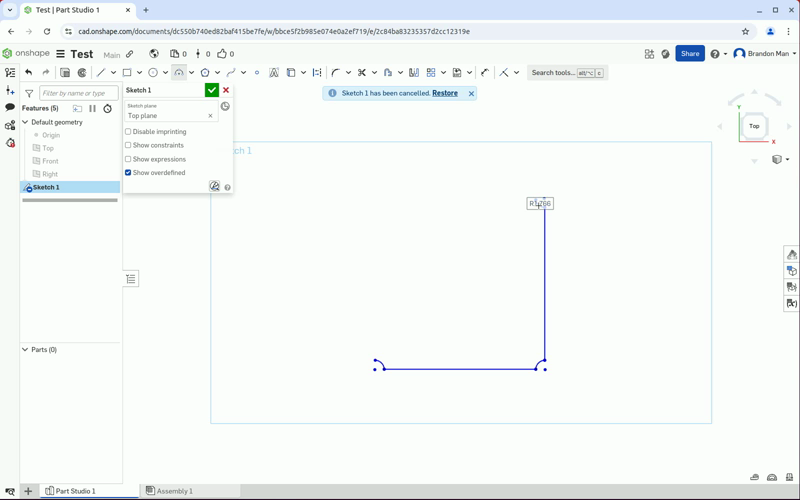
key(l)
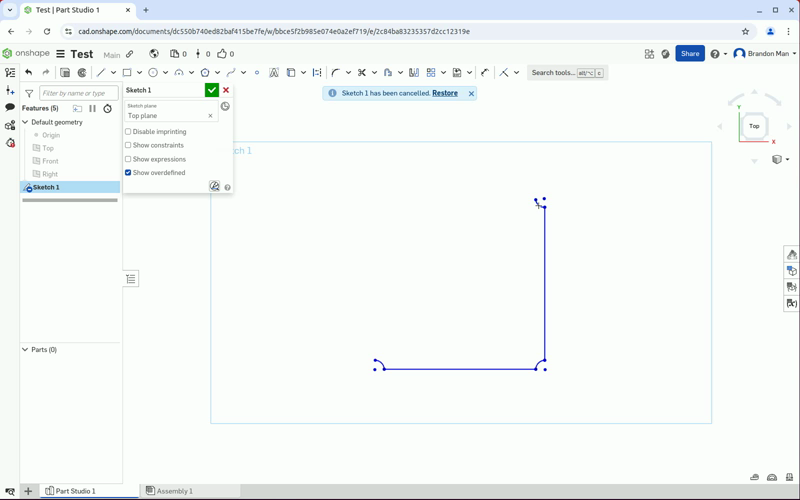
mouse_move(535, 199)
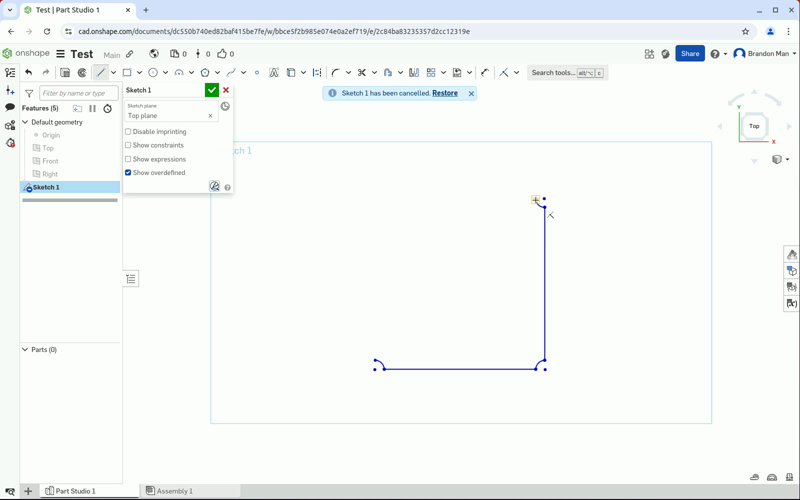
click(535, 199)
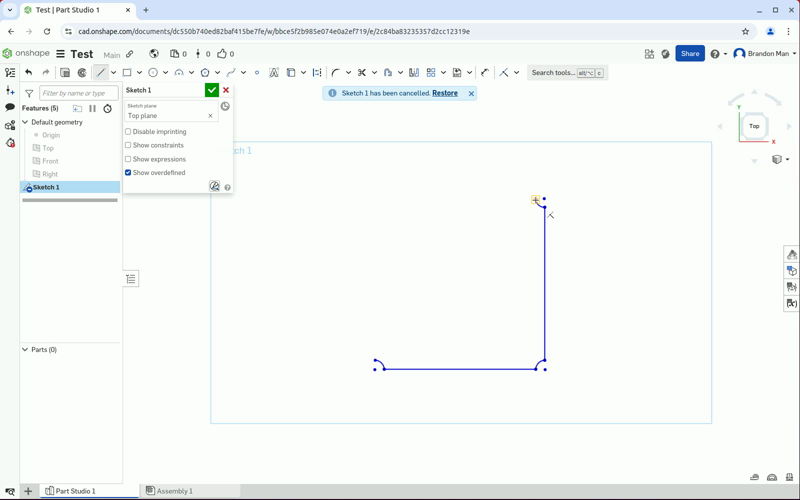
key_down(shift)
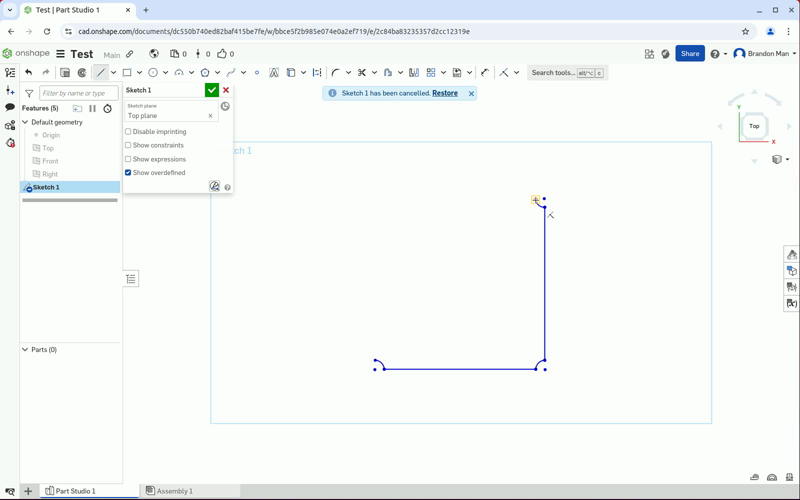
mouse_move(384, 199)
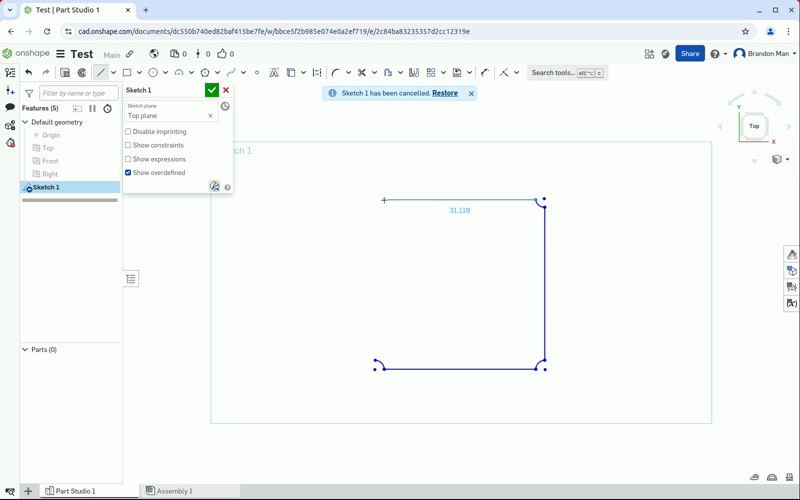
click(384, 199)
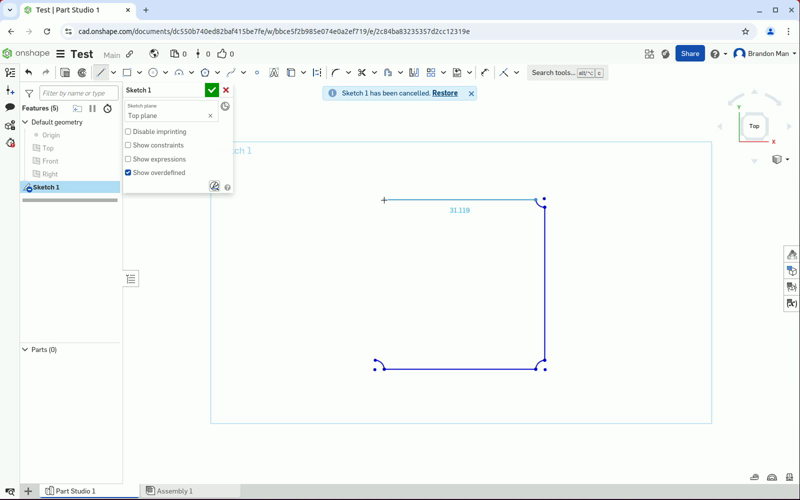
key_up(shift)
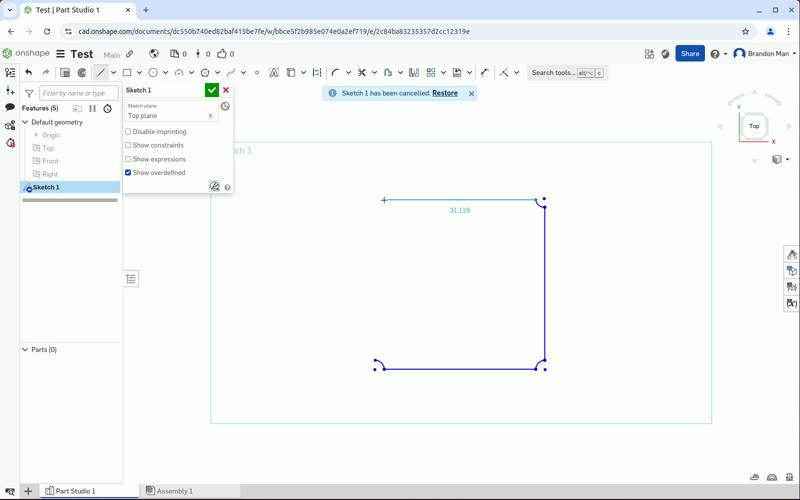
key(esc)
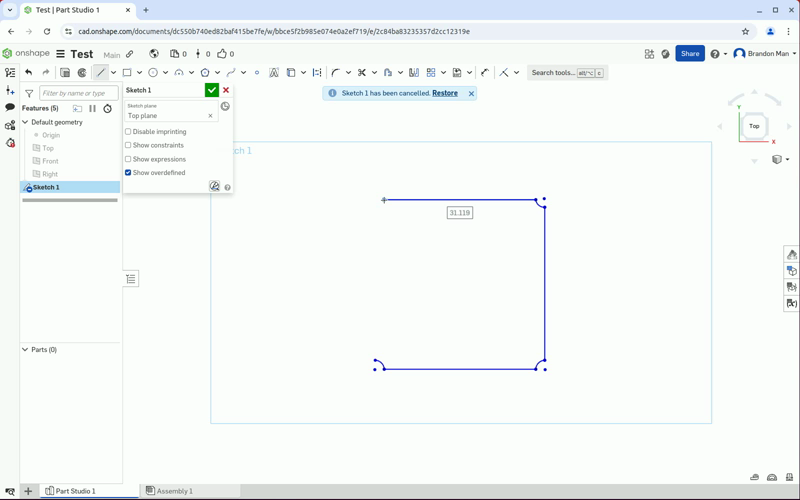
key(a)
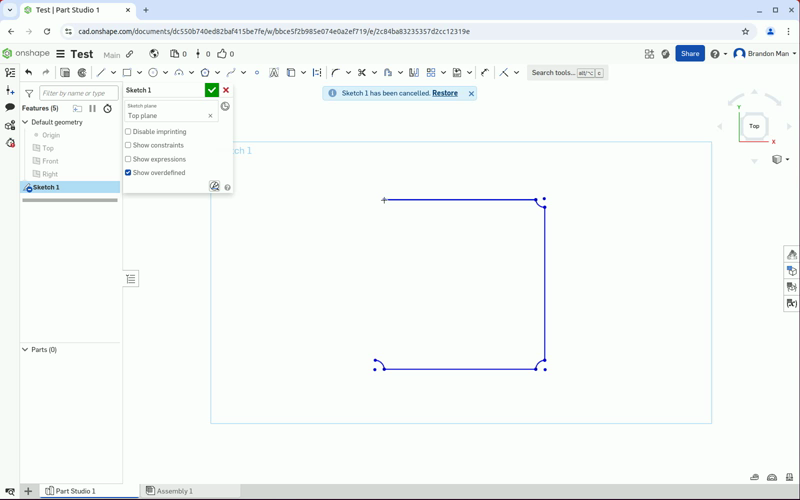
mouse_move(384, 199)
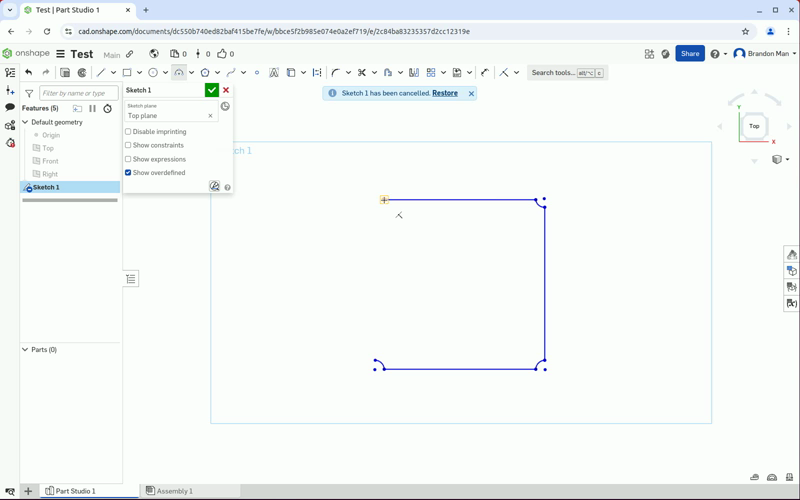
click(384, 199)
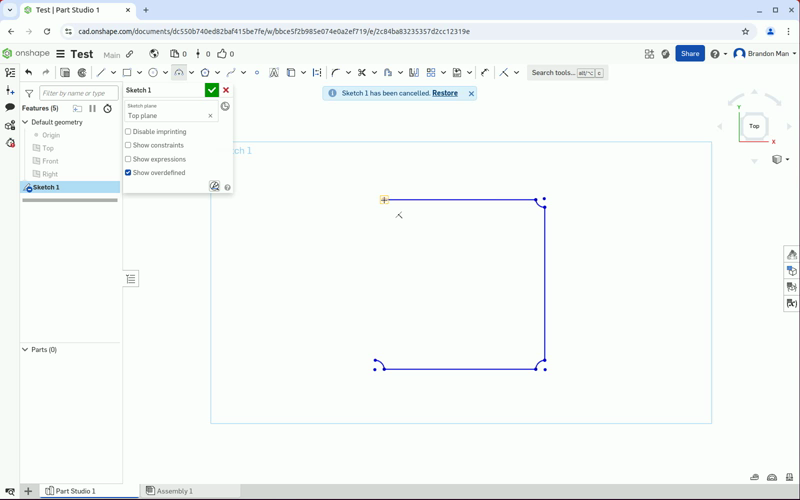
key_down(shift)
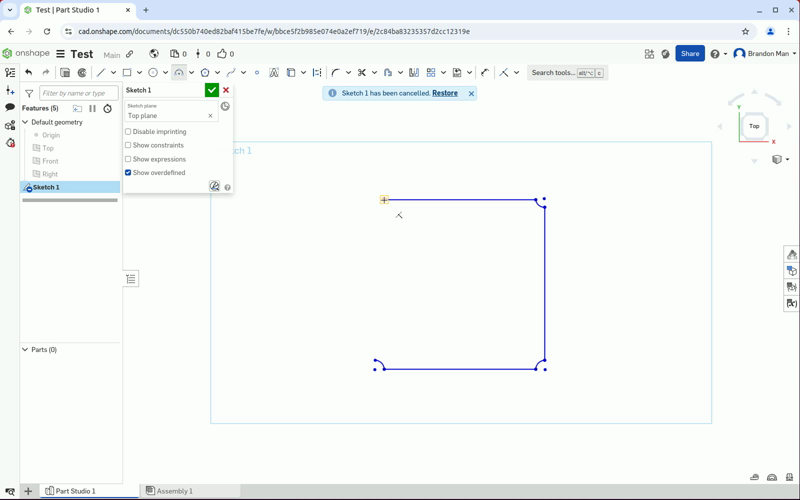
mouse_move(375, 207)
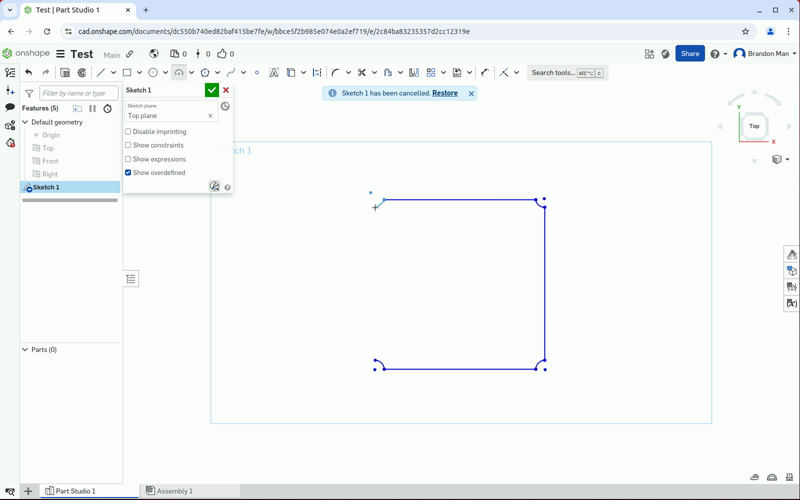
click(375, 207)
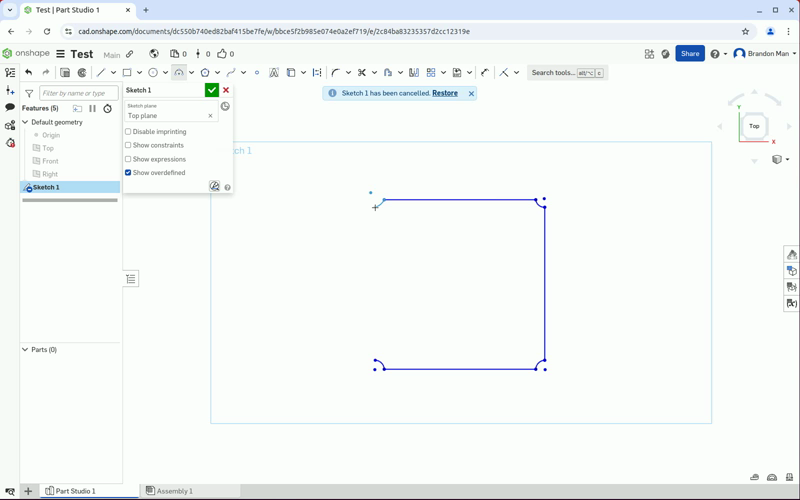
mouse_move(381, 205)
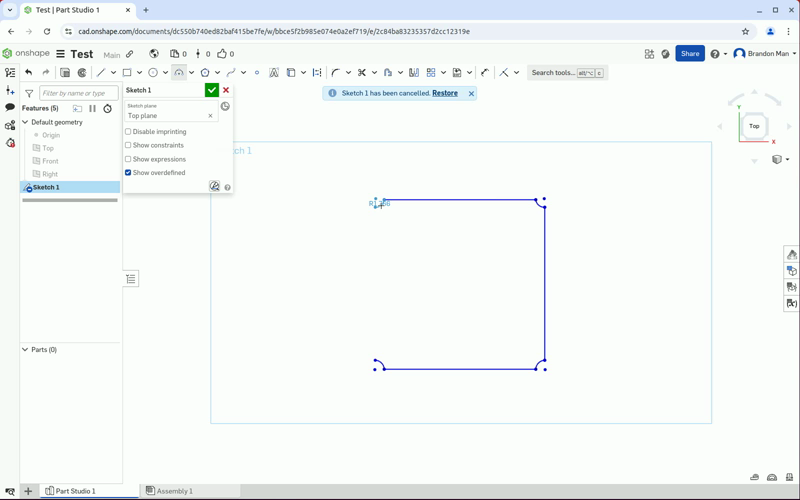
click(381, 205)
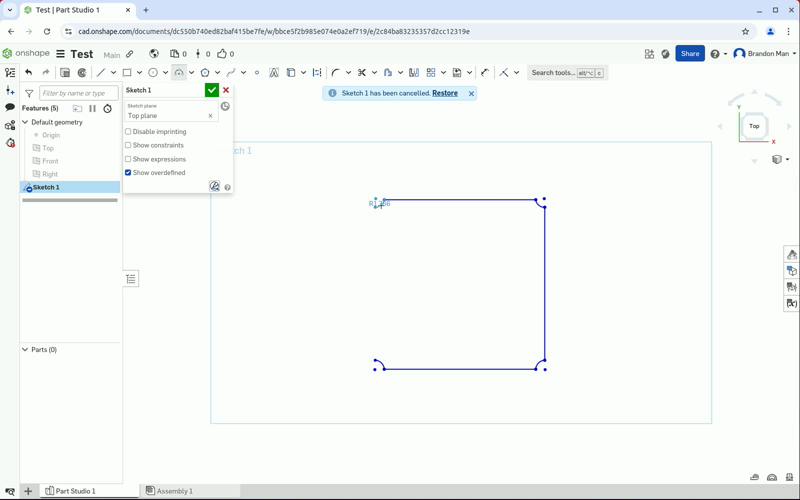
key_up(shift)
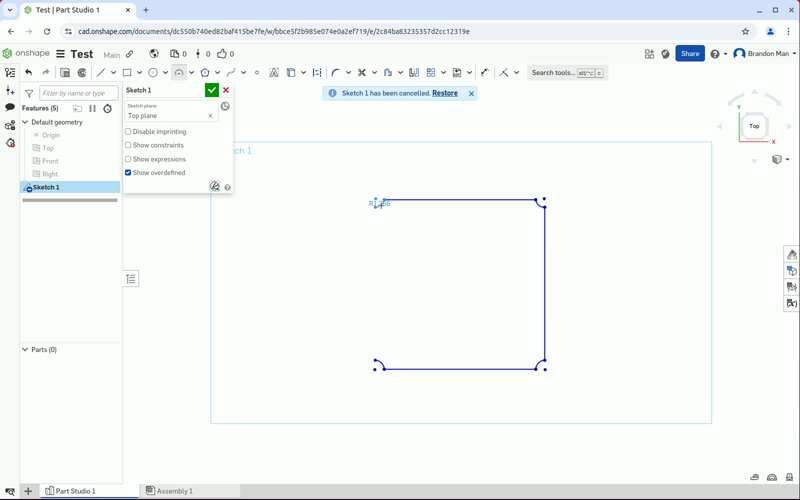
key(esc)
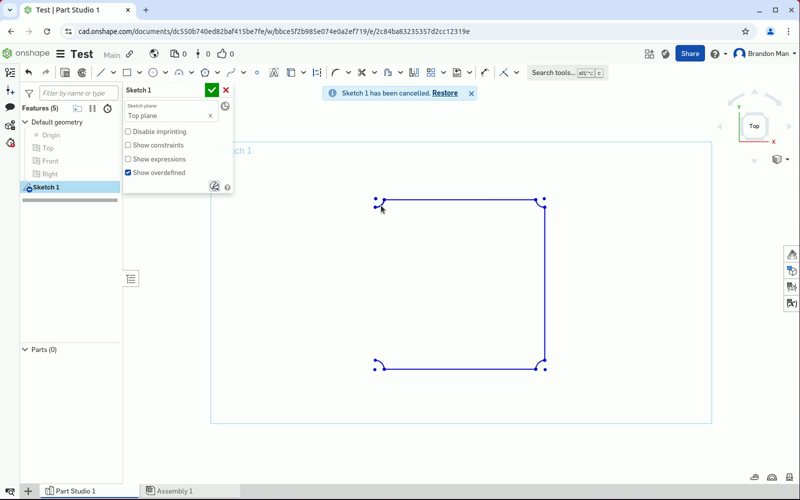
key(l)
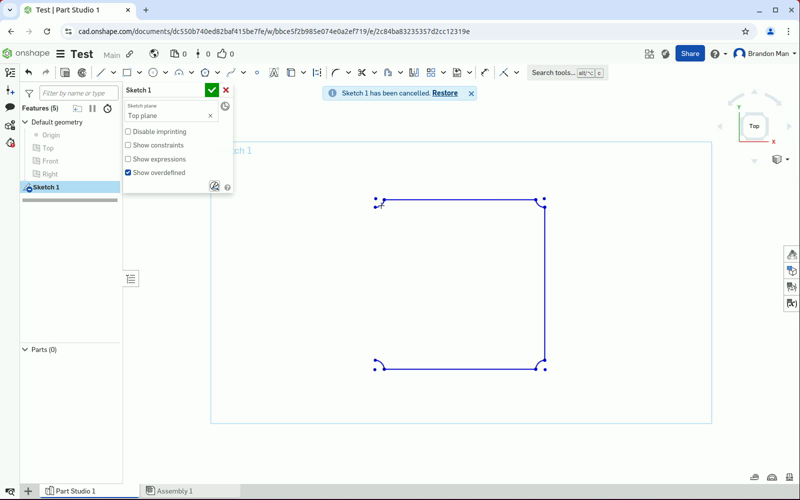
mouse_move(375, 207)
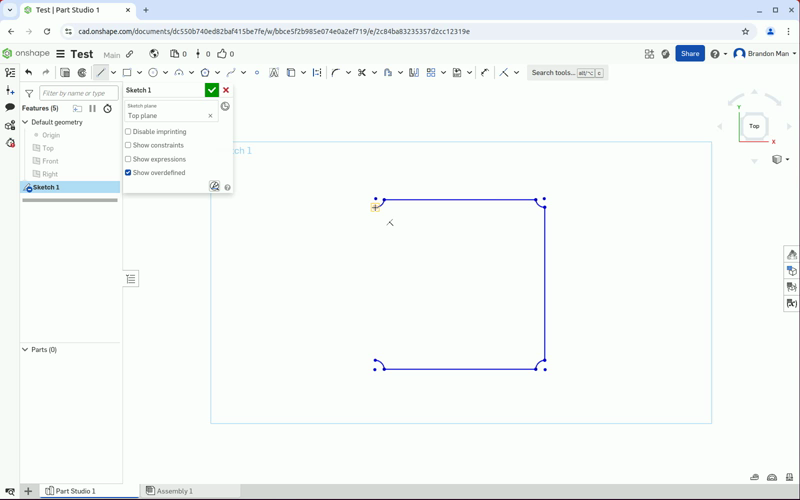
click(375, 207)
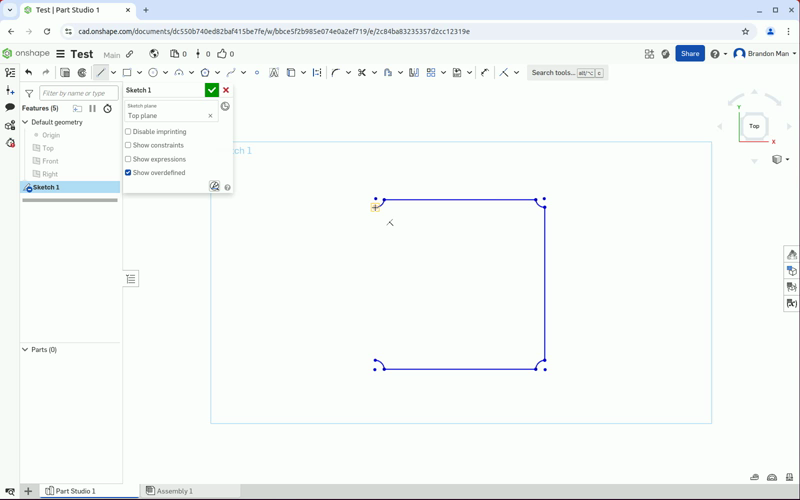
key_down(shift)
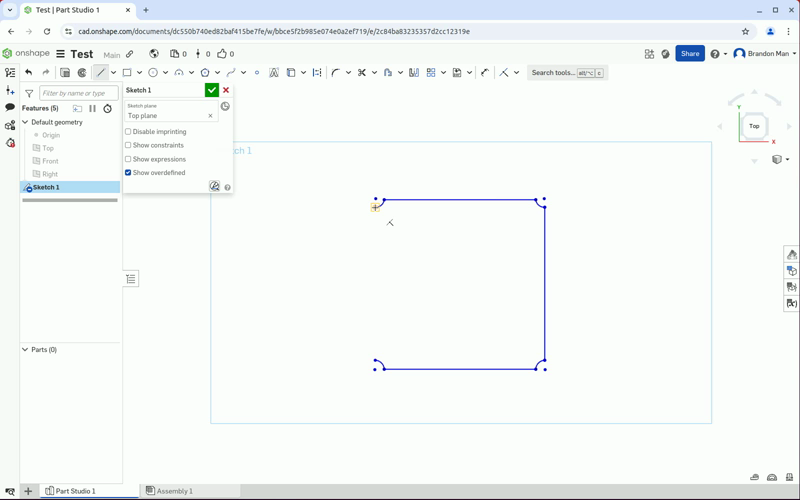
mouse_move(375, 360)
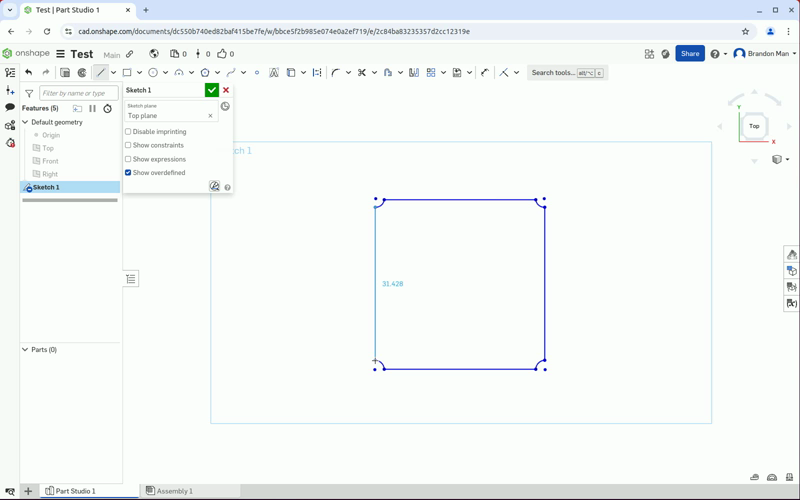
key_up(shift)
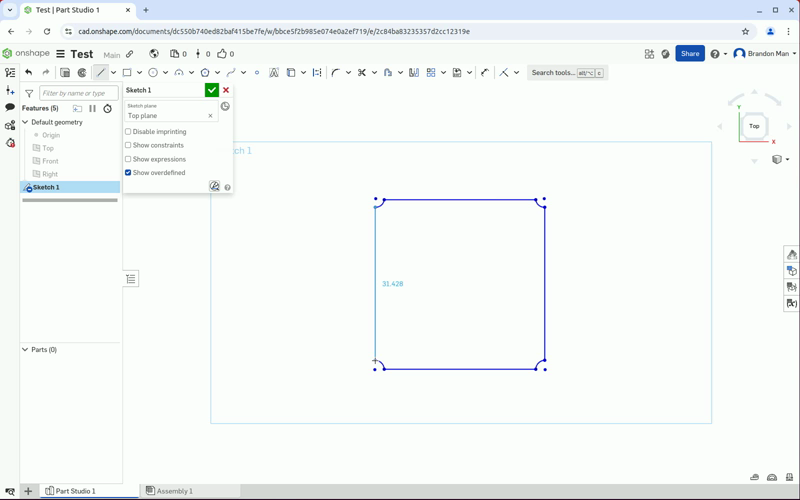
click(375, 360)
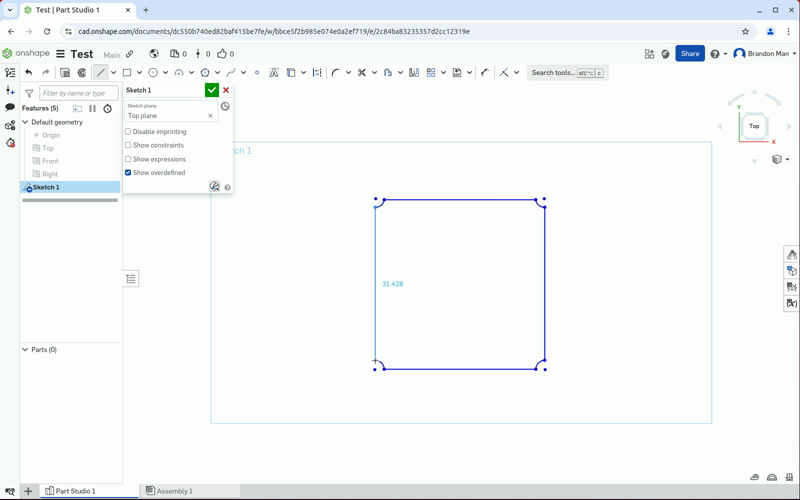
key(esc)
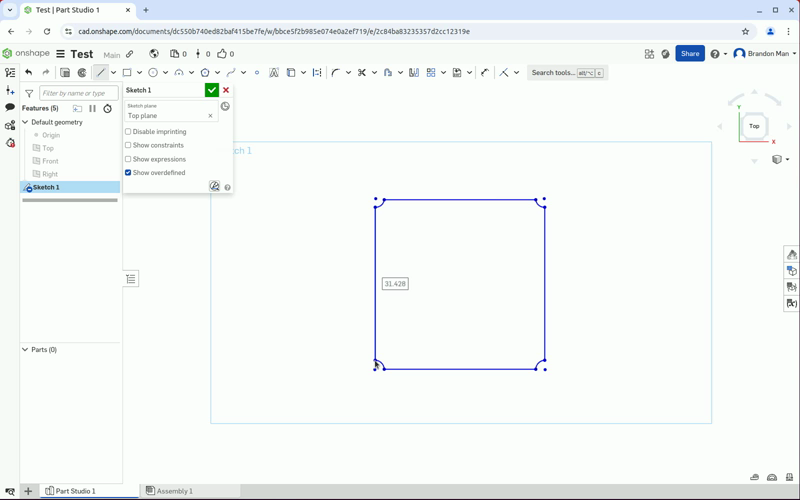
key(c)
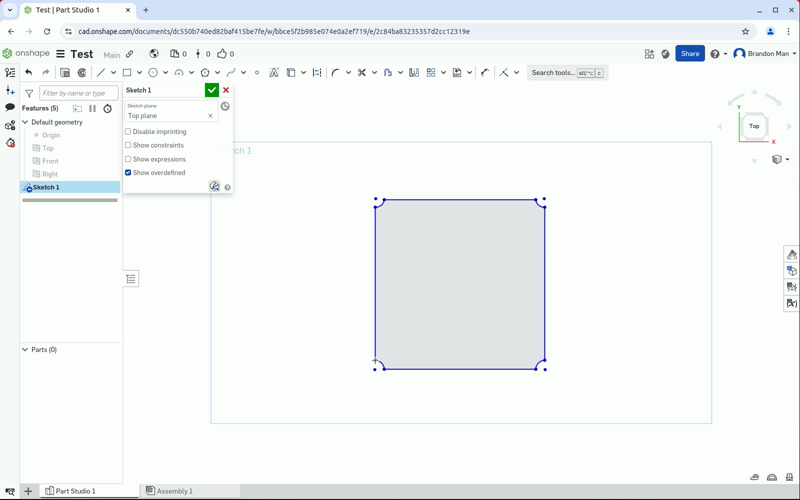
key_down(shift)
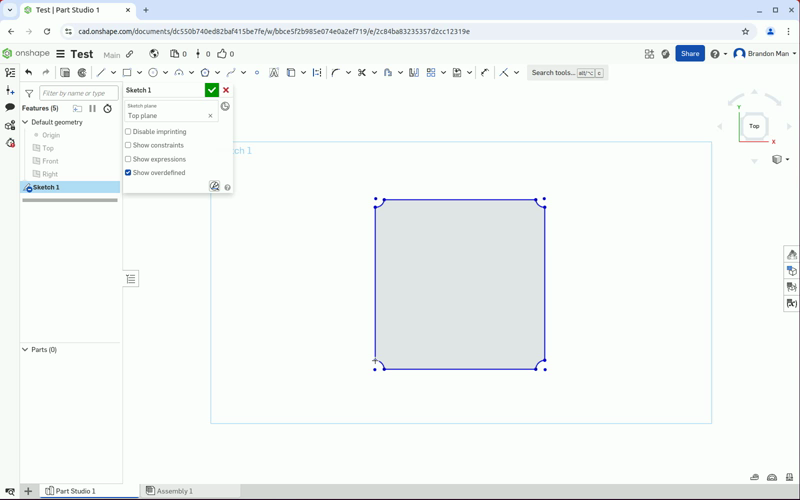
mouse_move(460, 283)
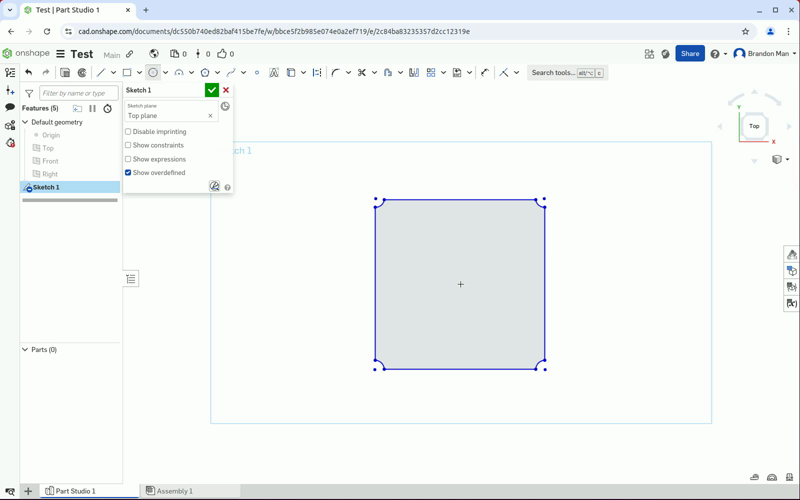
click(460, 283)
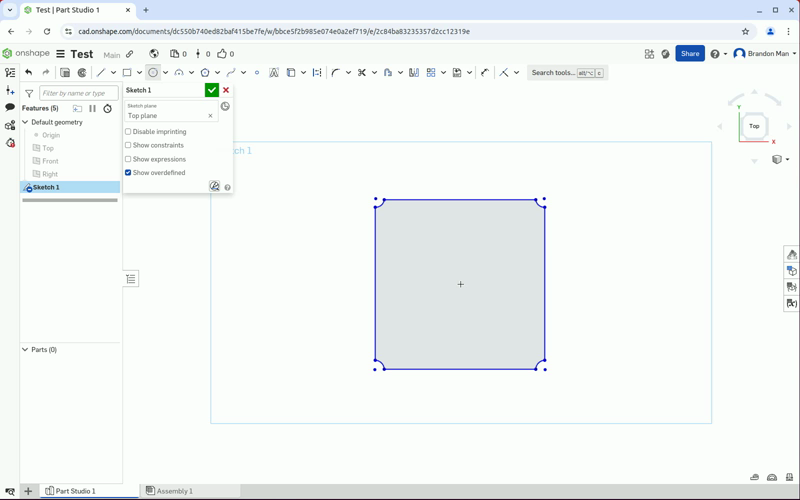
key_up(shift)
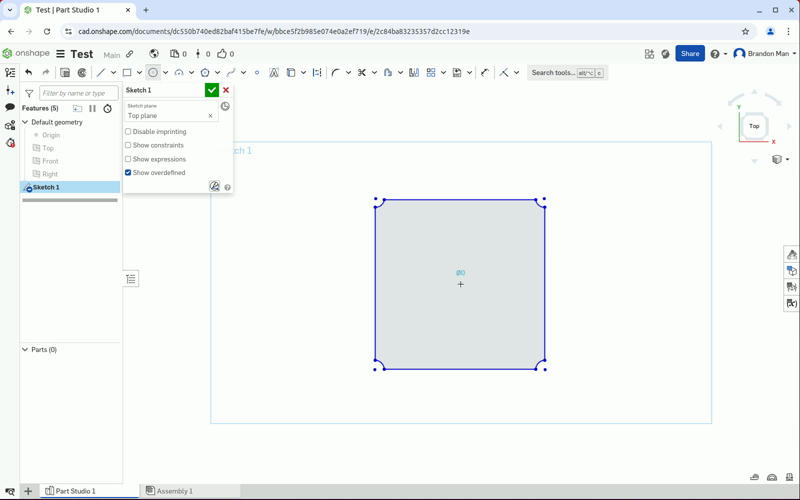
mouse_move(537, 283)
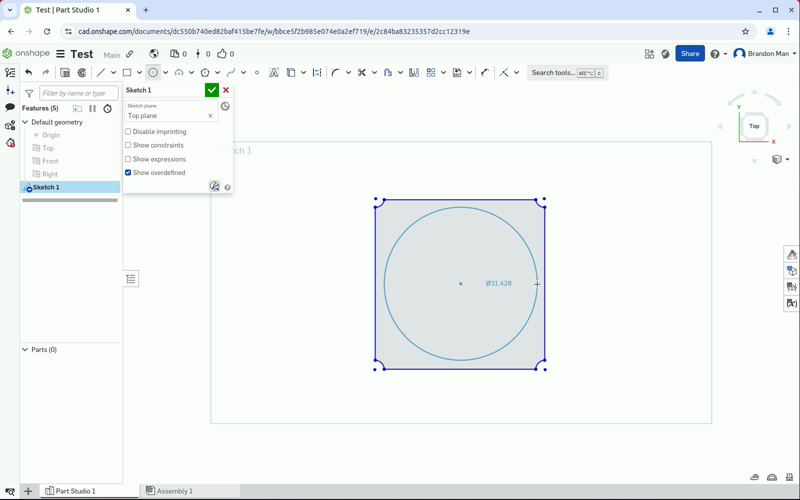
click(537, 283)
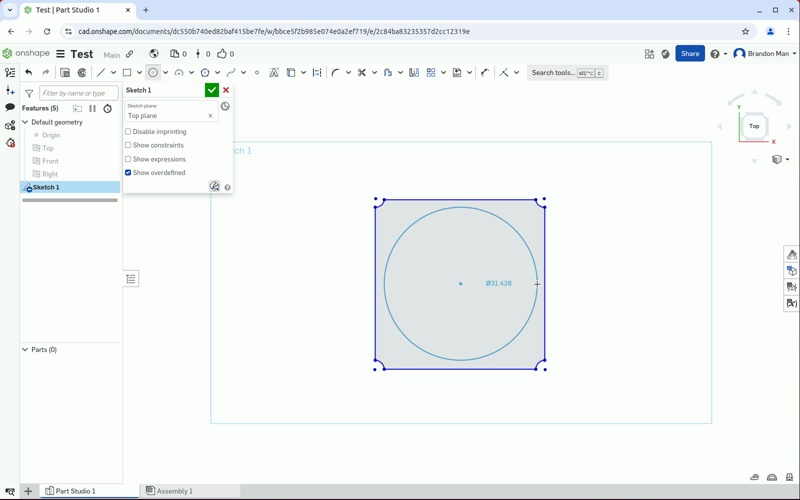
key(esc)
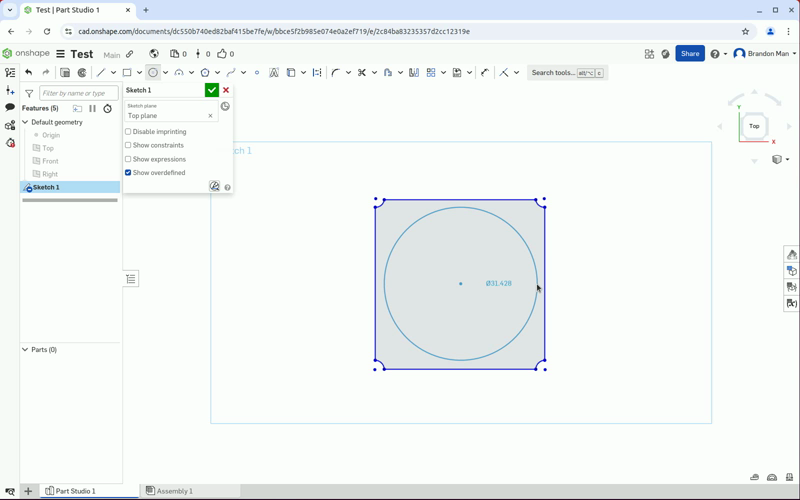
mouse_move(511, 207)
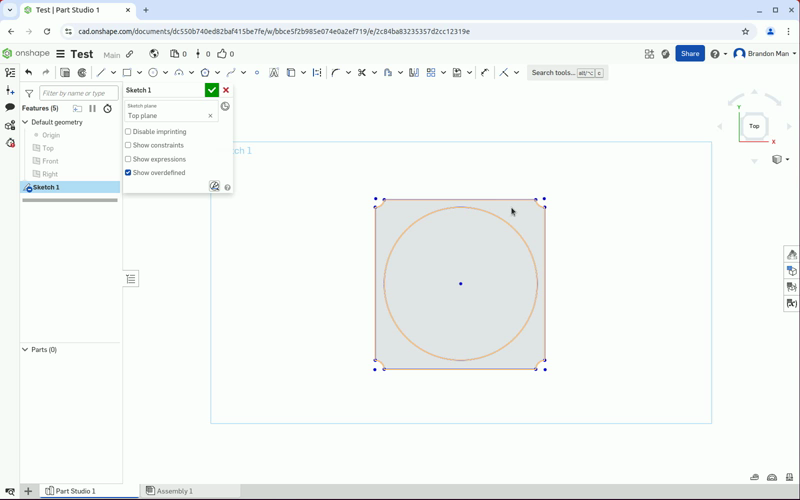
click(511, 207)
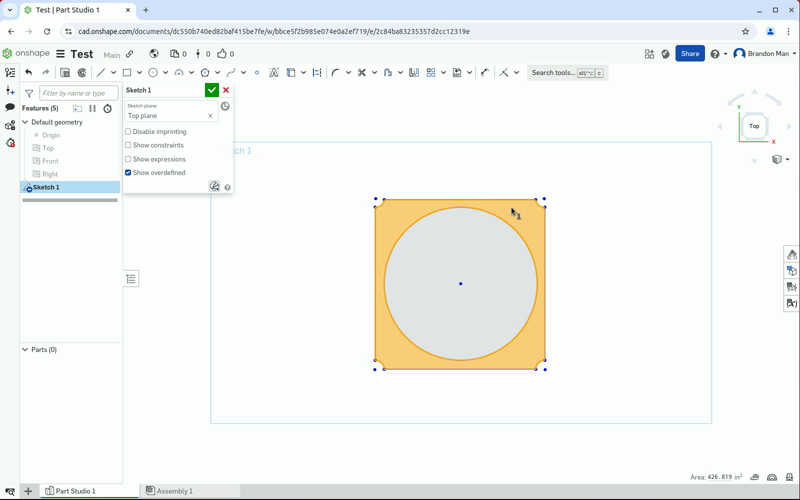
mouse_move(73, 352)
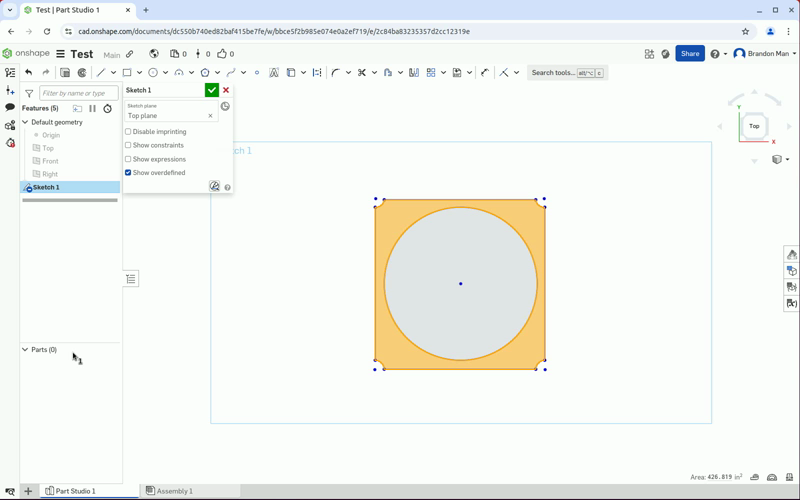
key(shift+y)
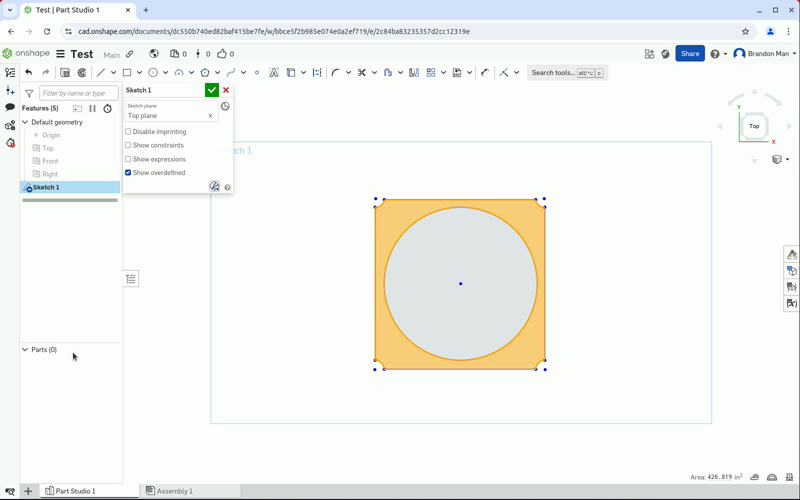
key(shift+e)
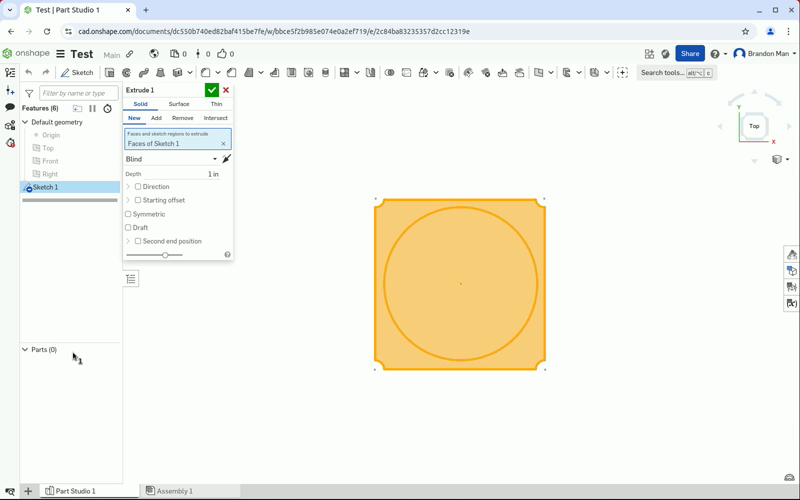
mouse_move(143, 106)
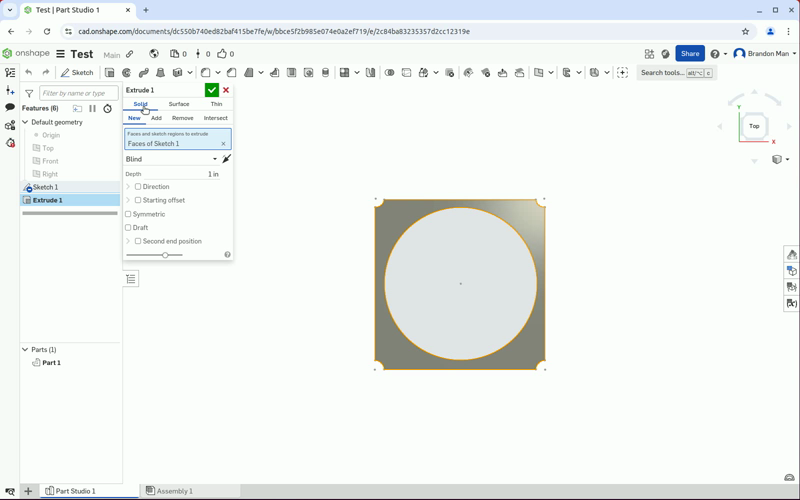
click(143, 106)
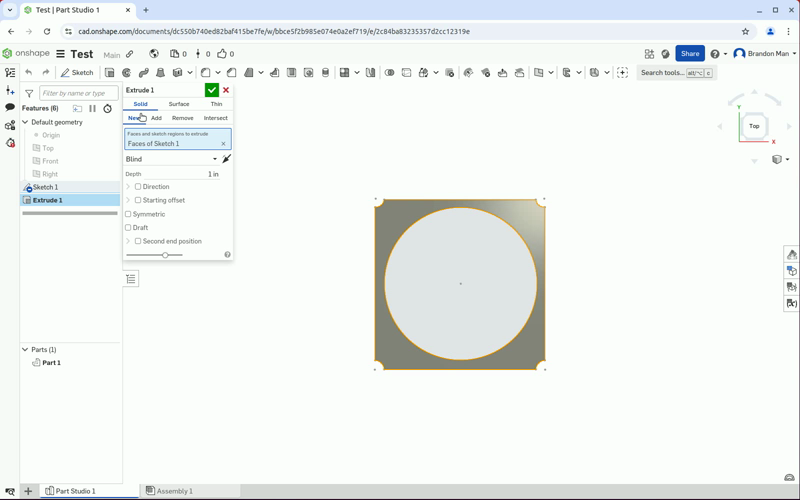
mouse_move(137, 120)
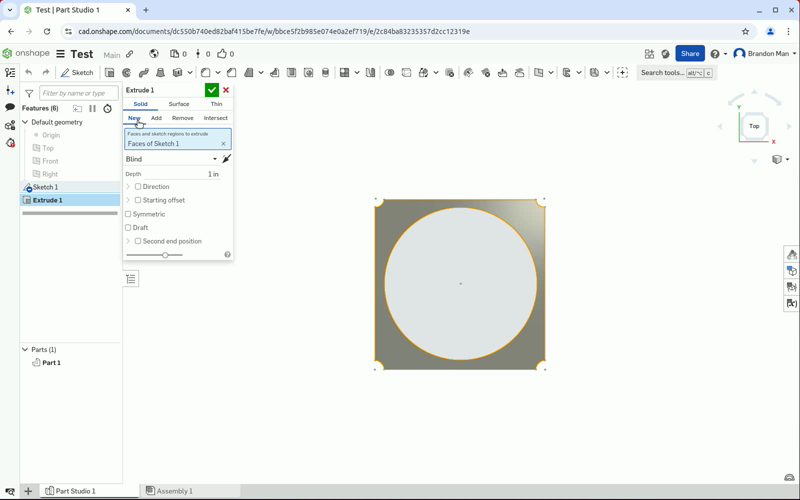
click(137, 120)
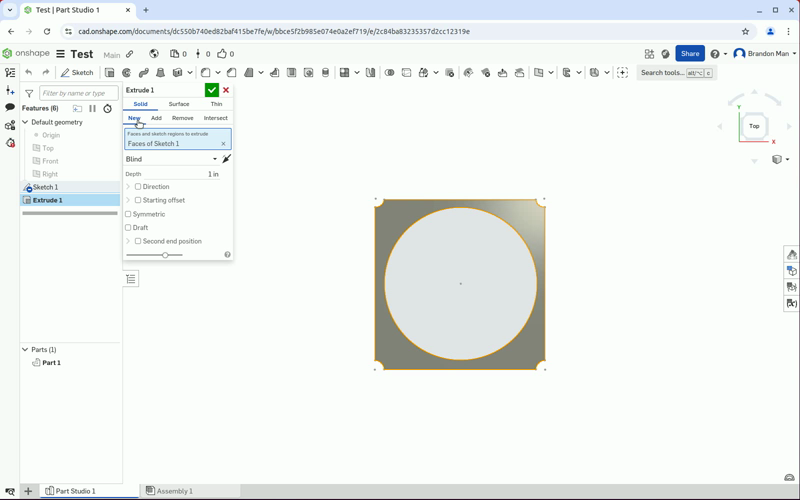
key(tab, 4)
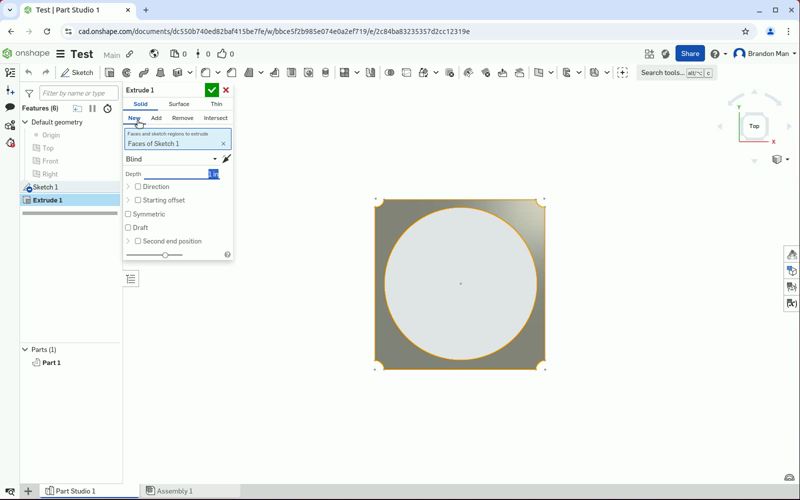
text(1.926)
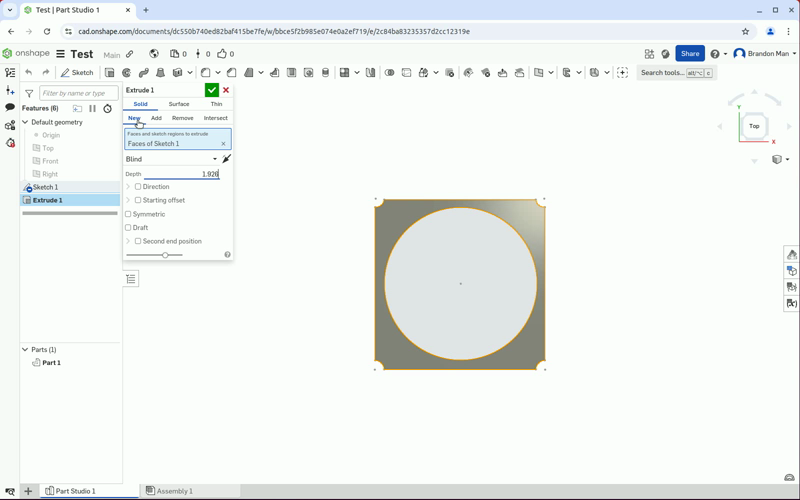
key(enter)
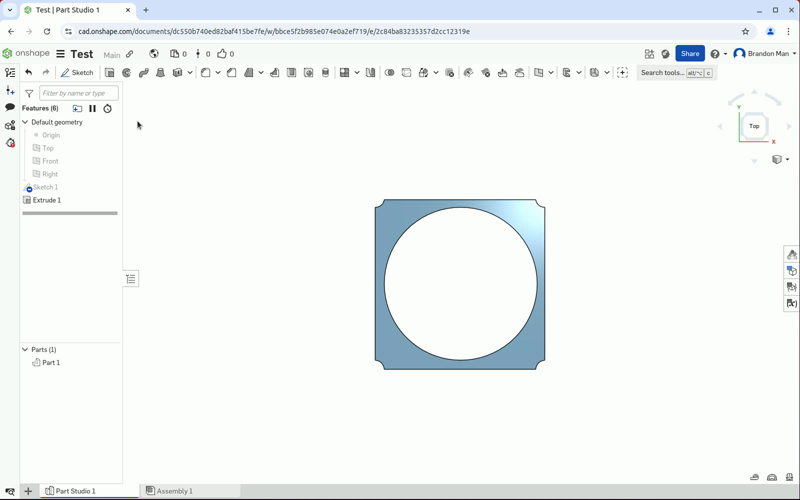
key(shift+h)
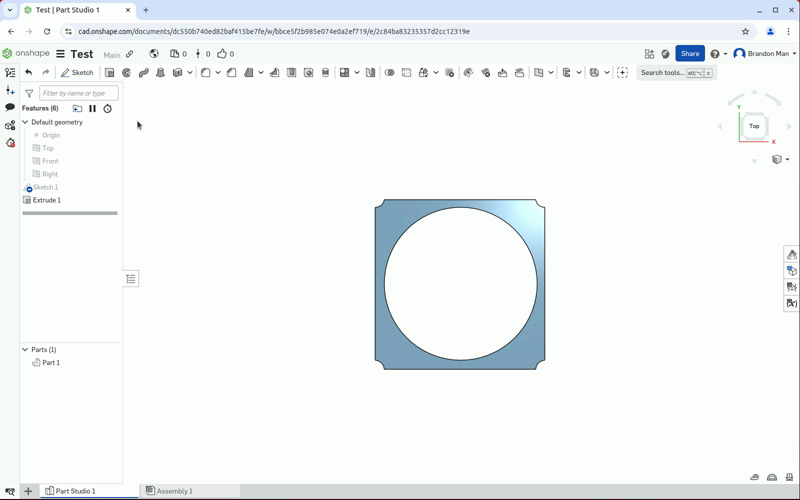
key(shift+h)
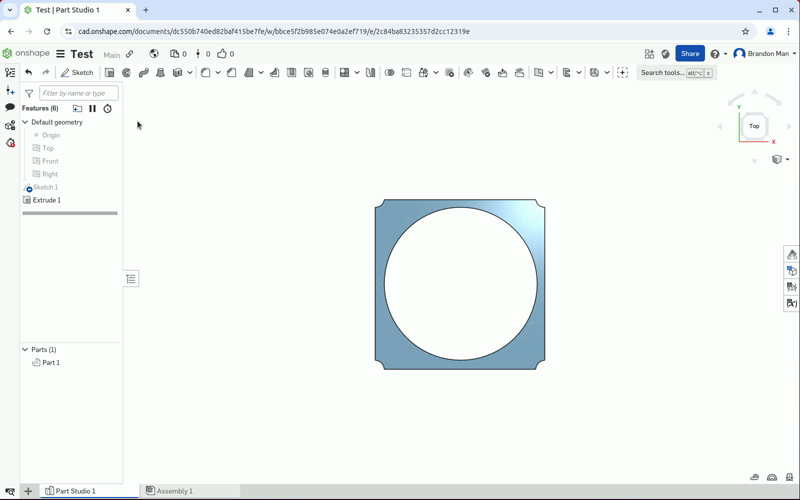
mouse_move(73, 189)
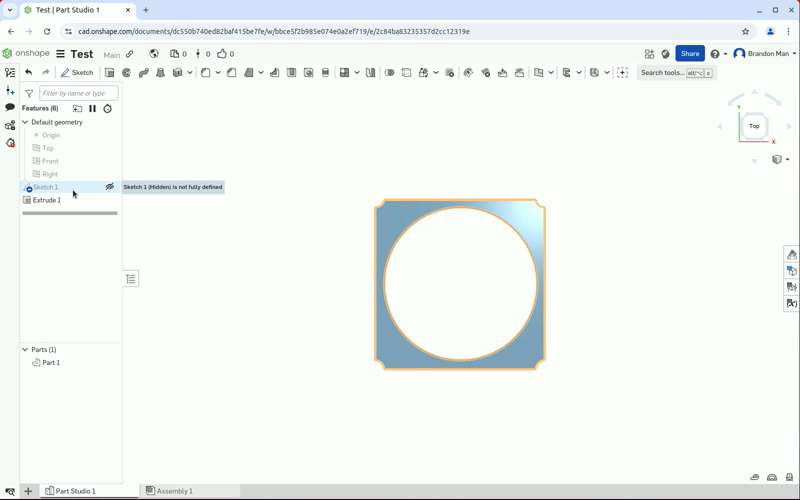
click(73, 189)
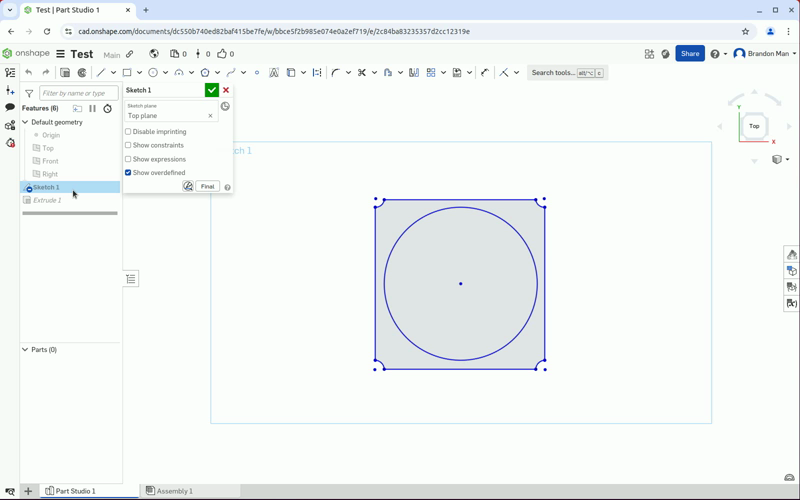
mouse_move(229, 92)
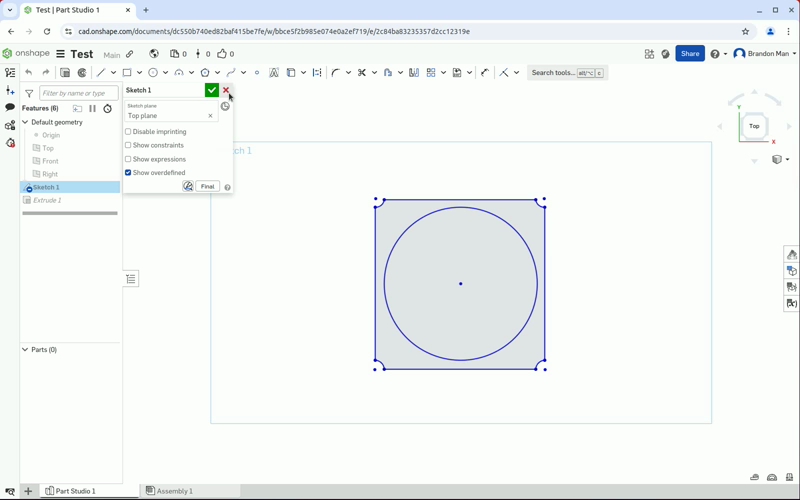
click(229, 92)
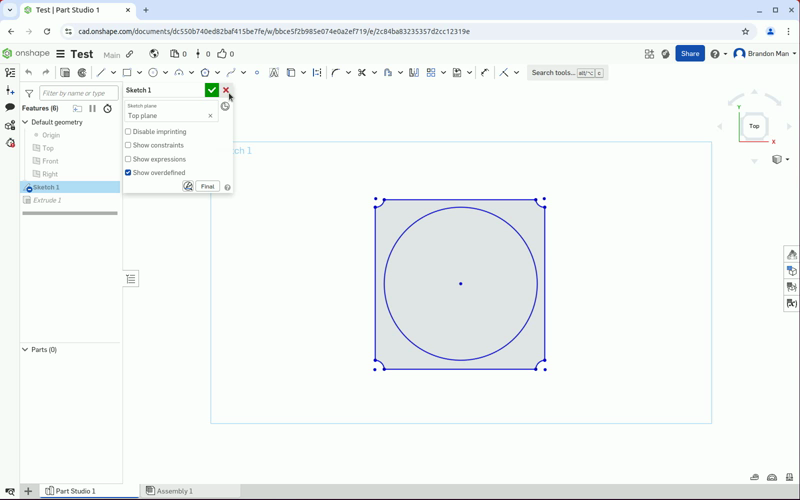
key(shift+s)
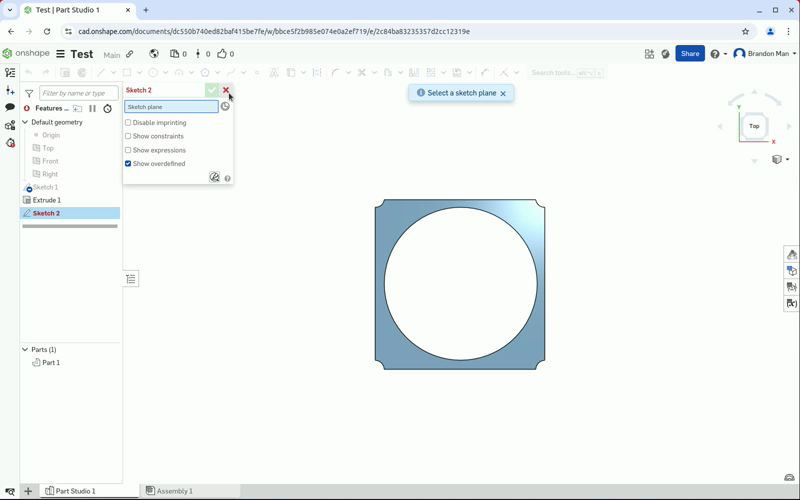
mouse_move(73, 150)
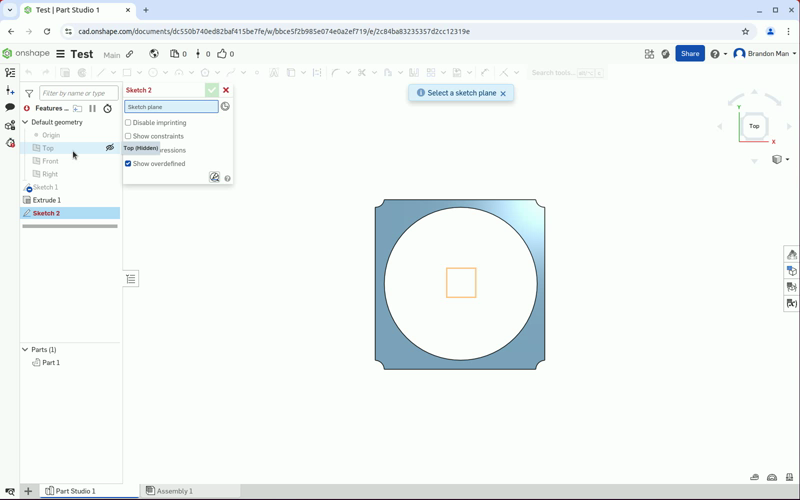
click(73, 150)
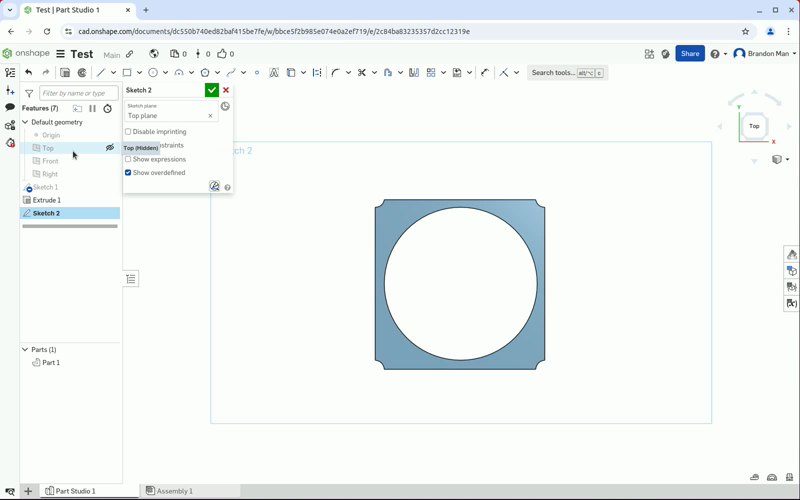
mouse_move(73, 352)
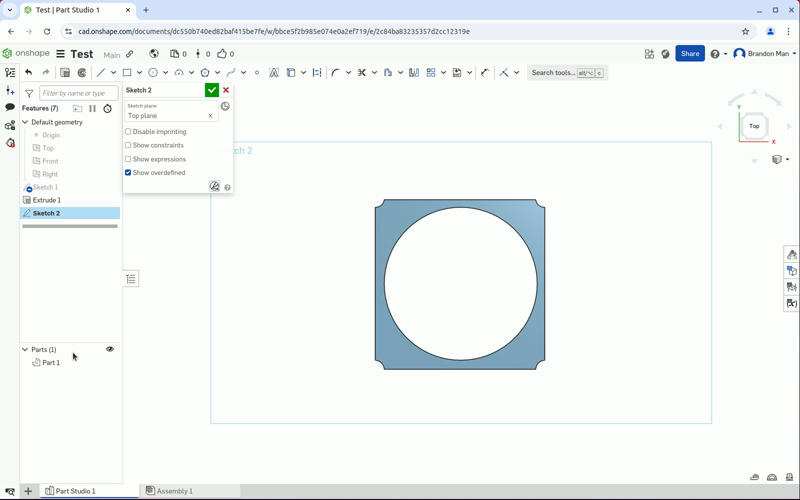
key(y)
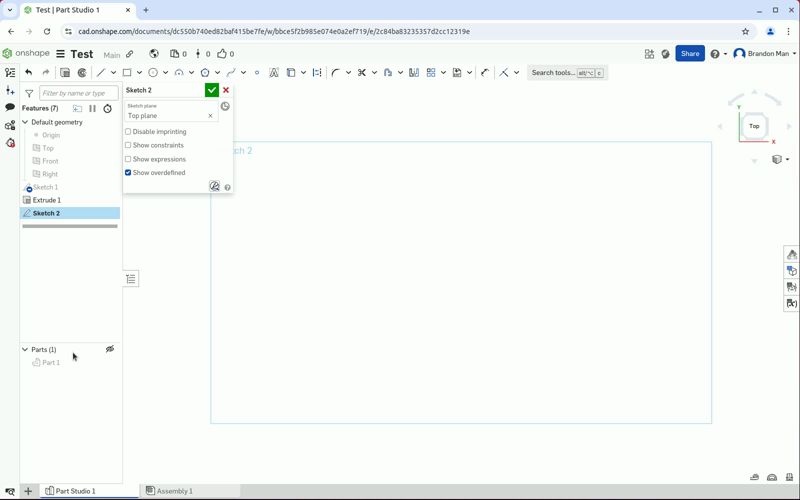
key(l)
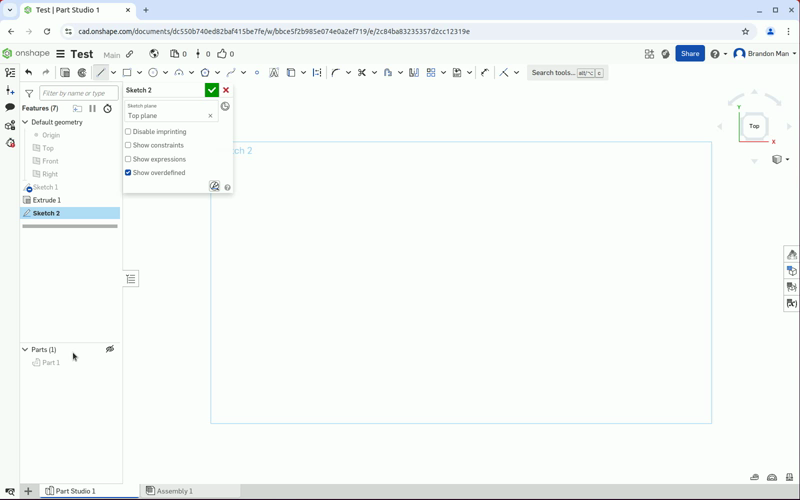
key_down(shift)
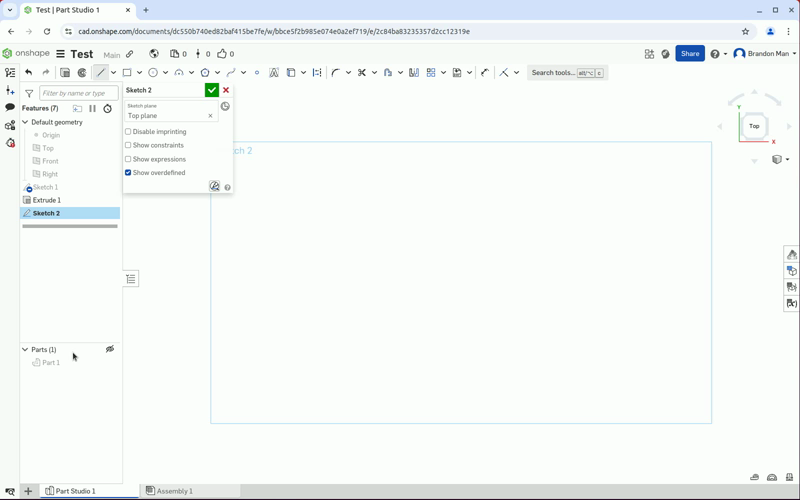
mouse_move(348, 368)
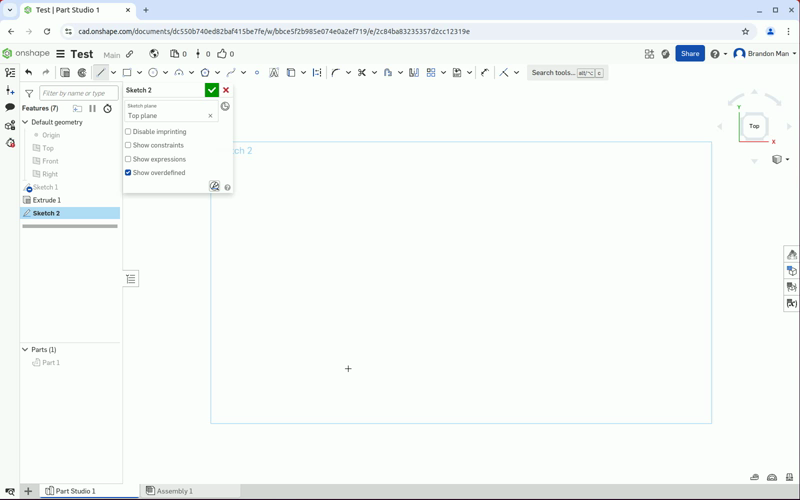
click(348, 368)
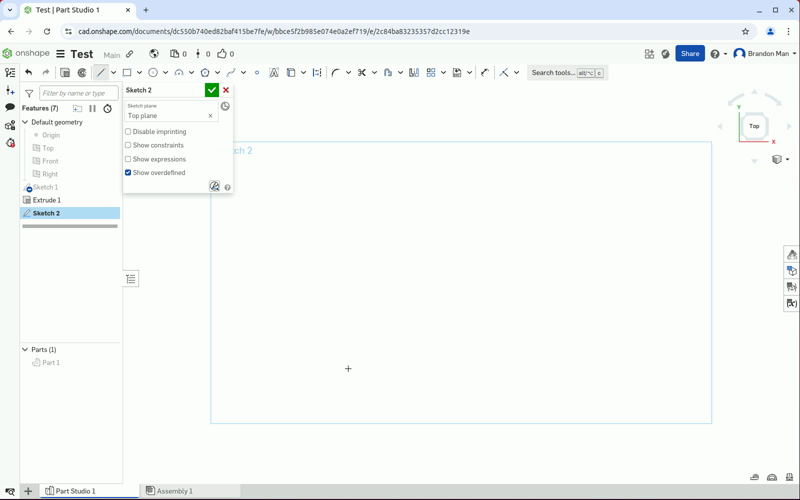
key_up(shift)
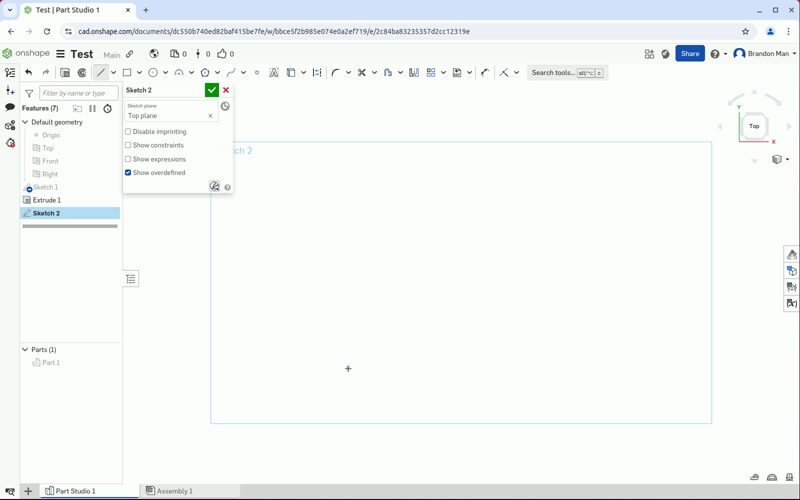
key_down(shift)
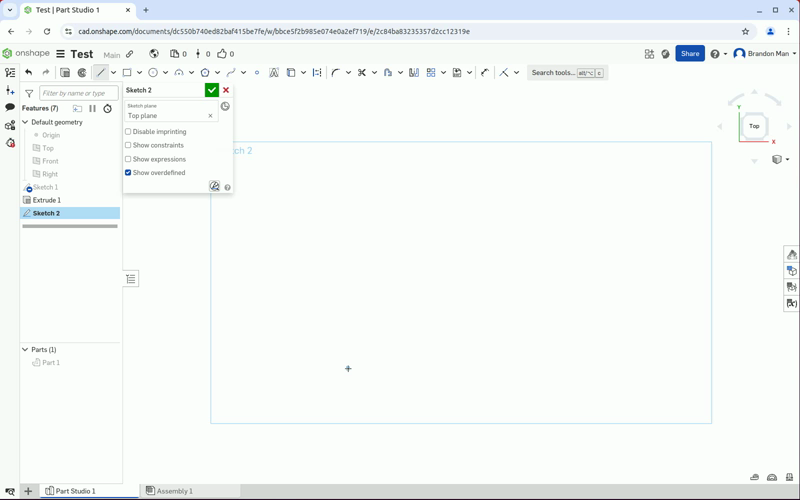
mouse_move(378, 368)
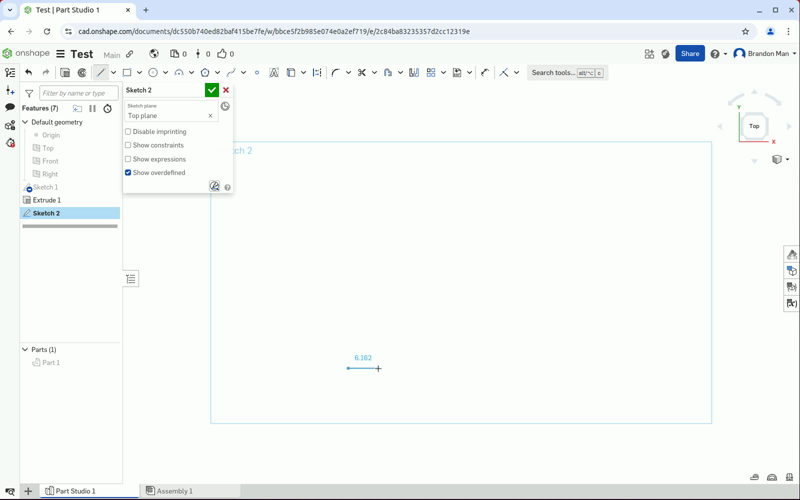
mouse_move(366, 368)
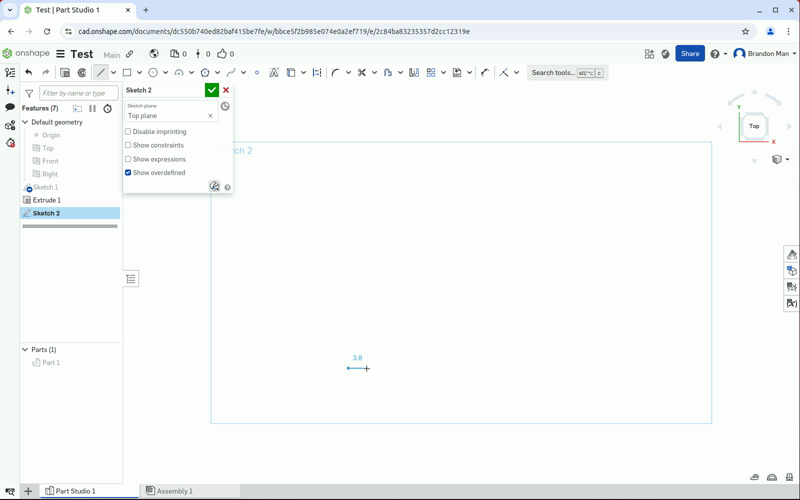
click(366, 368)
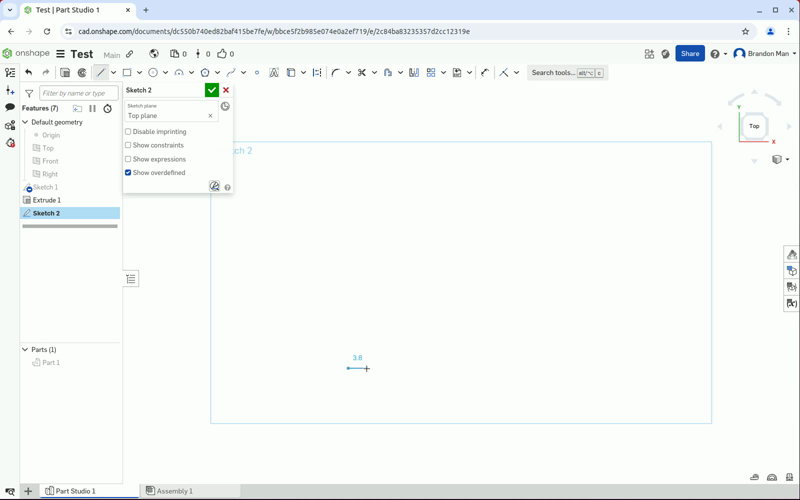
key_up(shift)
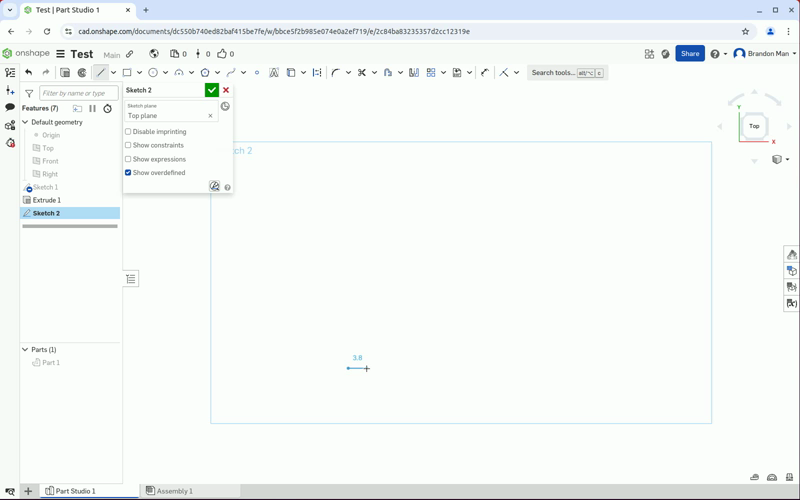
key(esc)
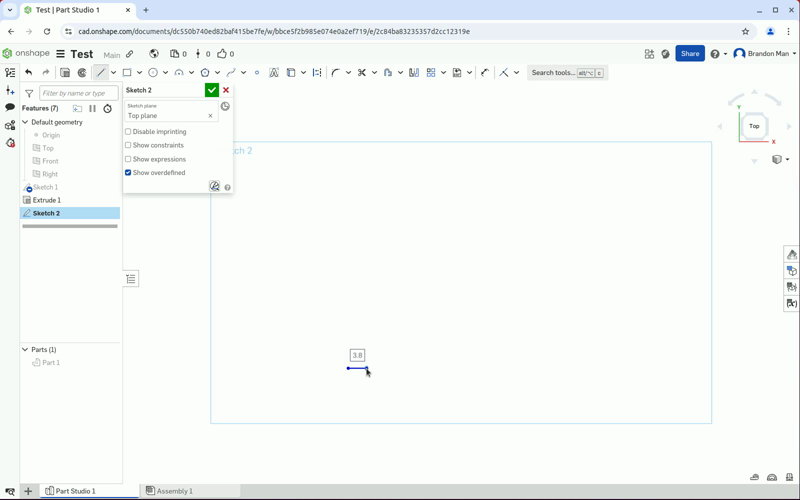
key(a)
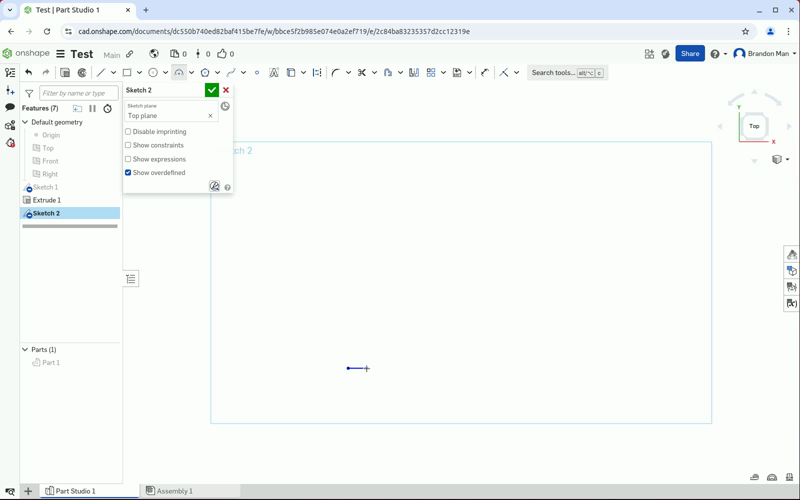
mouse_move(366, 368)
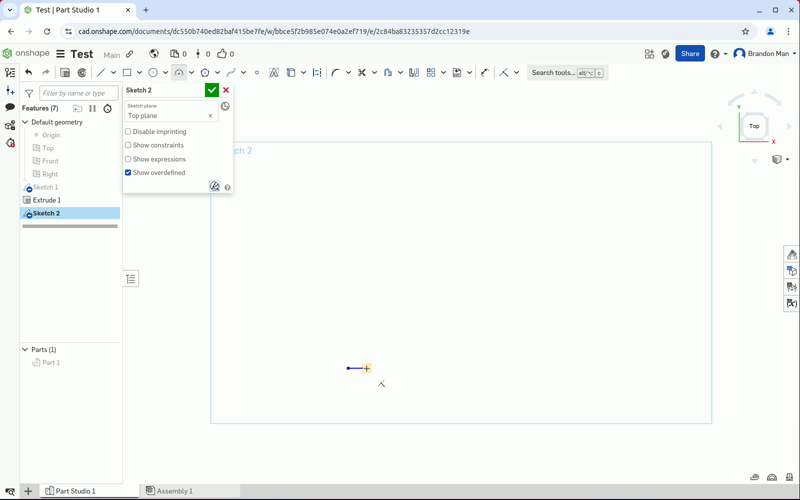
click(366, 368)
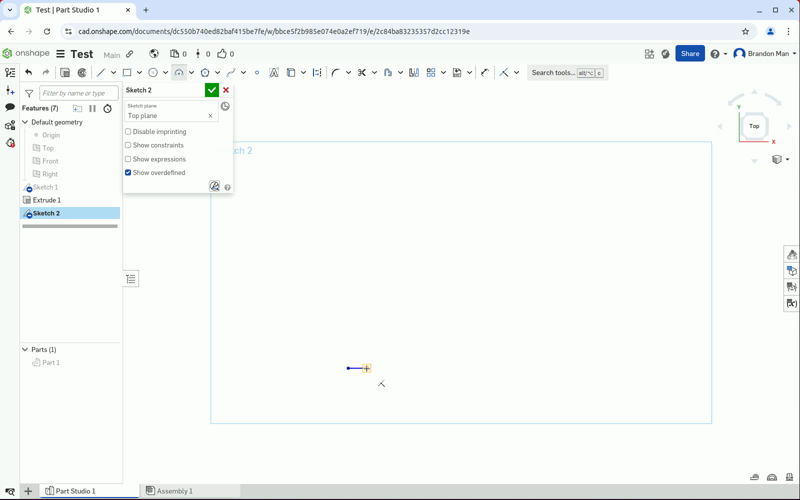
key_down(shift)
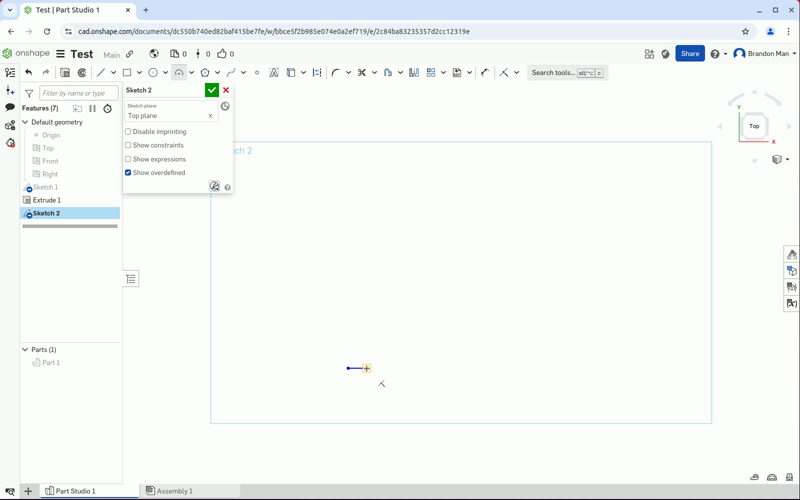
mouse_move(375, 360)
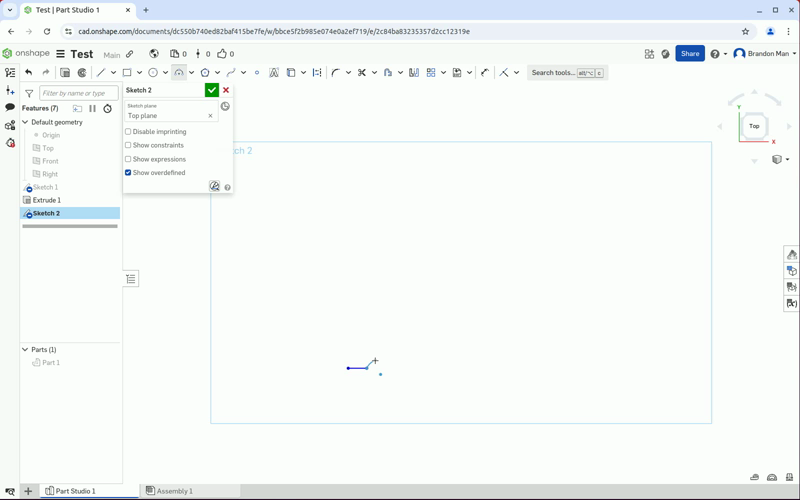
click(375, 360)
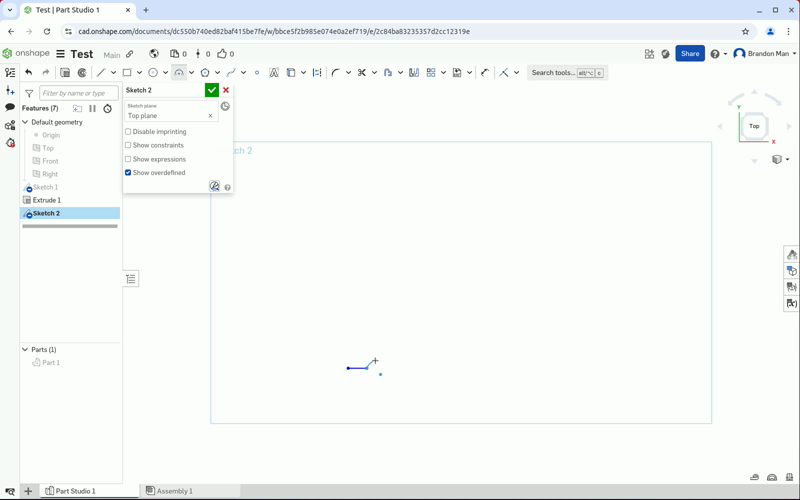
mouse_move(369, 362)
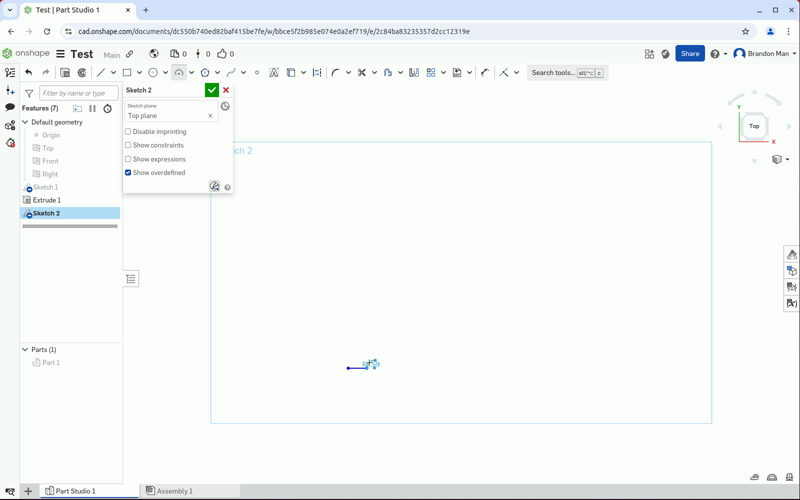
click(369, 362)
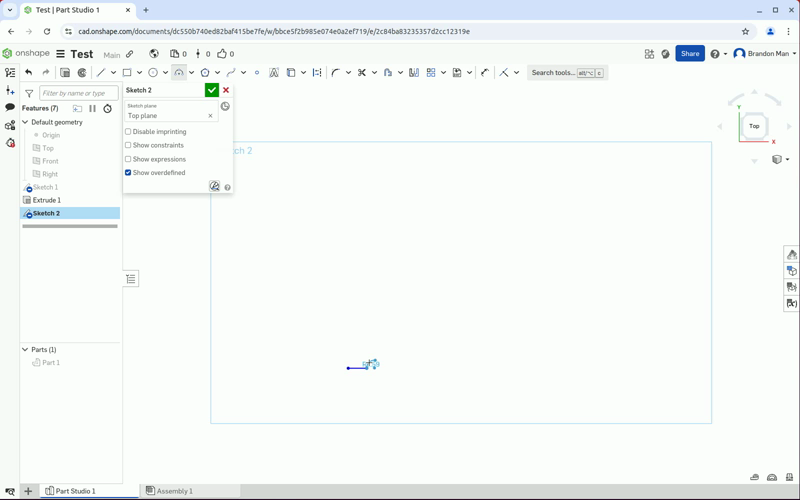
key_up(shift)
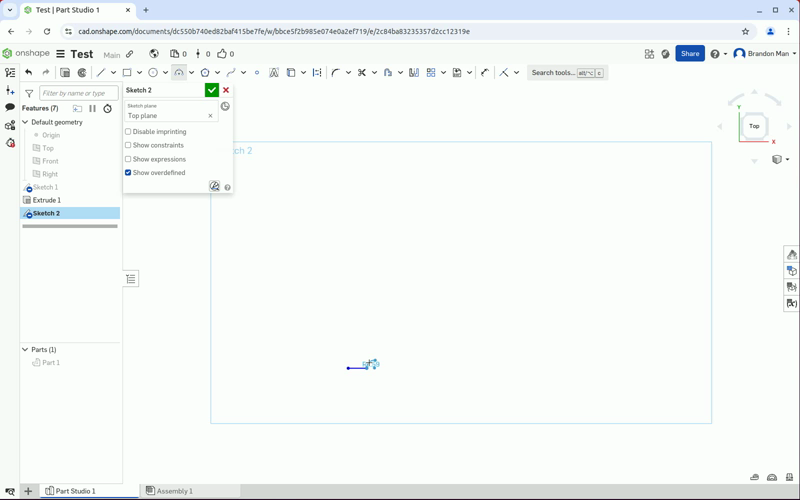
key(esc)
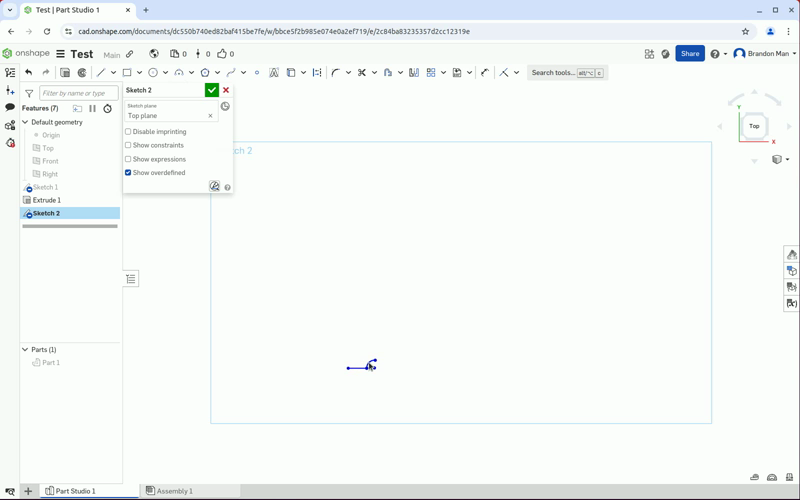
key(l)
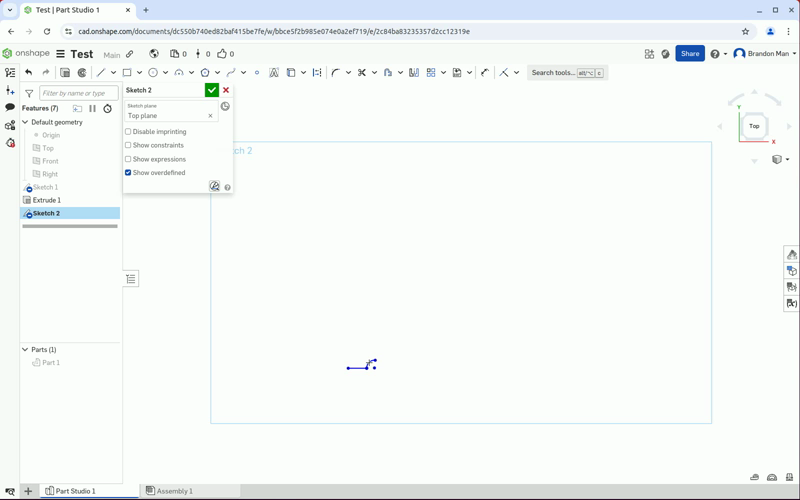
mouse_move(375, 360)
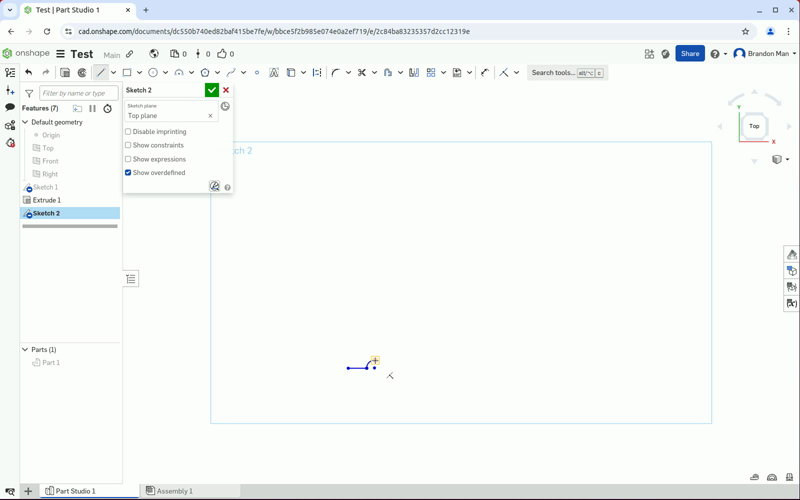
click(375, 360)
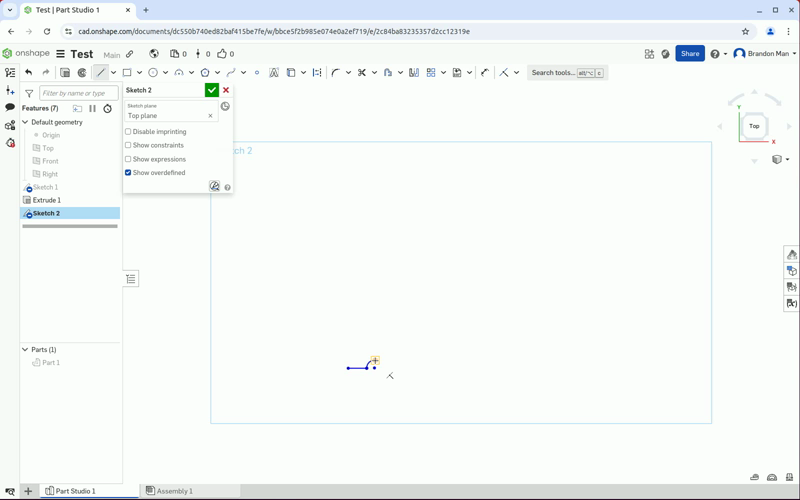
key_down(shift)
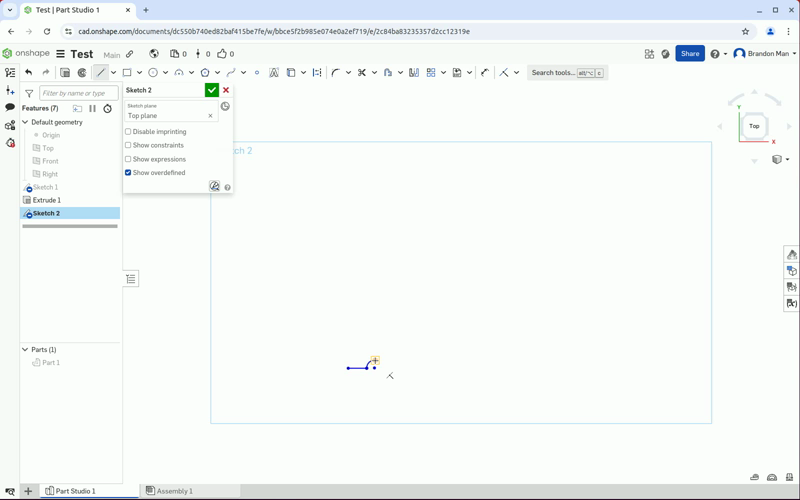
mouse_move(375, 206)
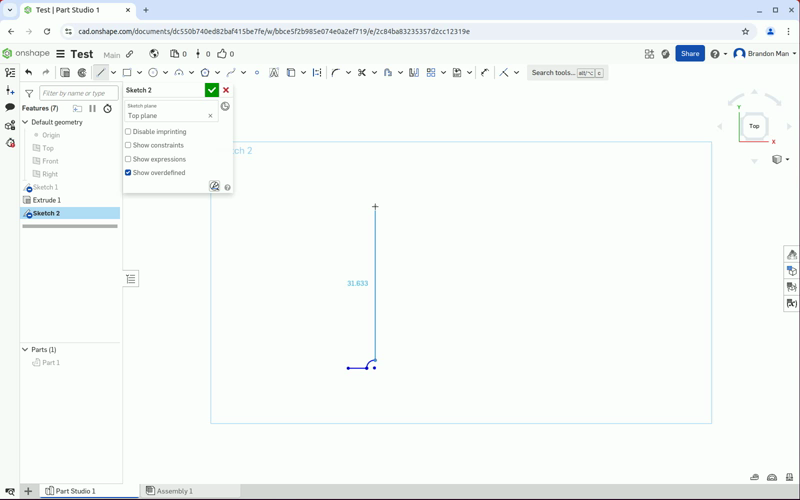
click(375, 206)
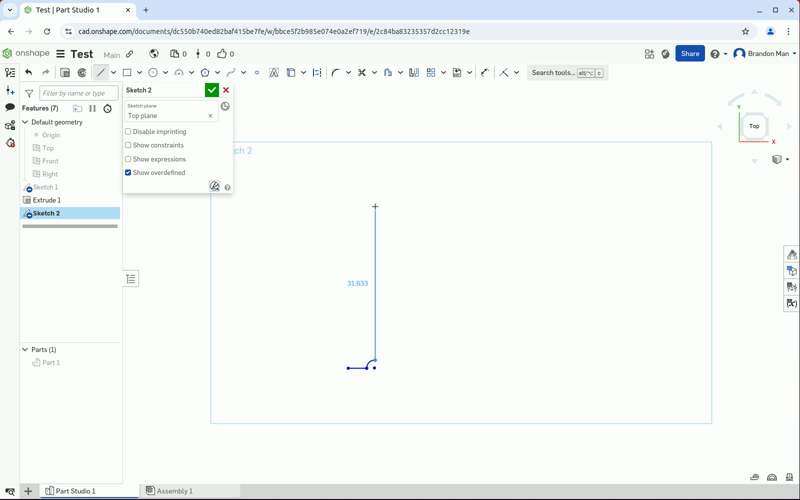
key_up(shift)
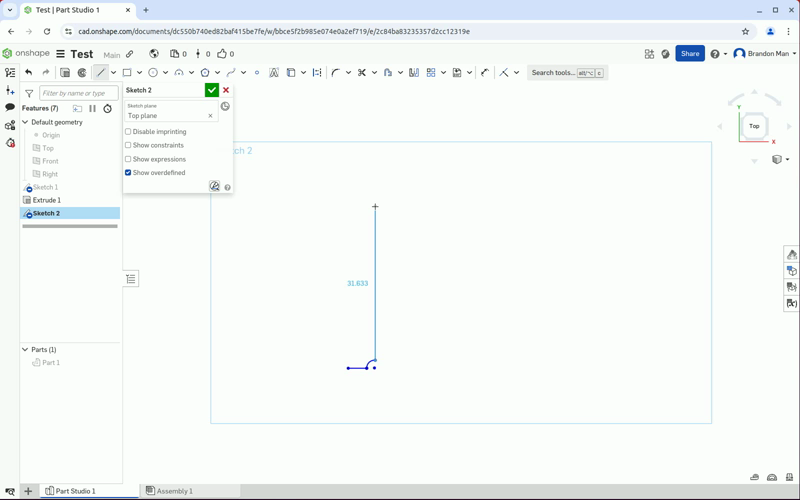
key(esc)
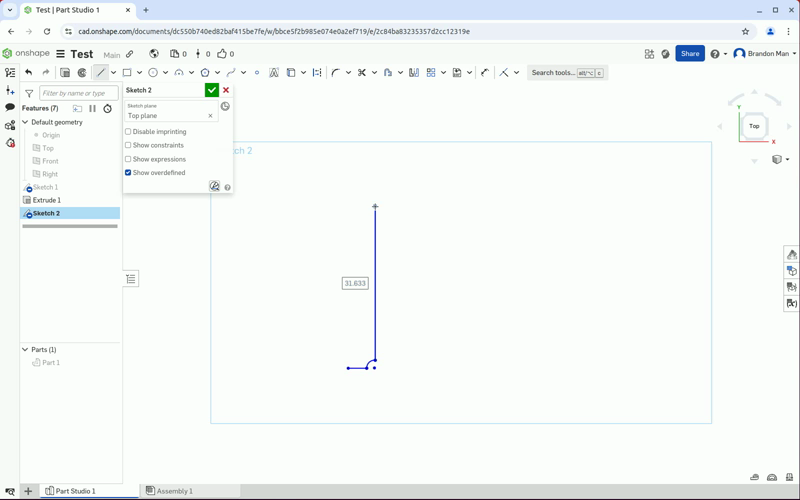
key(a)
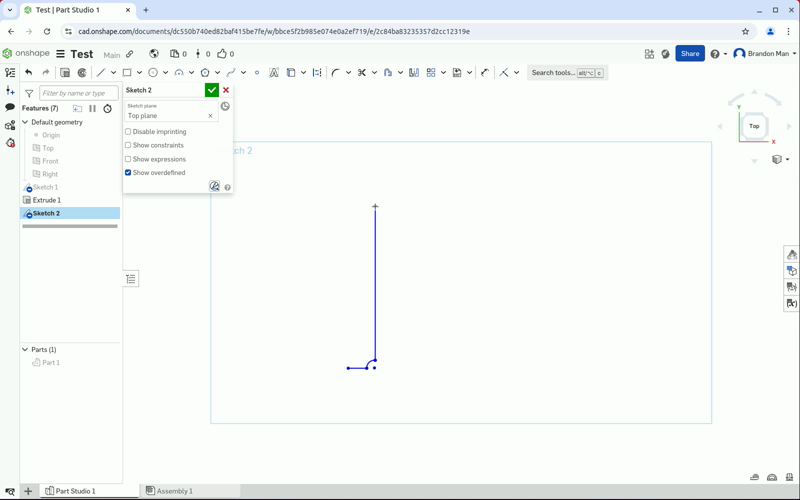
mouse_move(375, 206)
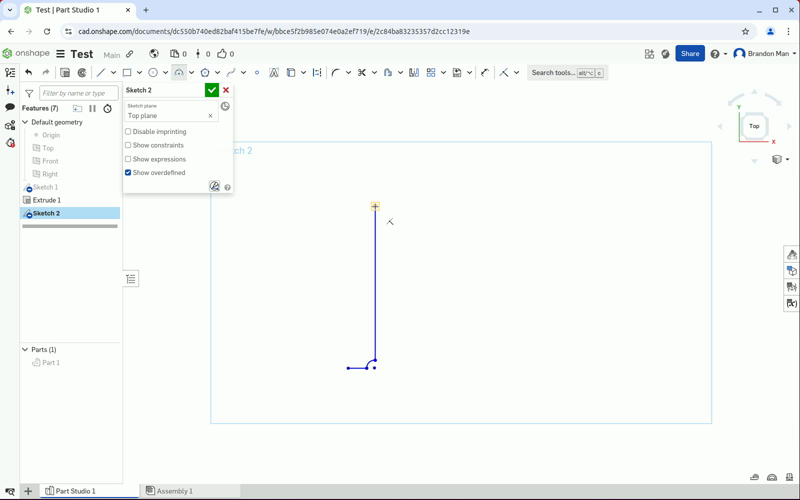
click(375, 206)
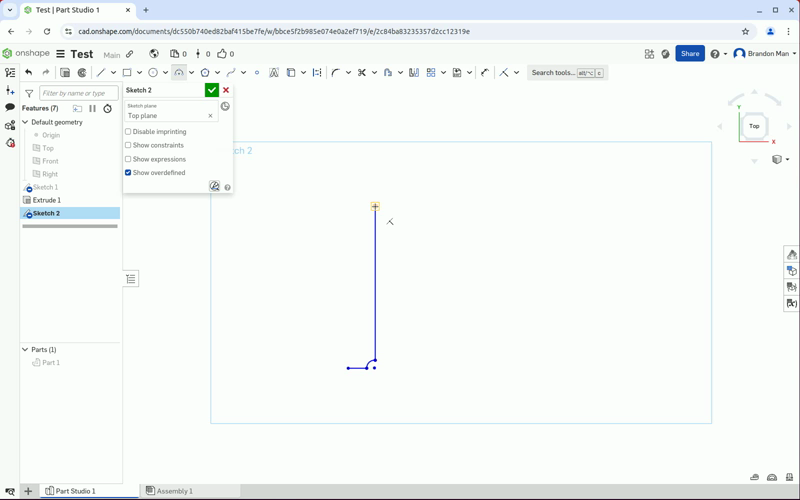
key_down(shift)
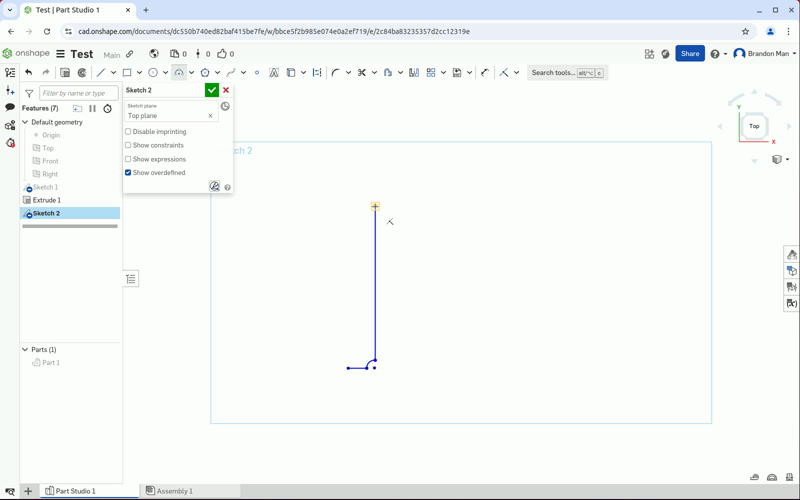
mouse_move(375, 189)
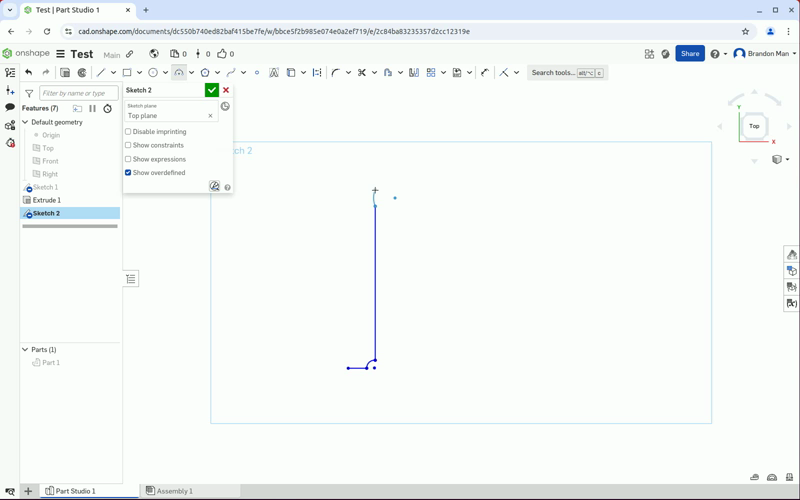
click(375, 189)
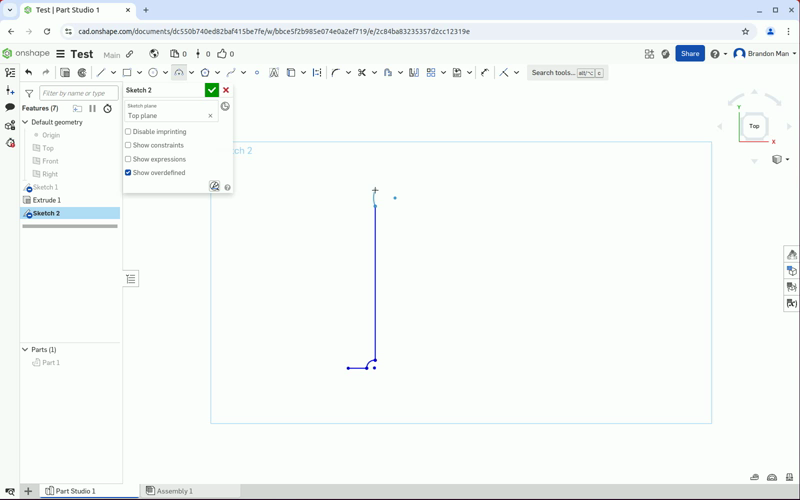
mouse_move(366, 198)
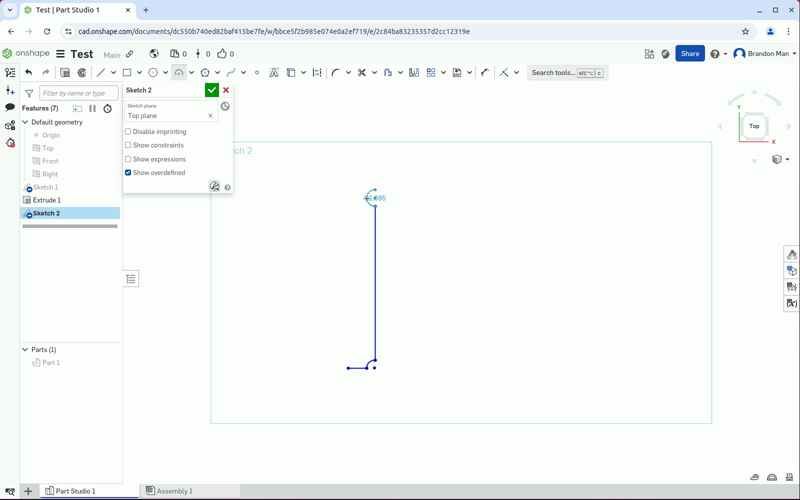
click(366, 198)
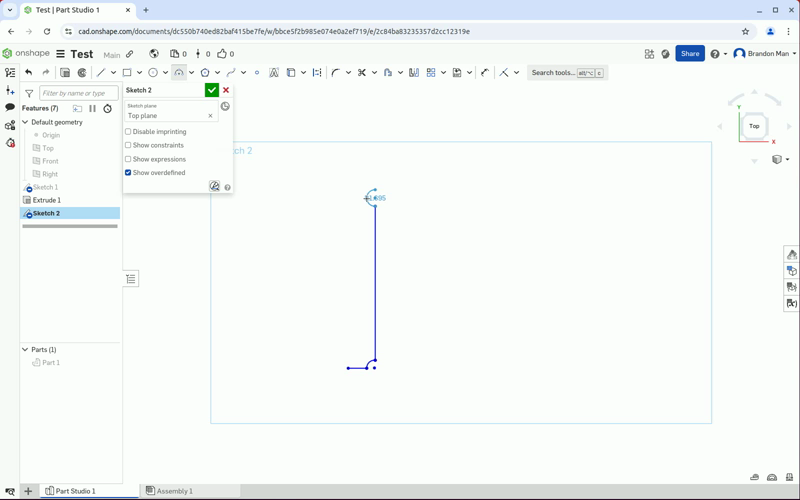
key_up(shift)
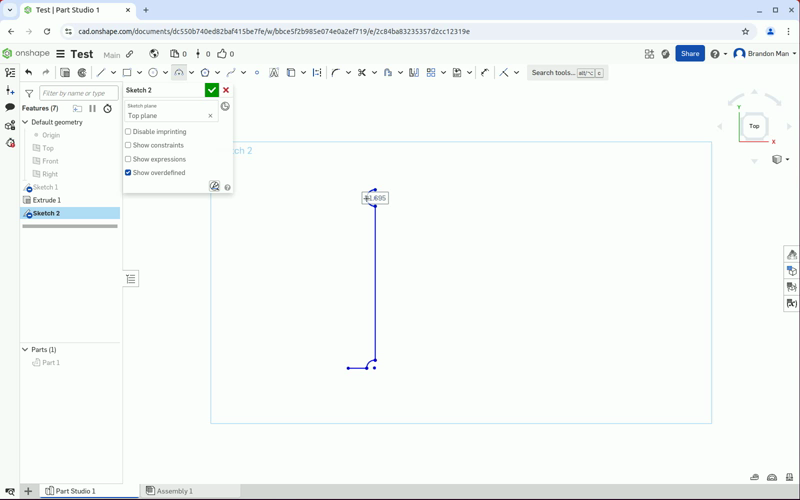
key(esc)
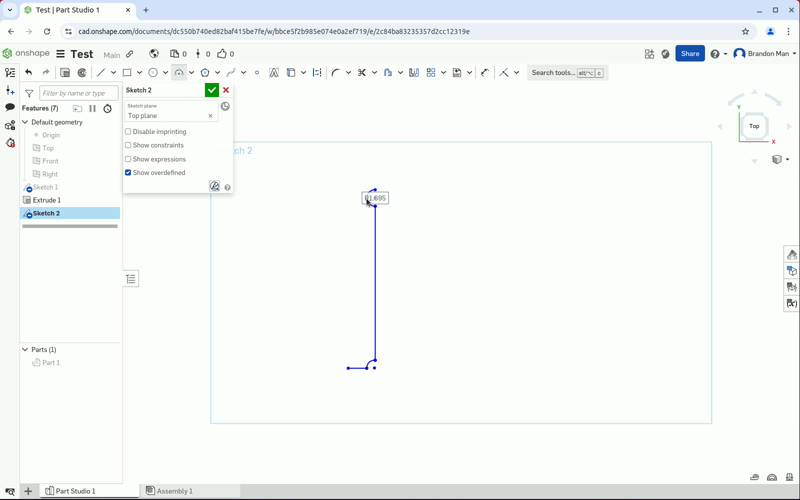
key(l)
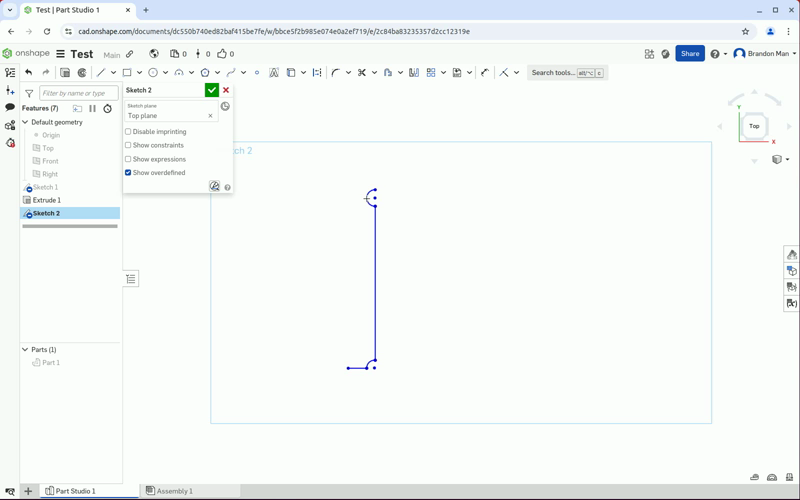
mouse_move(375, 189)
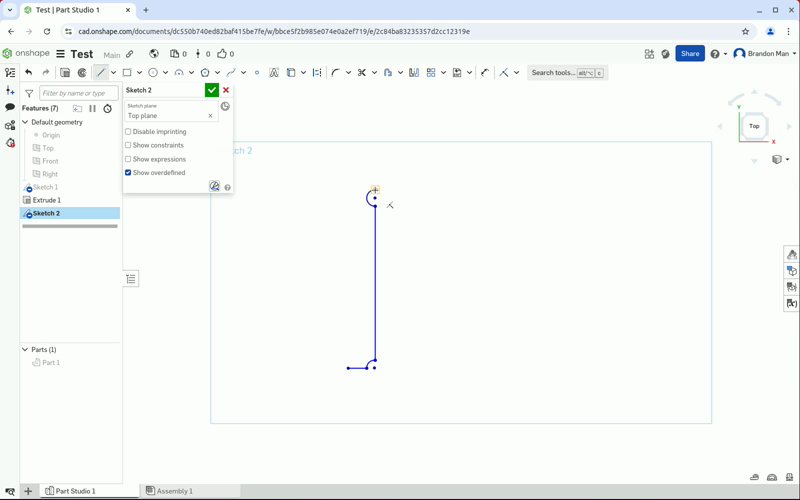
click(375, 189)
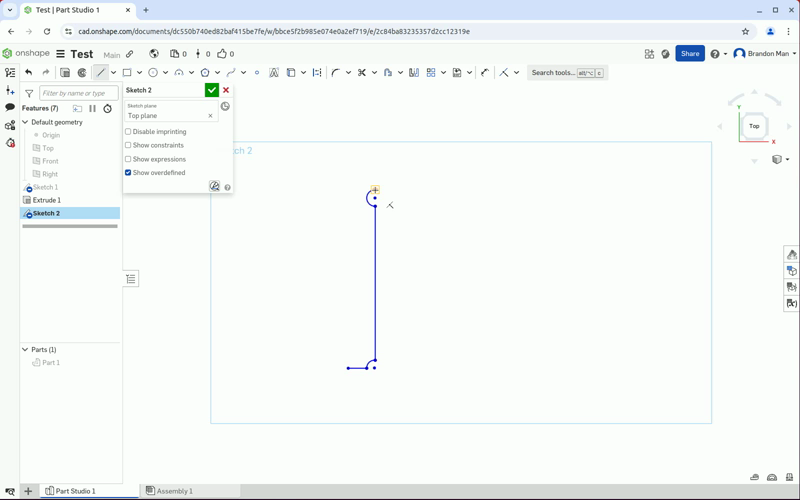
key_down(shift)
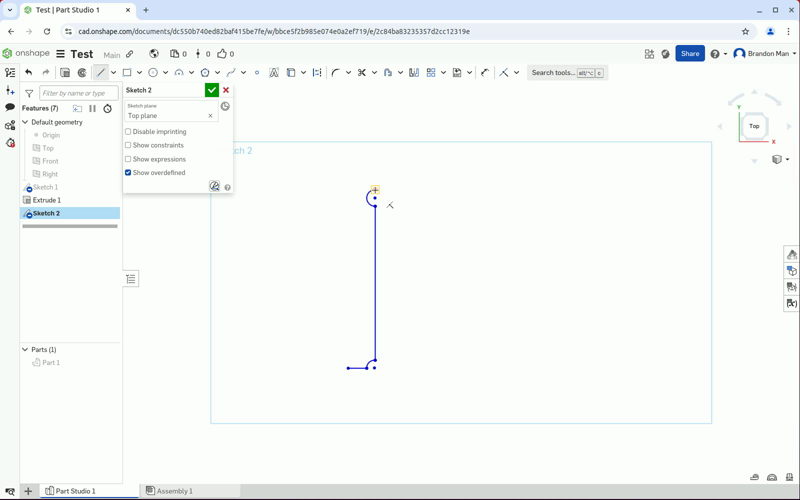
mouse_move(405, 189)
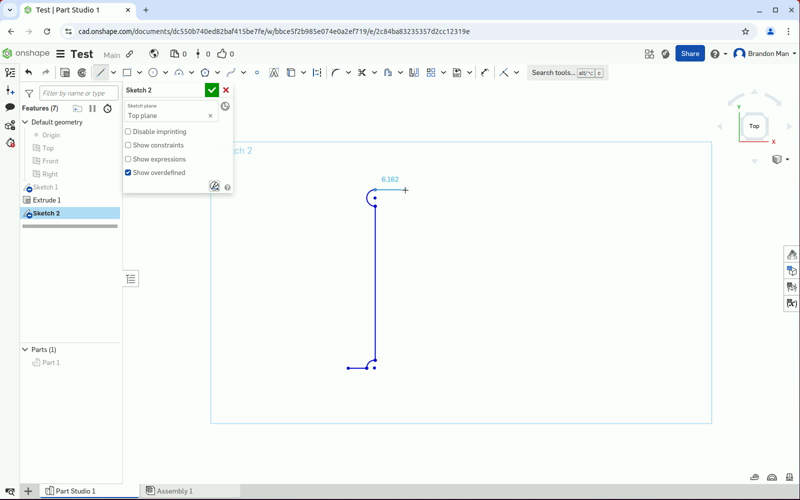
mouse_move(375, 171)
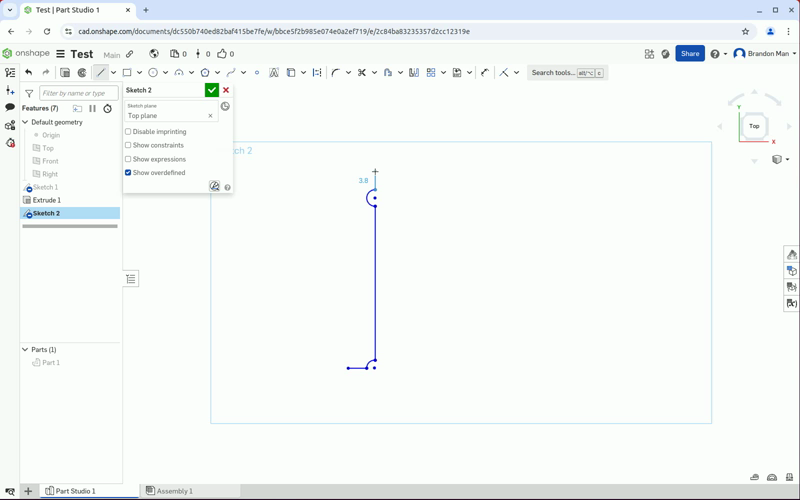
click(375, 171)
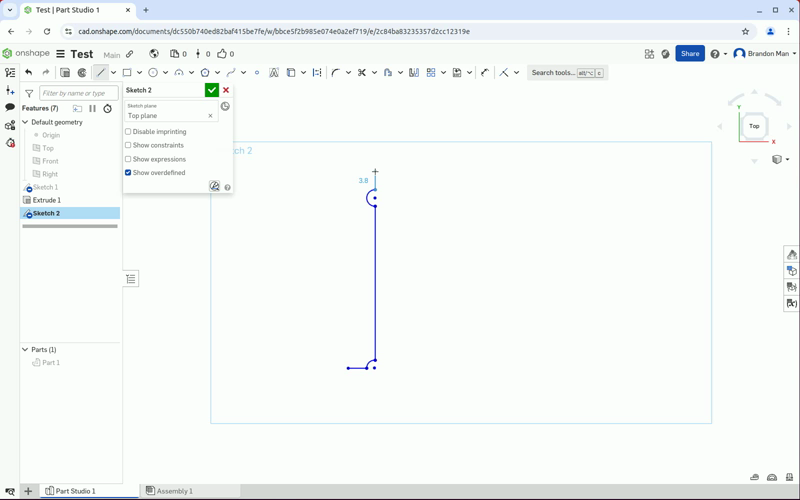
key_up(shift)
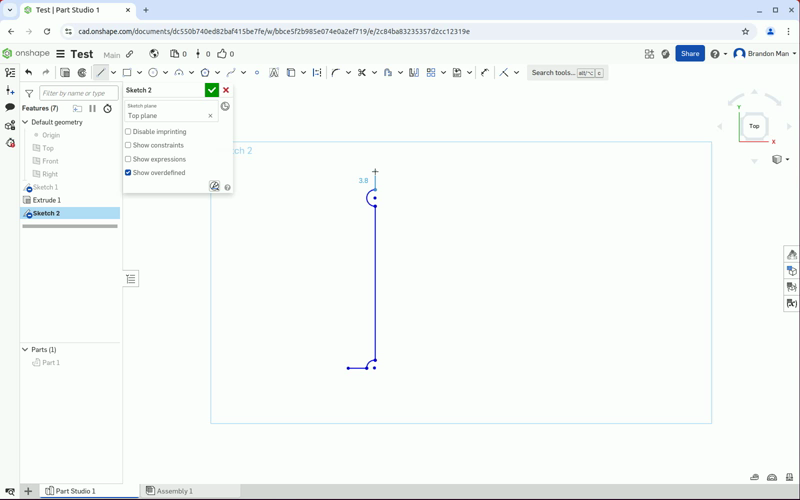
key_down(shift)
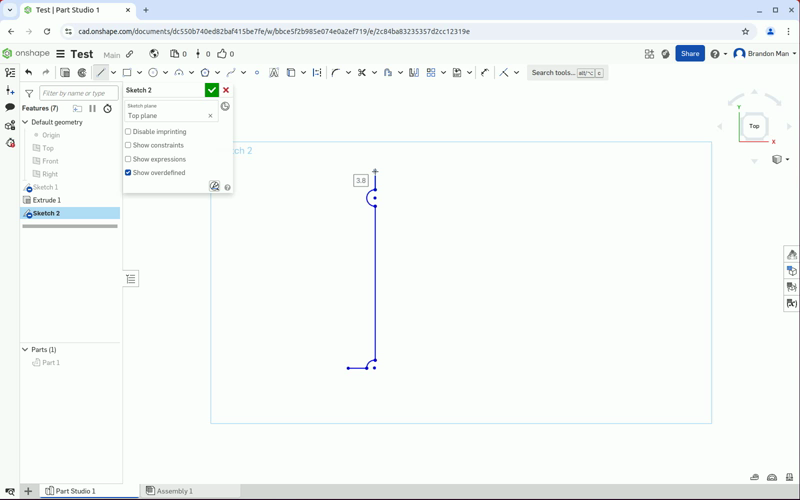
mouse_move(405, 171)
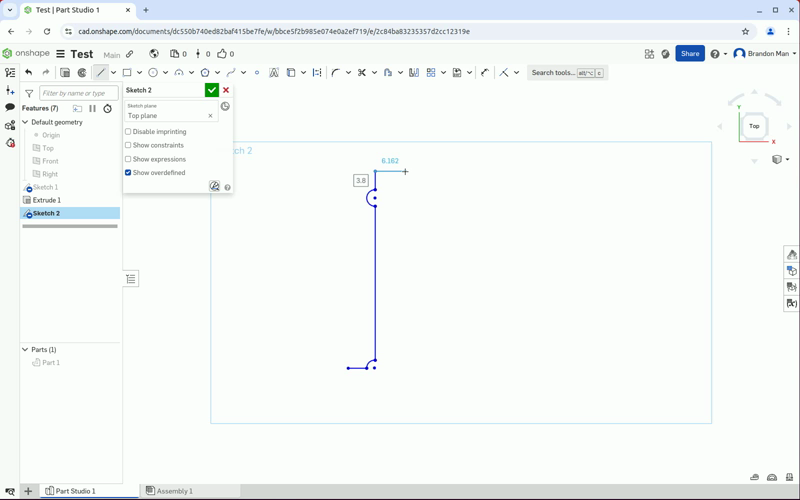
mouse_move(348, 171)
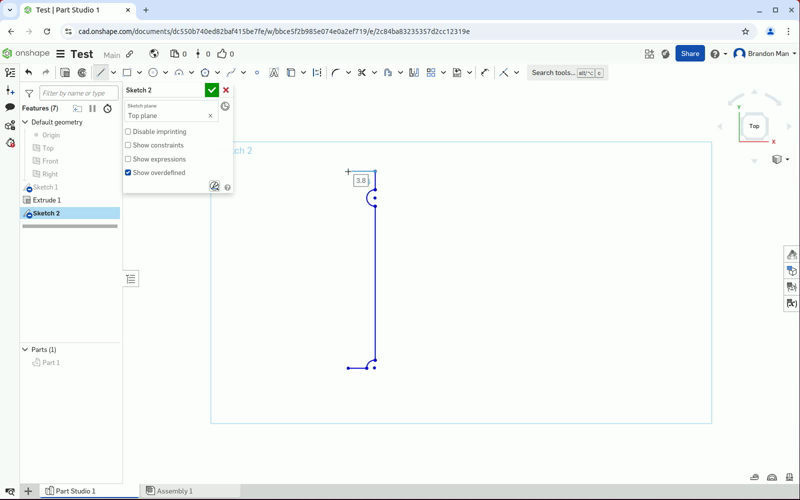
click(348, 171)
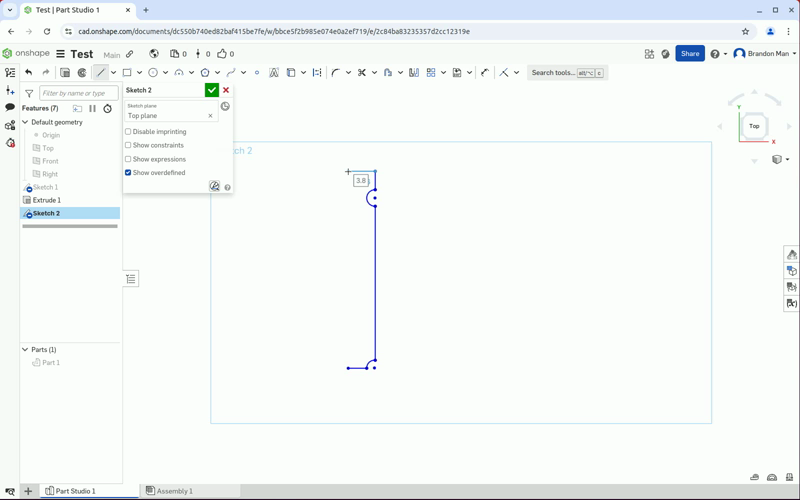
key_up(shift)
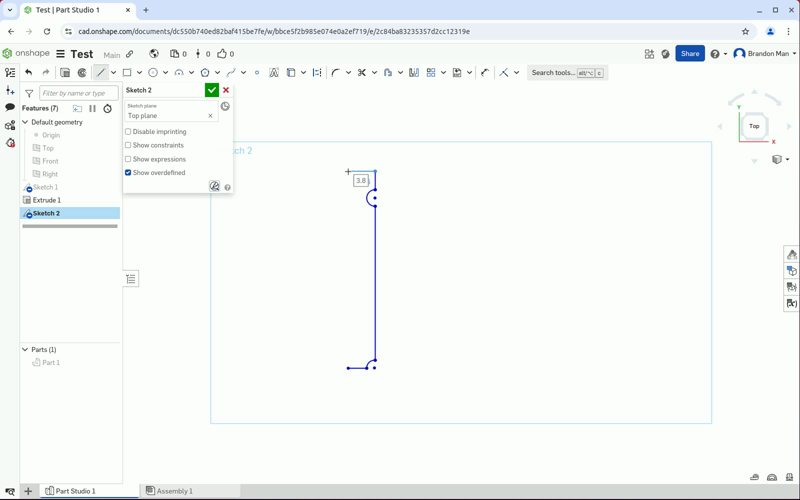
key_down(shift)
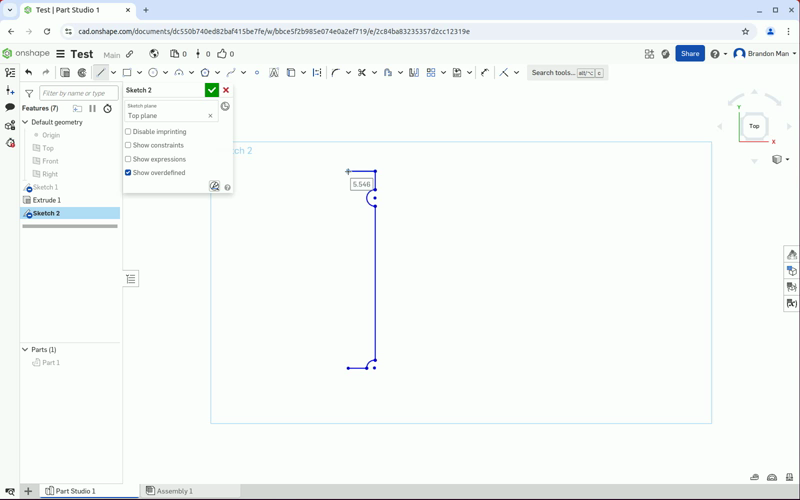
mouse_move(348, 368)
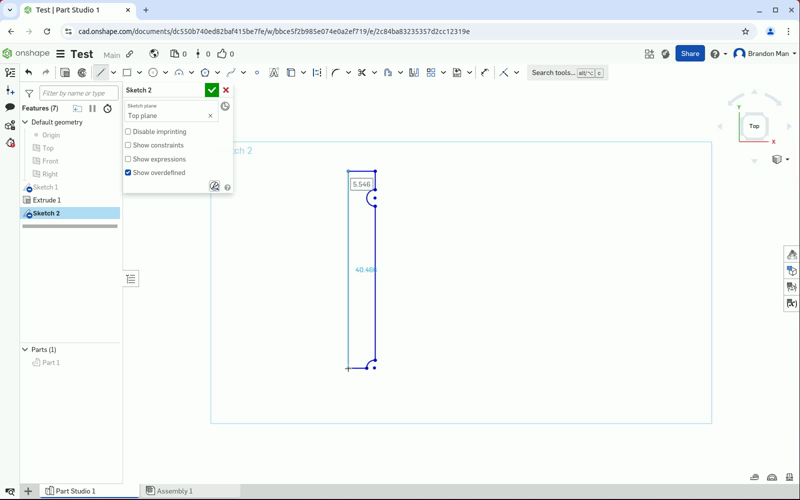
key_up(shift)
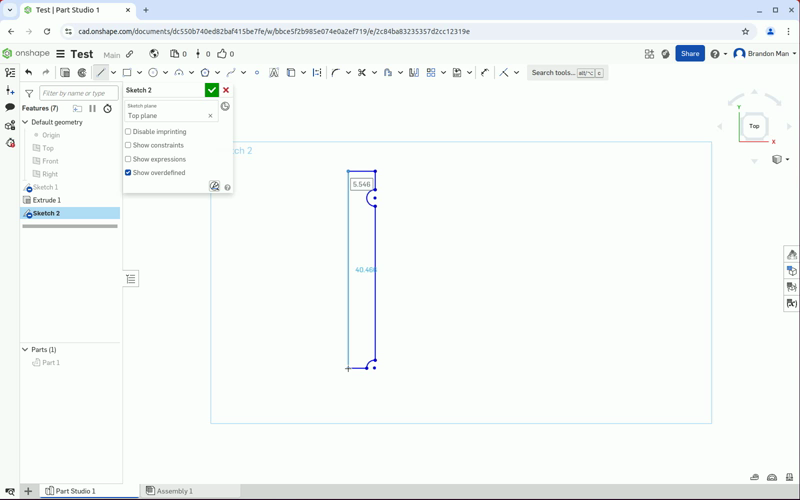
click(348, 368)
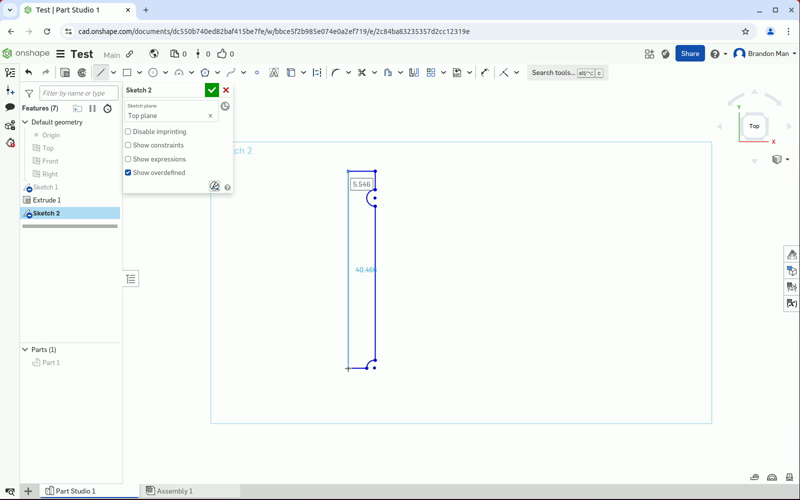
key(esc)
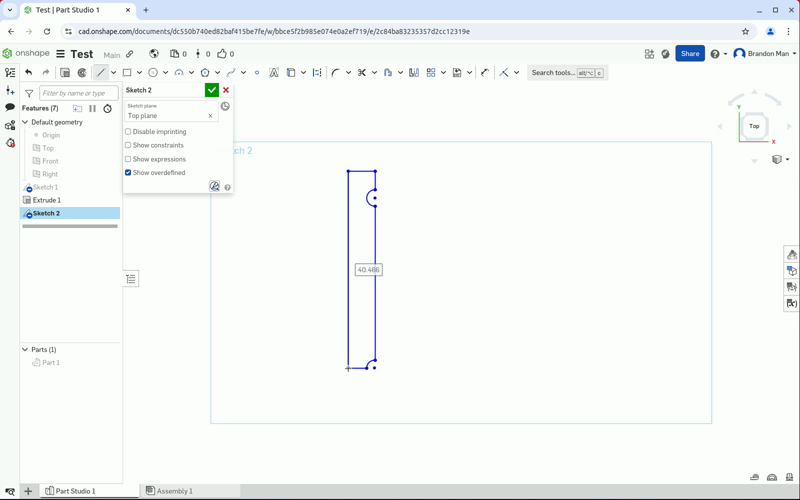
mouse_move(361, 198)
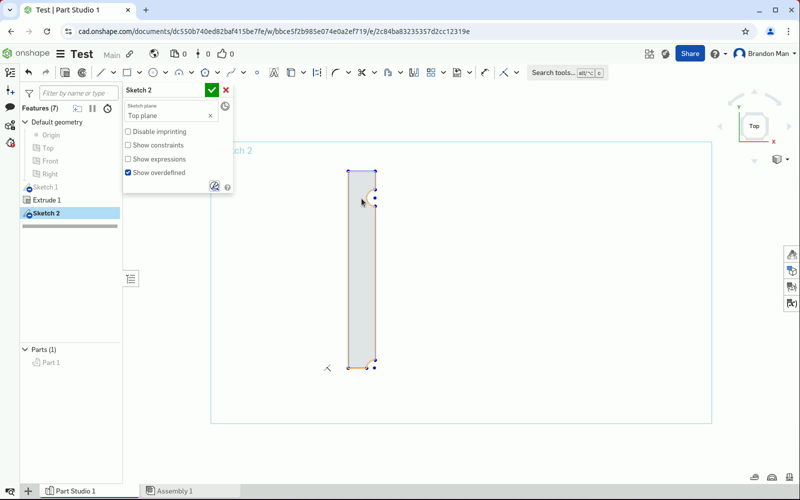
scroll(6)
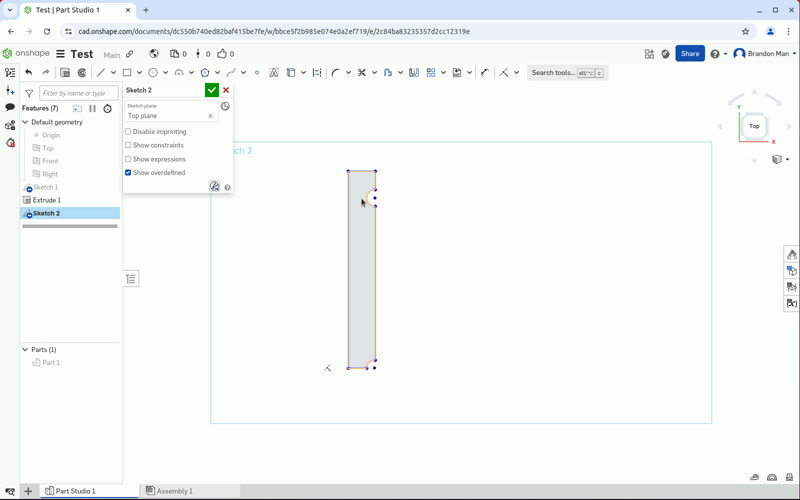
scroll(6)
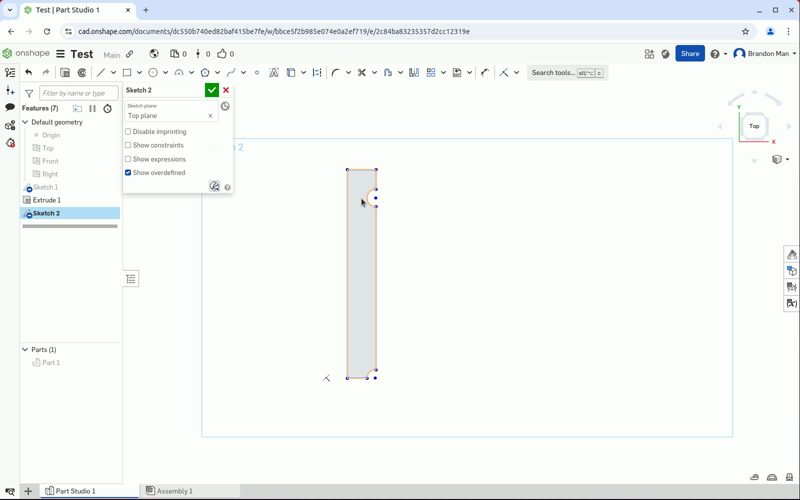
scroll(6)
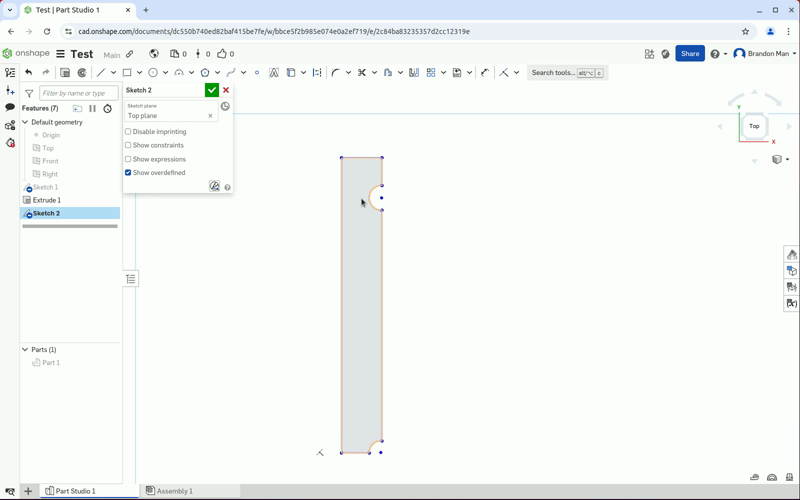
scroll(6)
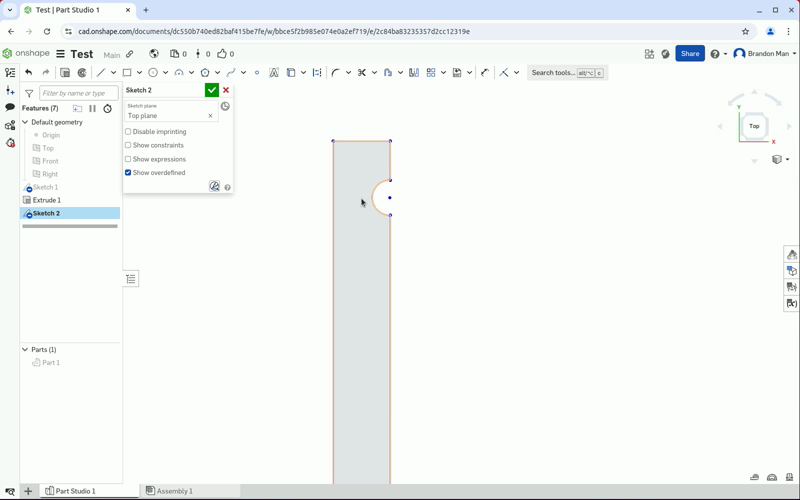
scroll(6)
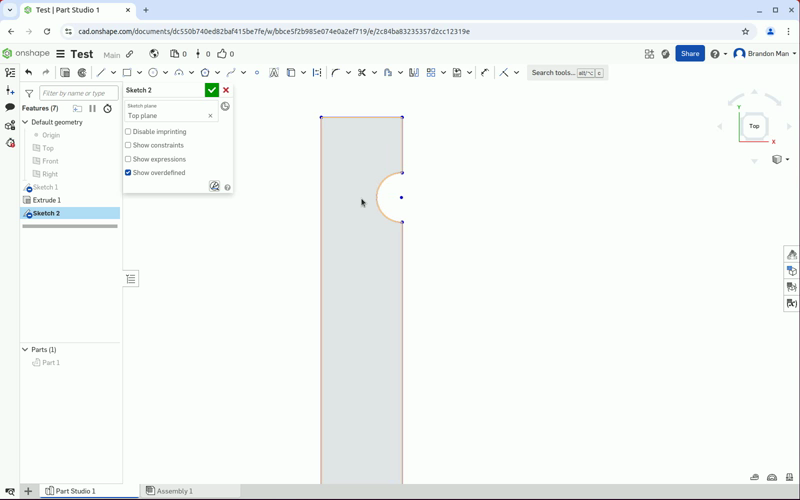
scroll(6)
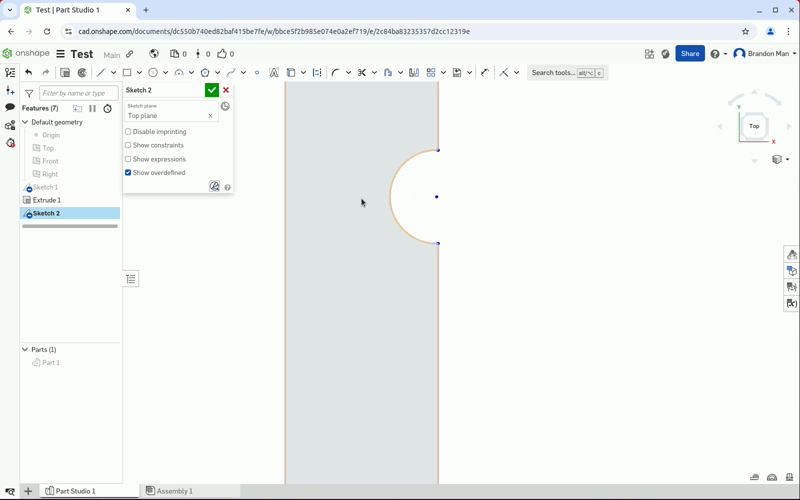
scroll(6)
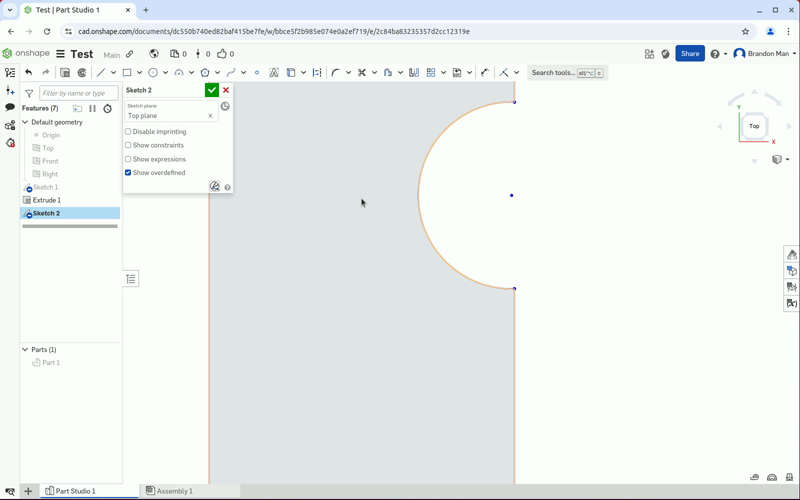
click(361, 198)
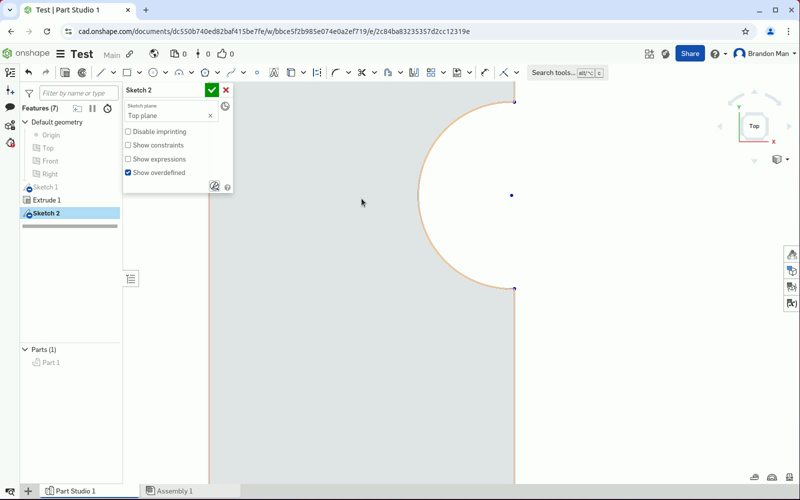
scroll(-6)
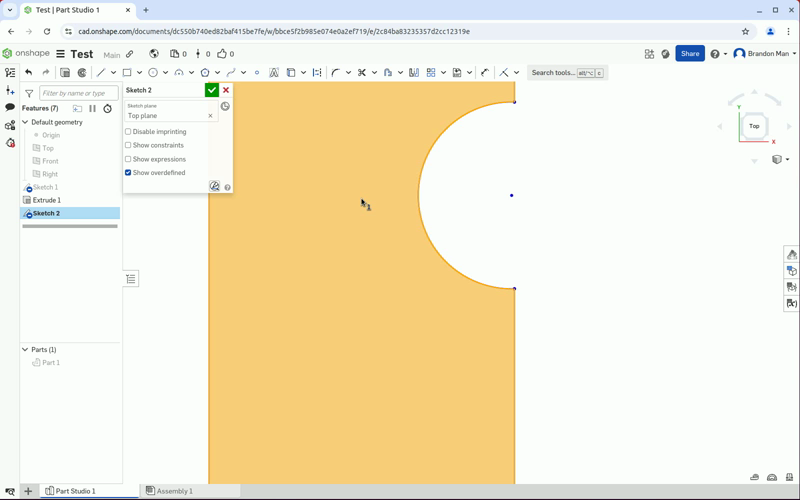
scroll(-6)
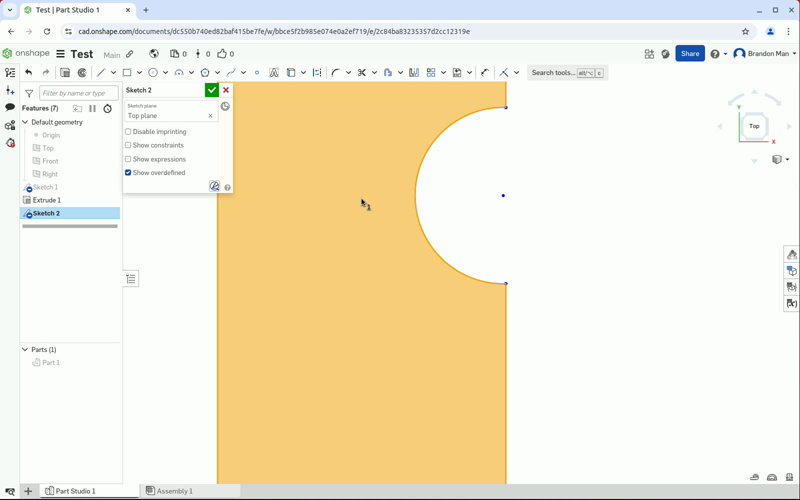
scroll(-6)
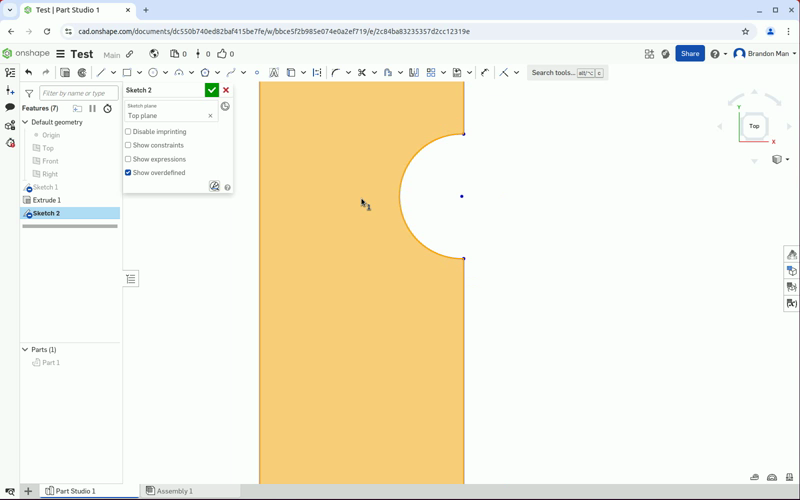
scroll(-6)
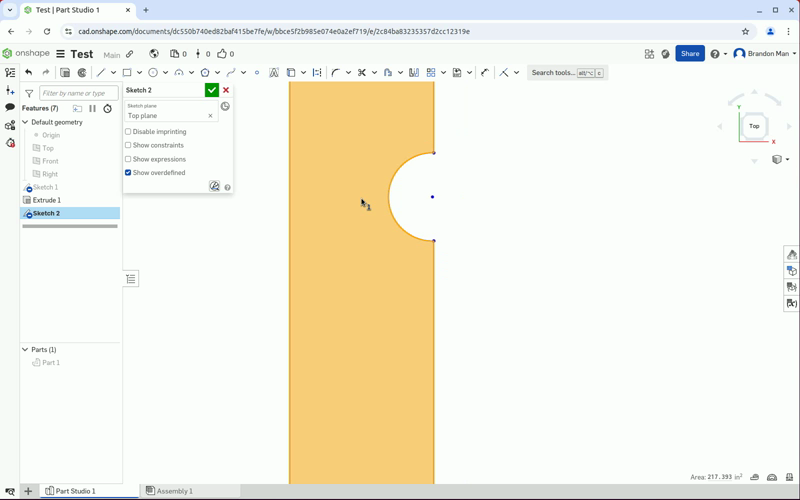
scroll(-6)
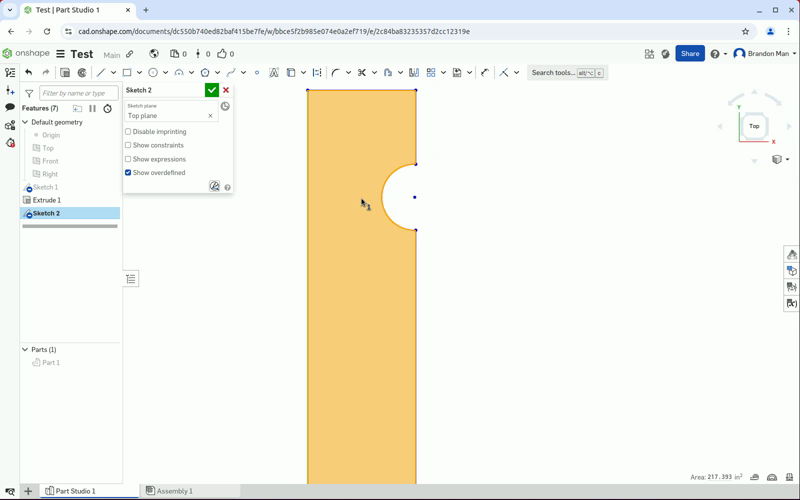
scroll(-6)
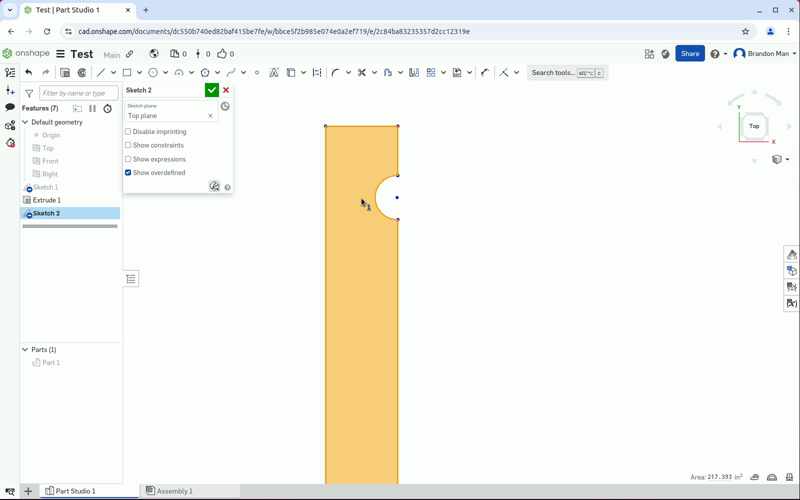
scroll(-6)
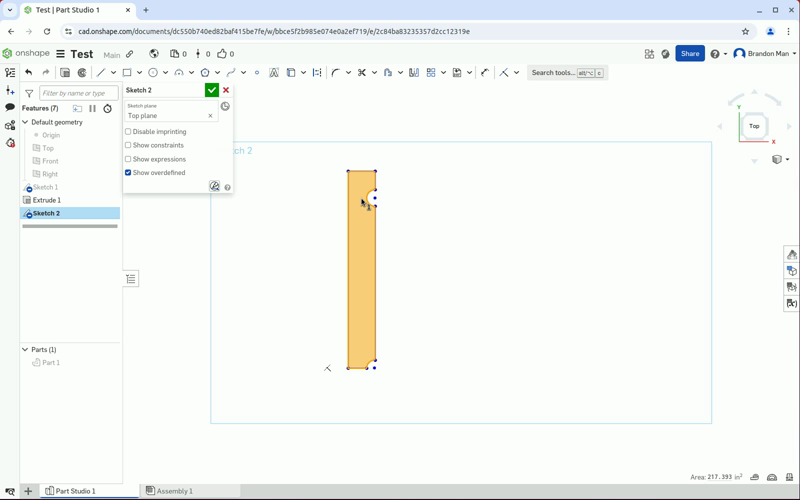
mouse_move(73, 352)
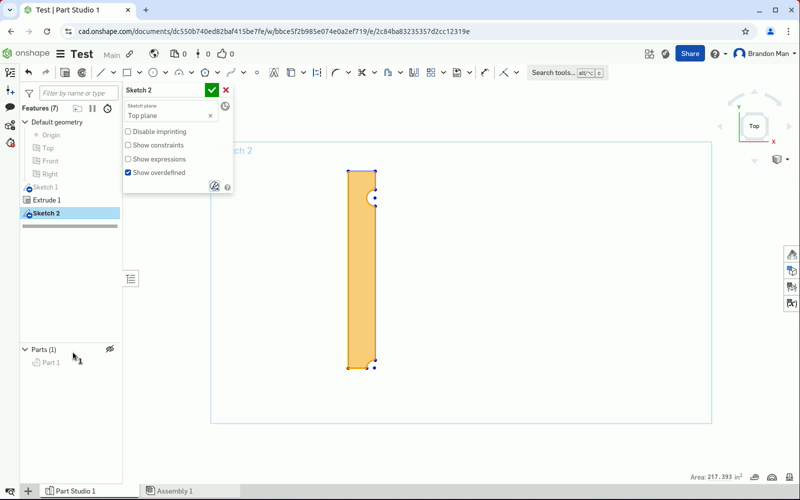
key(shift+y)
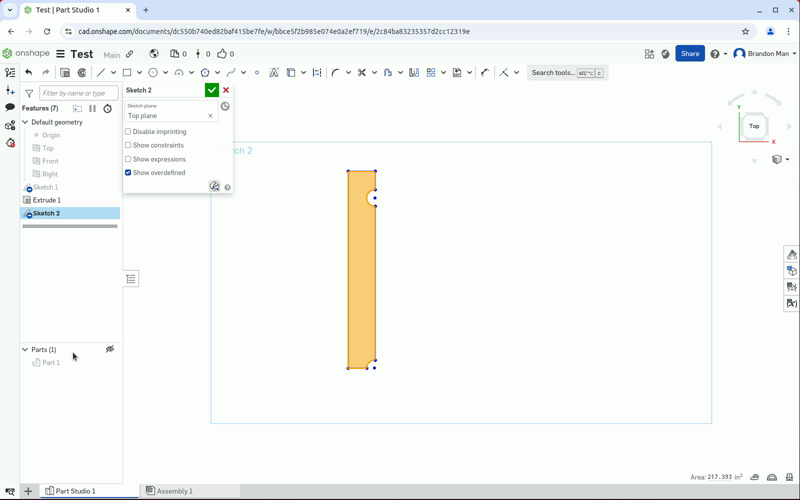
key(shift+e)
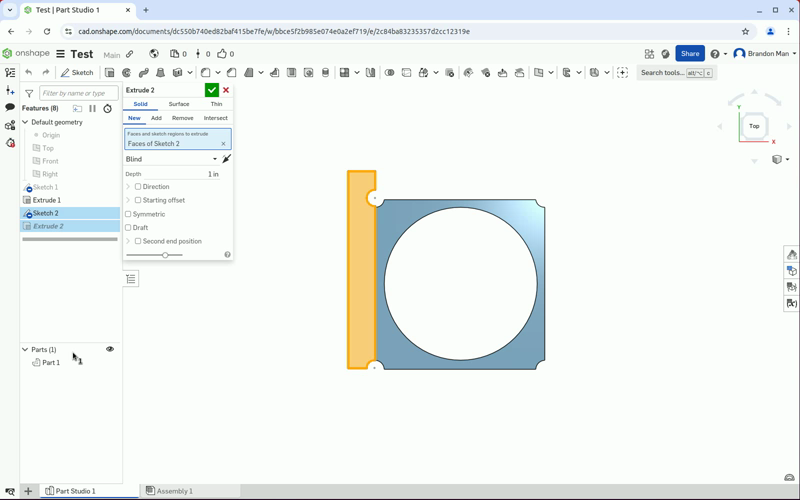
mouse_move(143, 106)
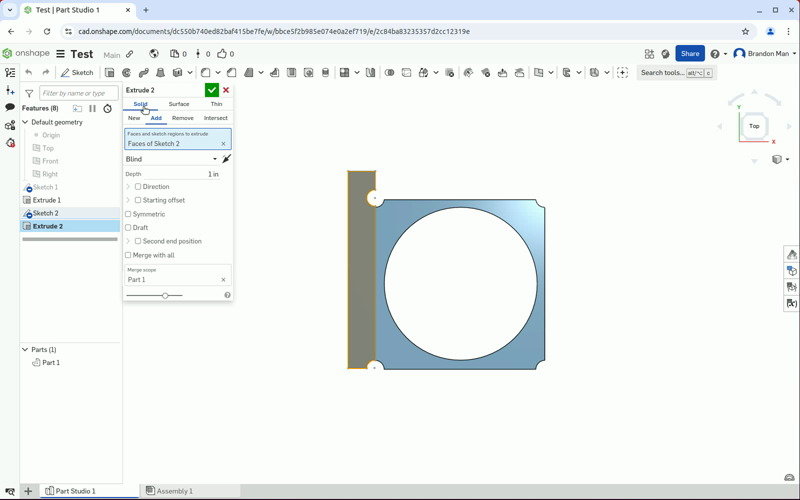
click(143, 106)
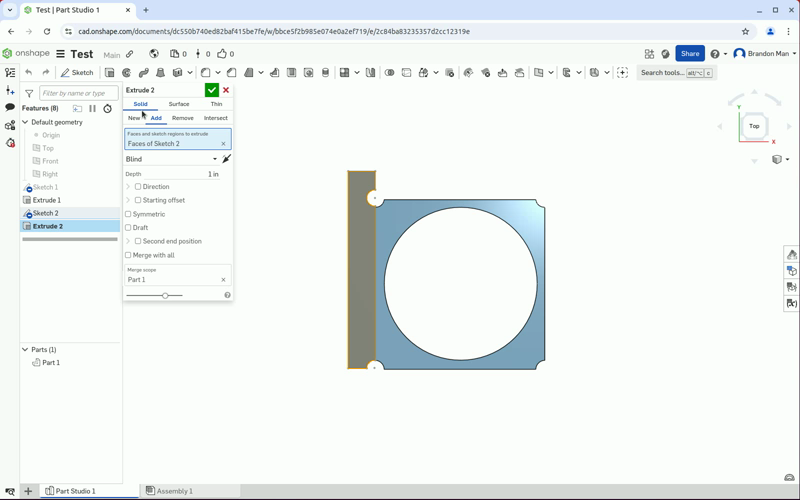
mouse_move(137, 120)
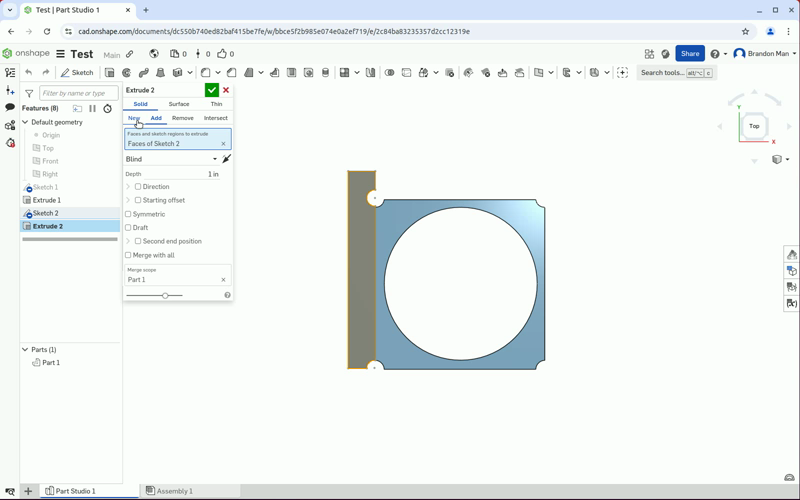
click(137, 120)
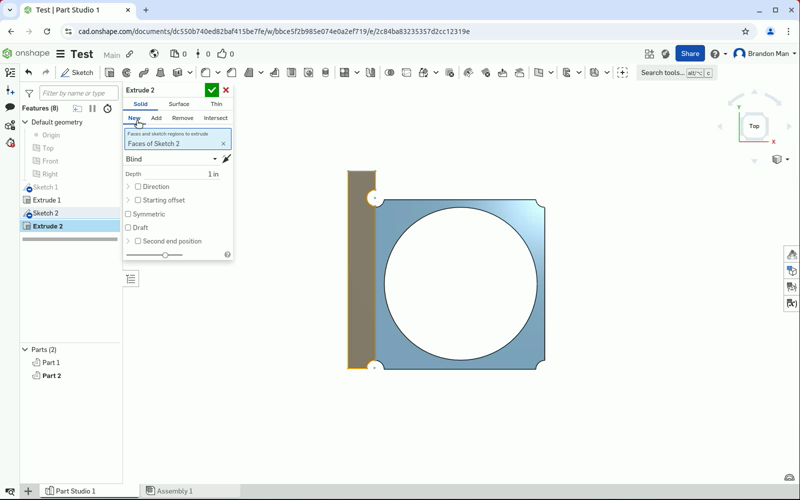
key(tab, 4)
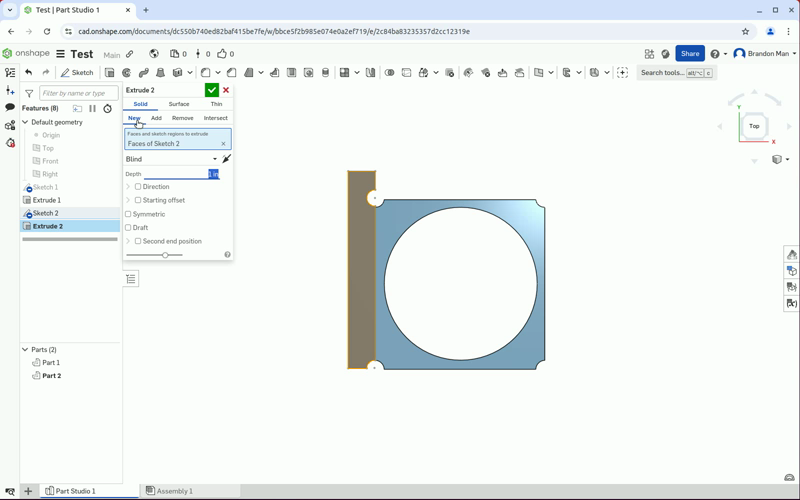
text(1.926)
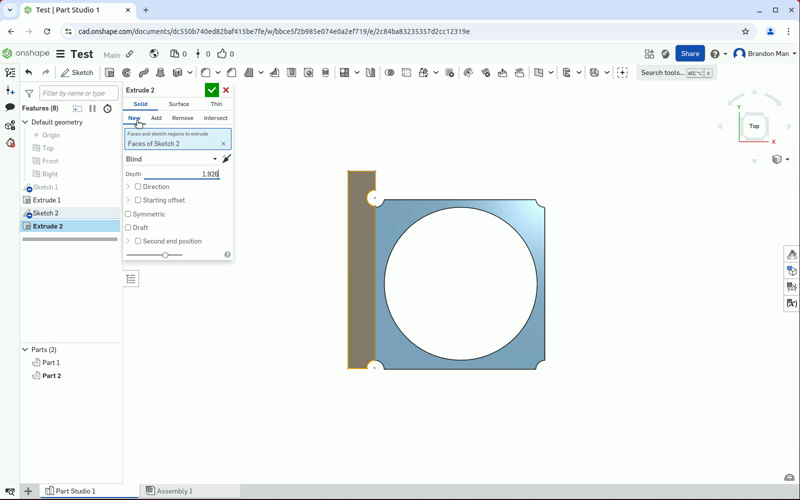
key(enter)
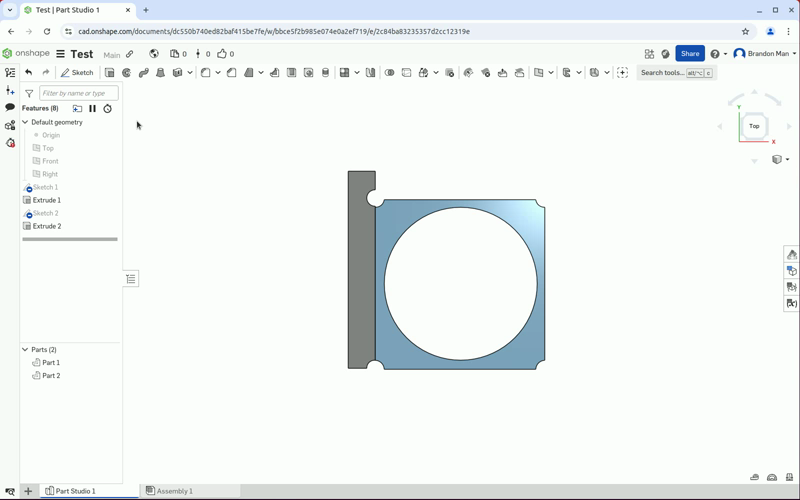
key(shift+h)
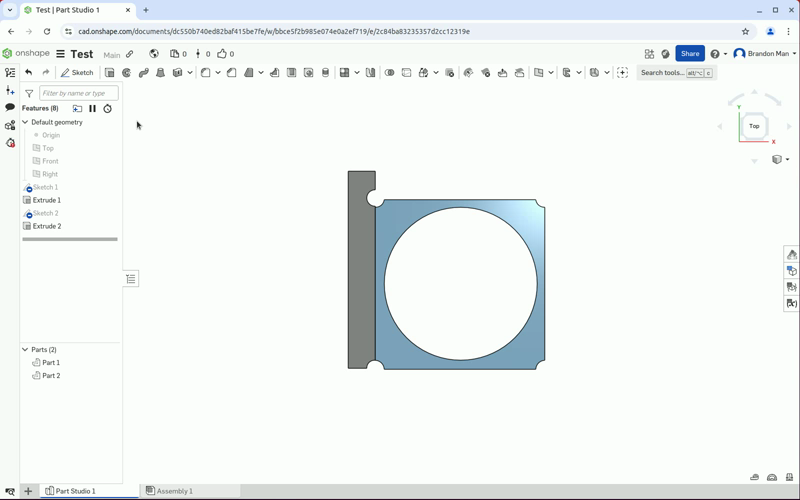
key(shift+h)
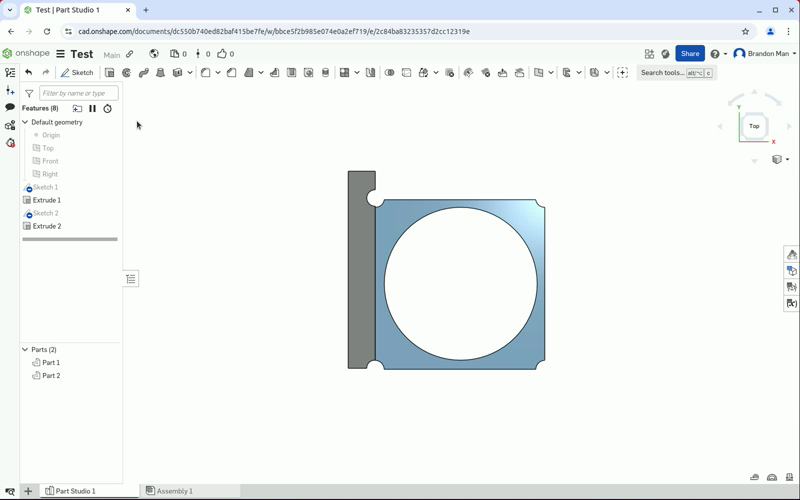
mouse_move(73, 189)
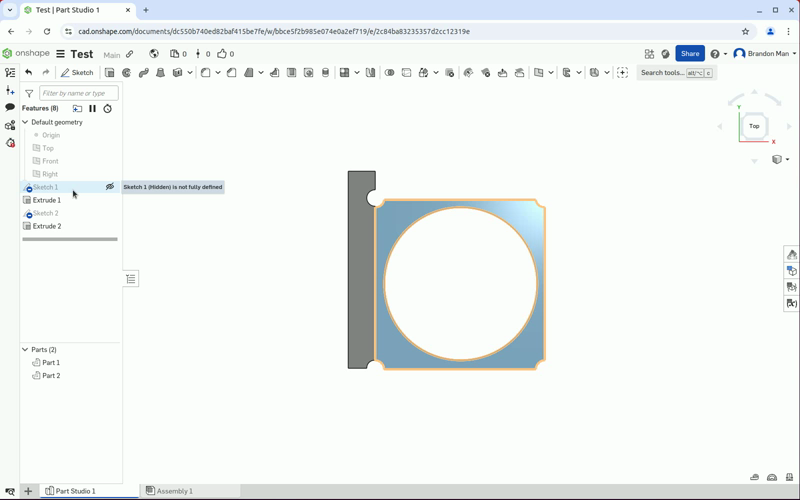
click(73, 189)
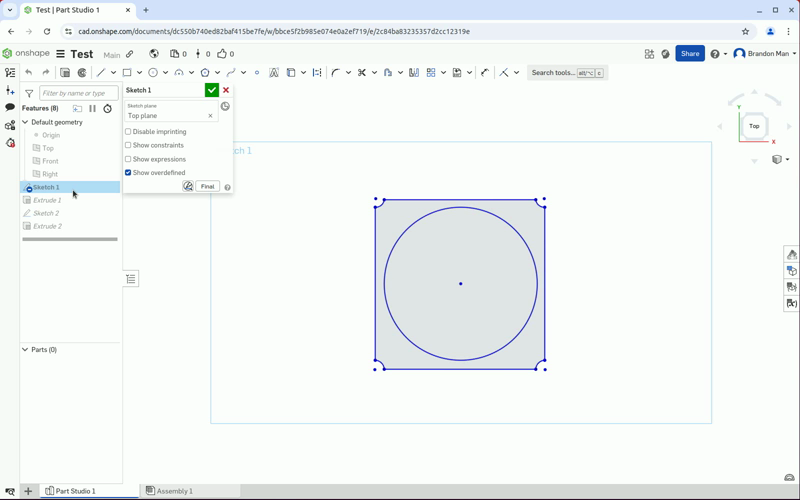
mouse_move(229, 92)
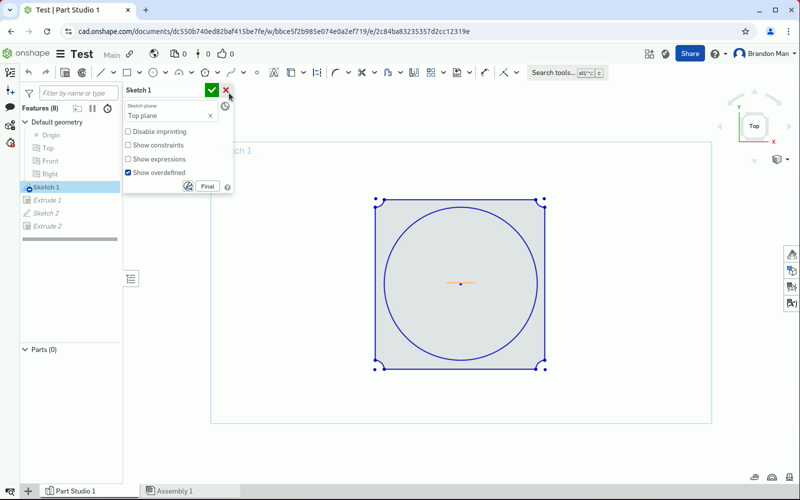
click(229, 92)
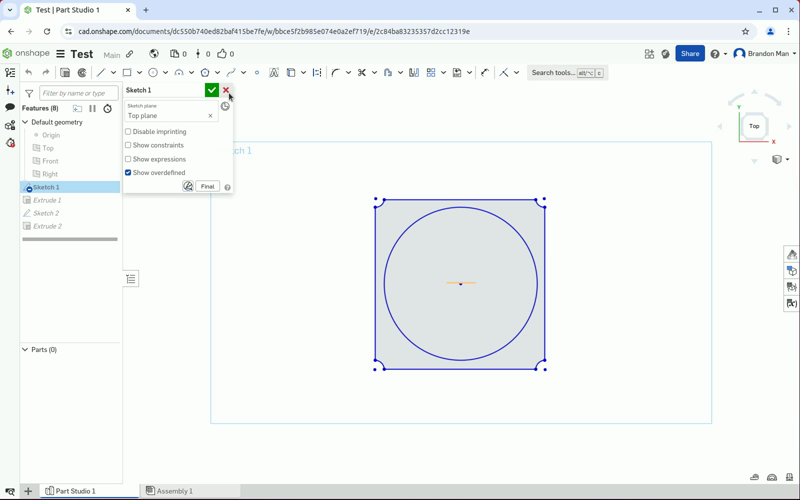
key(shift+s)
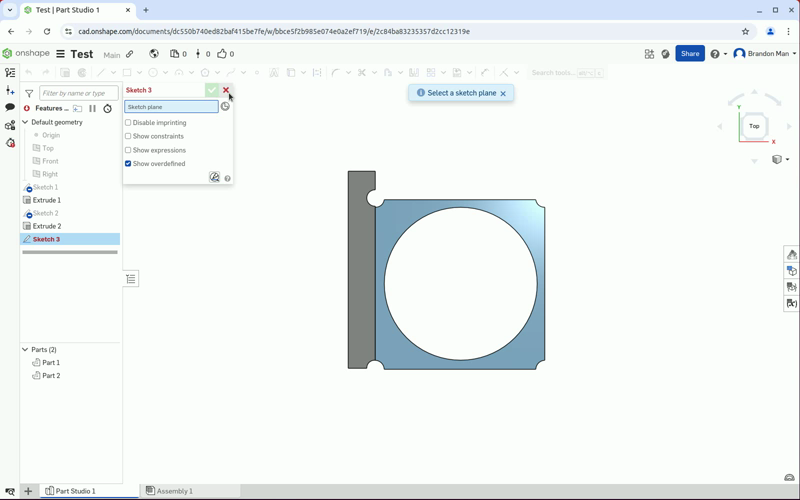
mouse_move(73, 150)
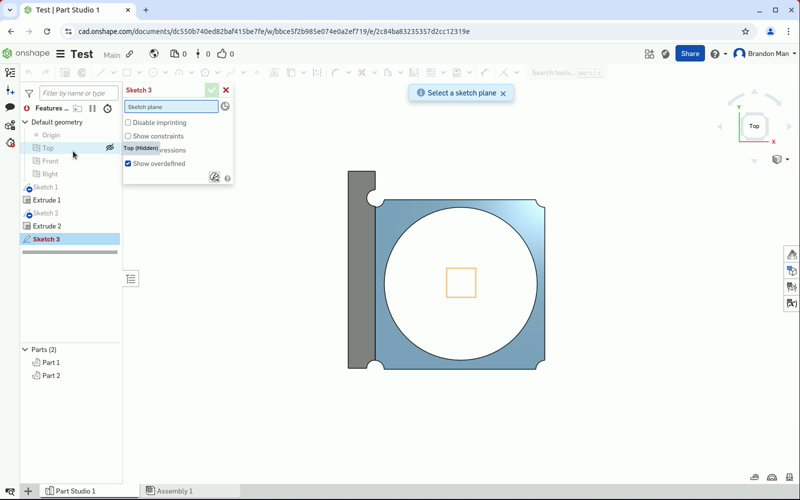
click(73, 150)
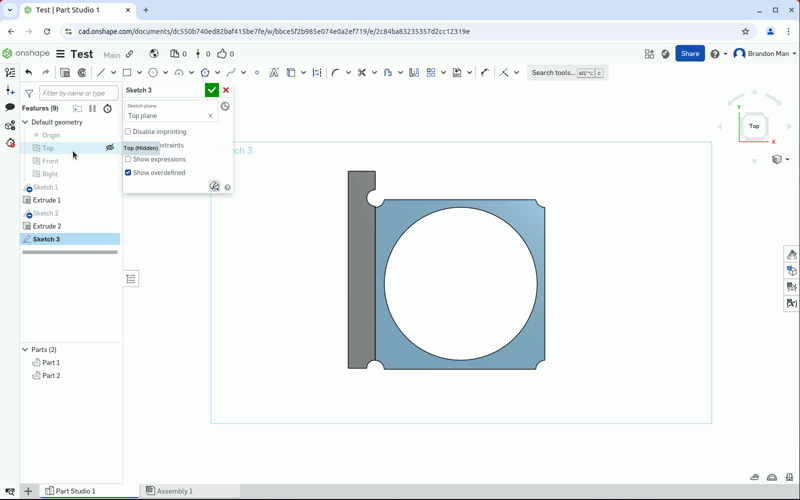
mouse_move(73, 352)
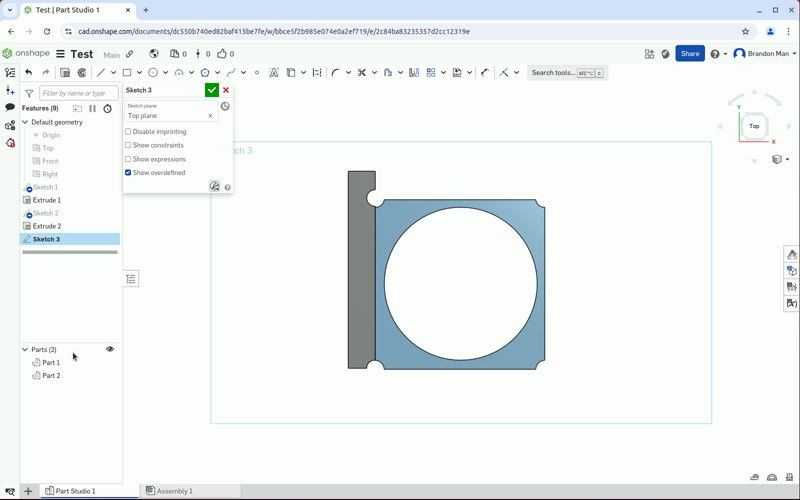
key(y)
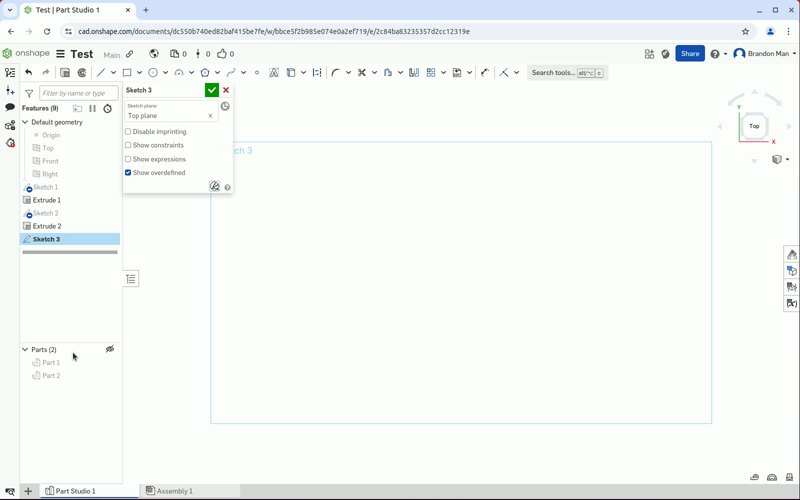
key(a)
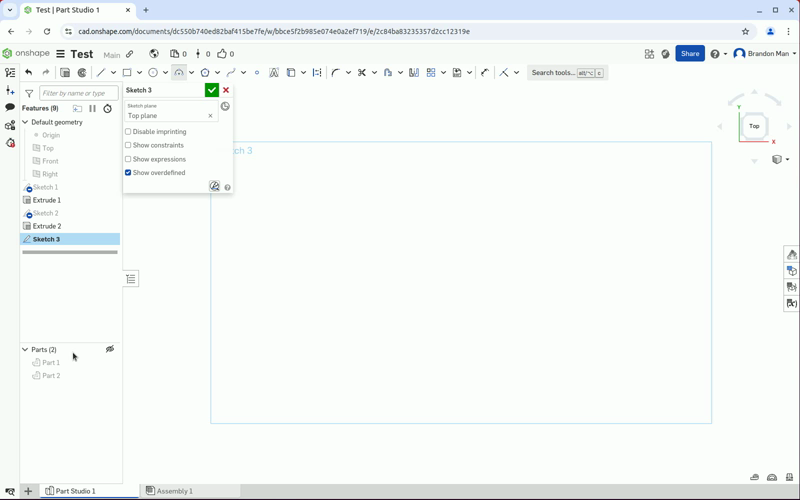
key_down(shift)
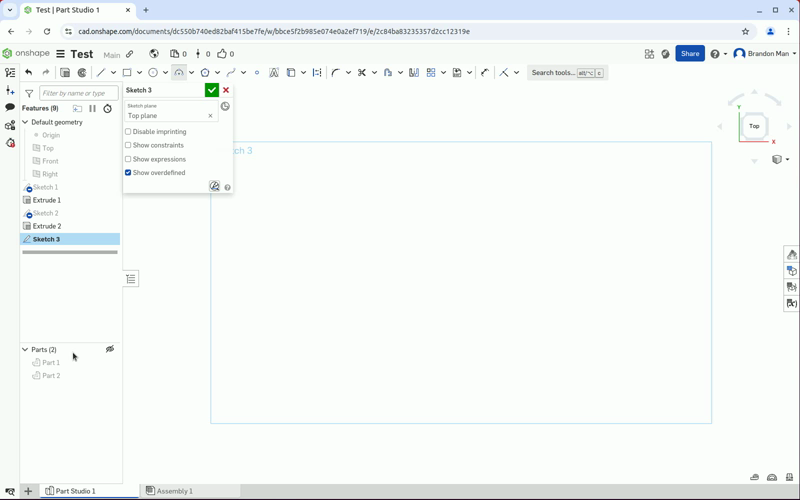
mouse_move(375, 189)
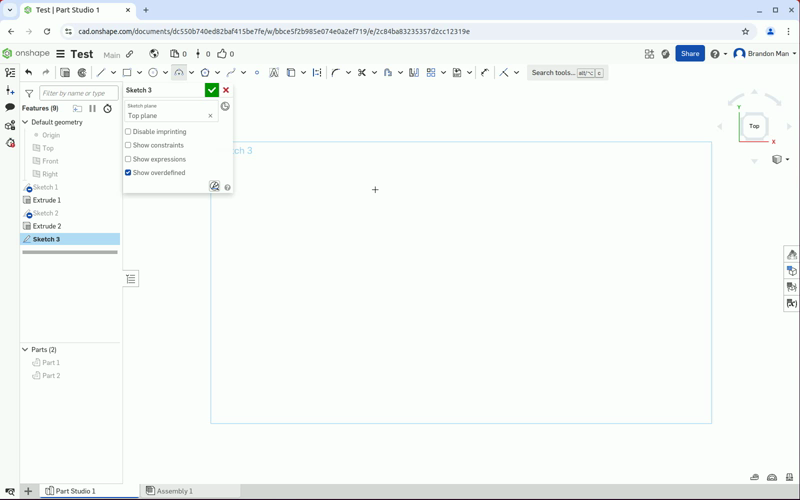
click(375, 189)
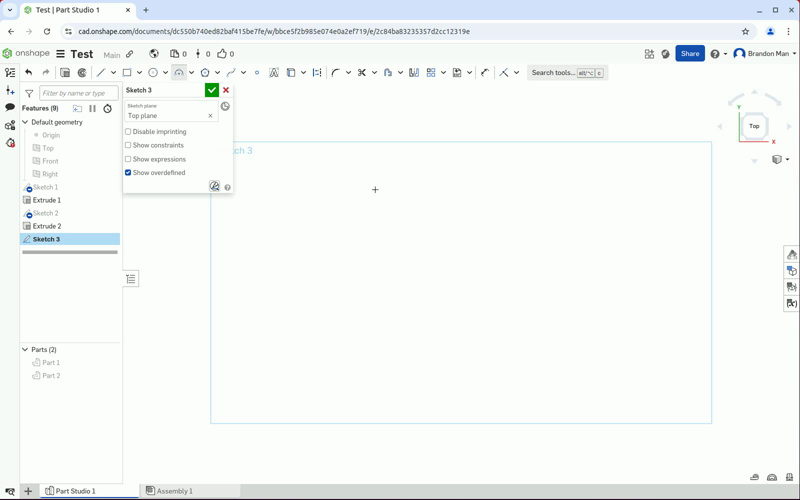
key_up(shift)
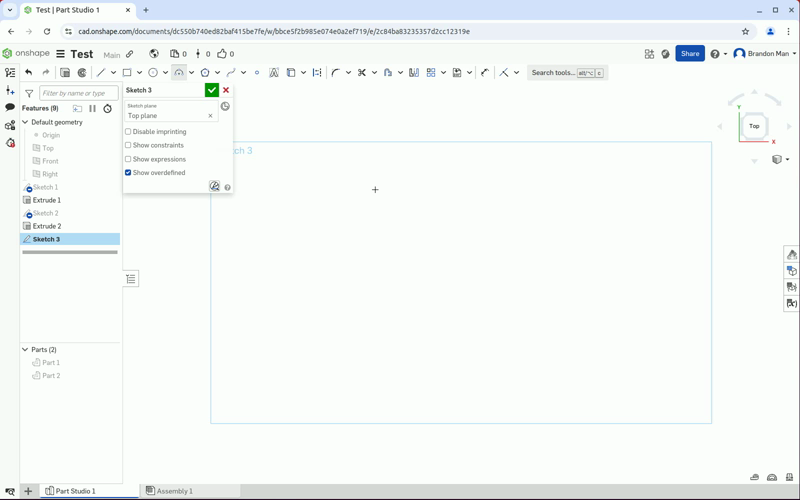
key_down(shift)
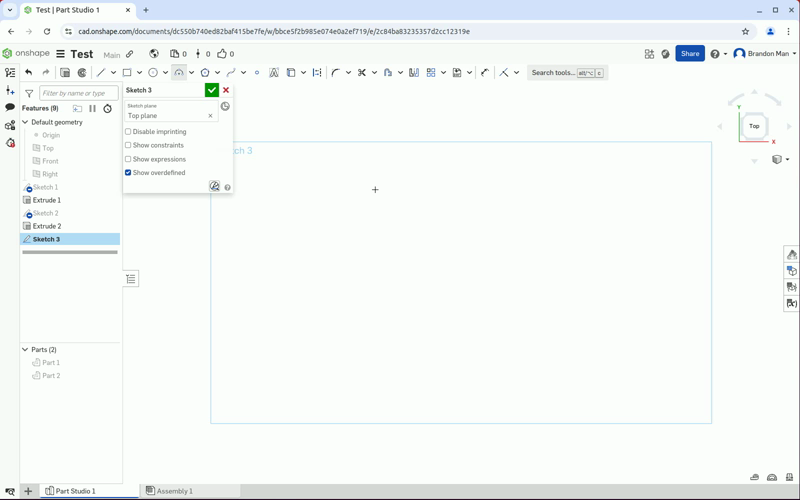
mouse_move(383, 197)
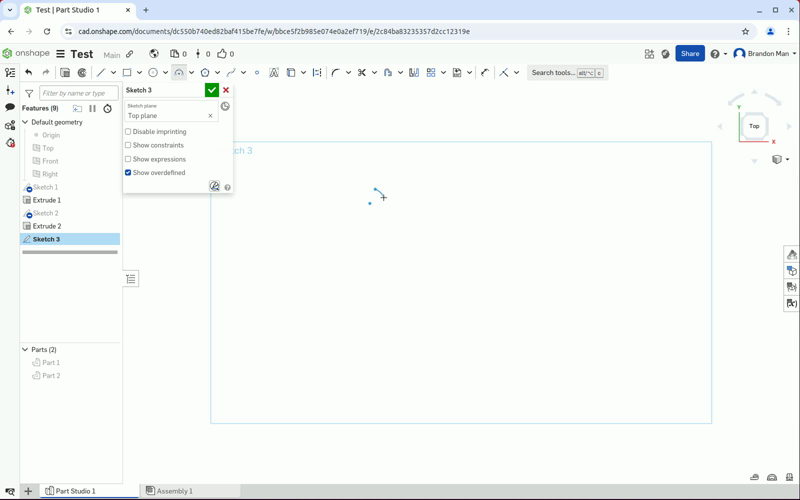
click(383, 197)
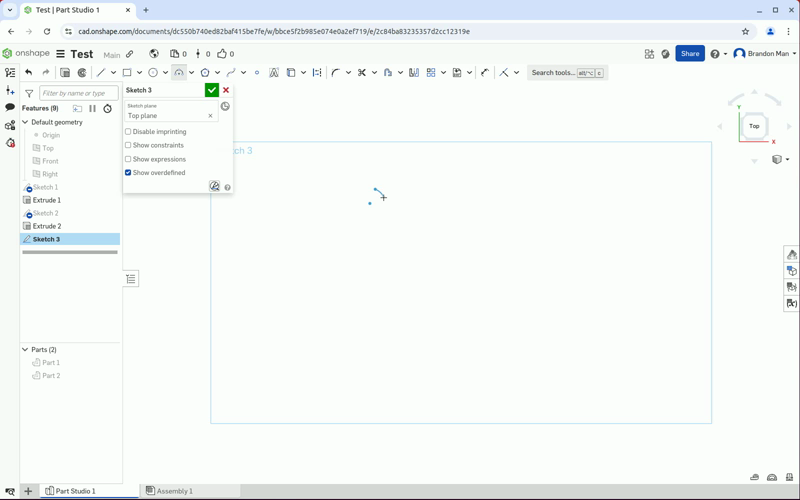
mouse_move(381, 191)
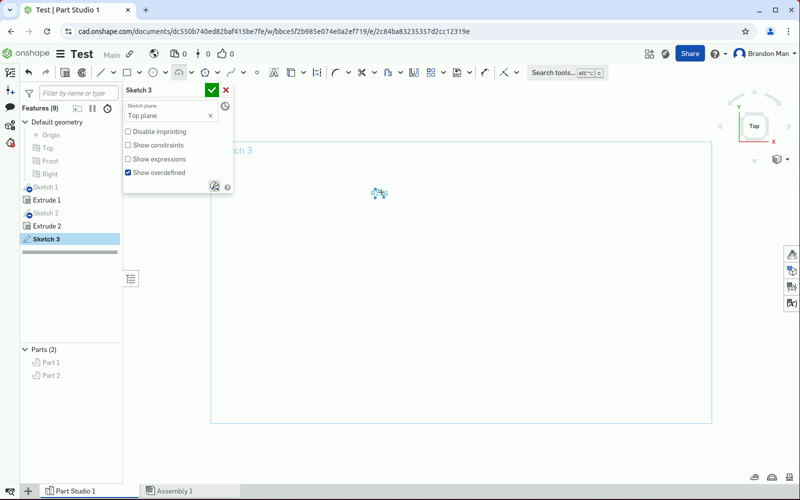
click(381, 191)
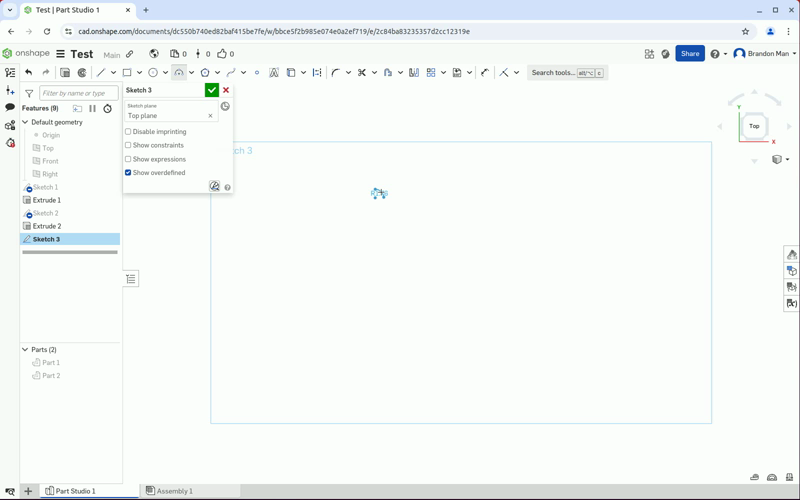
key_up(shift)
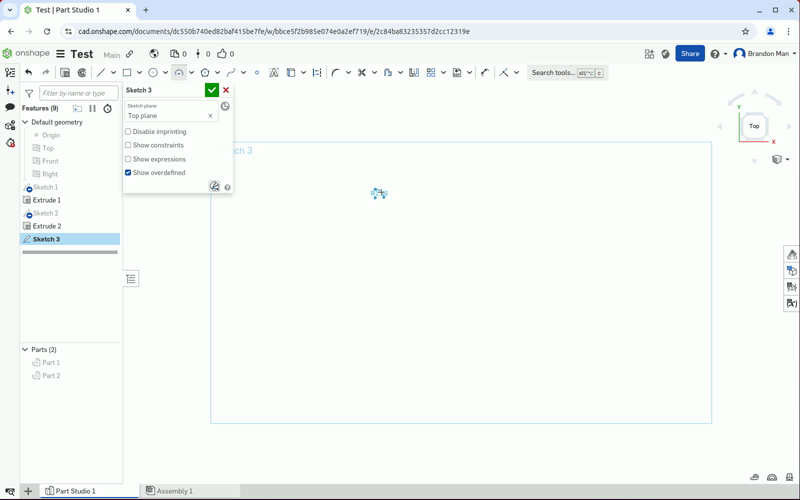
key(esc)
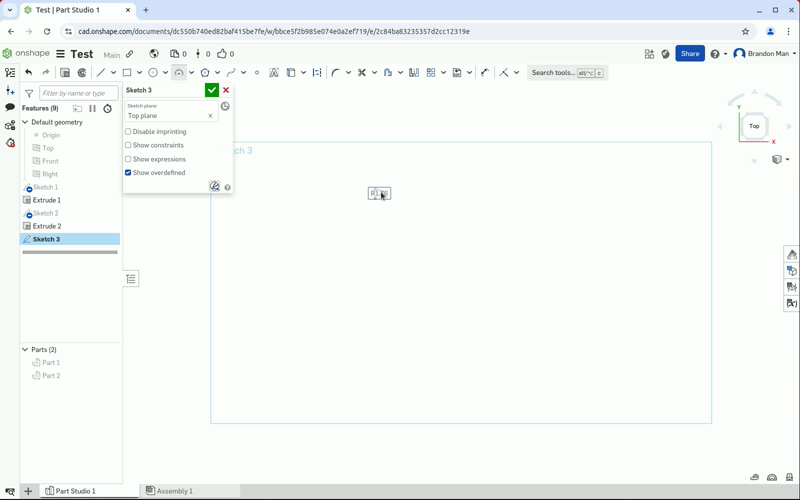
key(l)
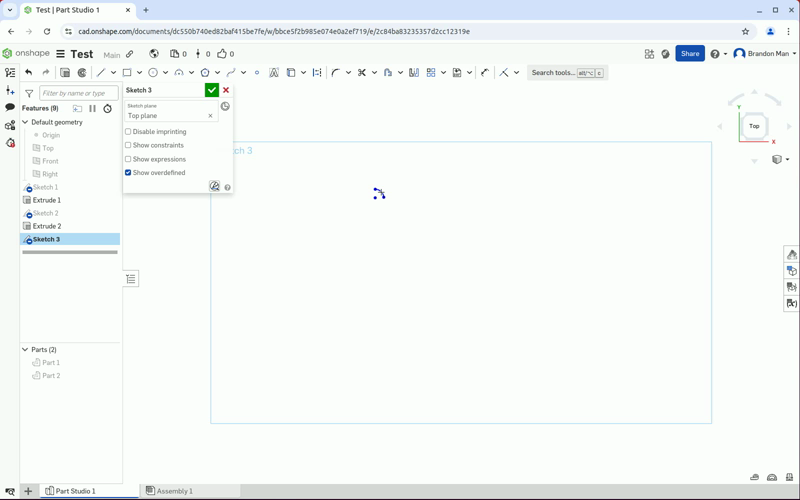
mouse_move(383, 197)
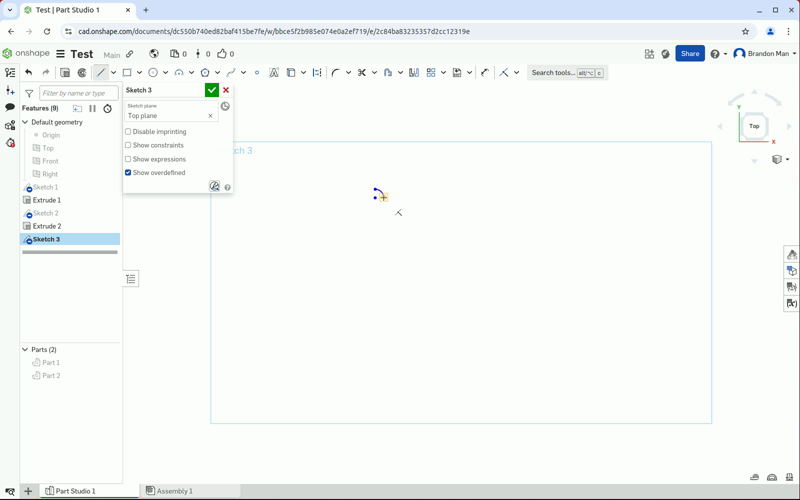
click(383, 197)
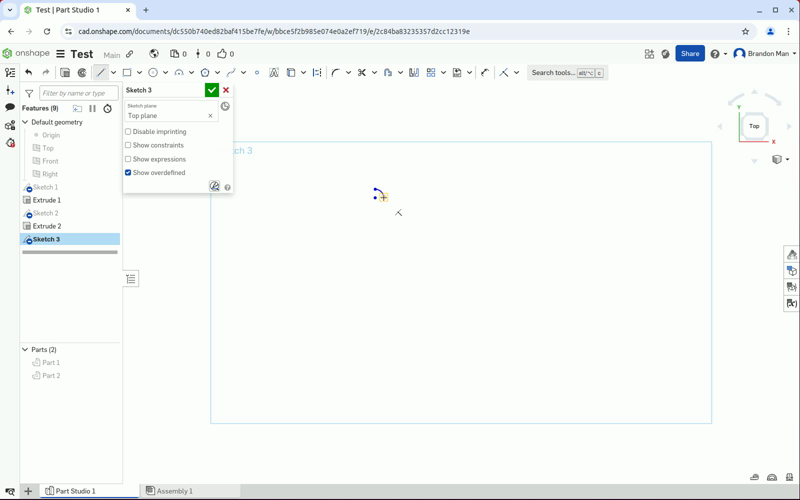
key_down(shift)
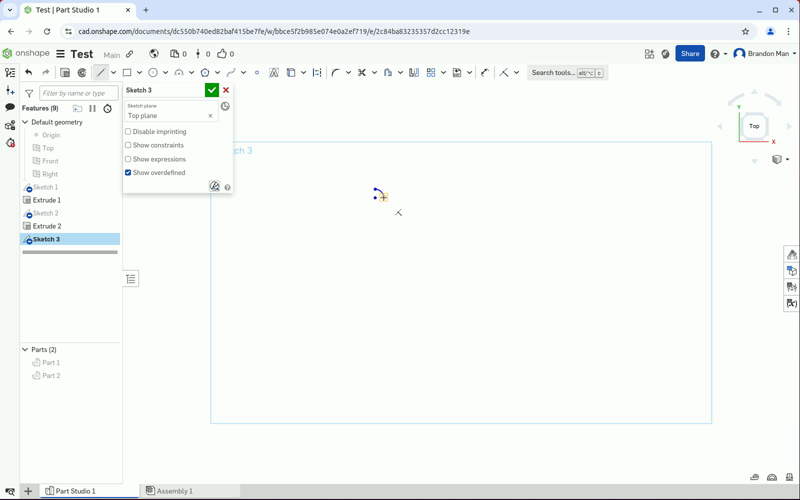
mouse_move(537, 197)
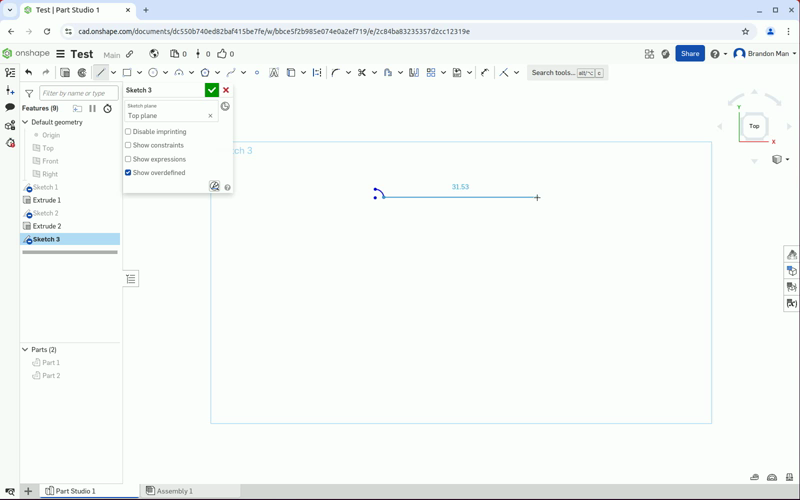
click(537, 197)
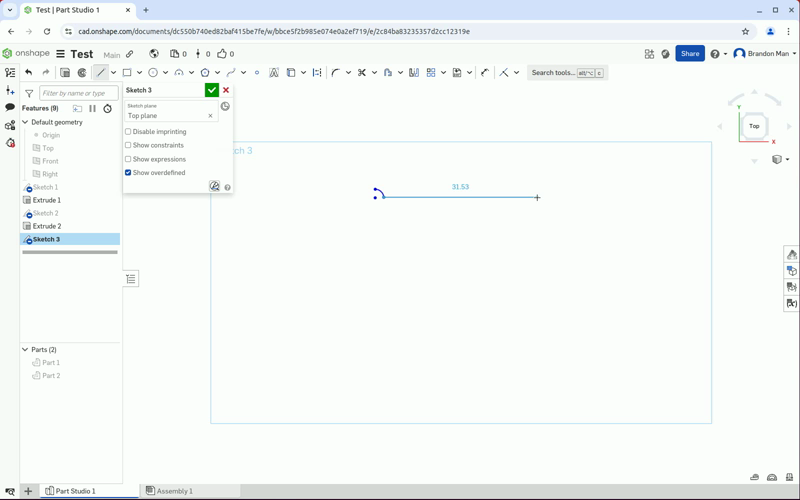
key_up(shift)
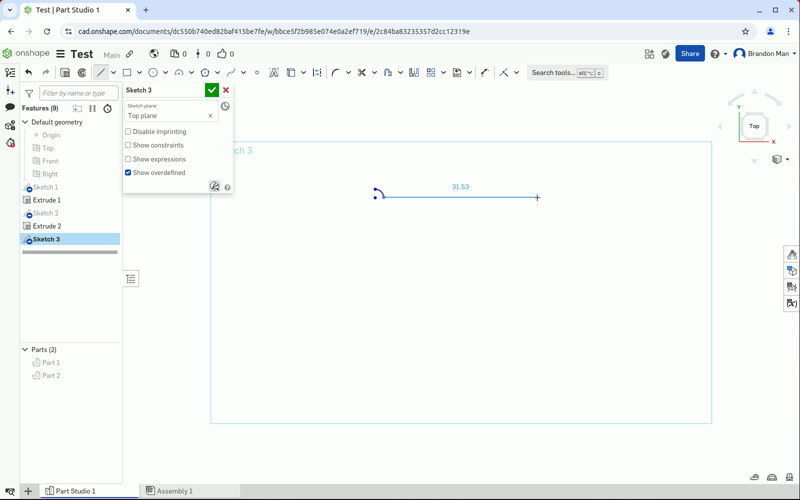
key(esc)
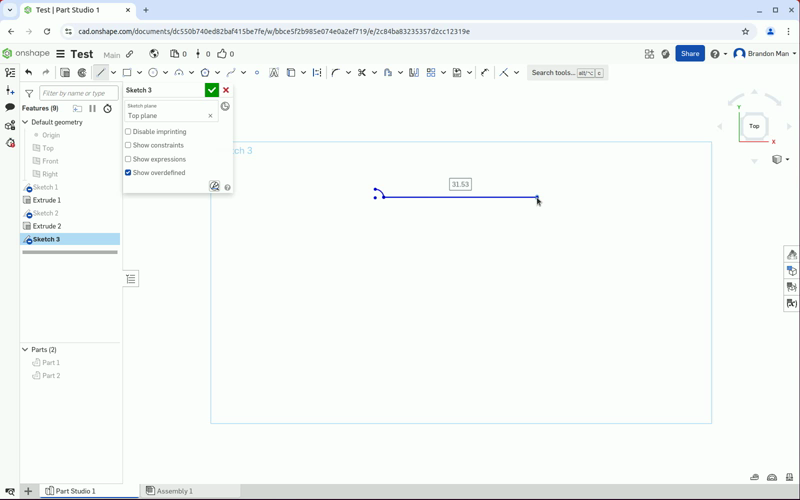
key(a)
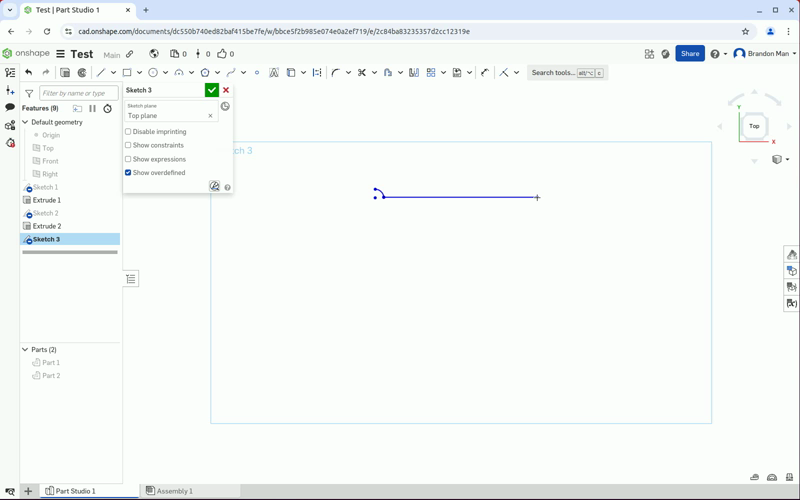
mouse_move(537, 197)
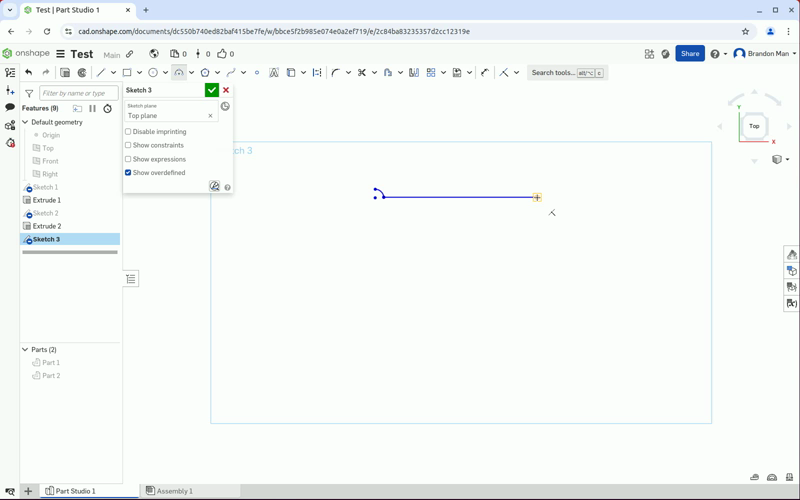
click(537, 197)
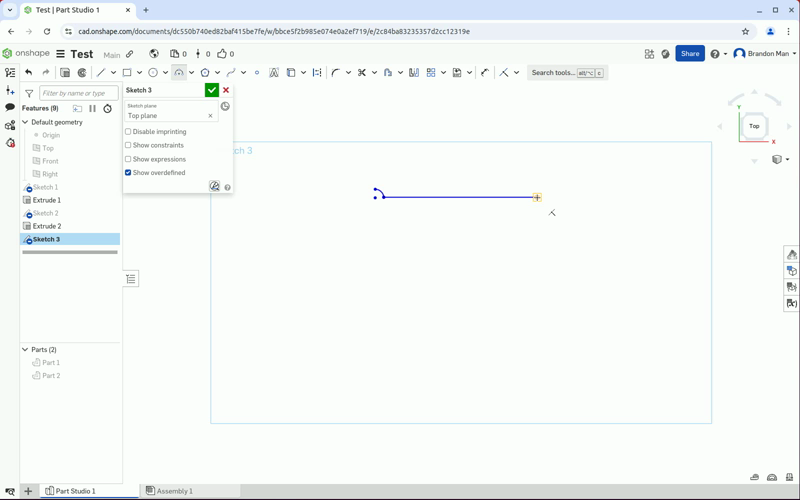
key_down(shift)
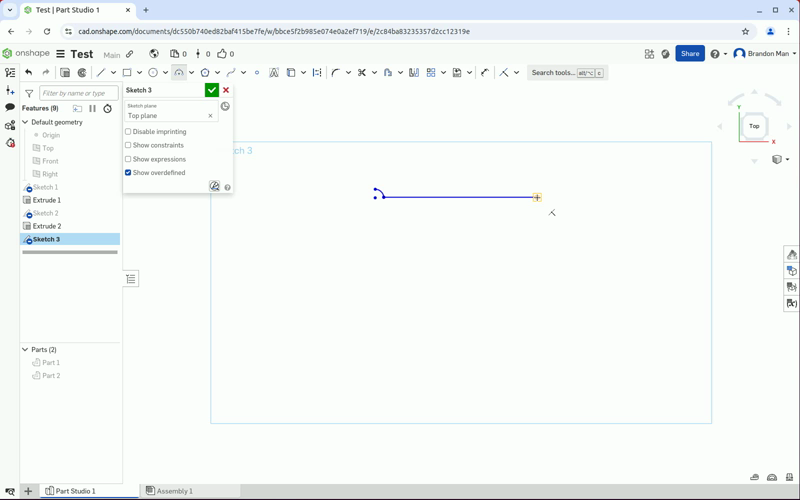
mouse_move(553, 197)
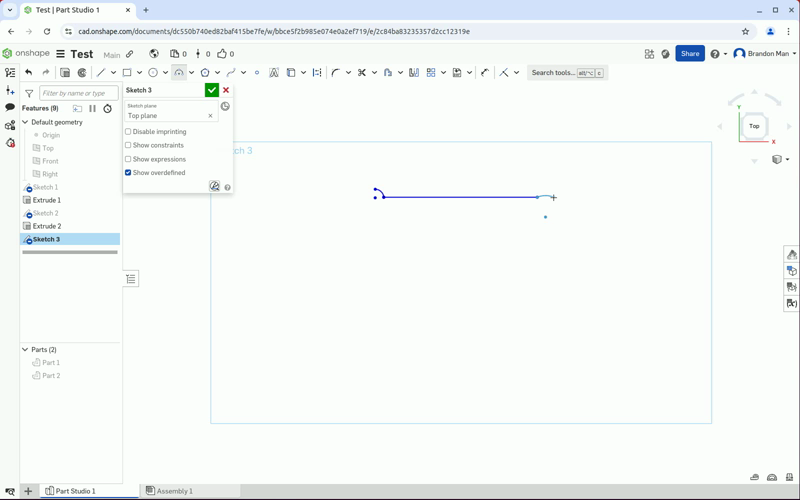
click(553, 197)
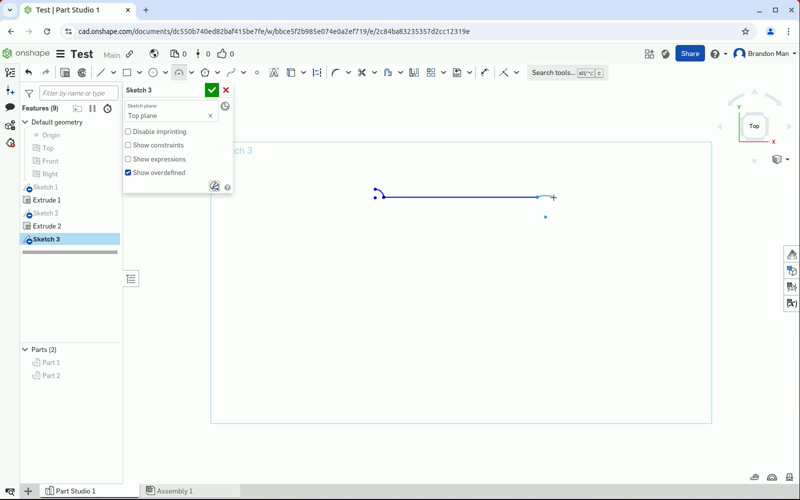
mouse_move(545, 189)
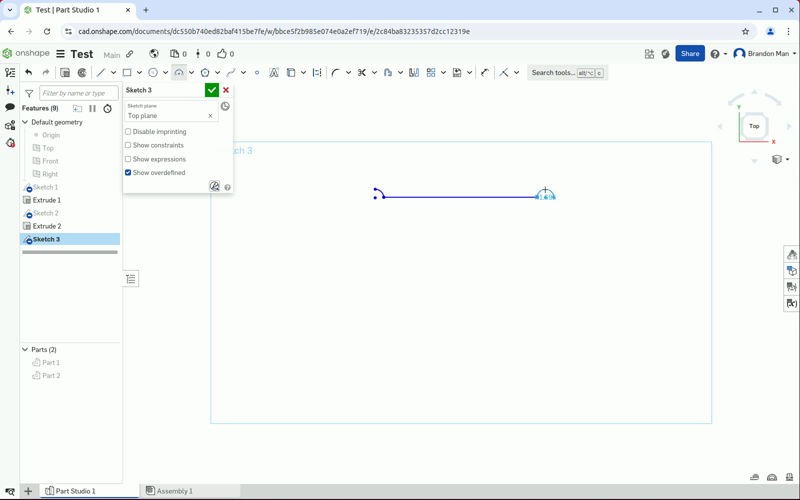
click(545, 189)
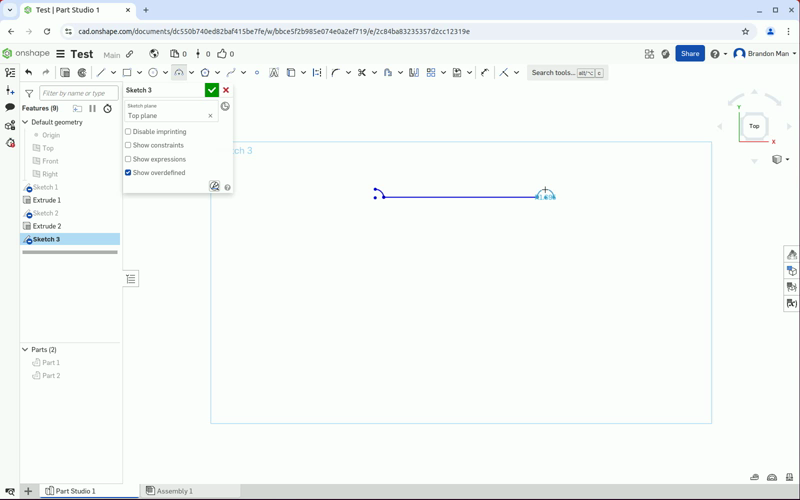
key_up(shift)
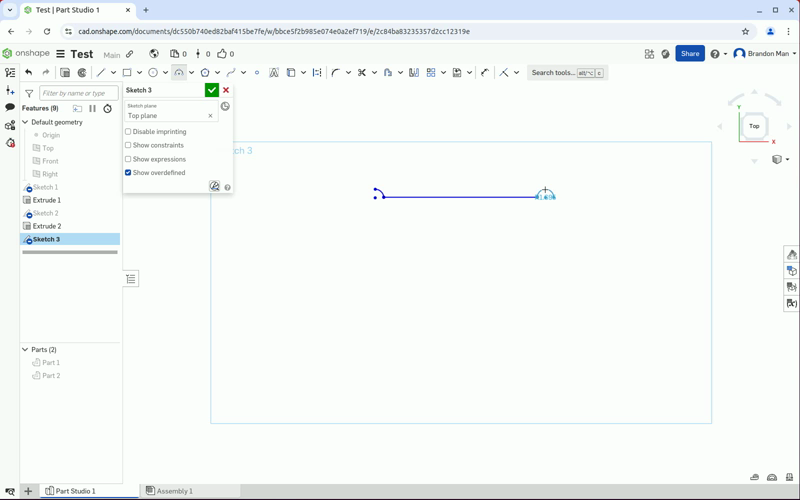
key(esc)
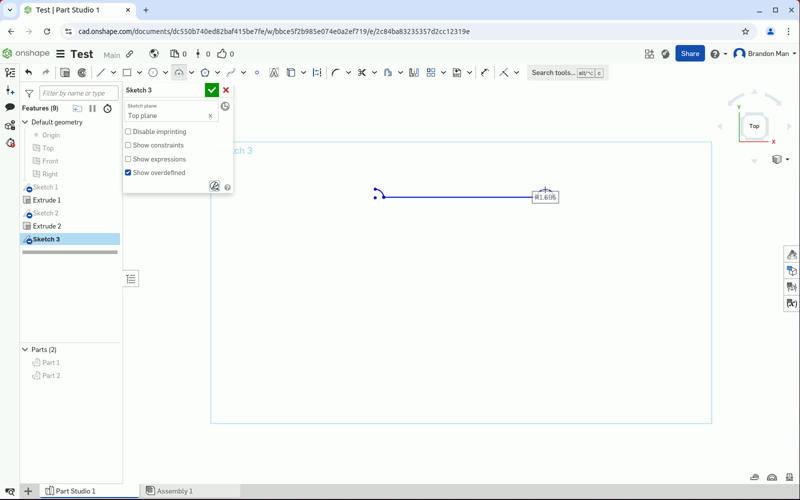
key(l)
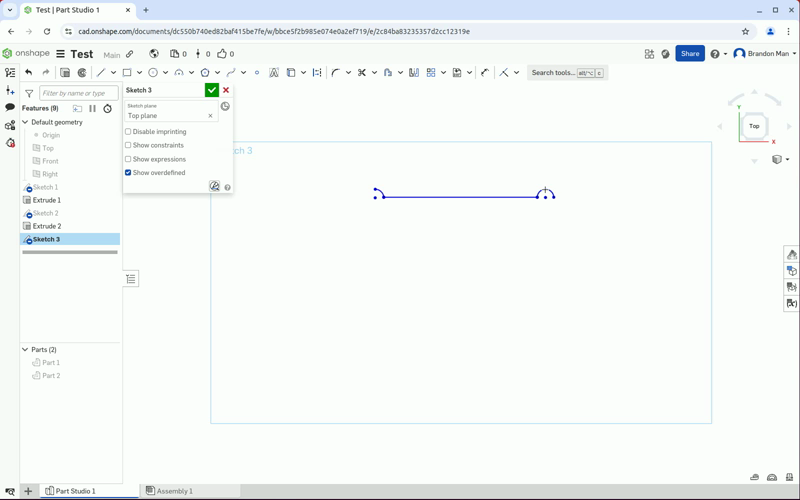
mouse_move(553, 197)
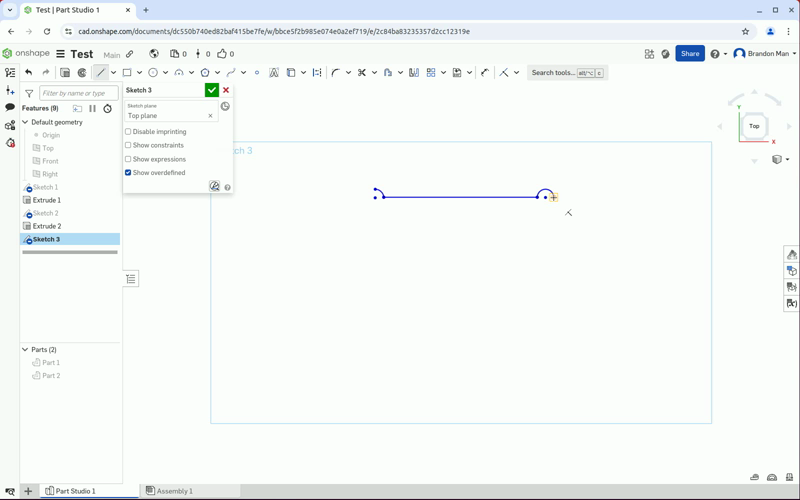
click(553, 197)
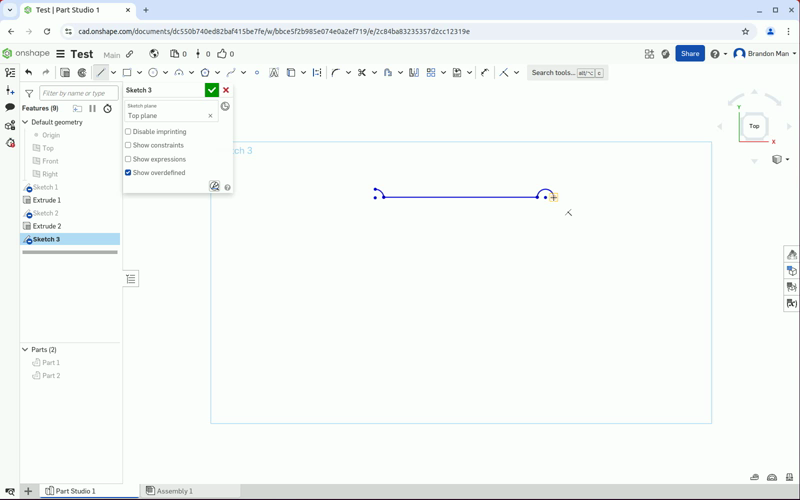
key_down(shift)
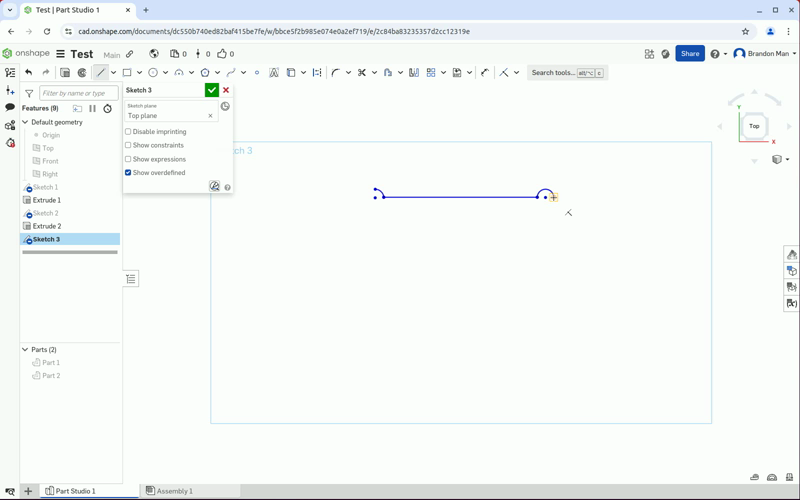
mouse_move(583, 197)
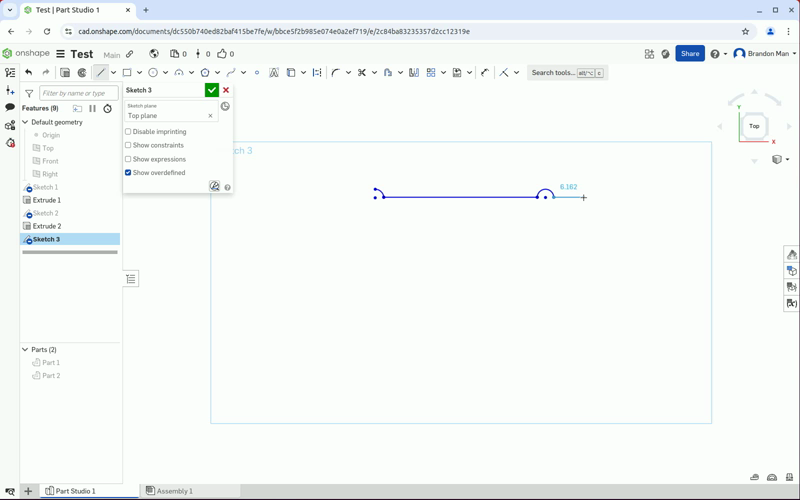
mouse_move(572, 197)
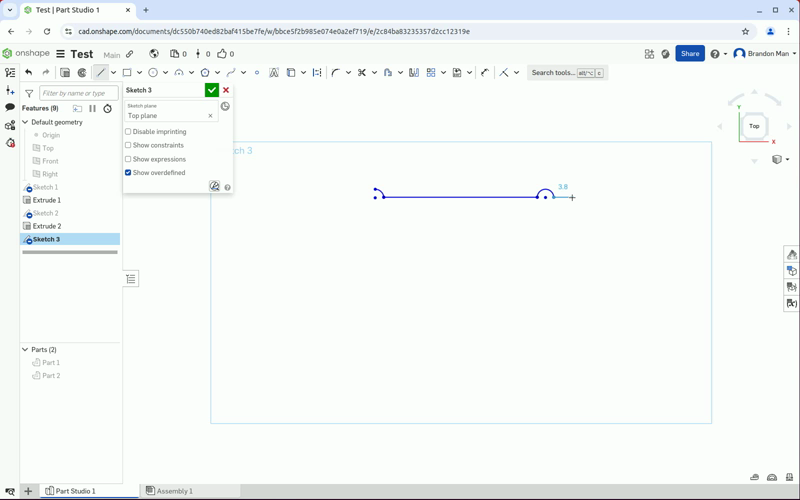
click(572, 197)
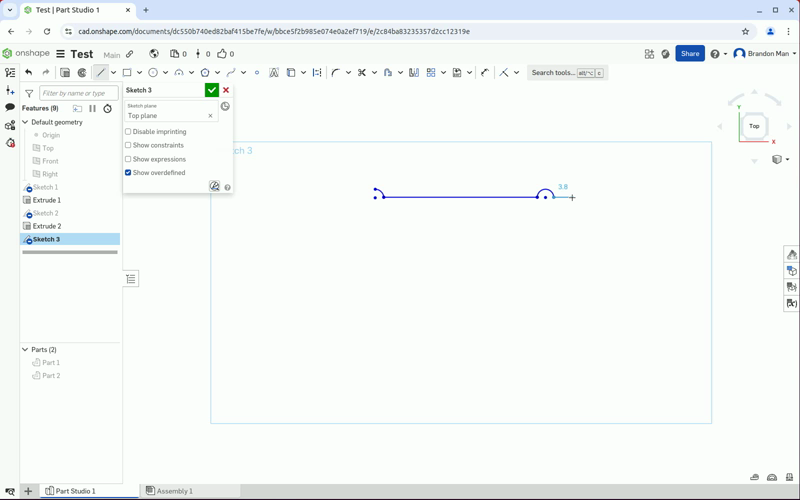
key_up(shift)
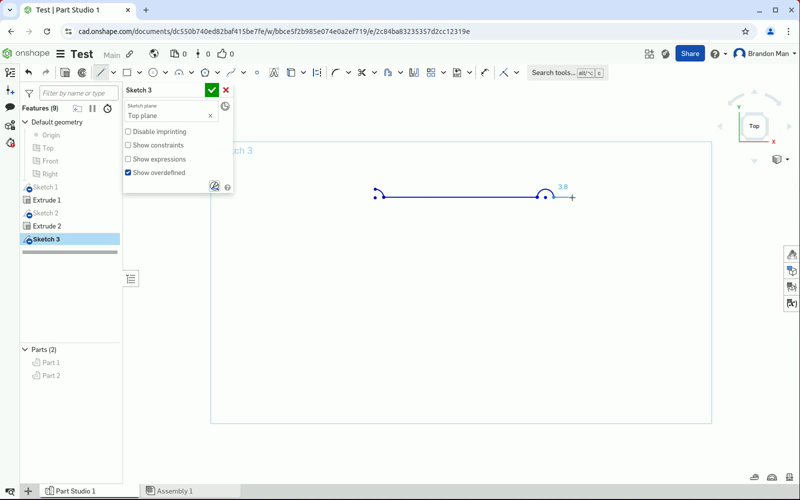
key_down(shift)
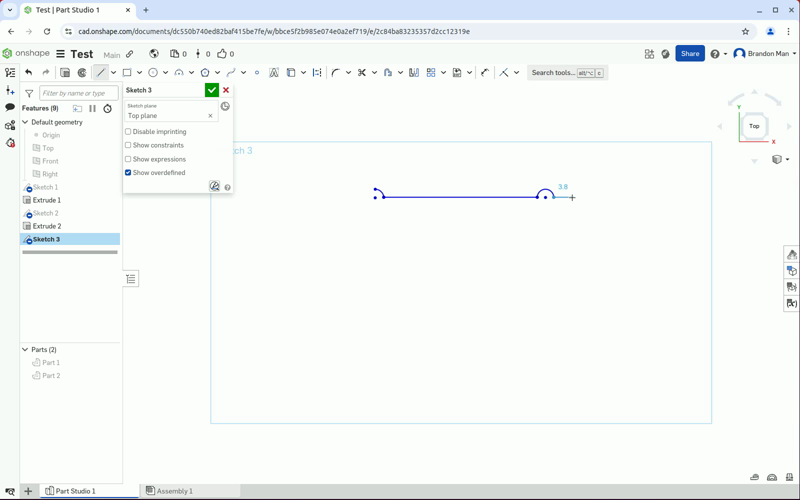
mouse_move(589, 197)
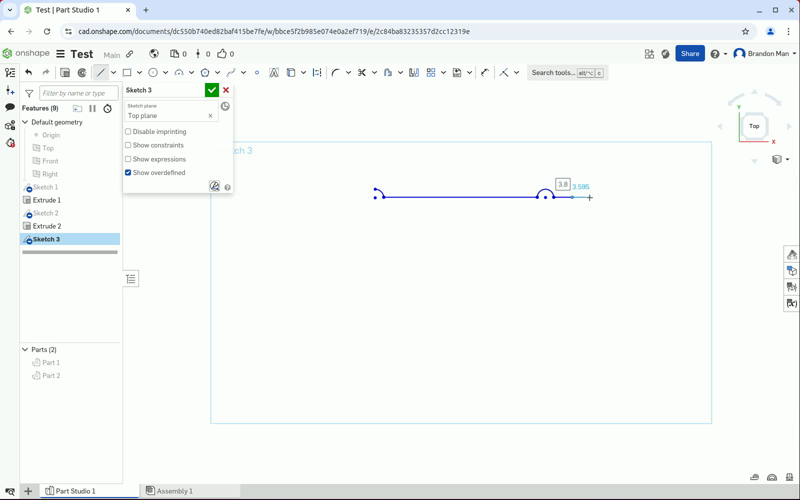
mouse_move(572, 170)
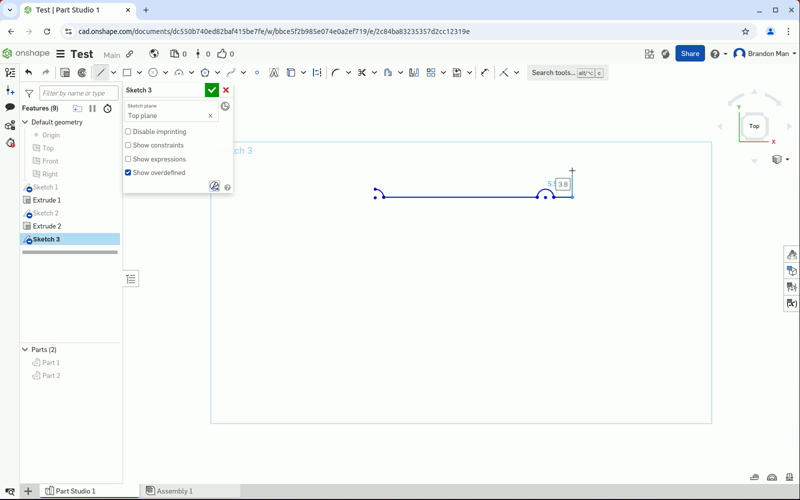
click(572, 170)
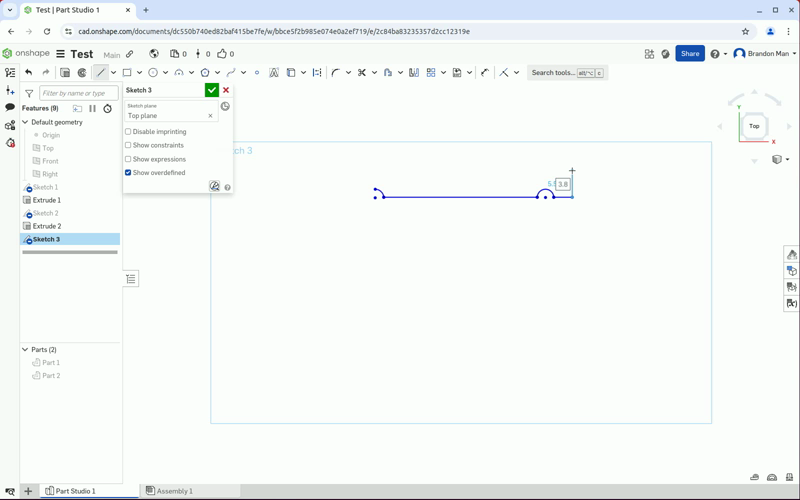
key_up(shift)
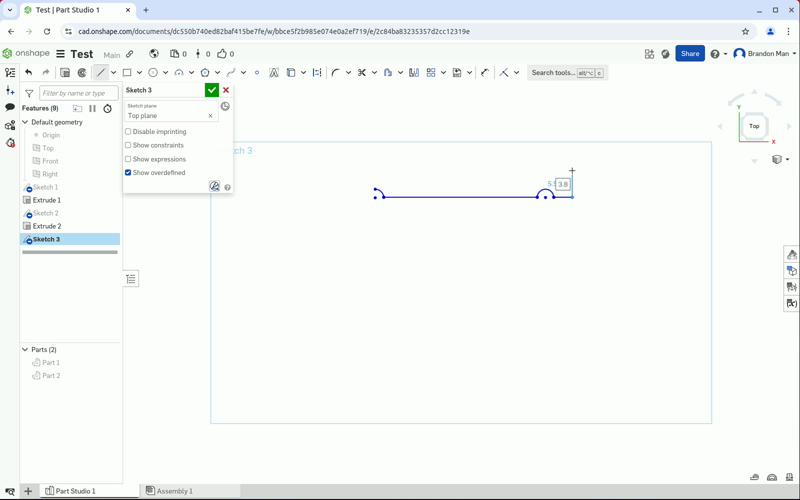
key_down(shift)
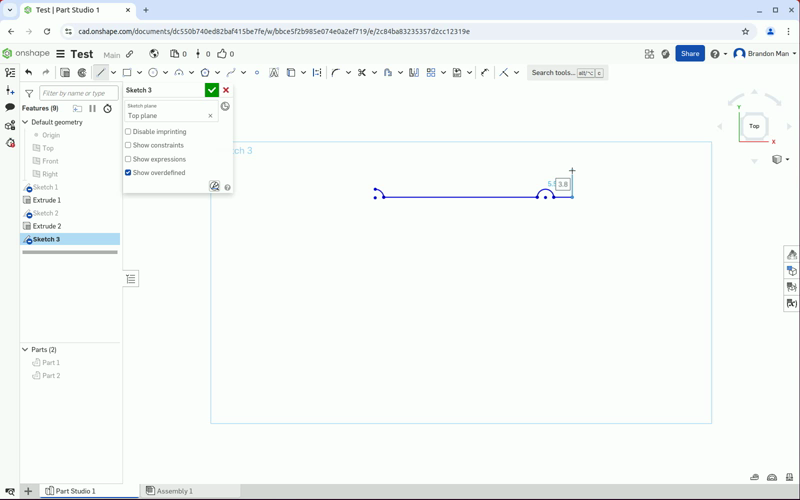
mouse_move(375, 170)
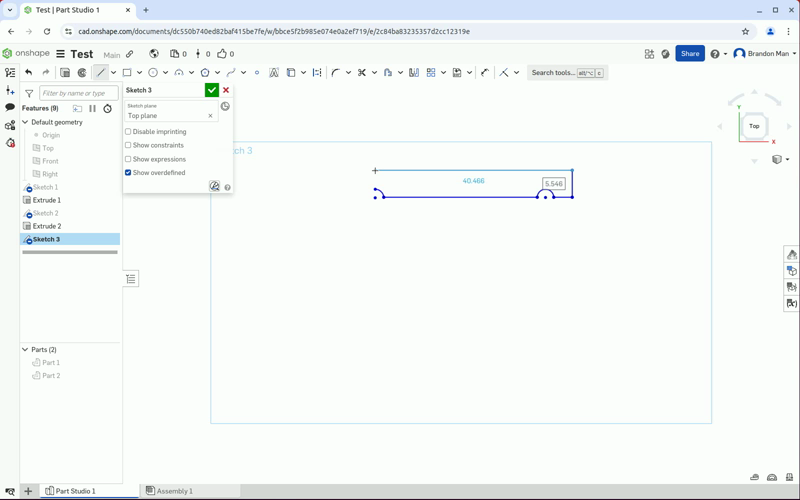
click(375, 170)
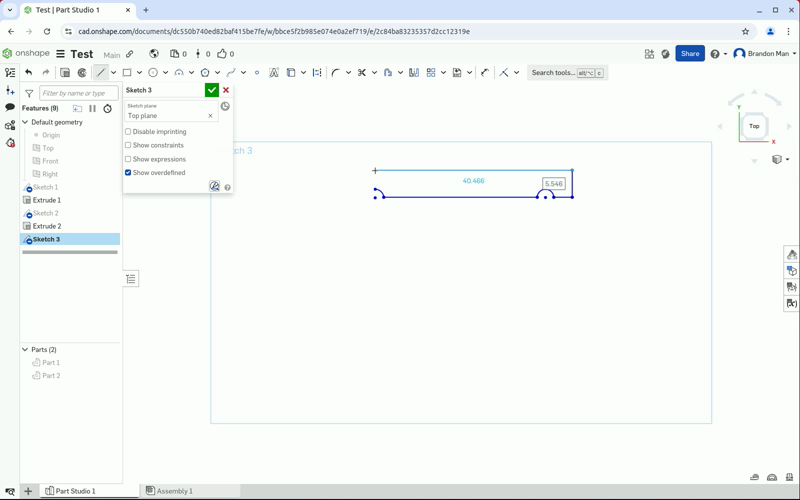
key_up(shift)
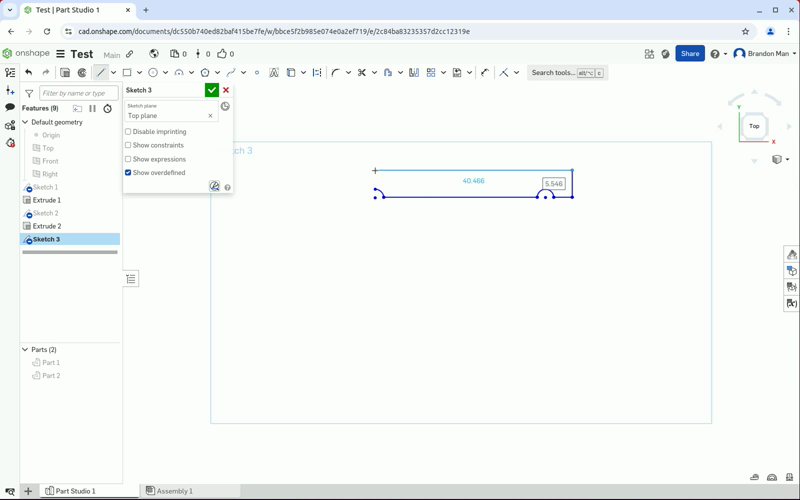
mouse_move(405, 170)
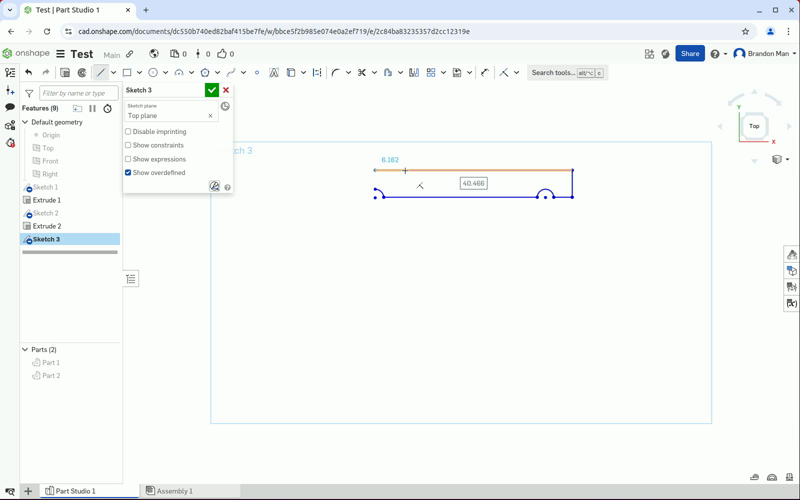
key_down(shift)
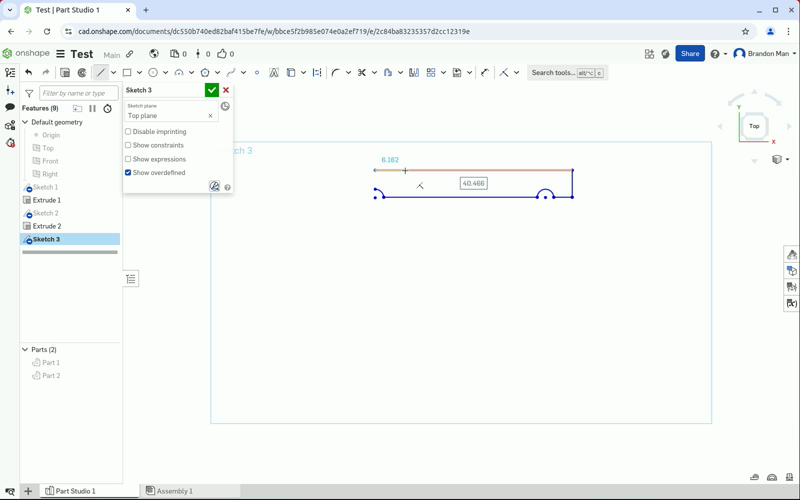
mouse_move(375, 189)
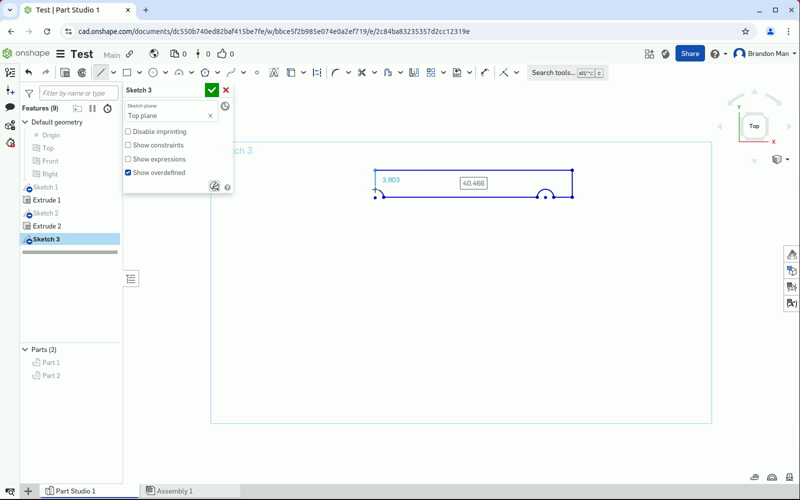
key_up(shift)
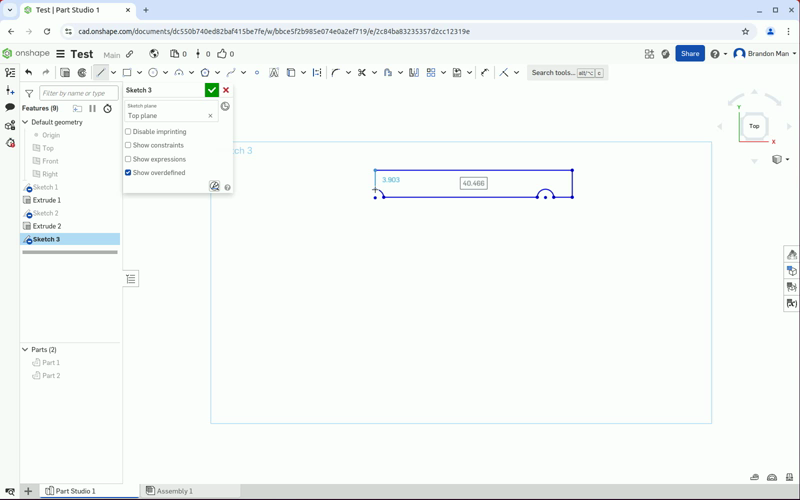
click(375, 189)
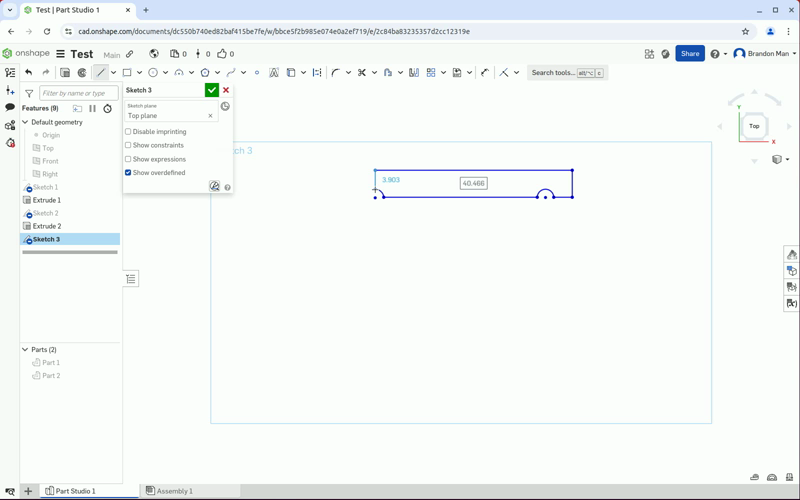
key(esc)
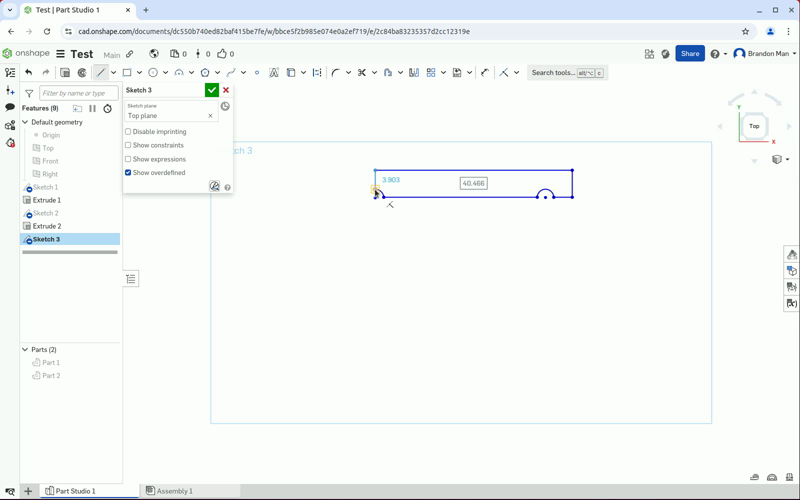
mouse_move(418, 184)
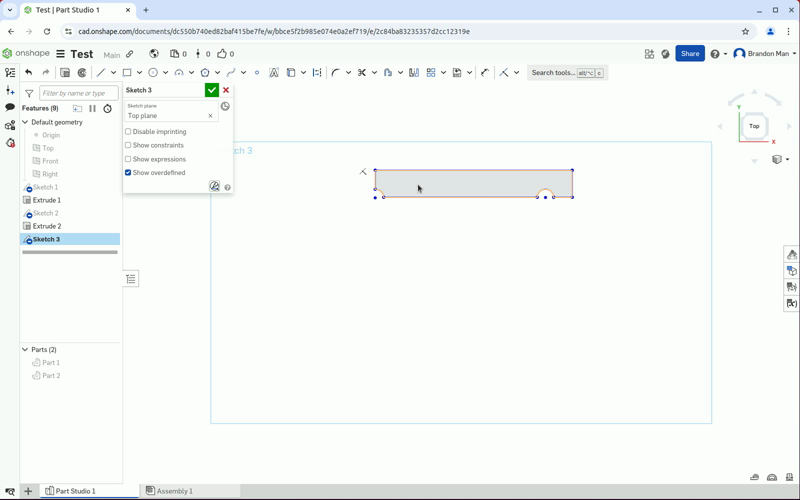
scroll(6)
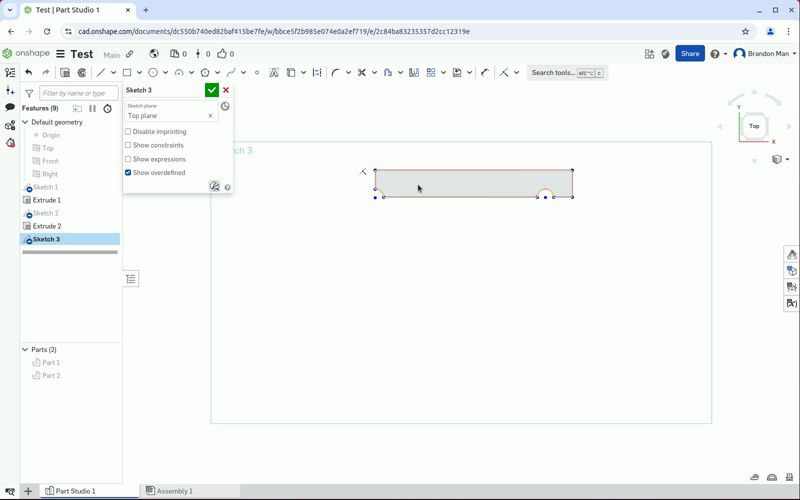
scroll(6)
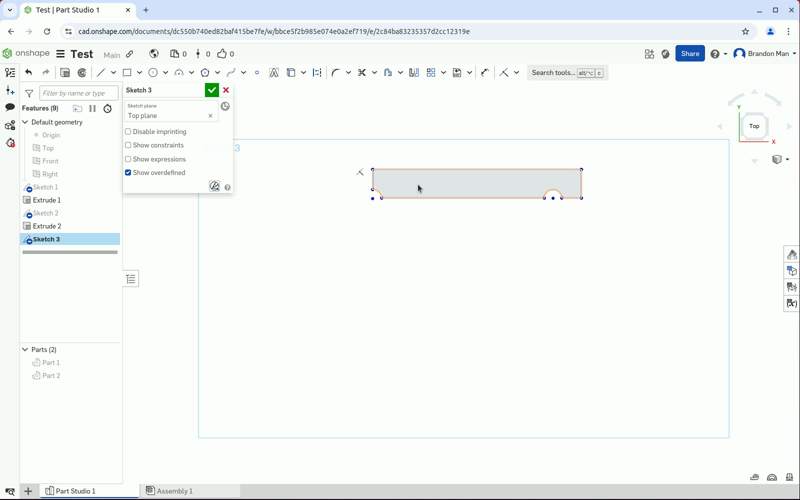
scroll(6)
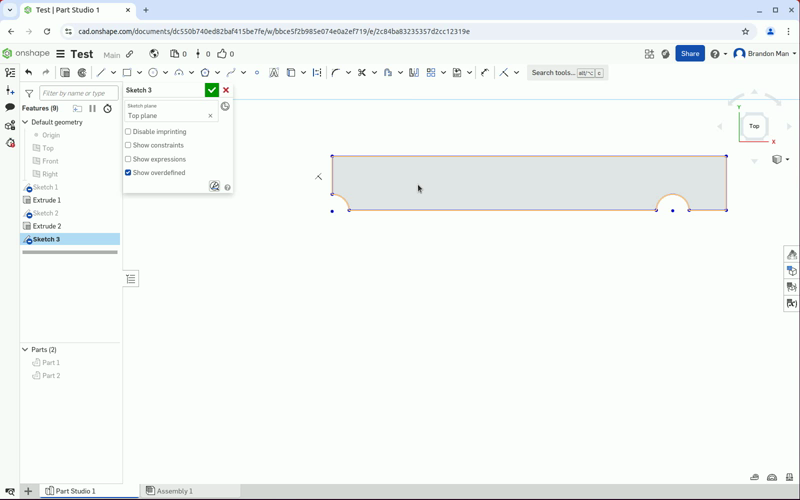
scroll(6)
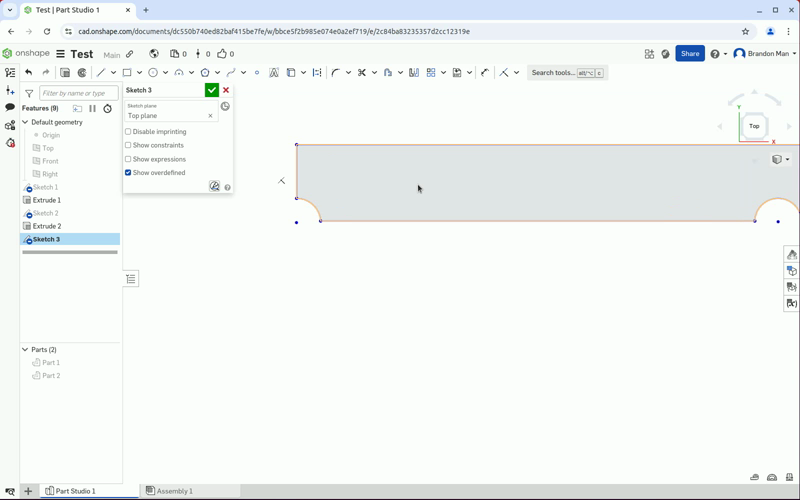
scroll(6)
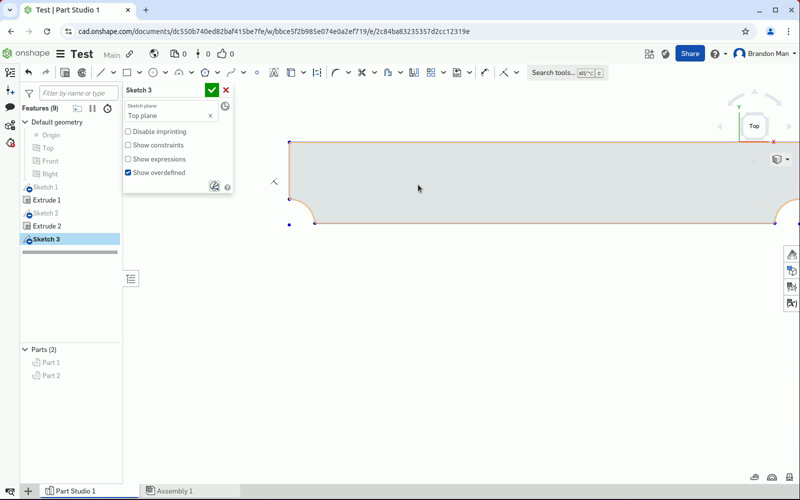
scroll(6)
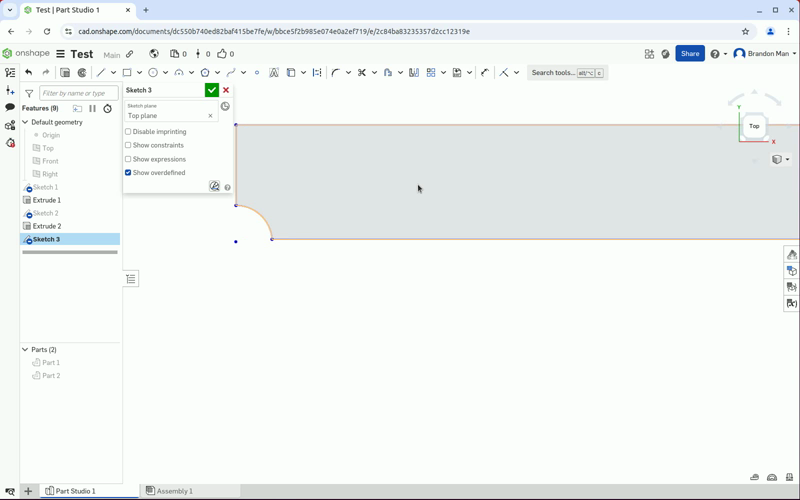
scroll(6)
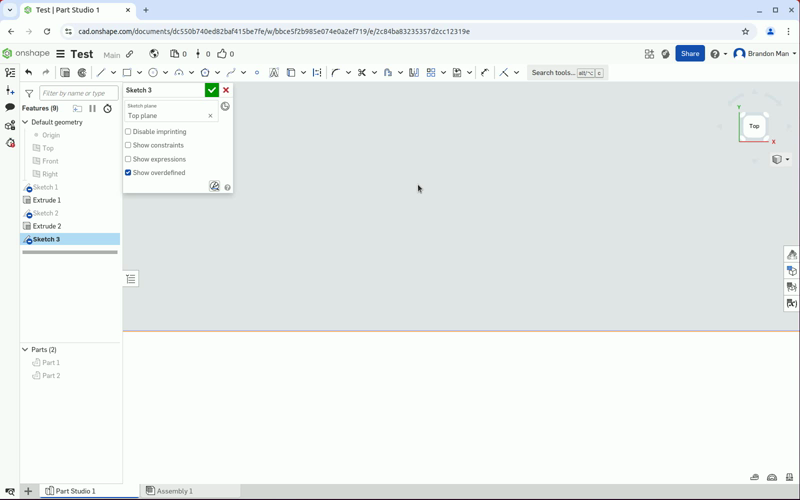
click(418, 184)
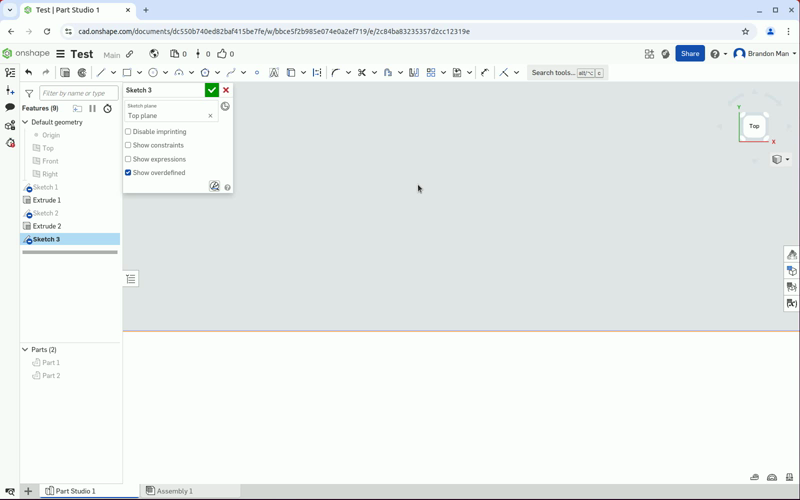
scroll(-6)
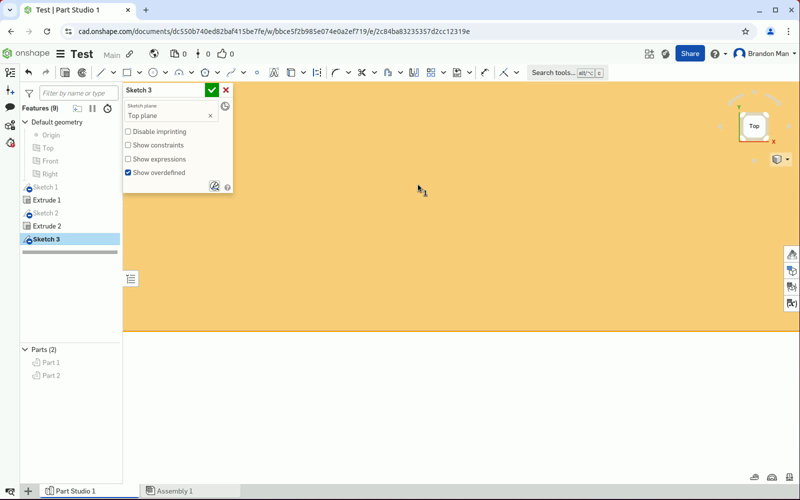
scroll(-6)
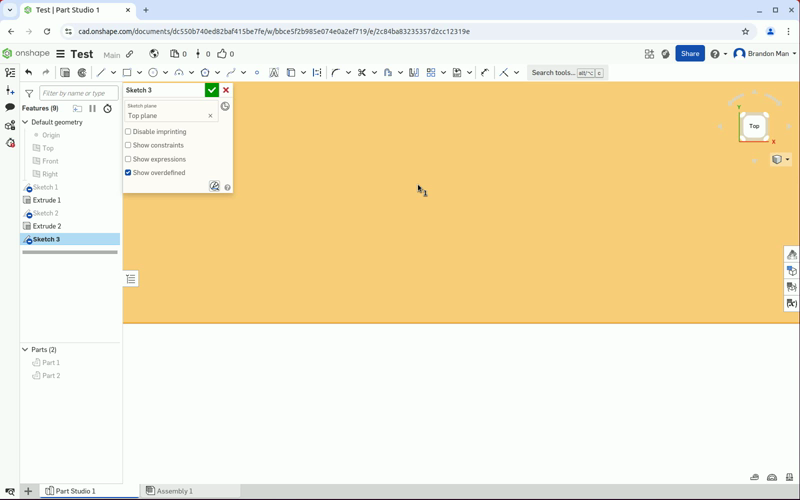
scroll(-6)
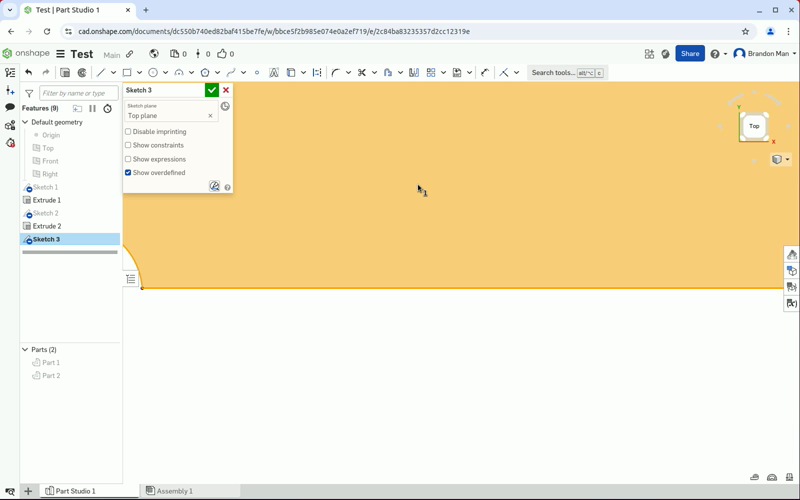
scroll(-6)
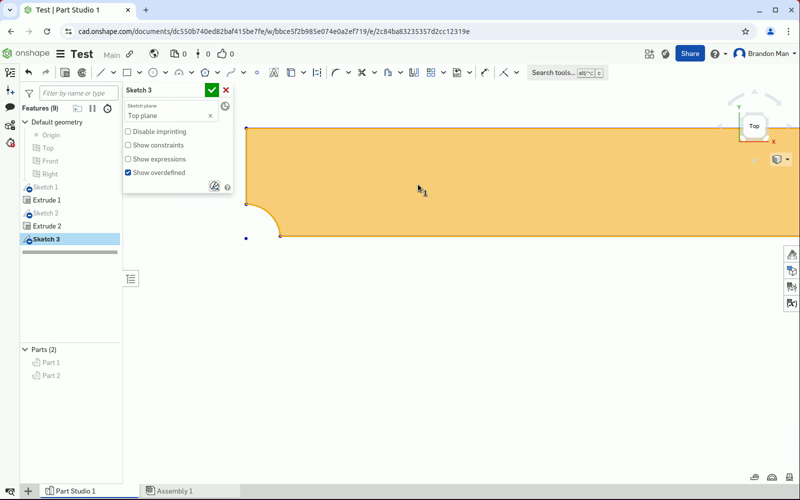
scroll(-6)
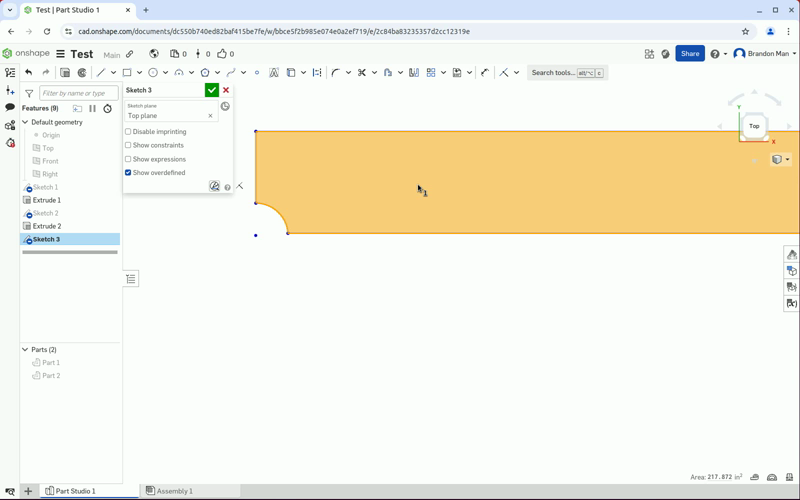
scroll(-6)
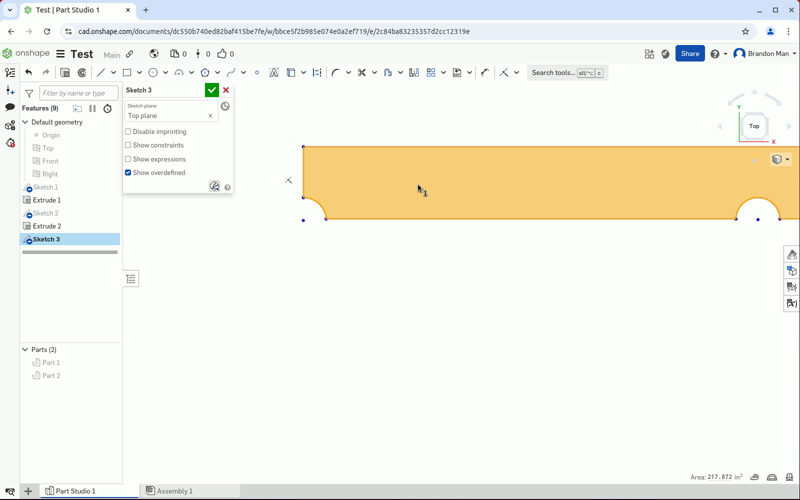
scroll(-6)
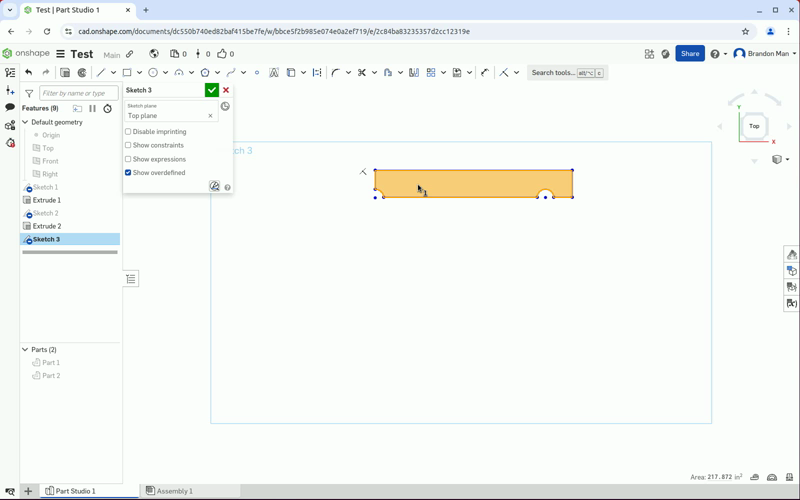
mouse_move(73, 352)
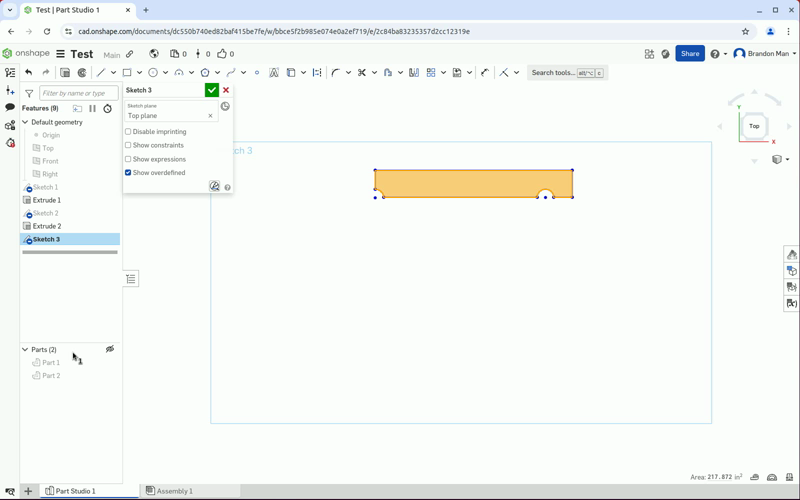
key(shift+y)
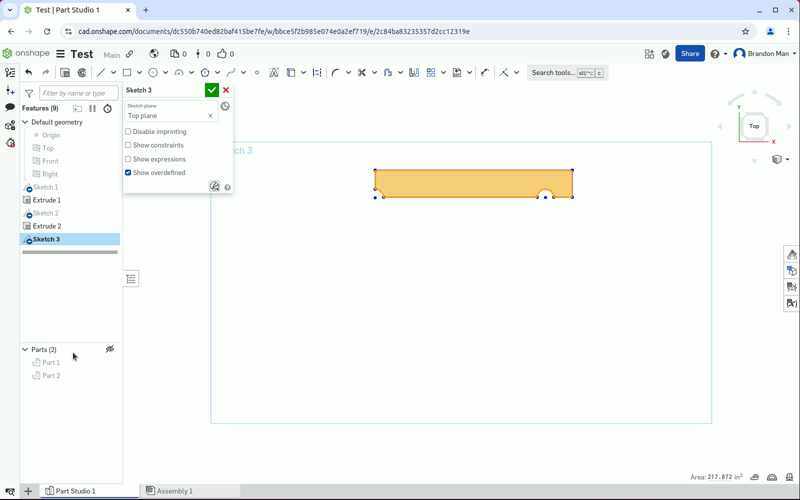
key(shift+e)
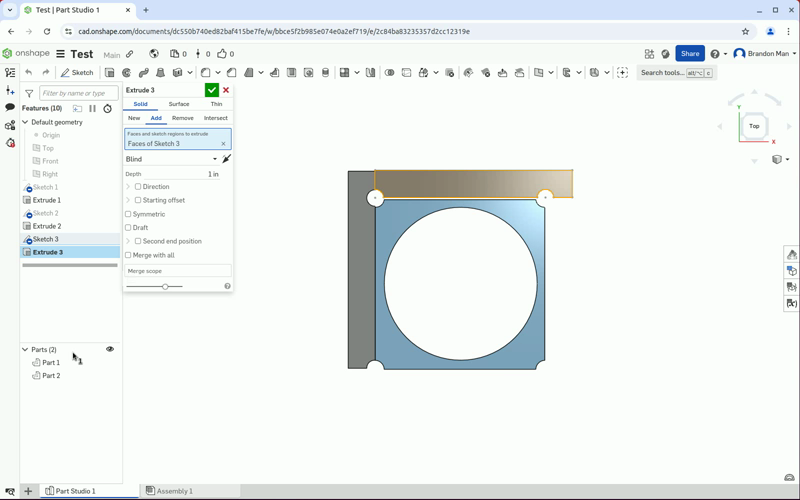
mouse_move(143, 106)
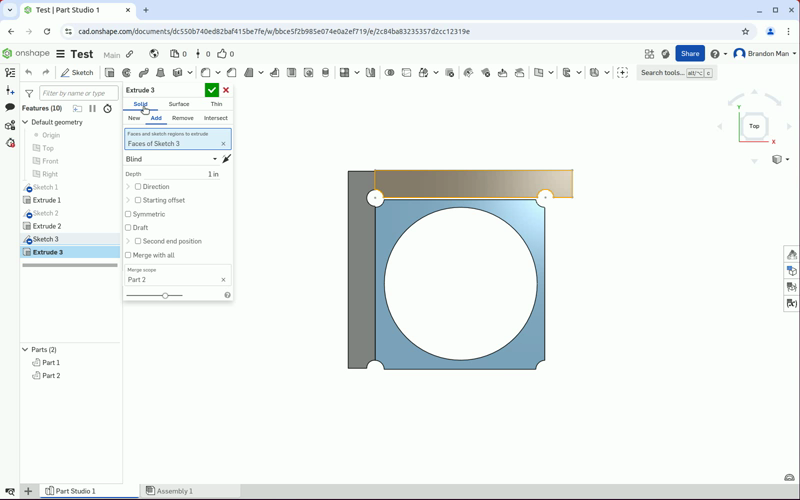
click(143, 106)
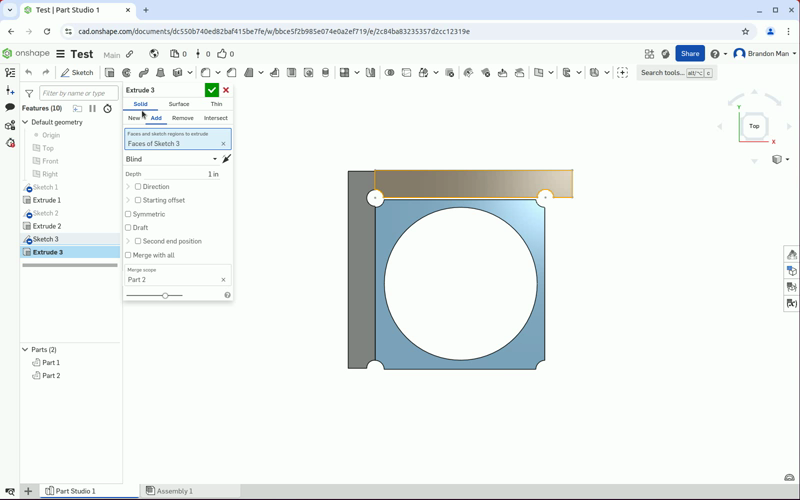
mouse_move(137, 120)
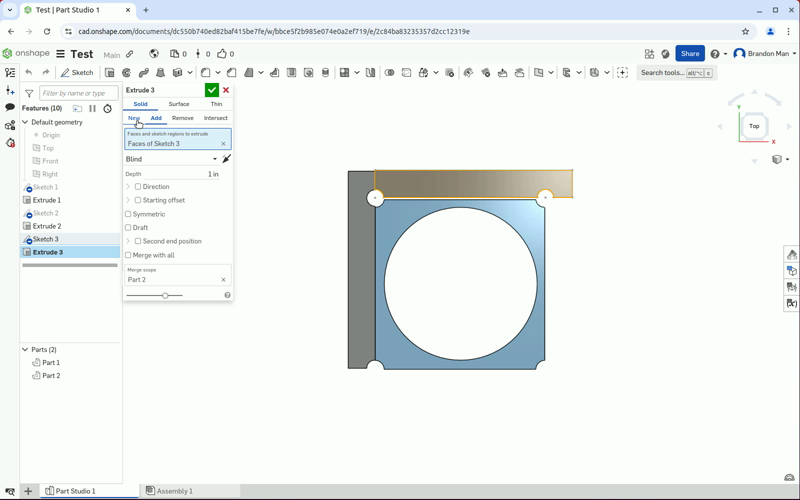
click(137, 120)
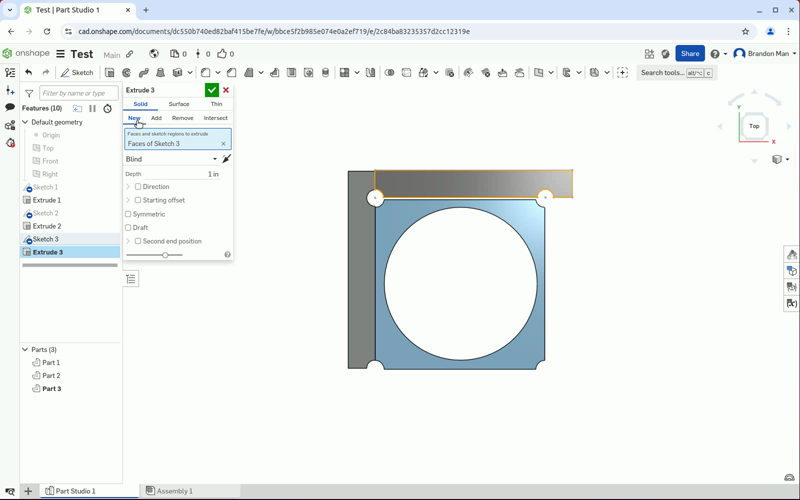
key(tab, 4)
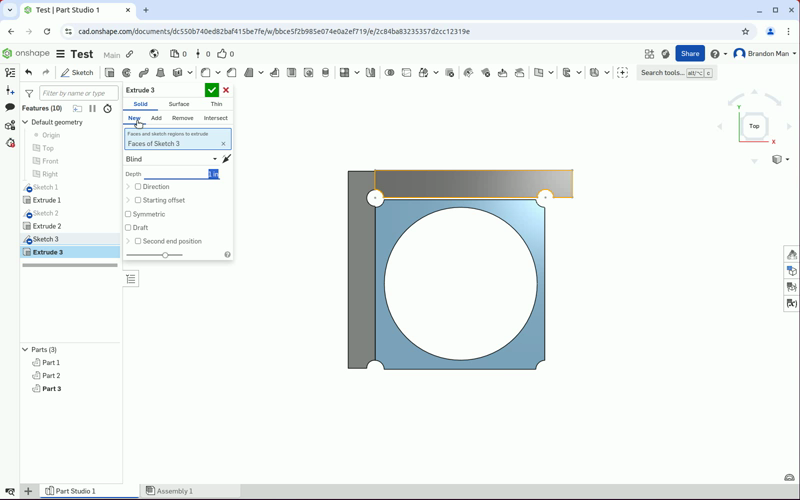
text(1.926)
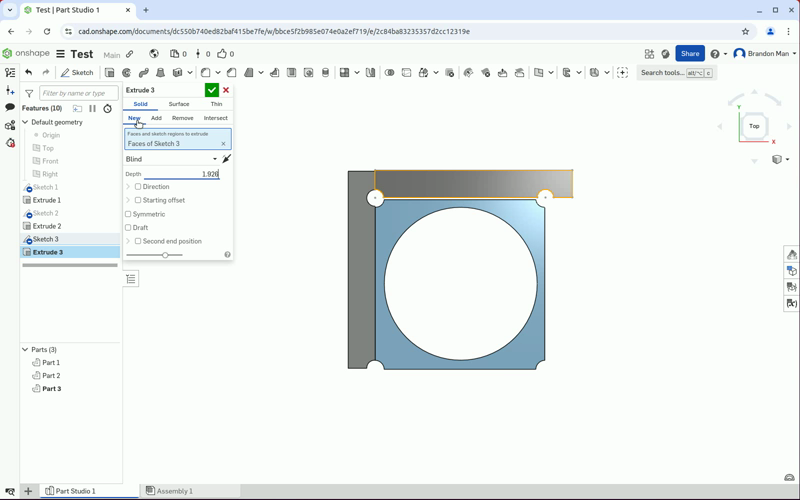
key(enter)
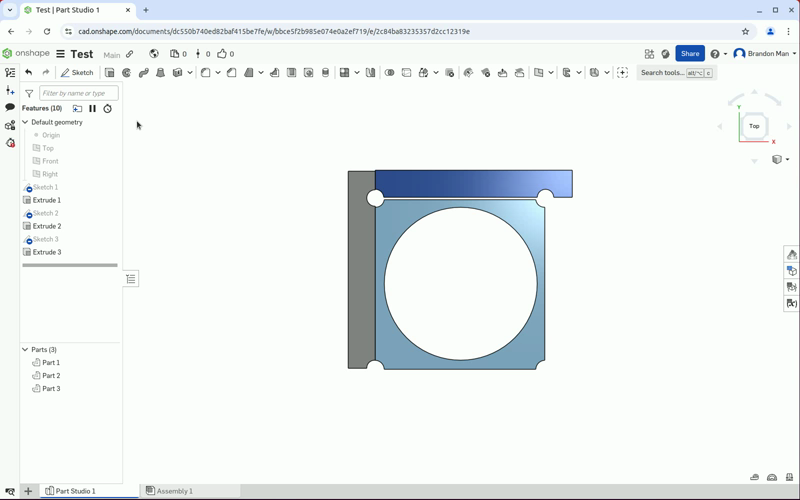
key(shift+h)
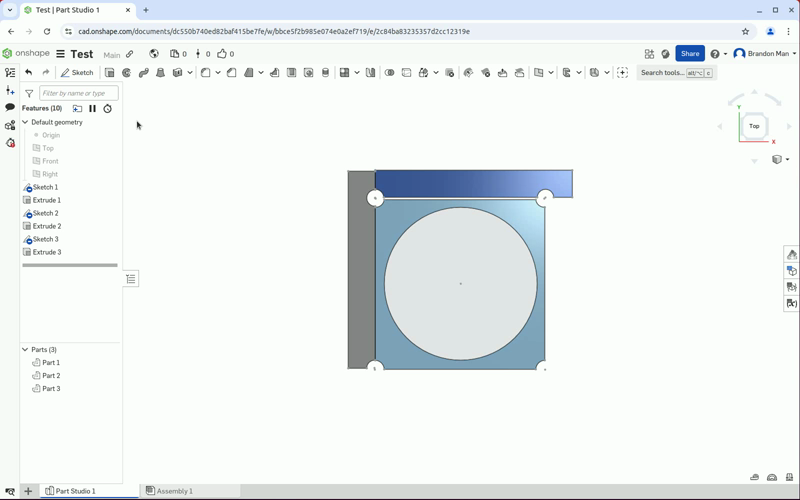
key(shift+h)
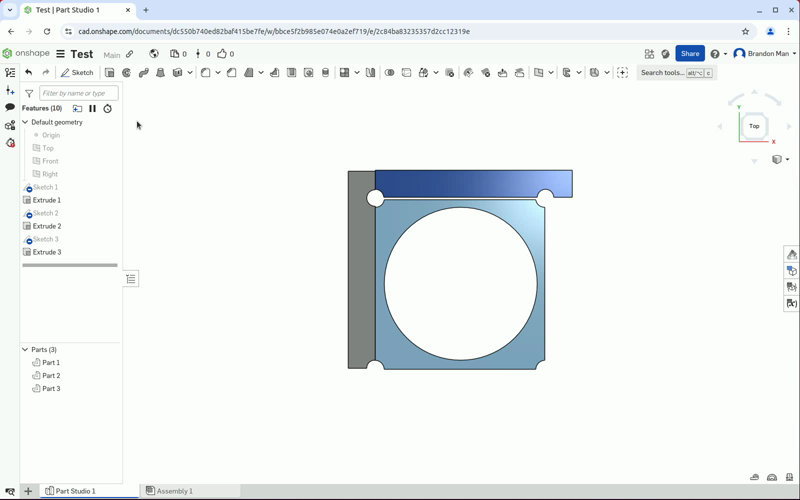
mouse_move(73, 189)
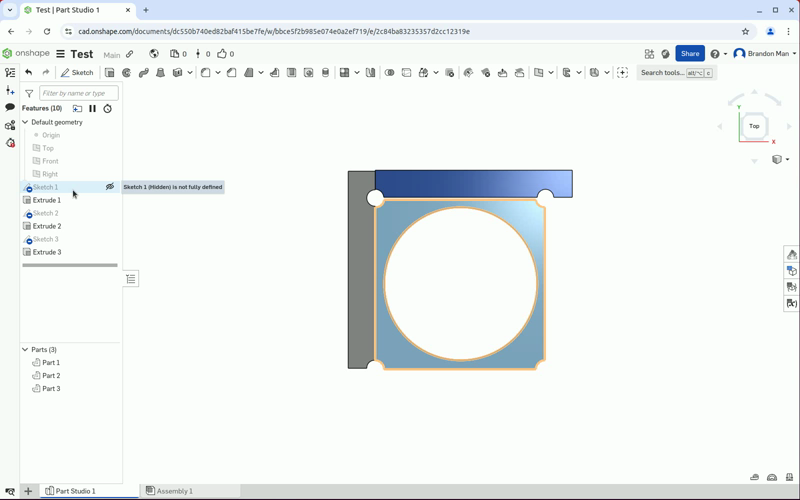
click(73, 189)
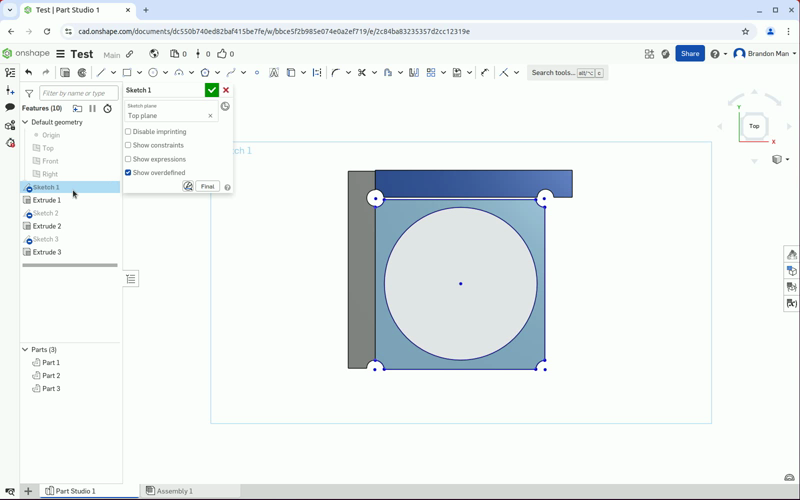
mouse_move(229, 92)
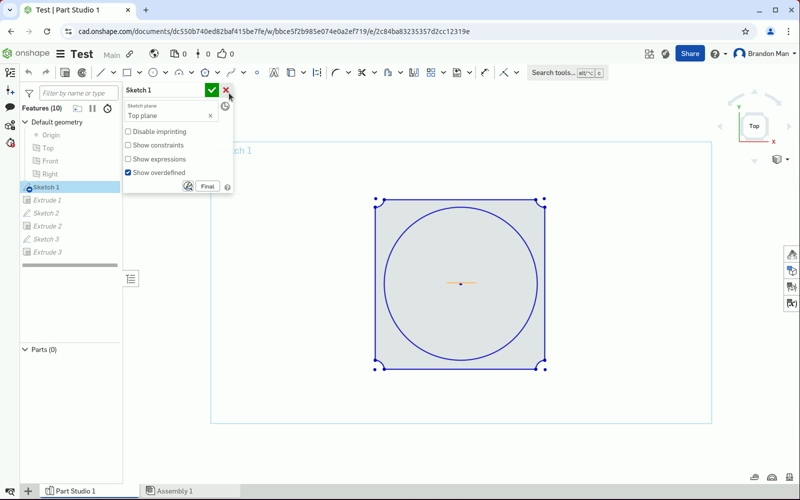
click(229, 92)
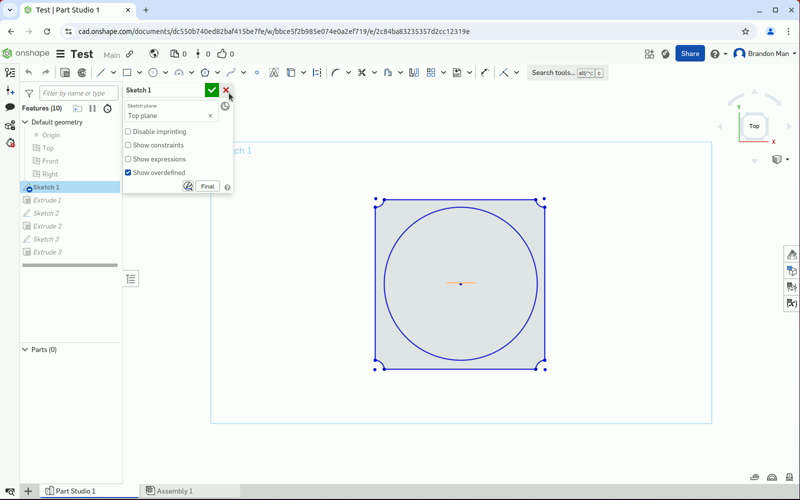
key(shift+s)
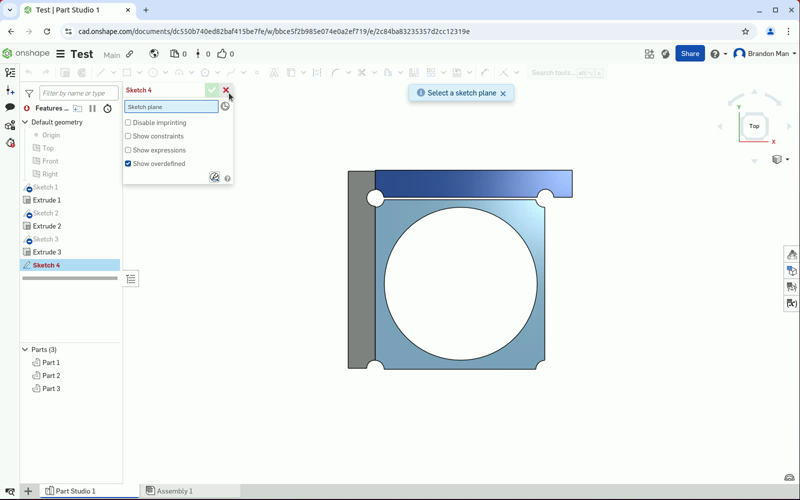
mouse_move(73, 150)
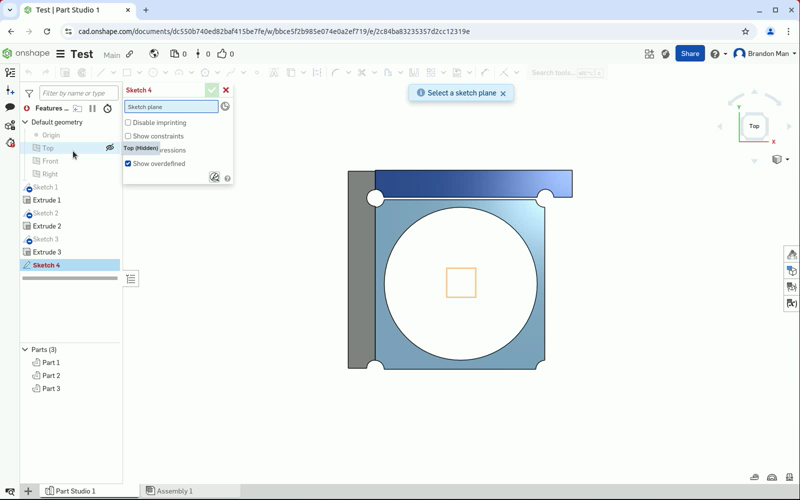
click(73, 150)
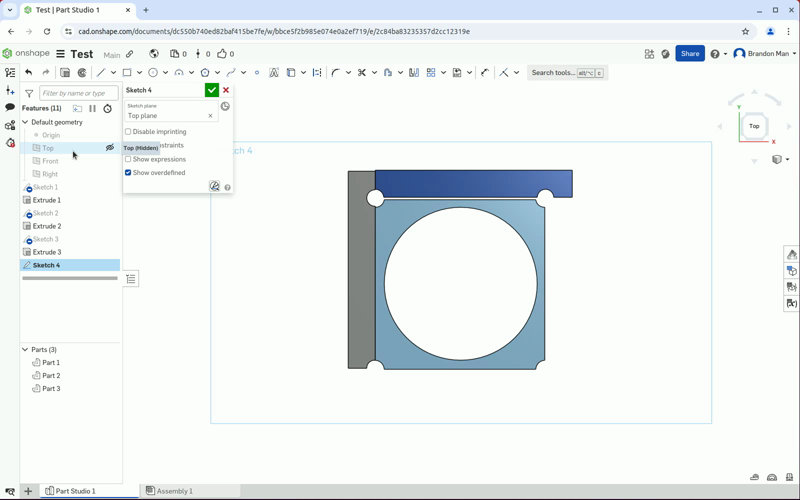
mouse_move(73, 352)
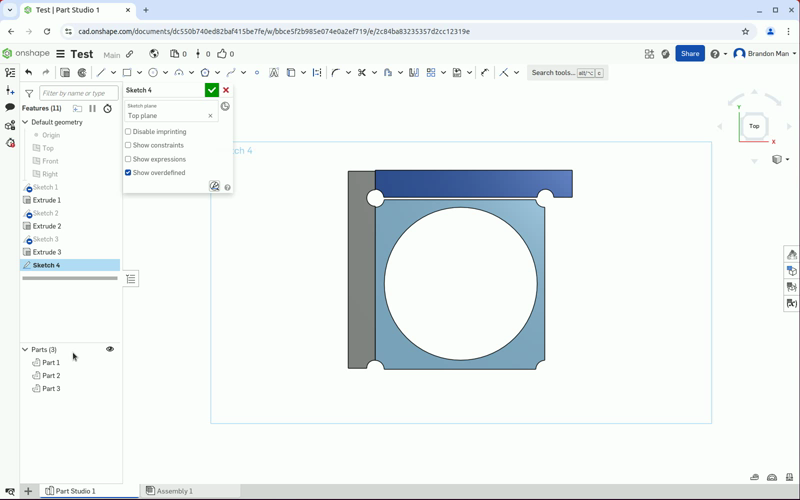
key(y)
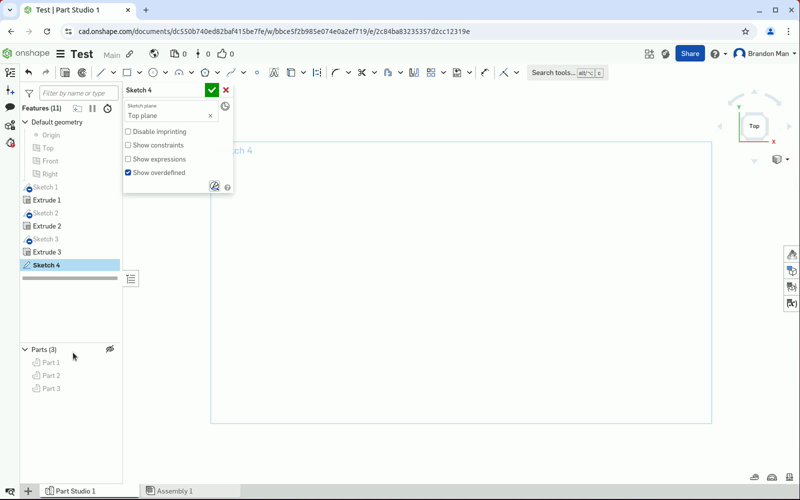
key(l)
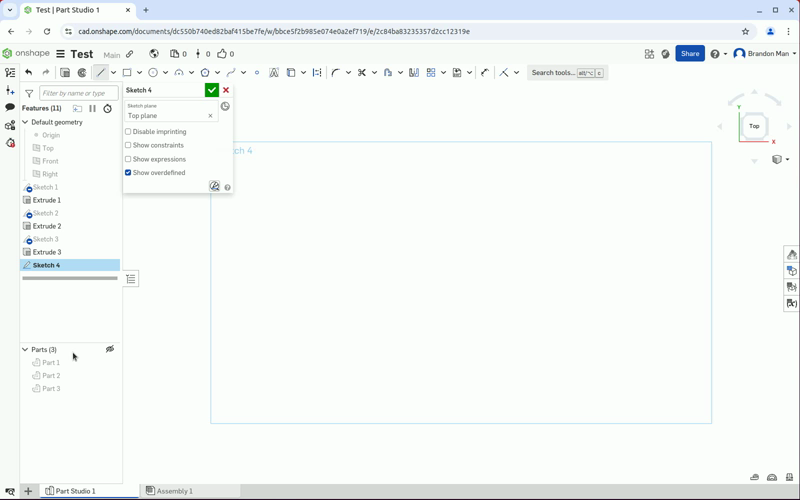
key_down(shift)
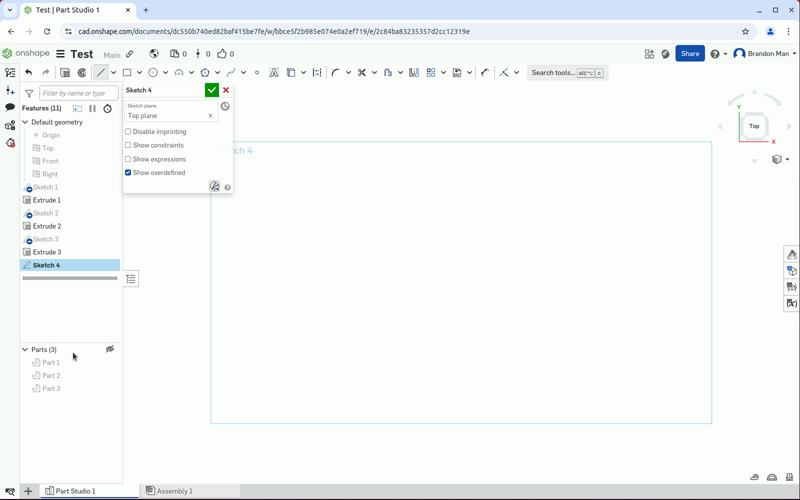
mouse_move(546, 395)
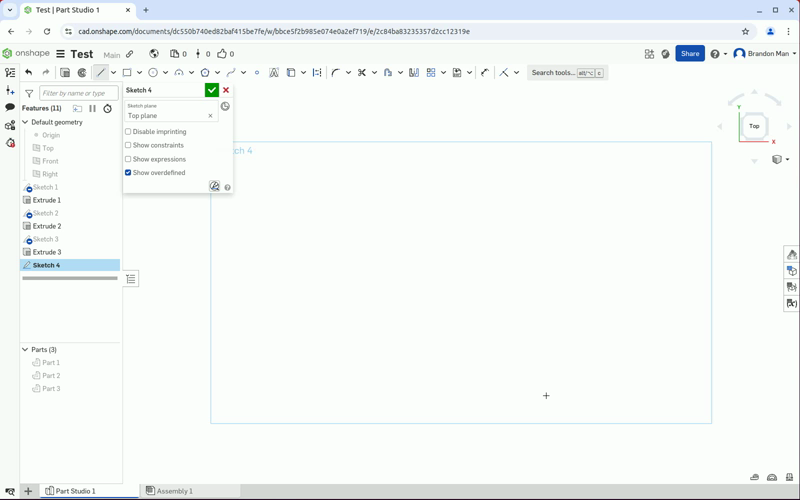
click(546, 395)
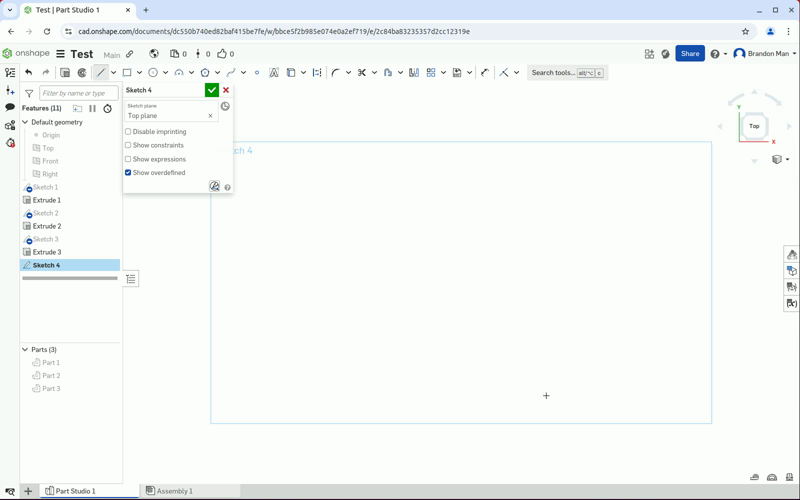
key_up(shift)
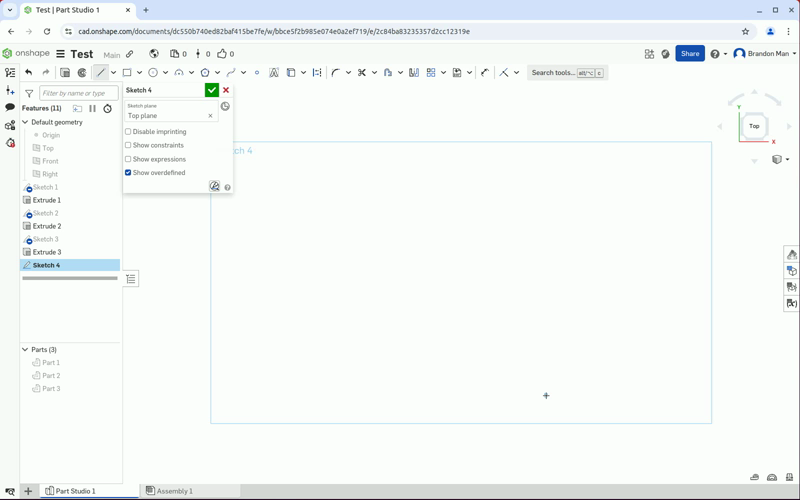
key_down(shift)
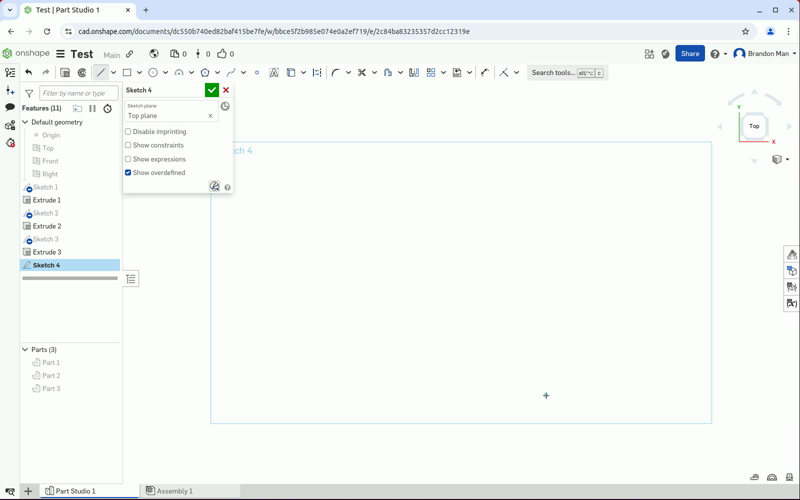
mouse_move(576, 395)
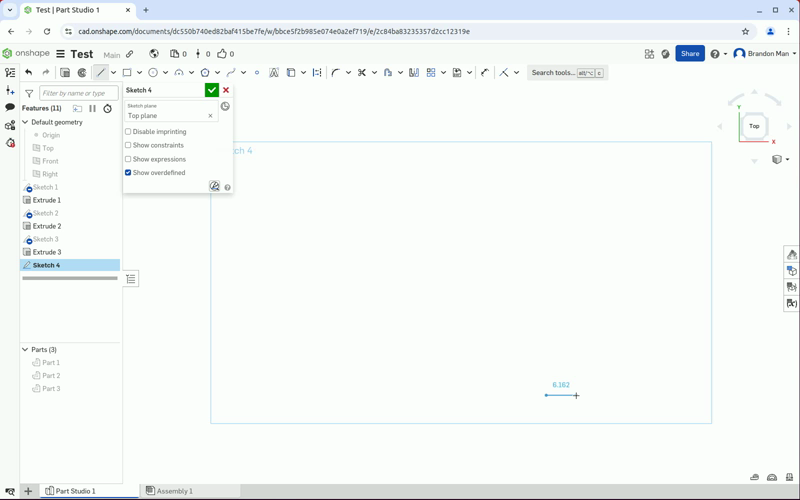
mouse_move(573, 395)
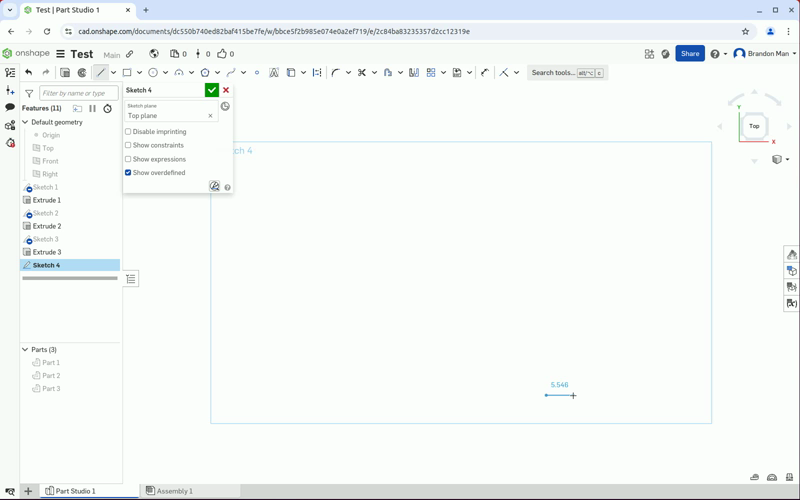
click(573, 395)
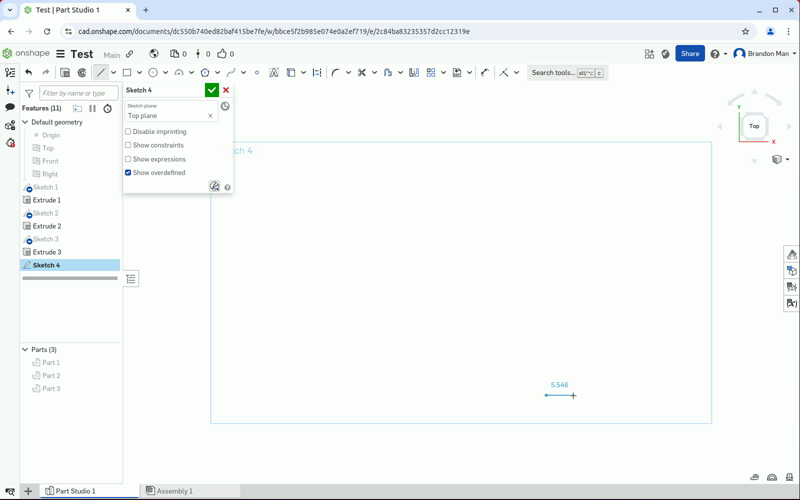
key_up(shift)
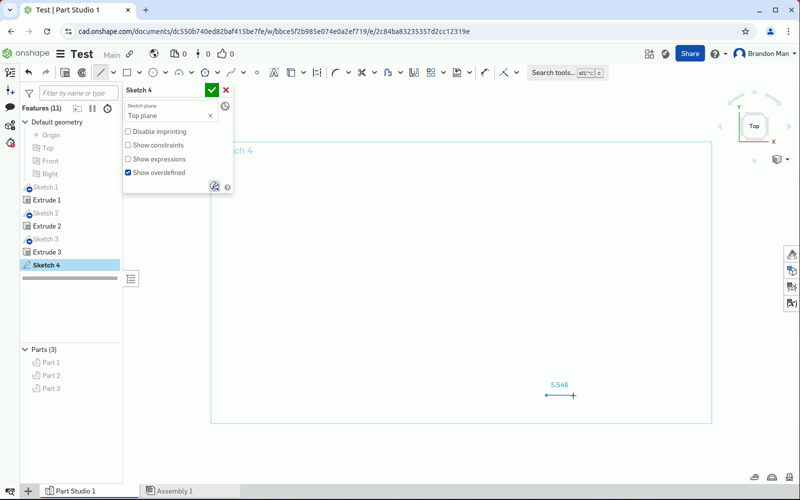
key_down(shift)
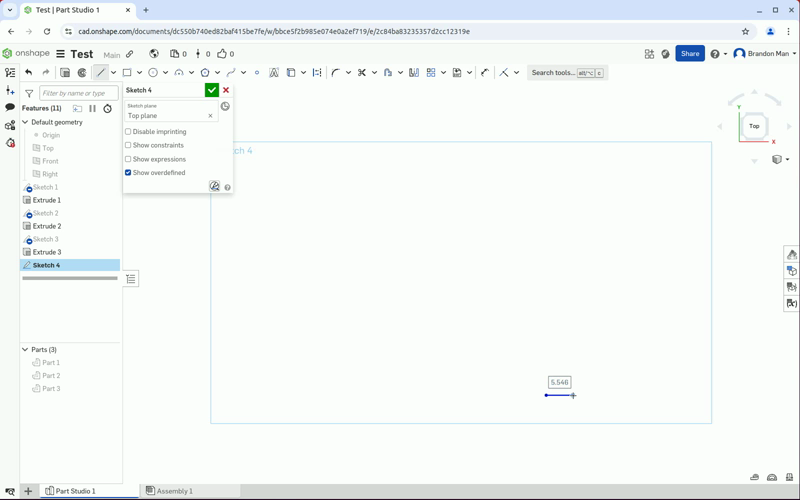
mouse_move(573, 198)
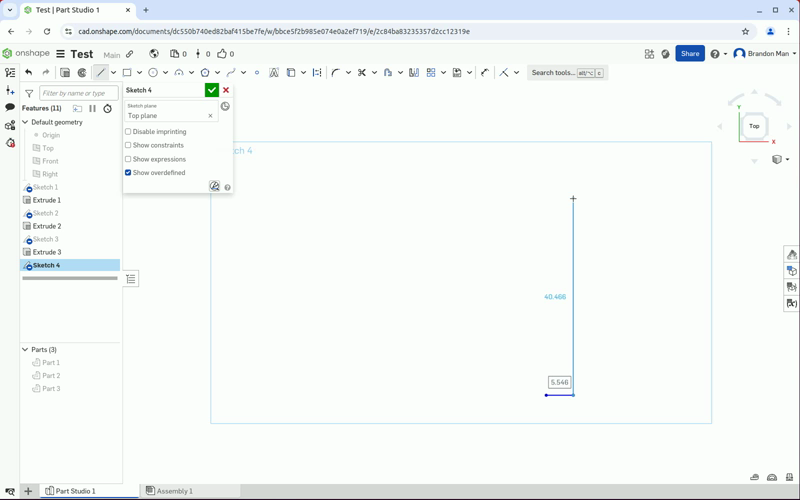
click(573, 198)
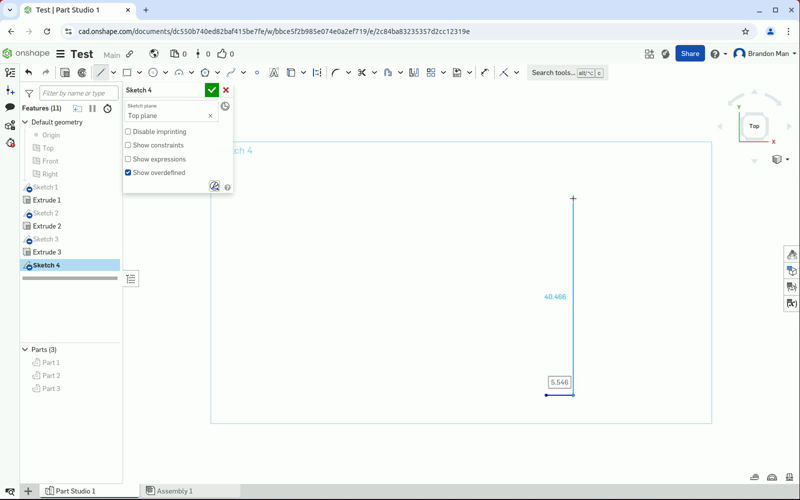
key_up(shift)
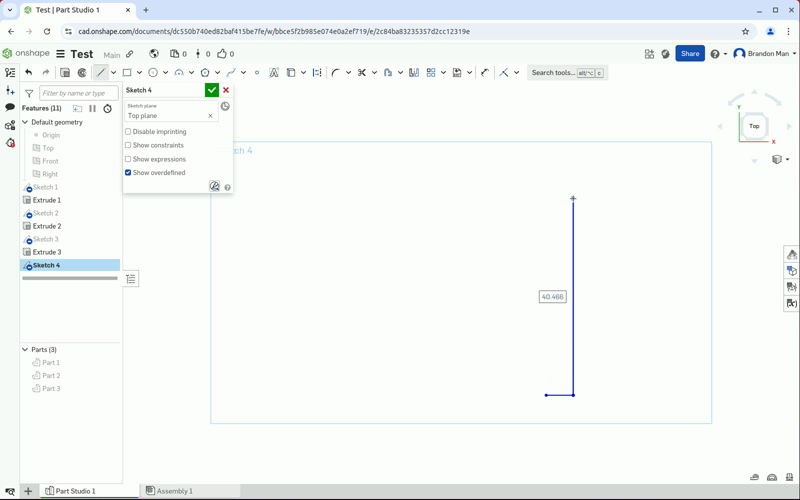
key_down(shift)
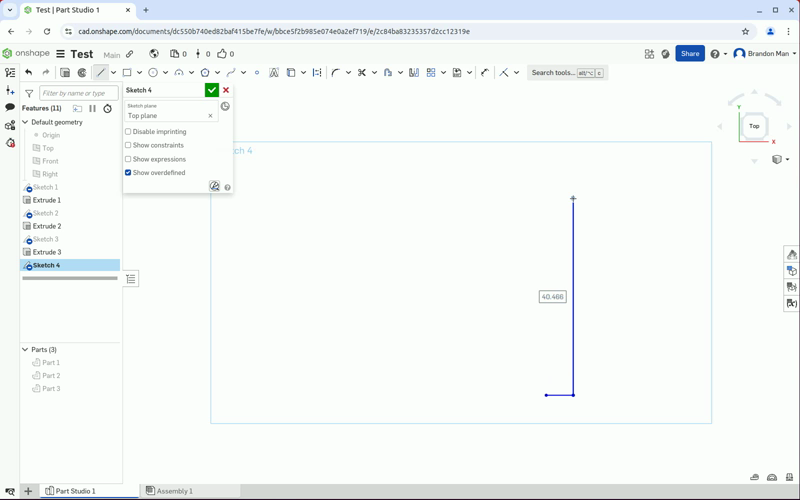
mouse_move(589, 198)
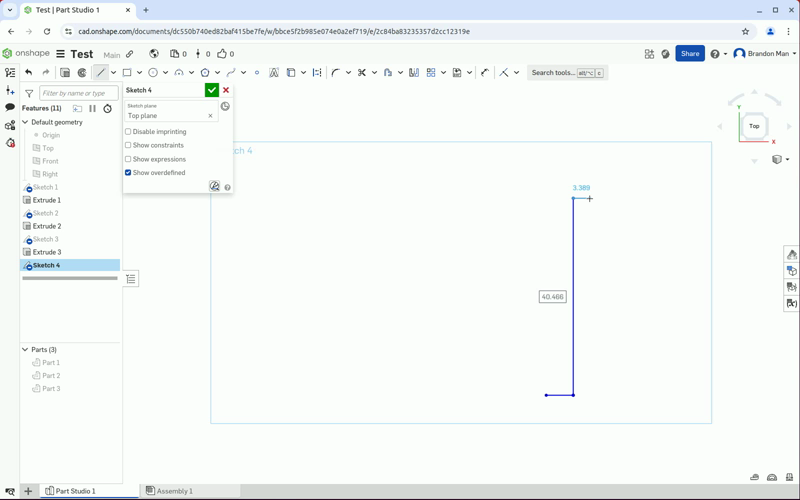
mouse_move(554, 198)
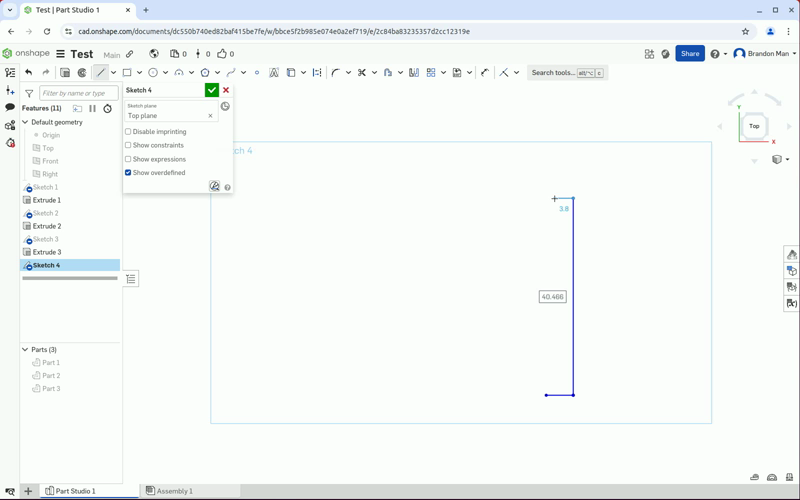
click(554, 198)
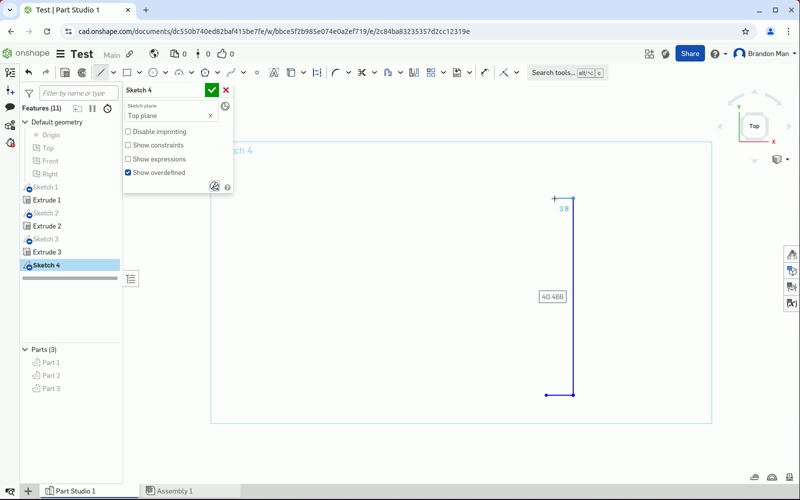
key_up(shift)
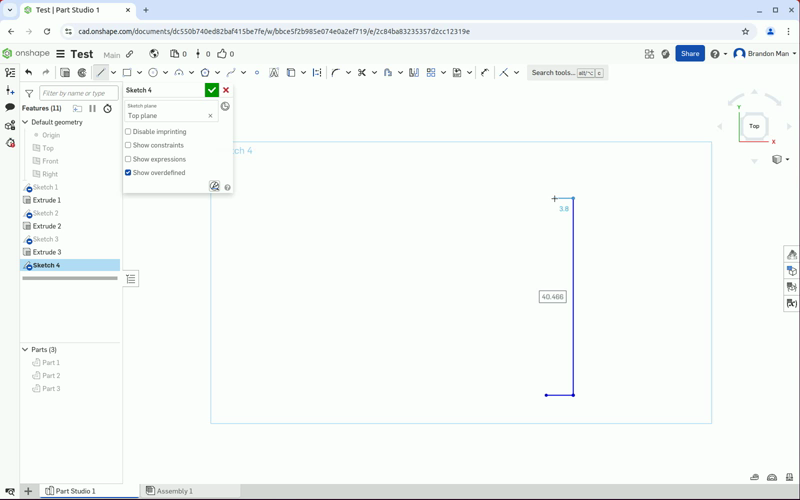
key(esc)
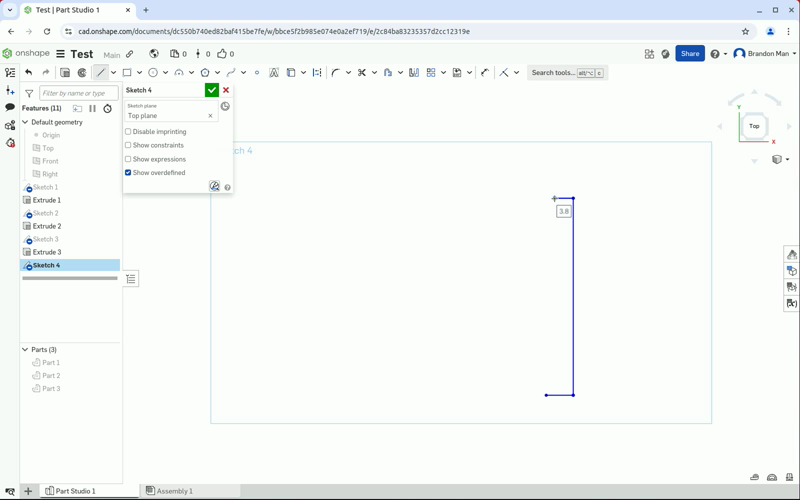
key(a)
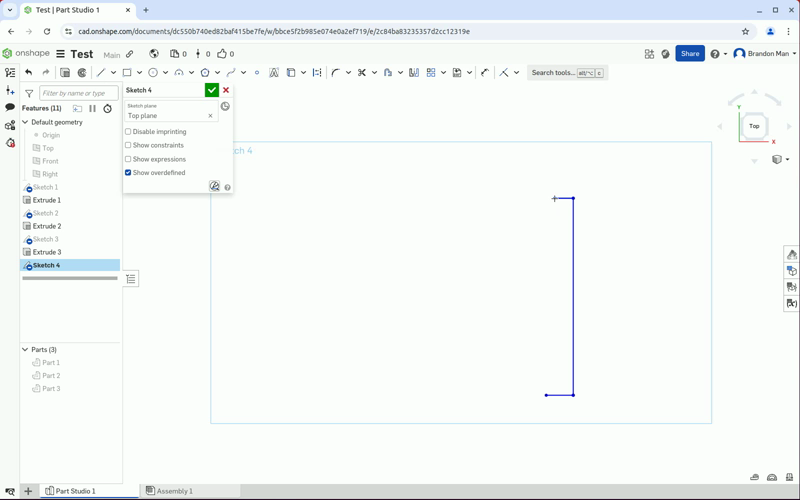
mouse_move(554, 198)
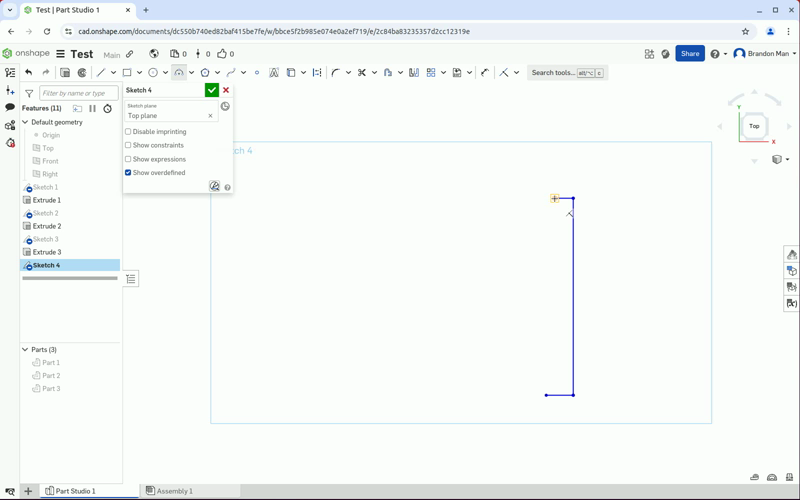
click(554, 198)
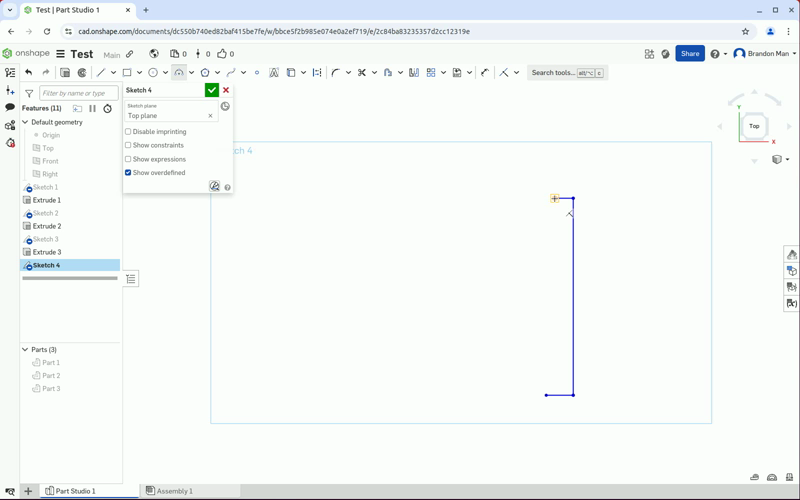
key_down(shift)
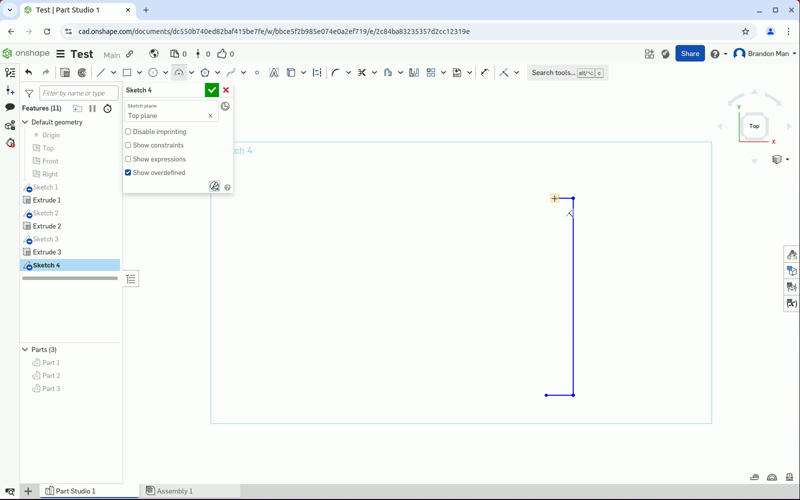
mouse_move(546, 206)
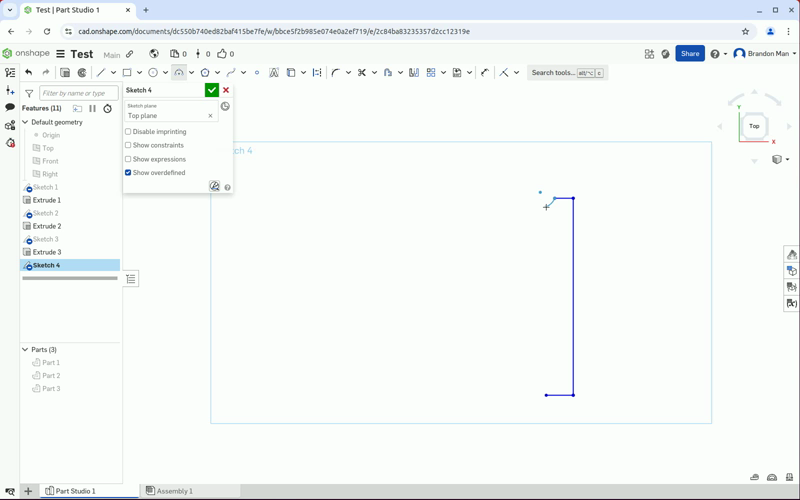
click(546, 206)
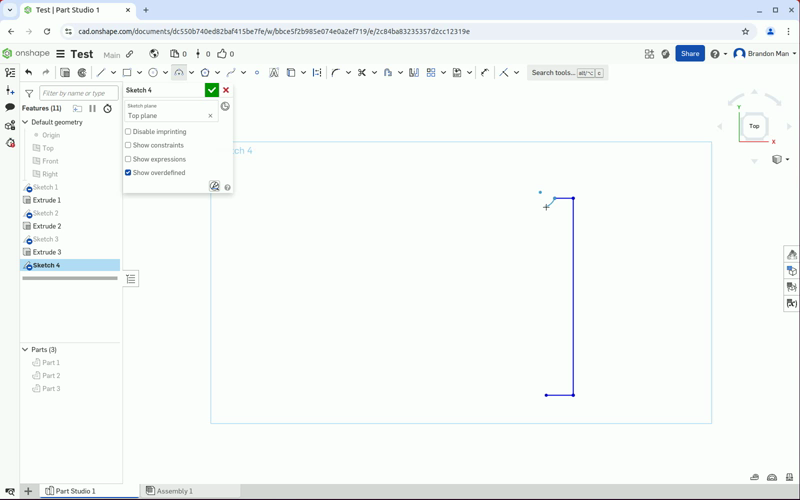
mouse_move(552, 204)
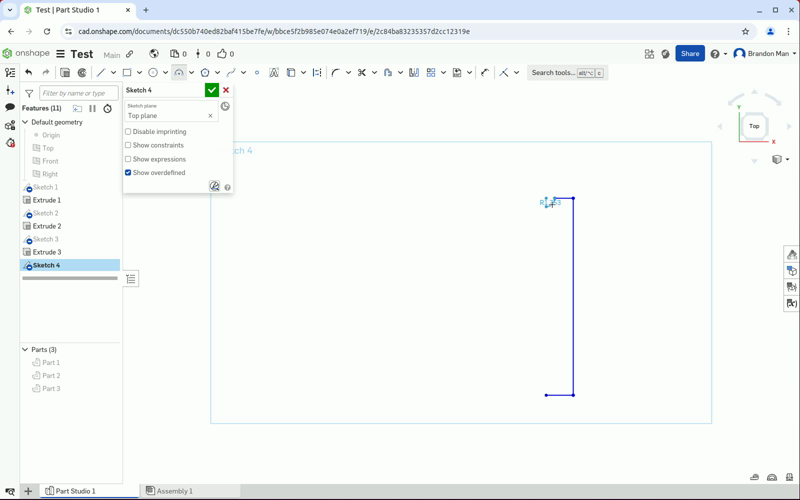
click(552, 204)
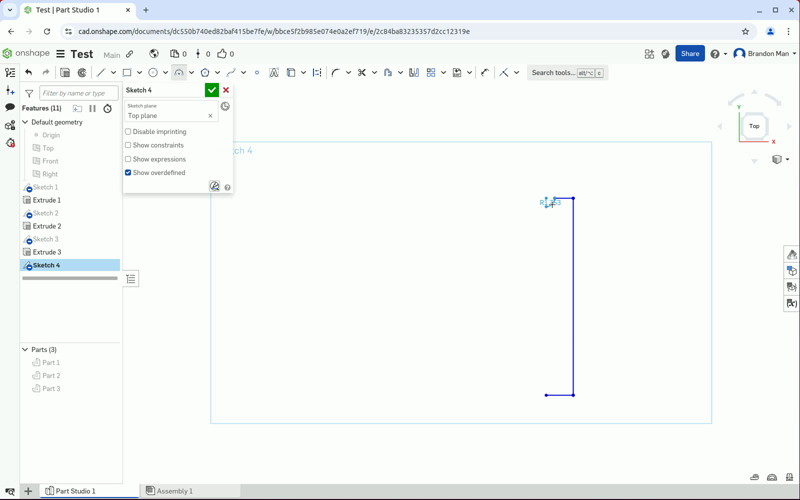
key_up(shift)
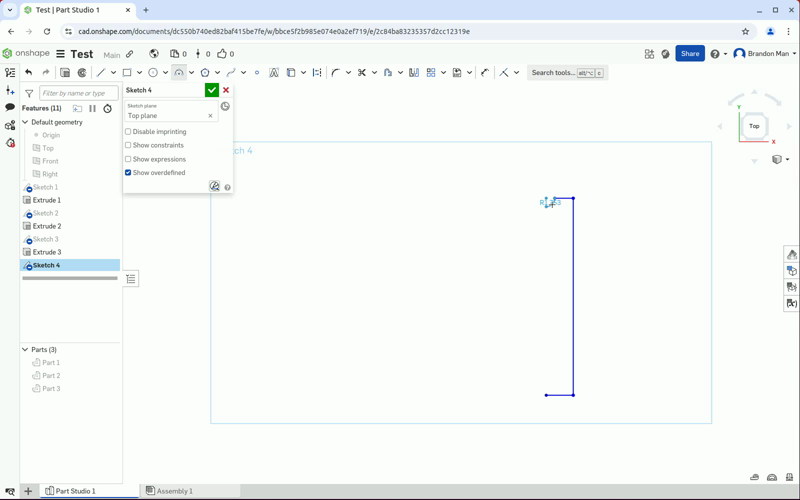
key(esc)
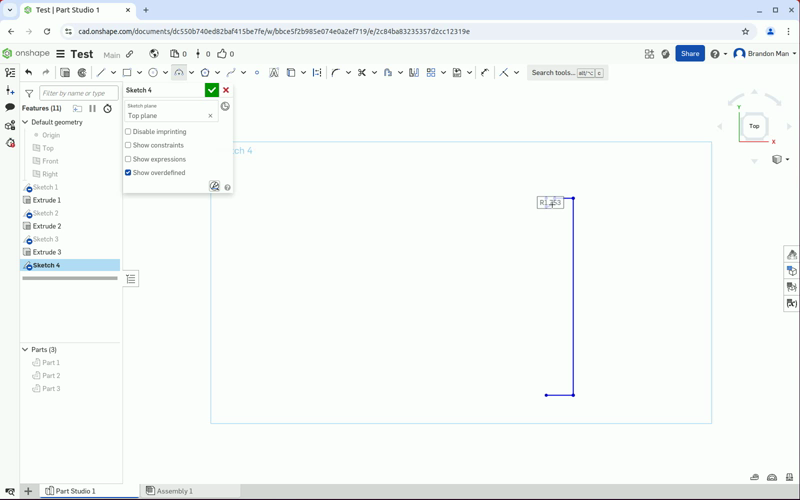
key(l)
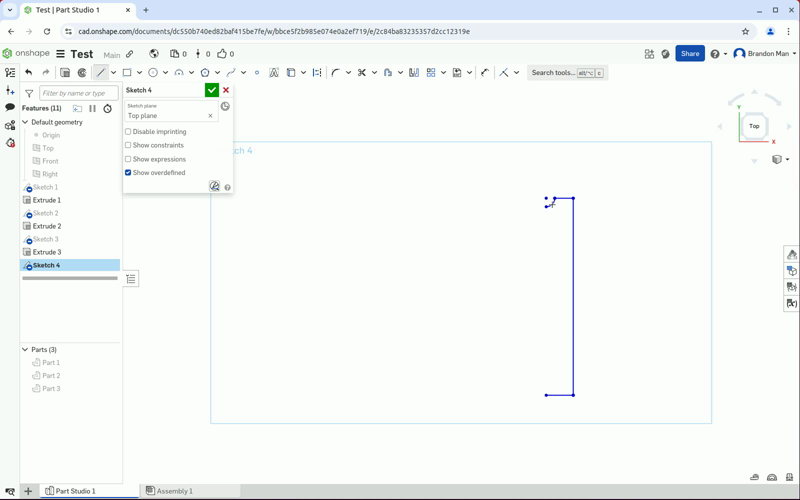
mouse_move(546, 206)
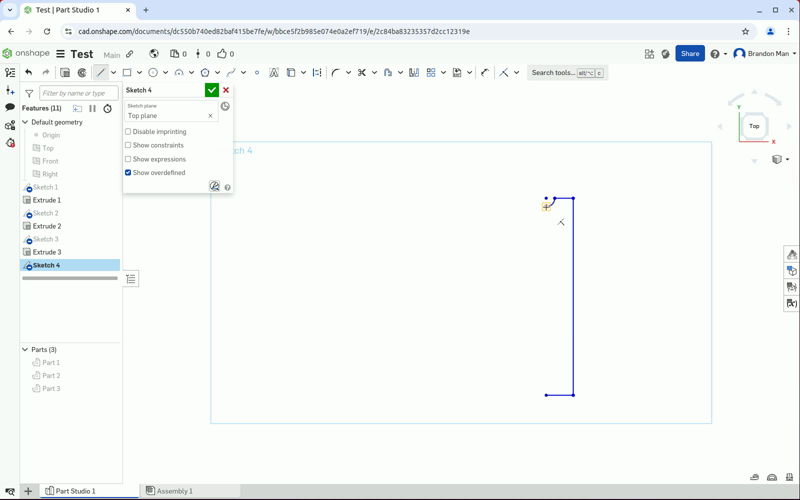
click(546, 206)
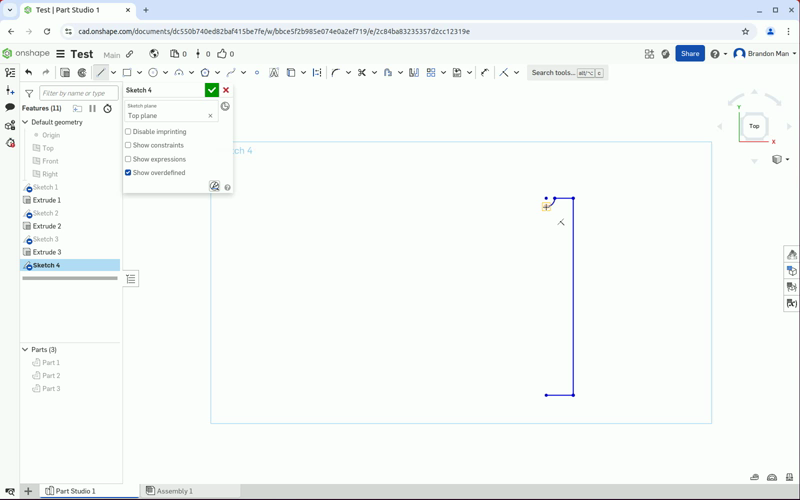
key_down(shift)
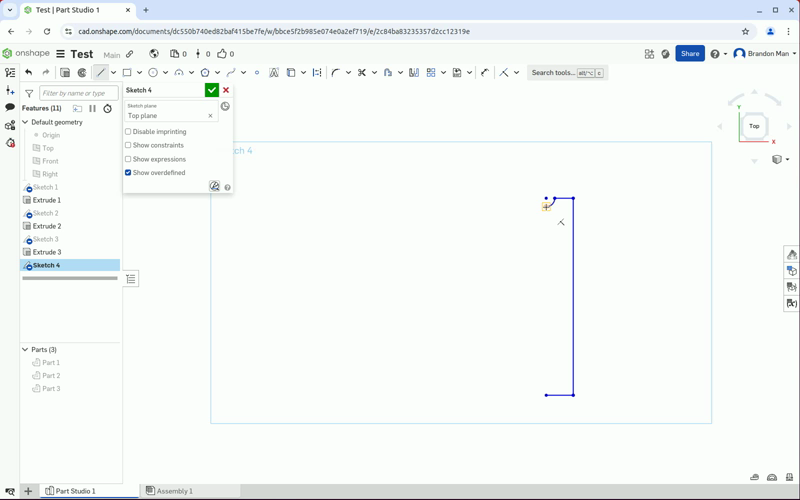
mouse_move(546, 360)
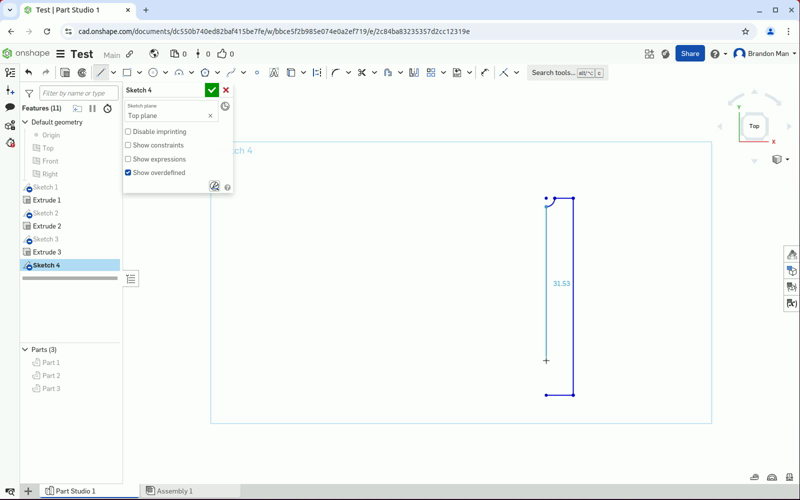
click(546, 360)
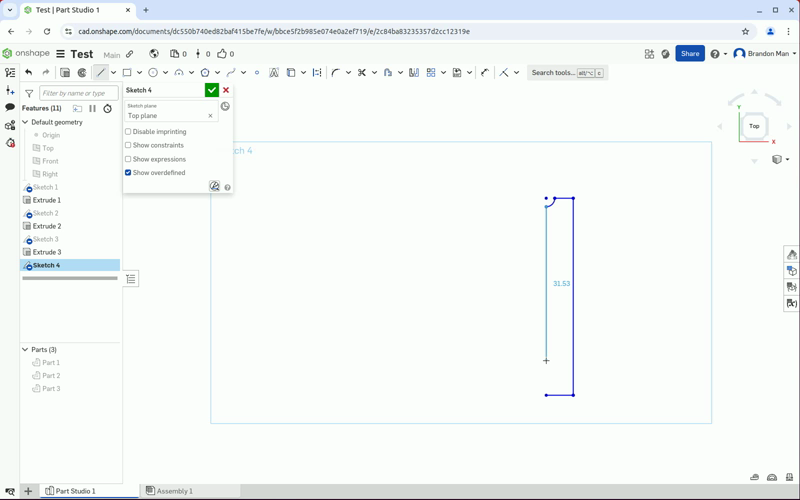
key_up(shift)
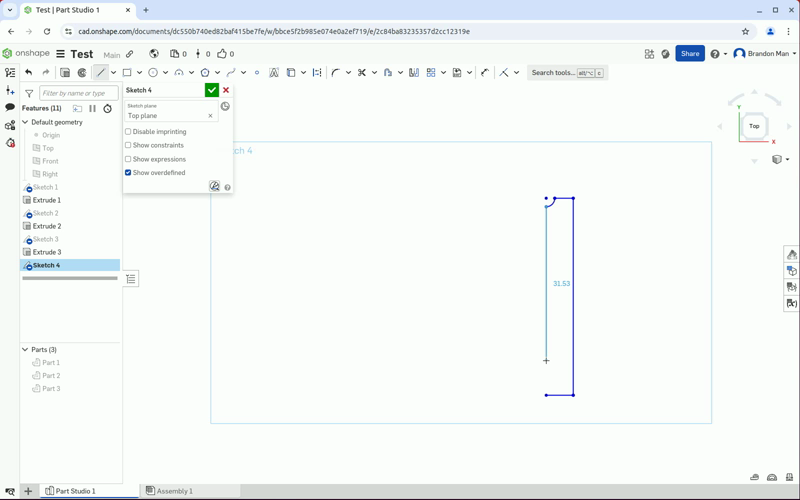
key(esc)
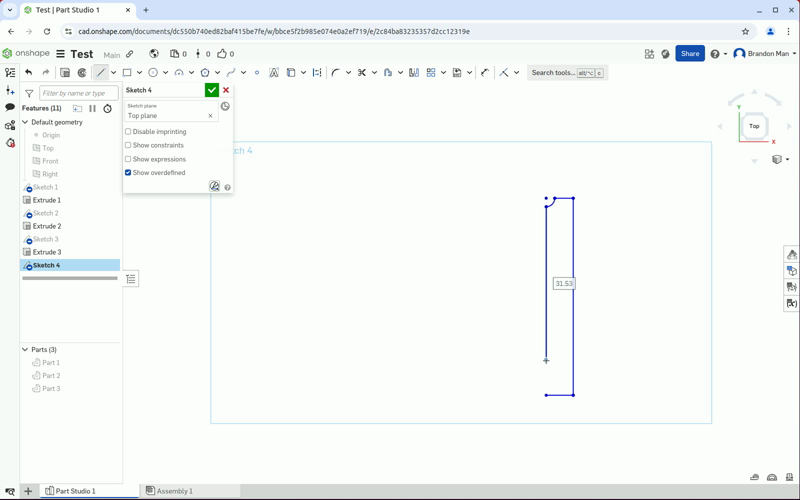
key(a)
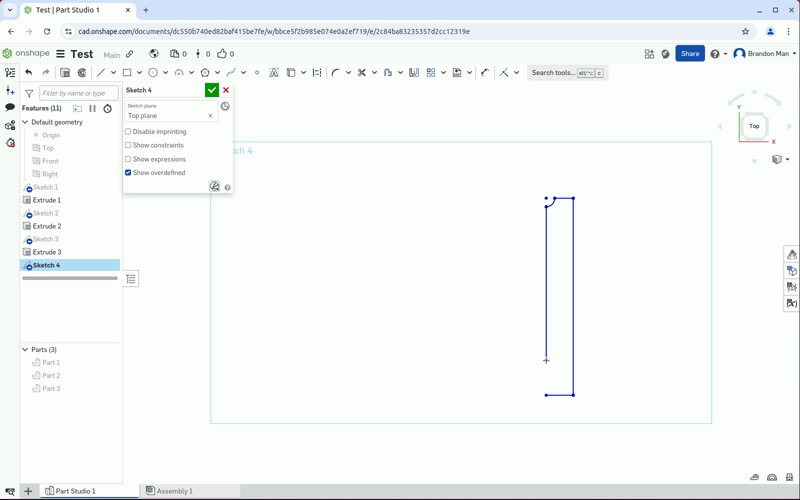
mouse_move(546, 360)
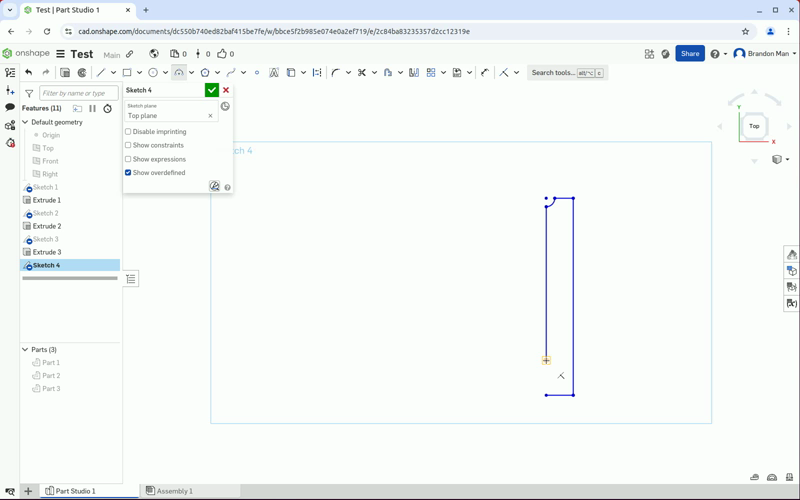
click(546, 360)
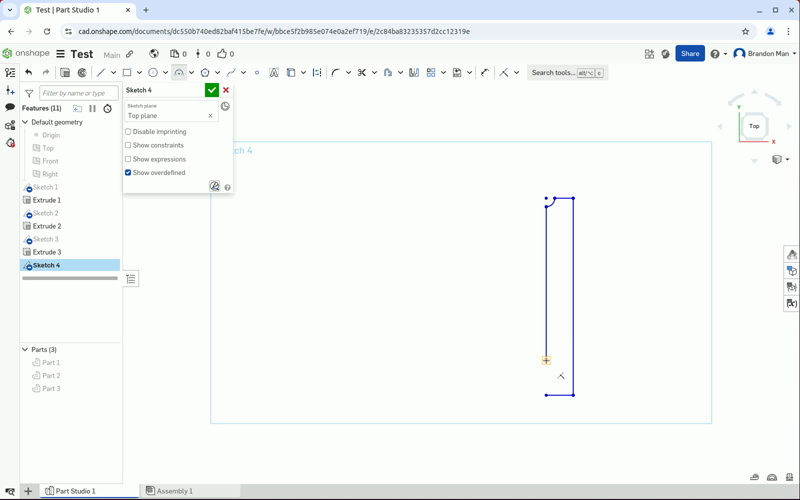
key_down(shift)
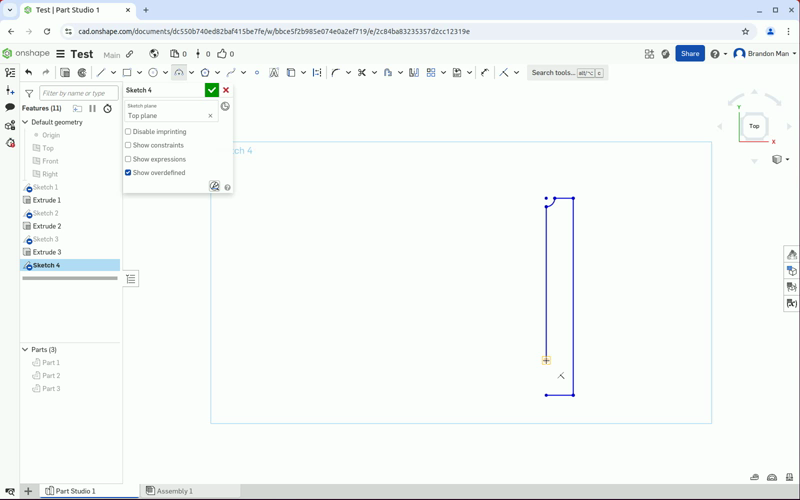
mouse_move(546, 376)
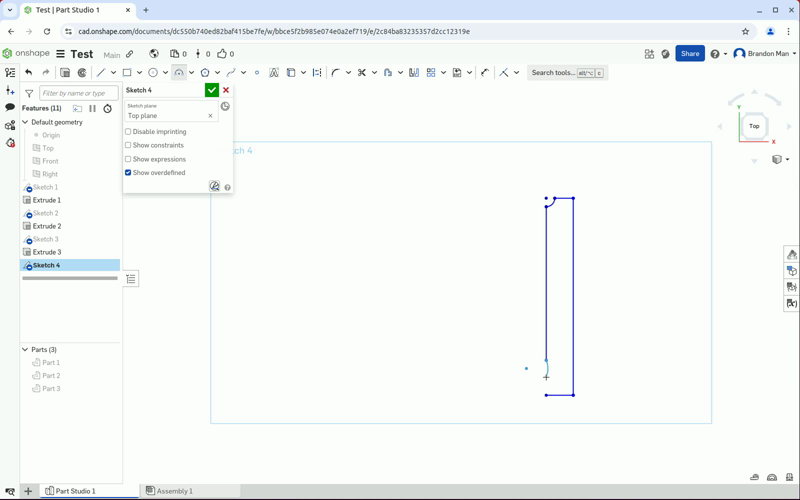
click(546, 376)
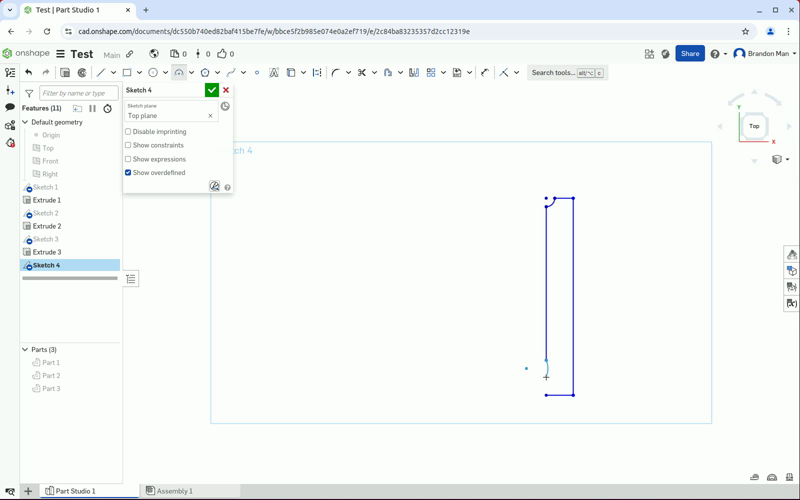
mouse_move(554, 368)
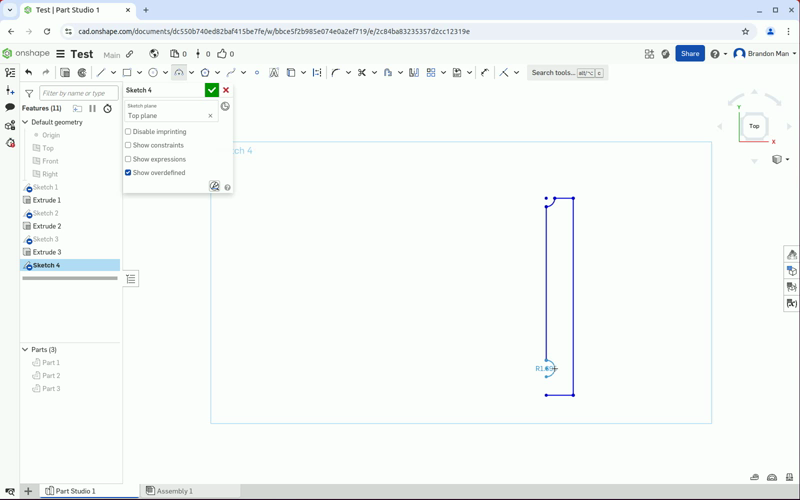
click(554, 368)
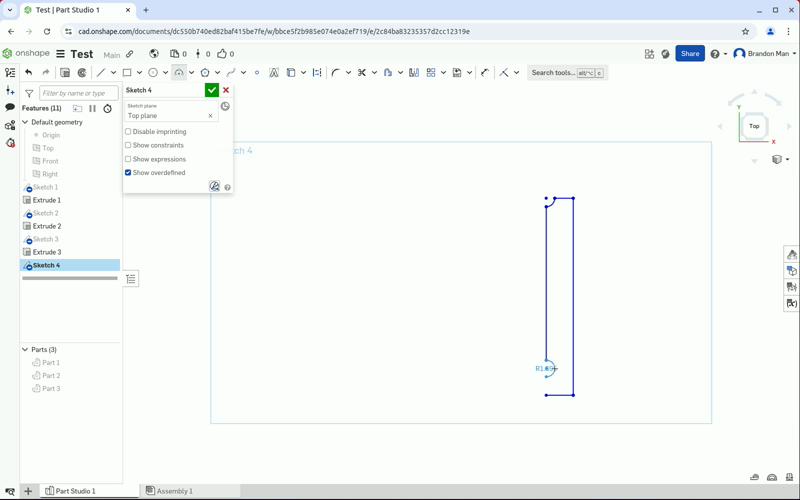
key_up(shift)
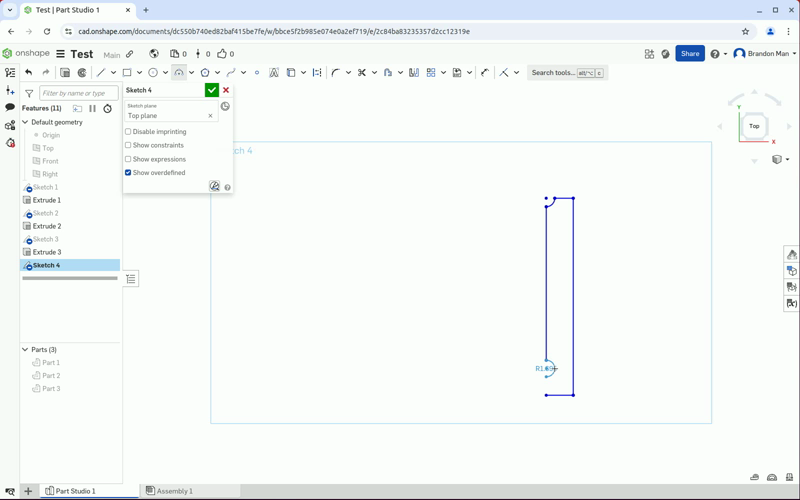
key(esc)
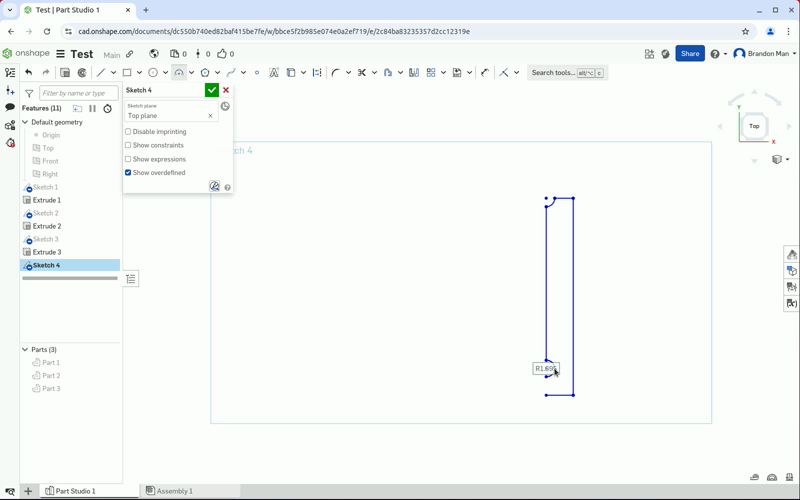
key(l)
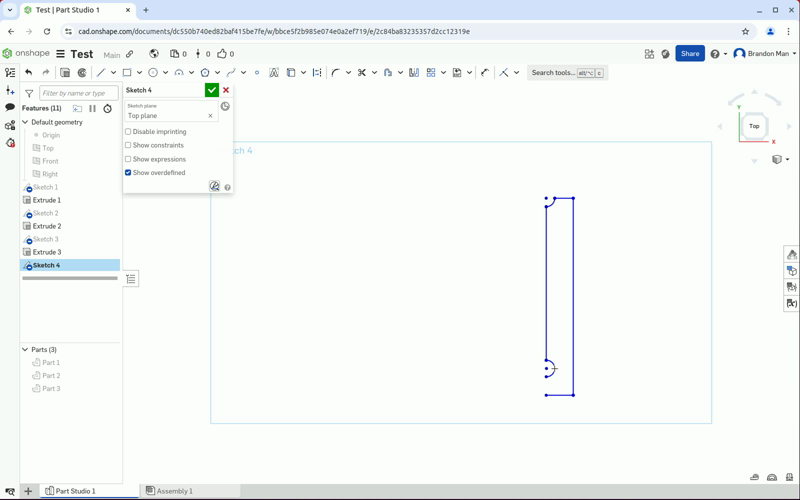
mouse_move(546, 376)
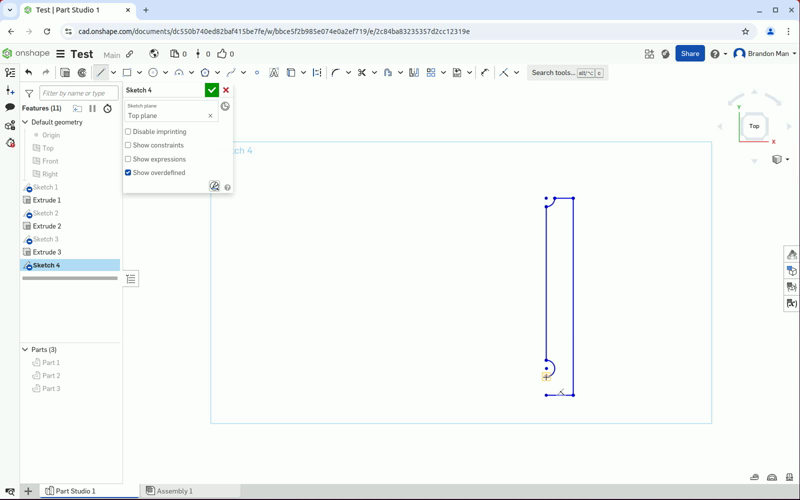
click(546, 376)
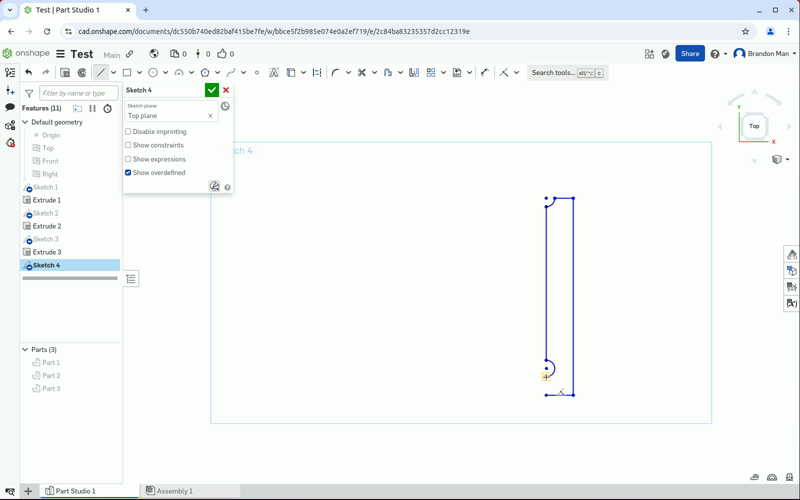
mouse_move(576, 376)
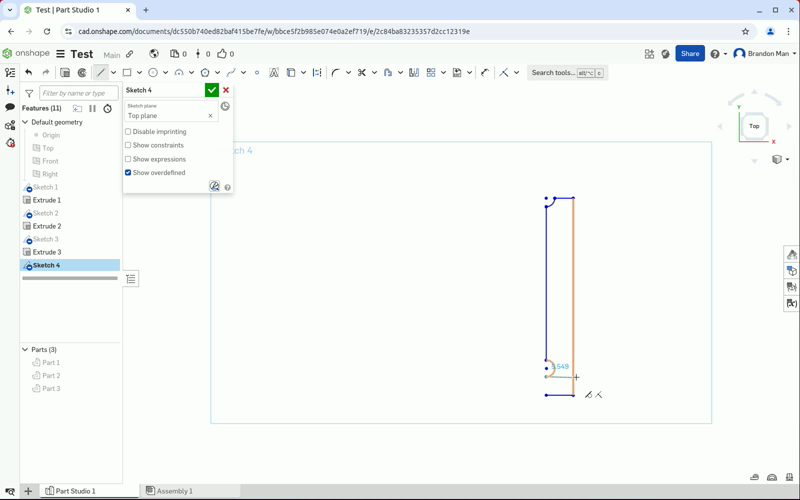
key_down(shift)
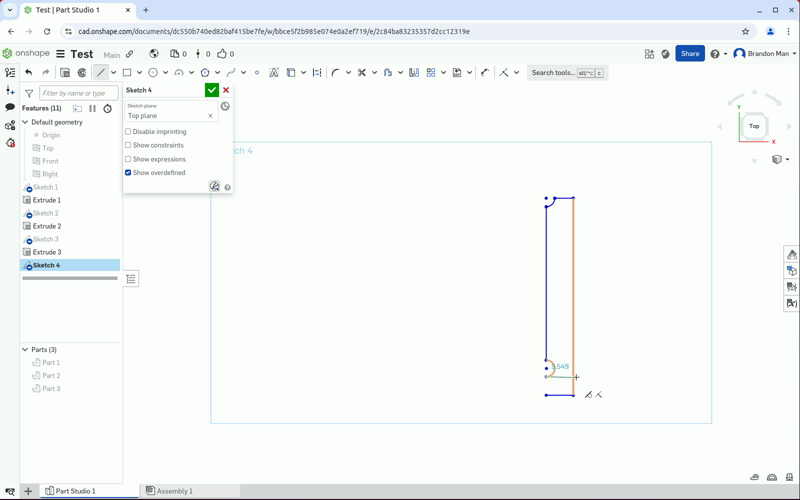
mouse_move(546, 395)
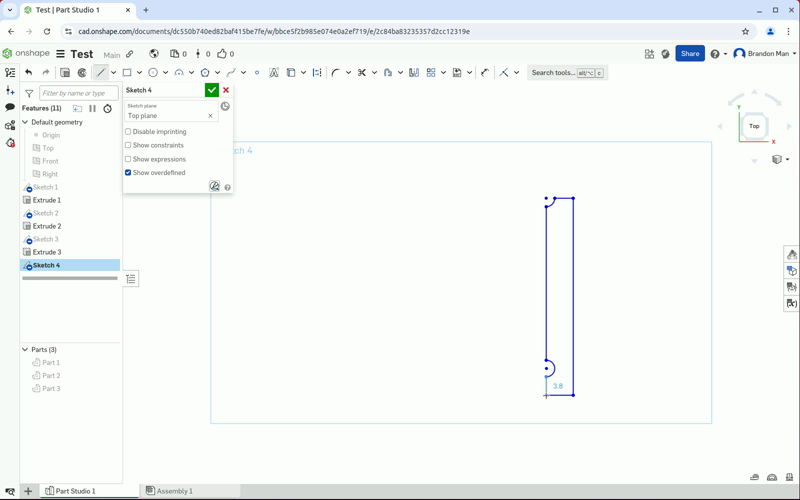
key_up(shift)
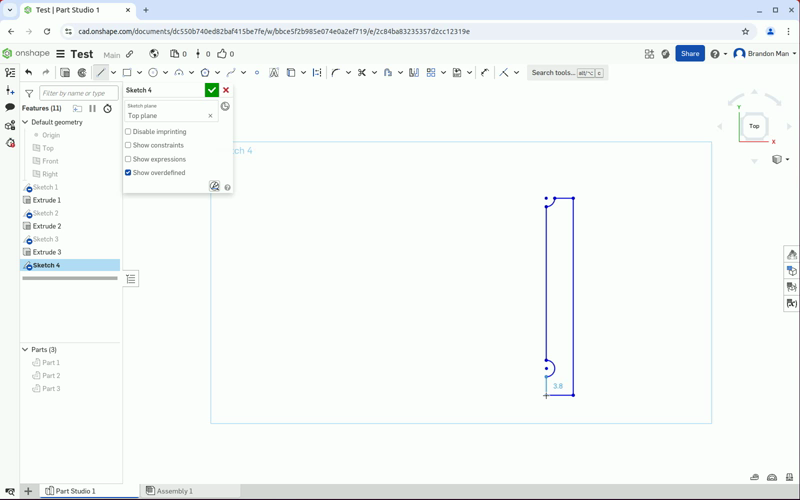
click(546, 395)
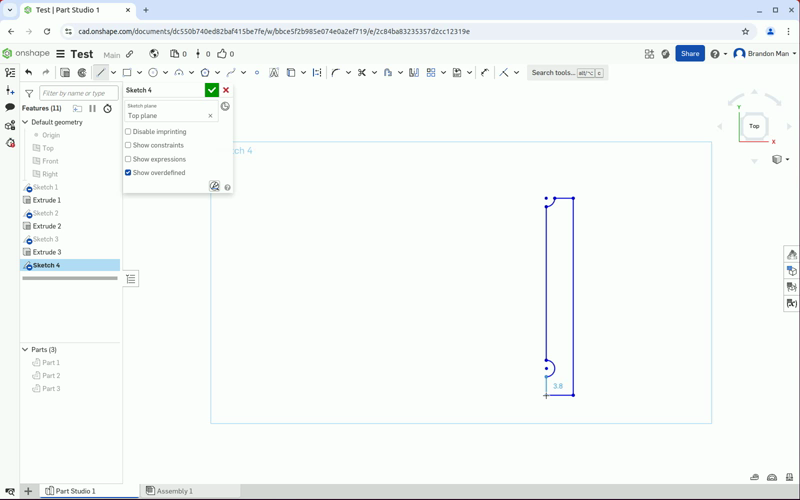
key(esc)
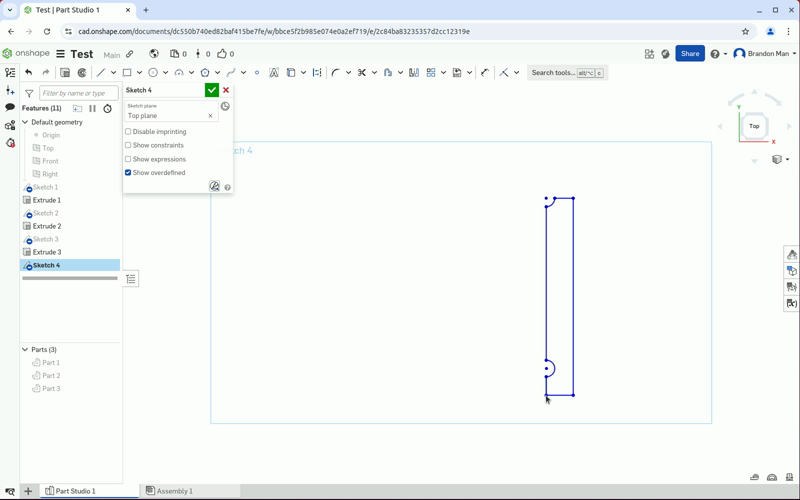
mouse_move(564, 314)
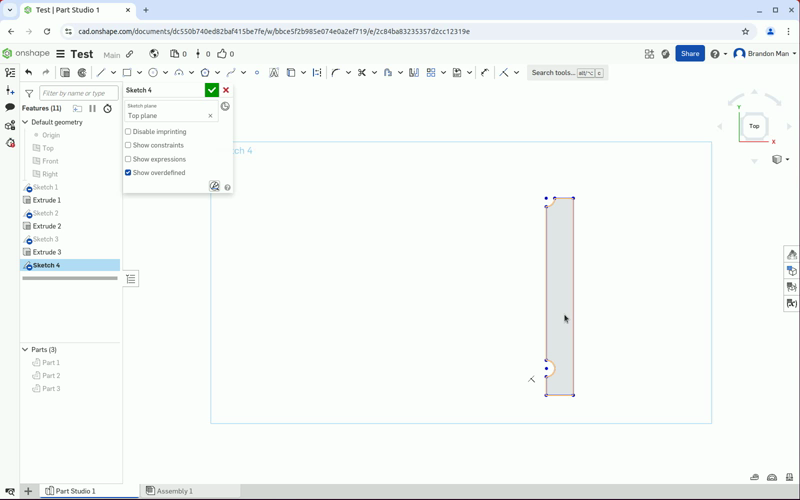
scroll(6)
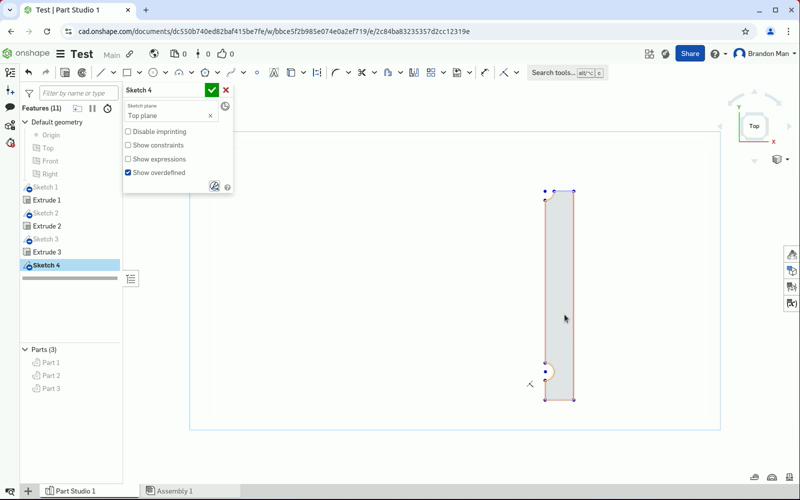
scroll(6)
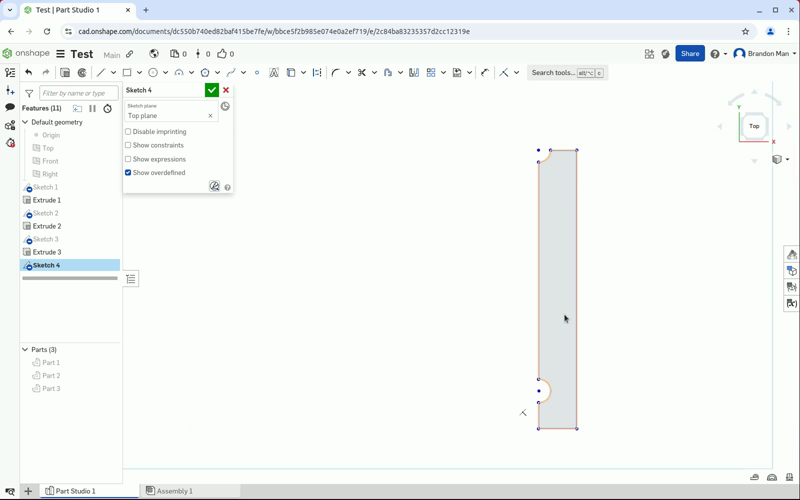
scroll(6)
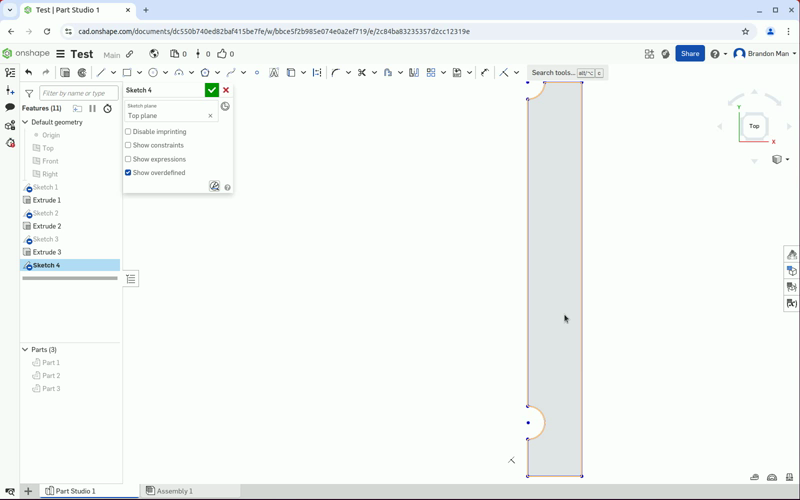
scroll(6)
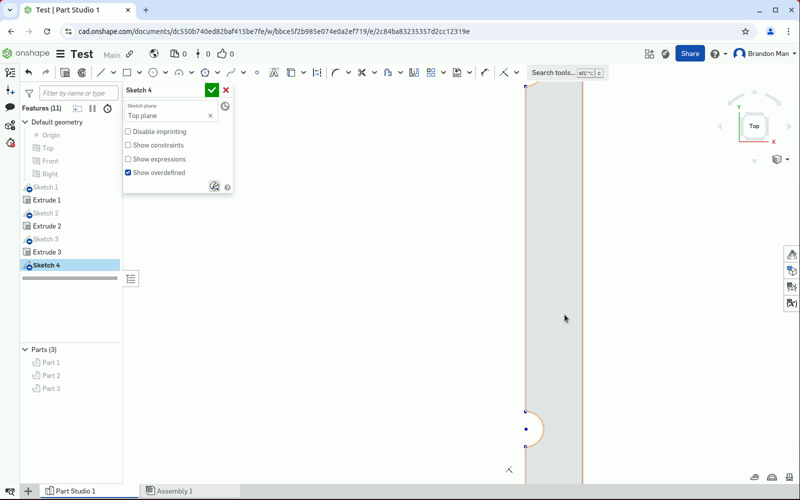
scroll(6)
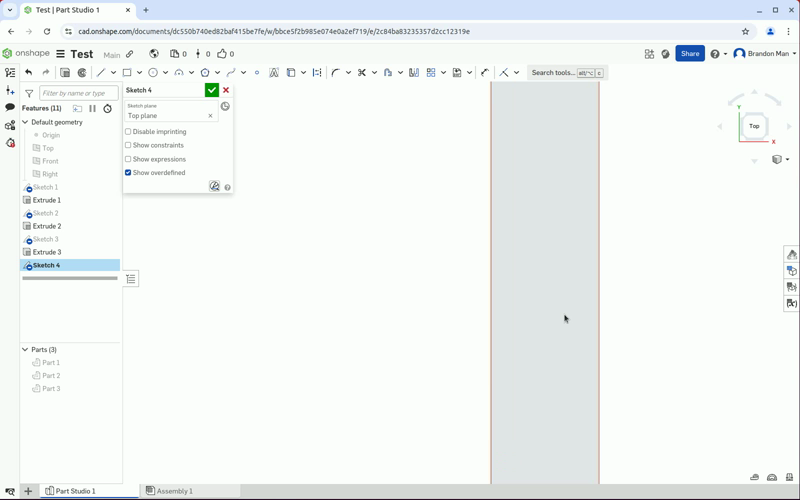
scroll(6)
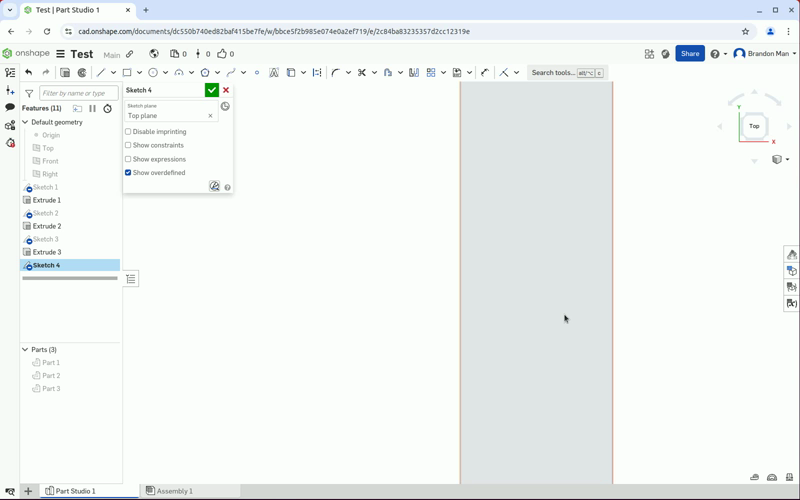
scroll(6)
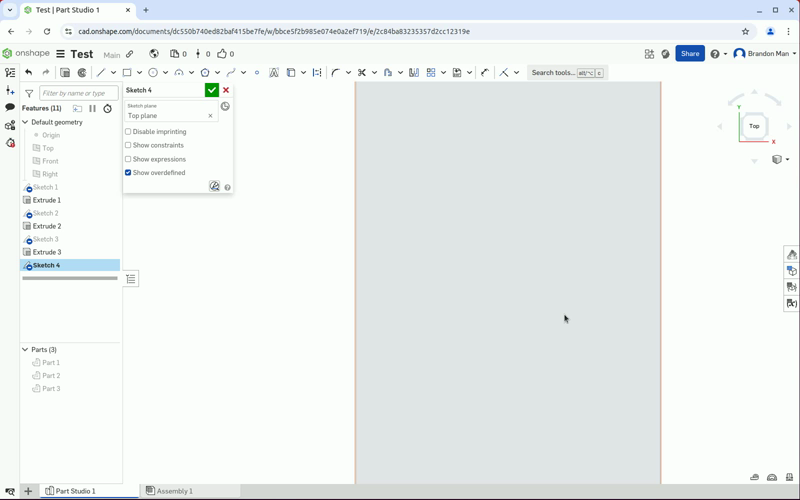
click(564, 314)
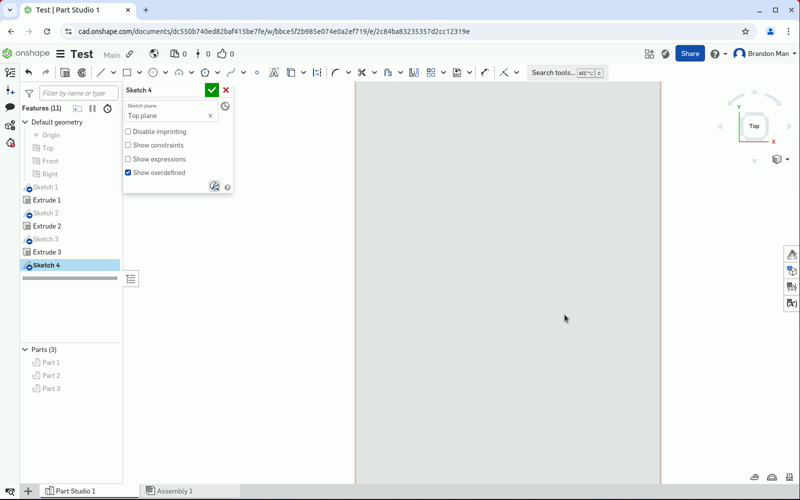
scroll(-6)
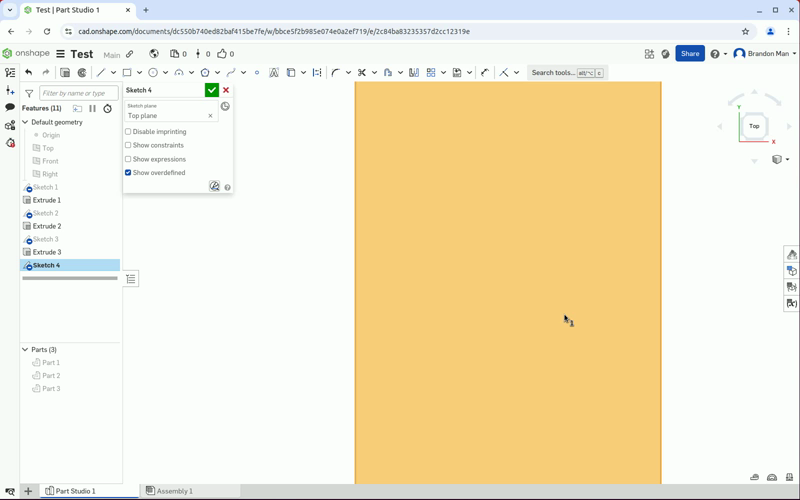
scroll(-6)
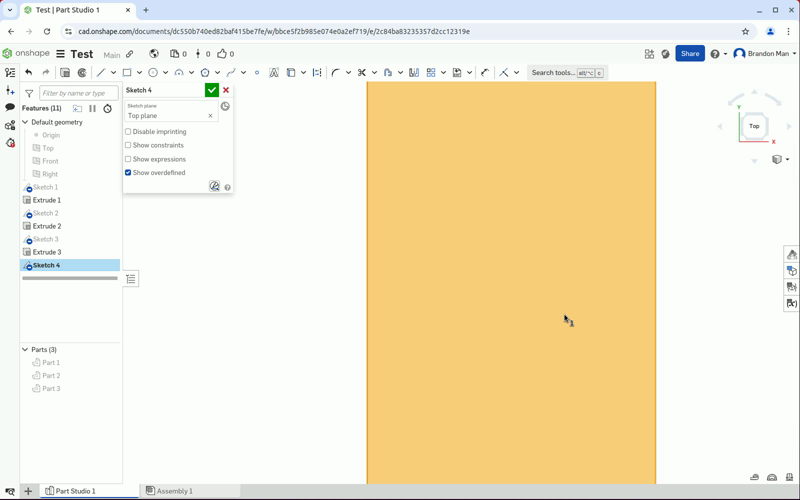
scroll(-6)
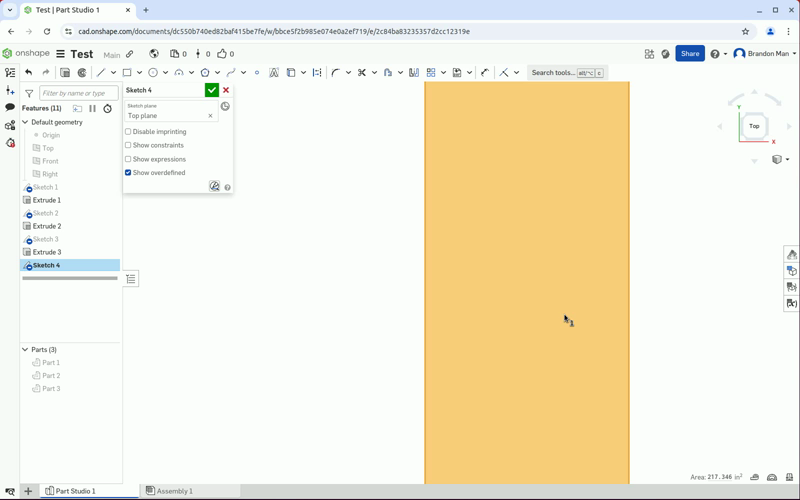
scroll(-6)
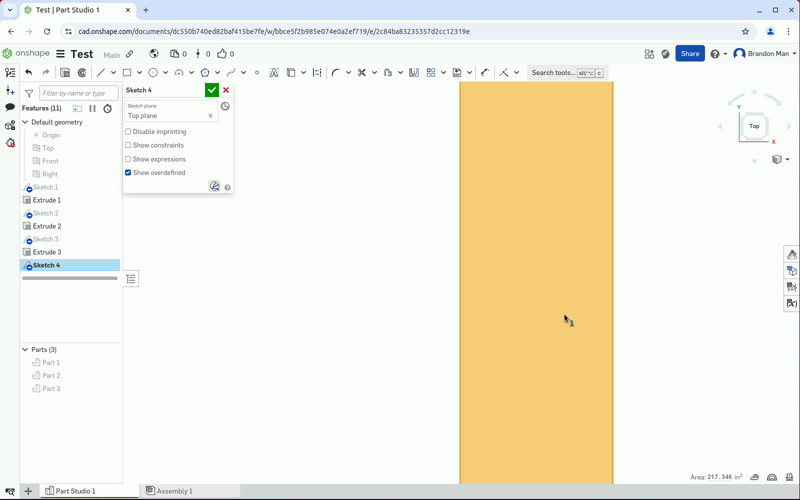
scroll(-6)
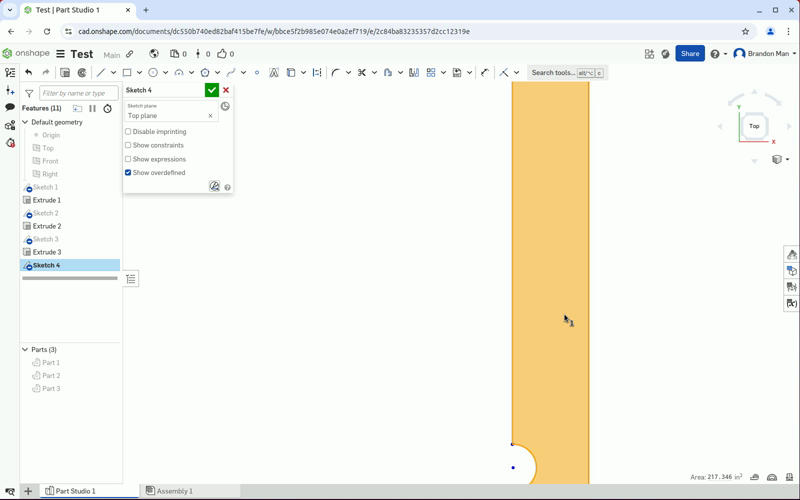
scroll(-6)
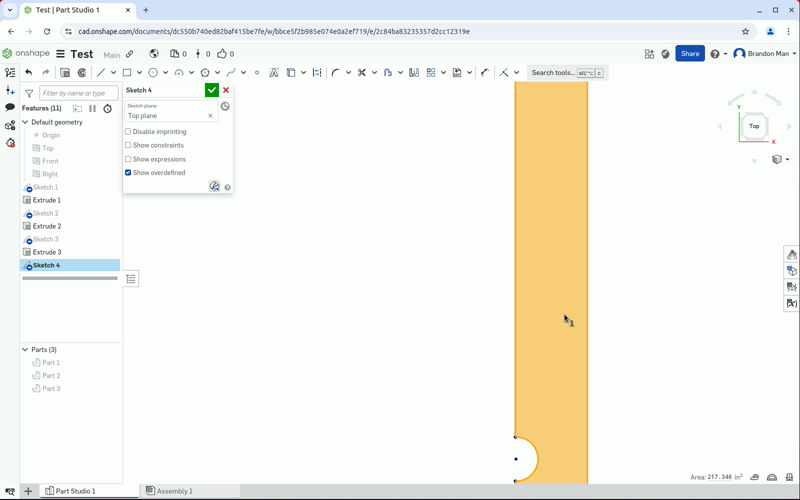
scroll(-6)
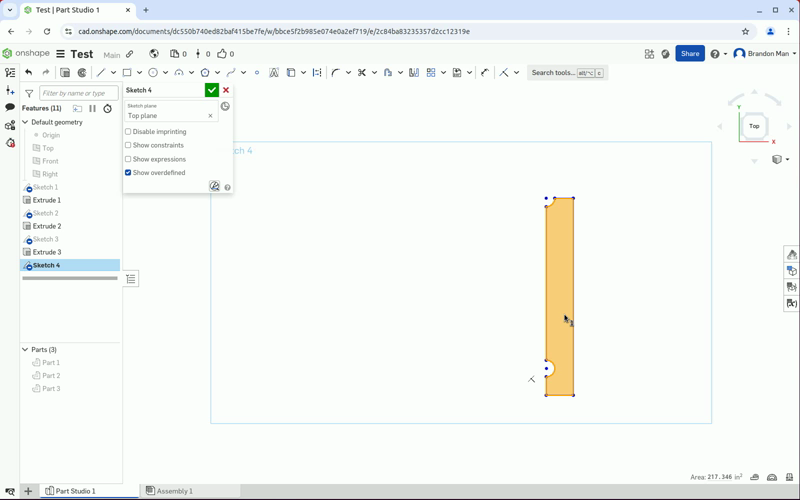
mouse_move(73, 352)
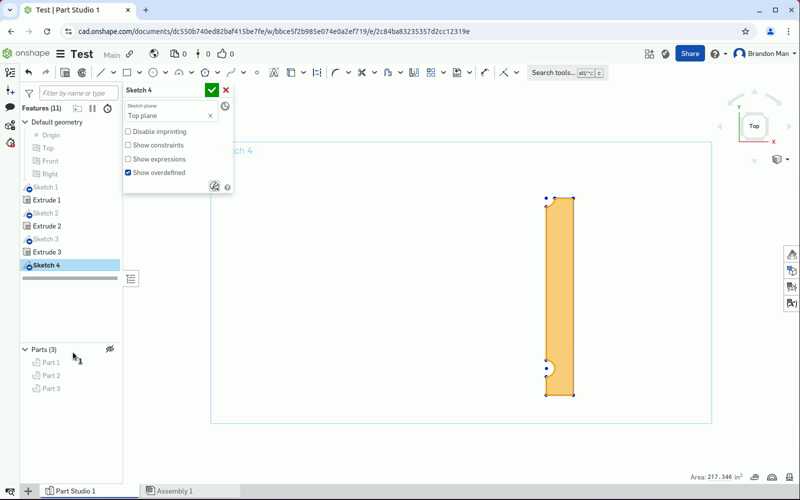
key(shift+y)
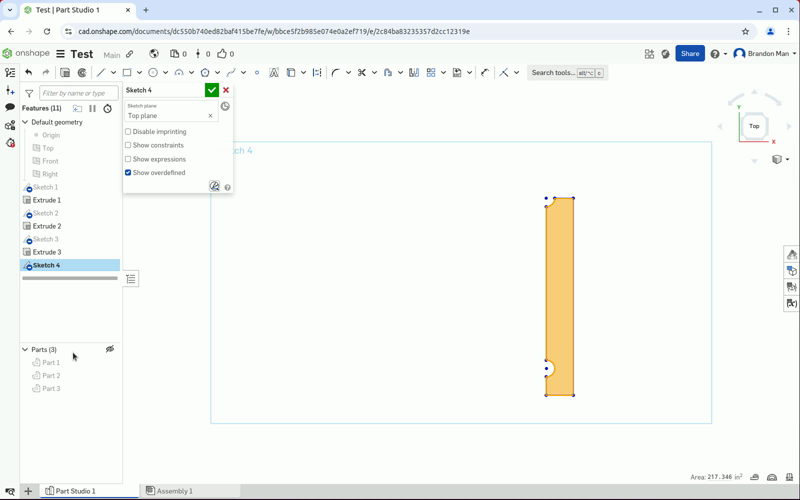
key(shift+e)
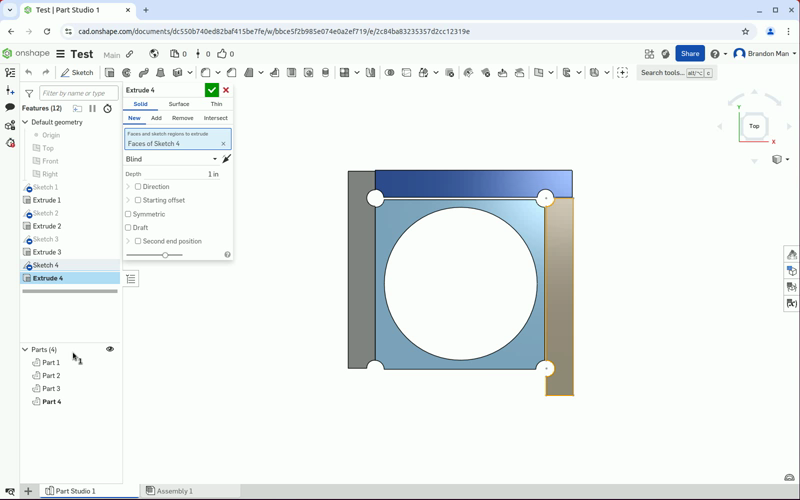
mouse_move(143, 106)
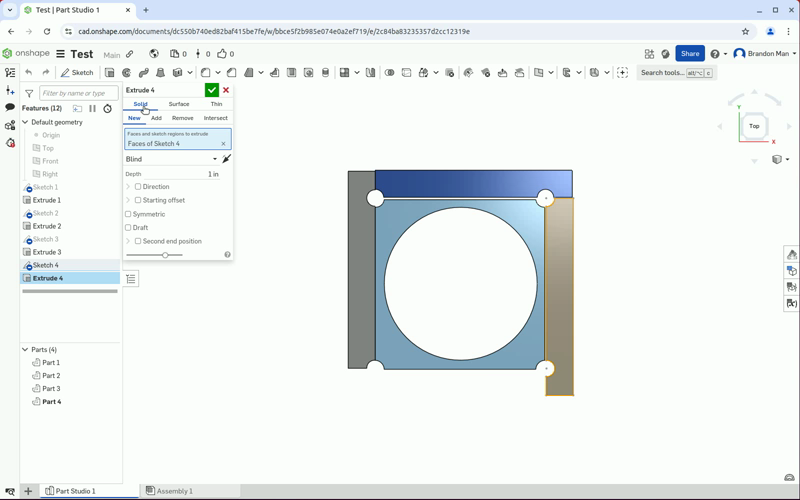
click(143, 106)
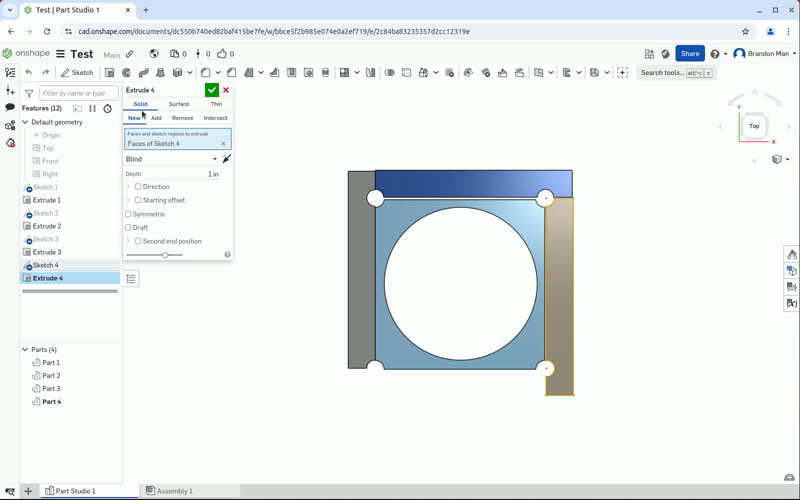
mouse_move(137, 120)
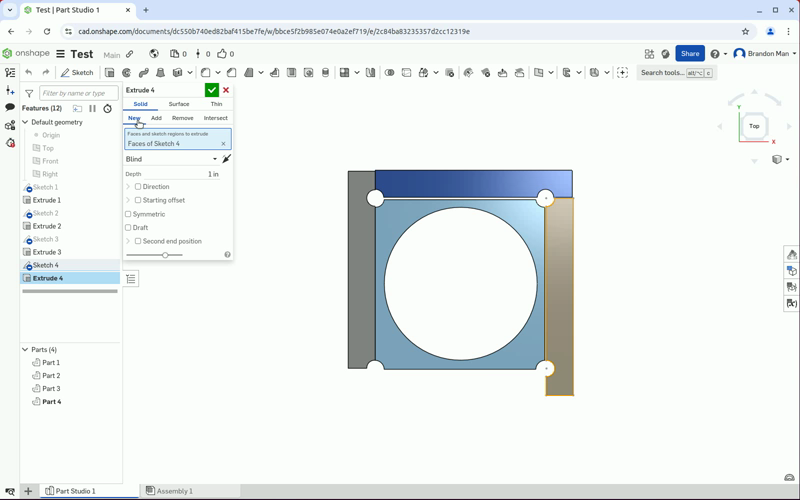
click(137, 120)
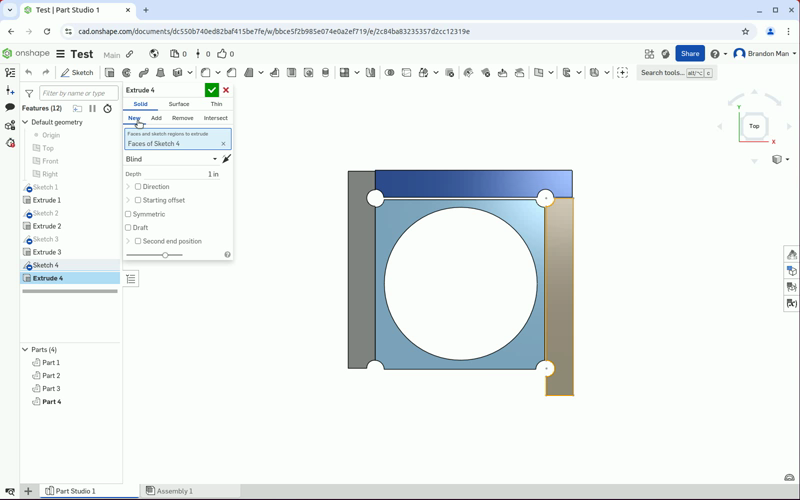
key(tab, 4)
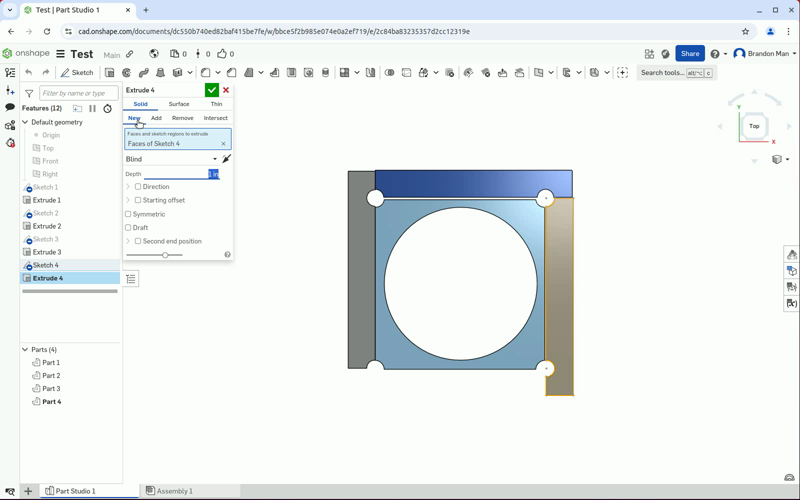
text(1.926)
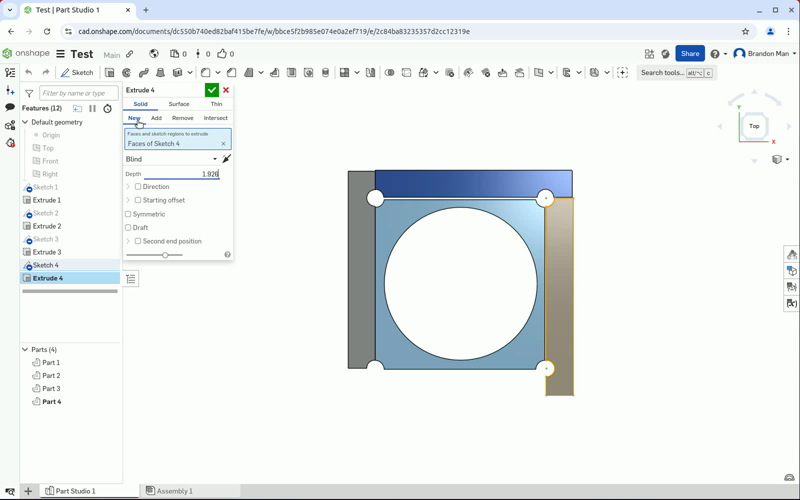
key(enter)
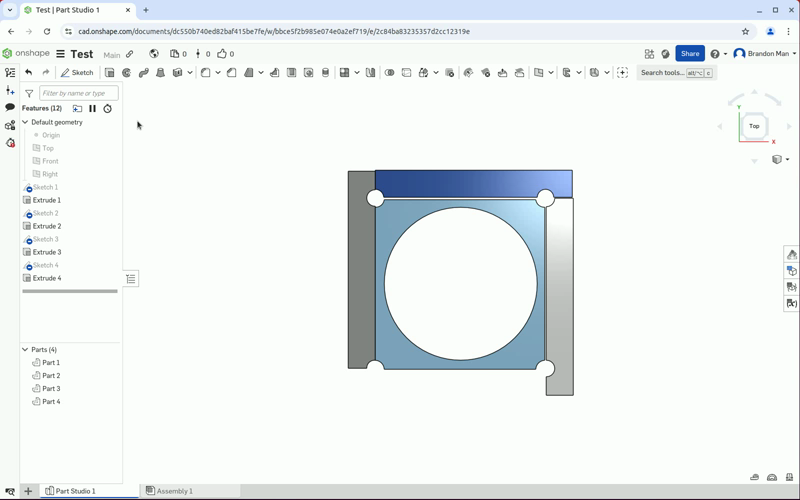
key(shift+h)
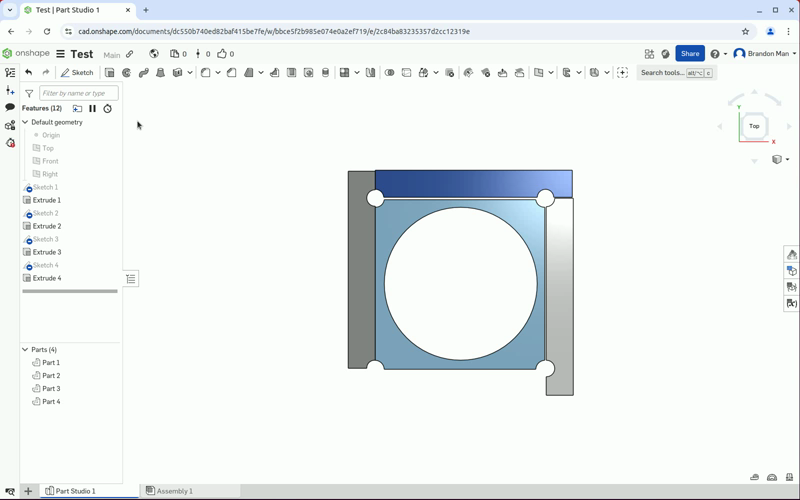
key(shift+h)
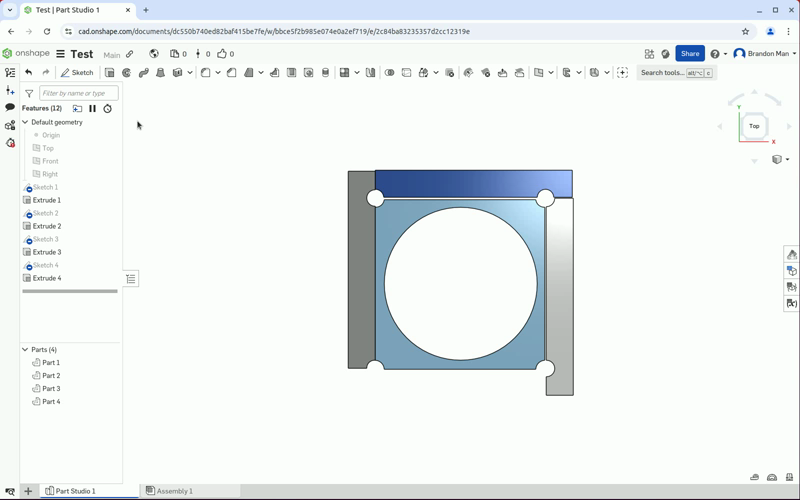
mouse_move(73, 189)
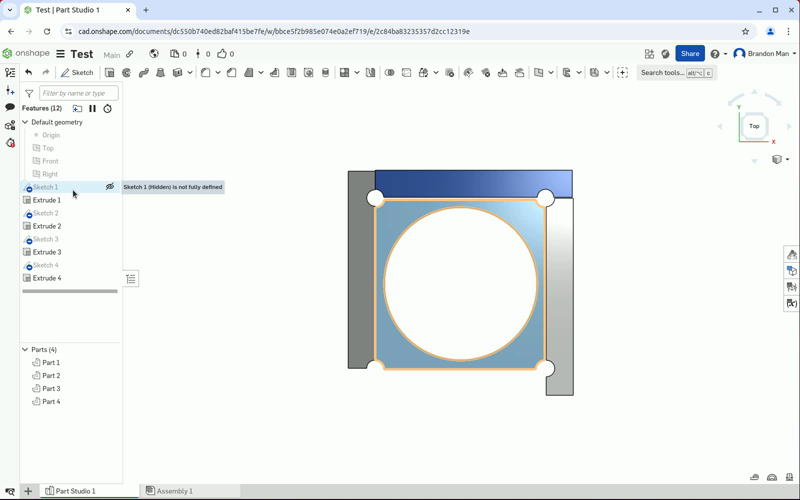
click(73, 189)
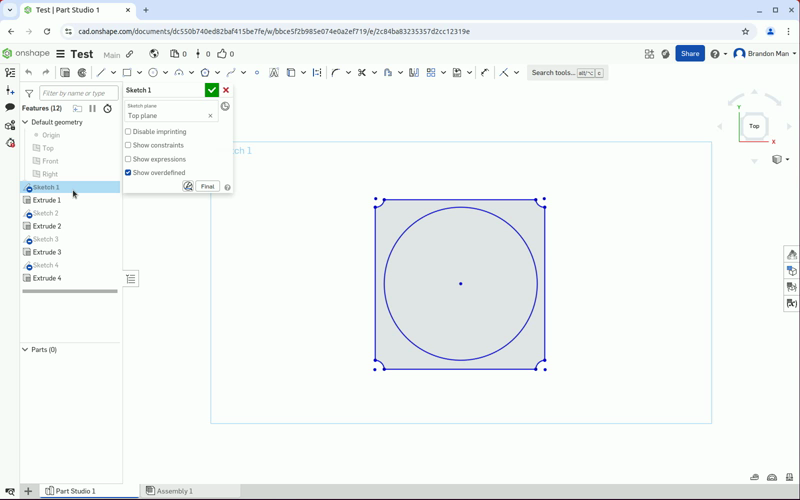
mouse_move(229, 92)
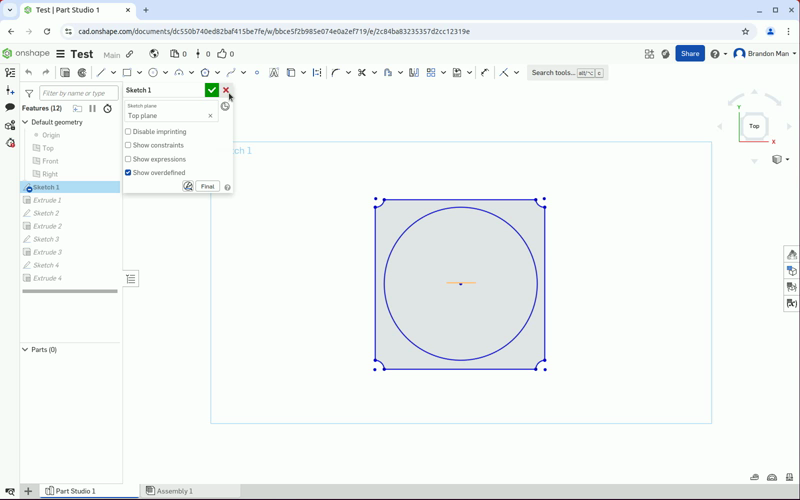
click(229, 92)
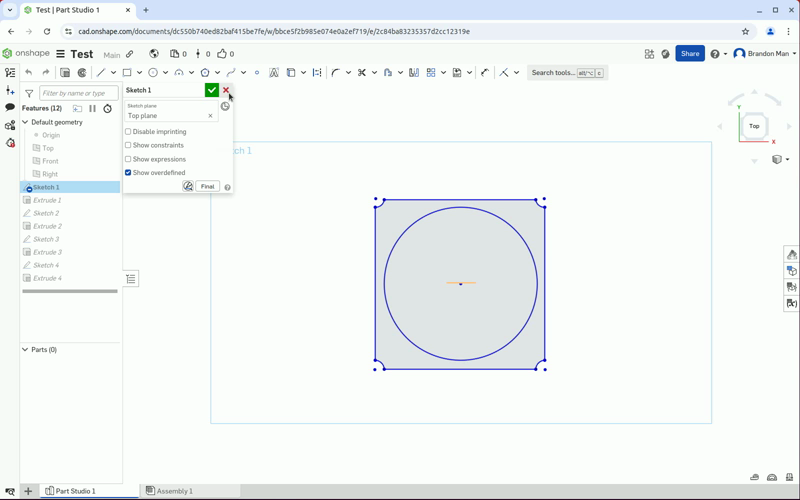
key(shift+s)
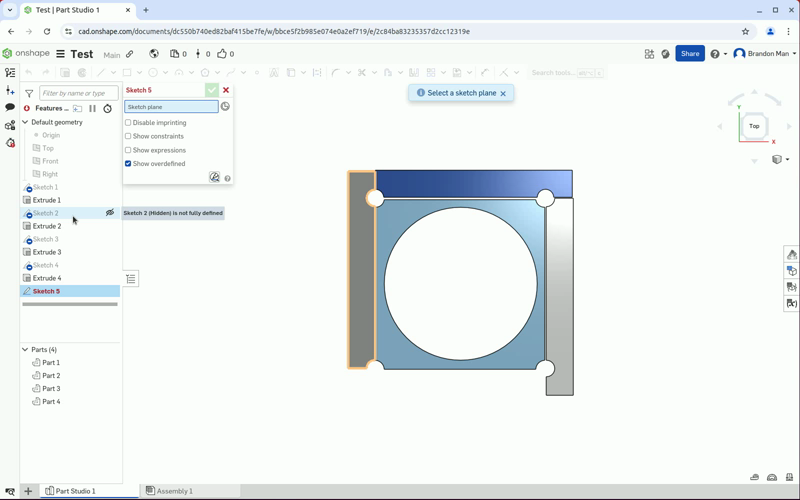
scroll(3)
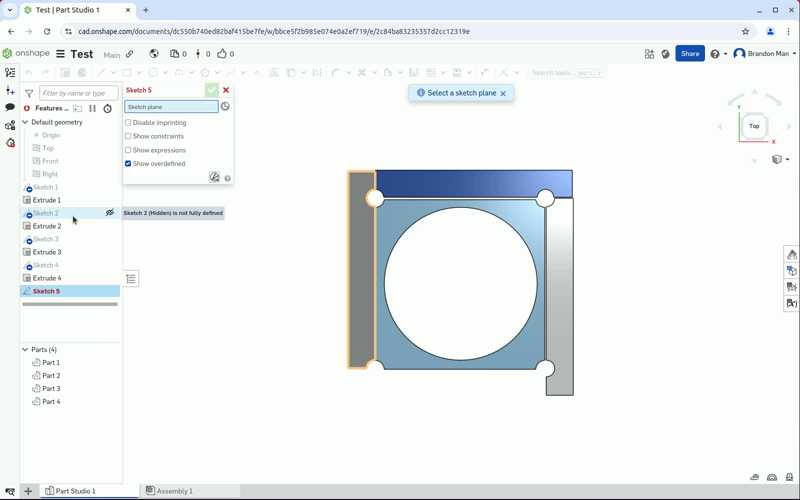
mouse_move(73, 150)
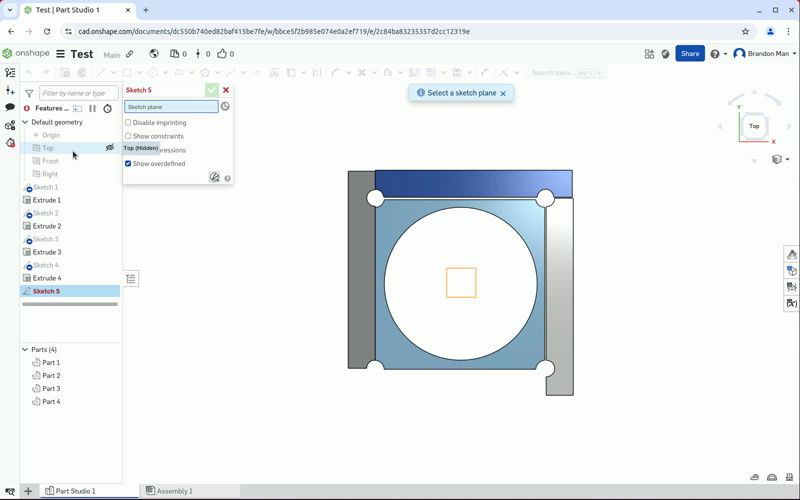
click(73, 150)
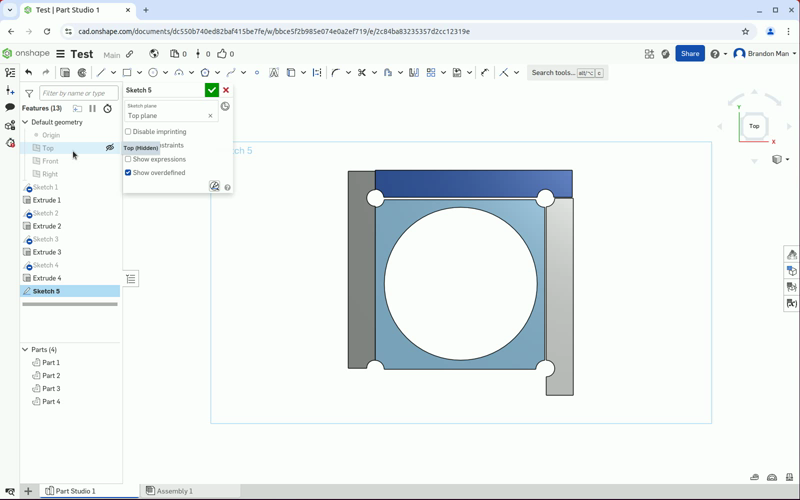
mouse_move(73, 352)
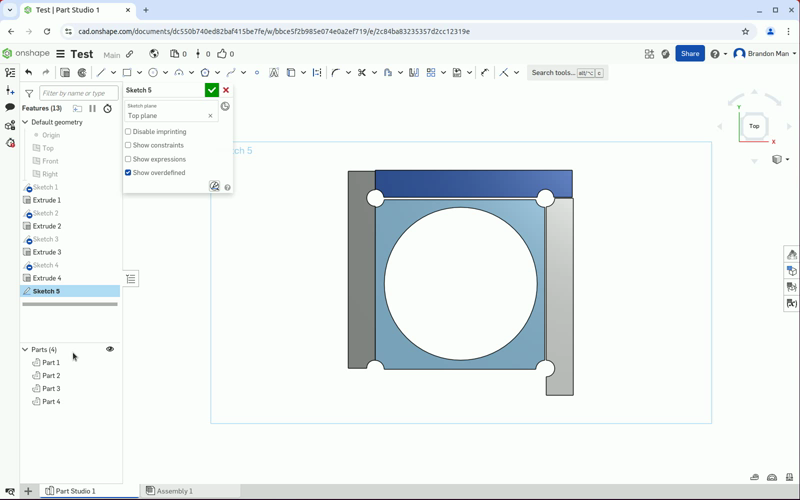
key(y)
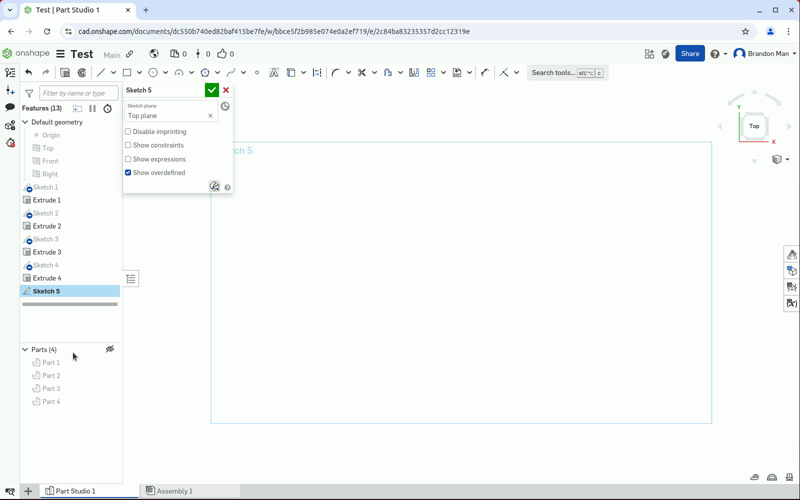
key(l)
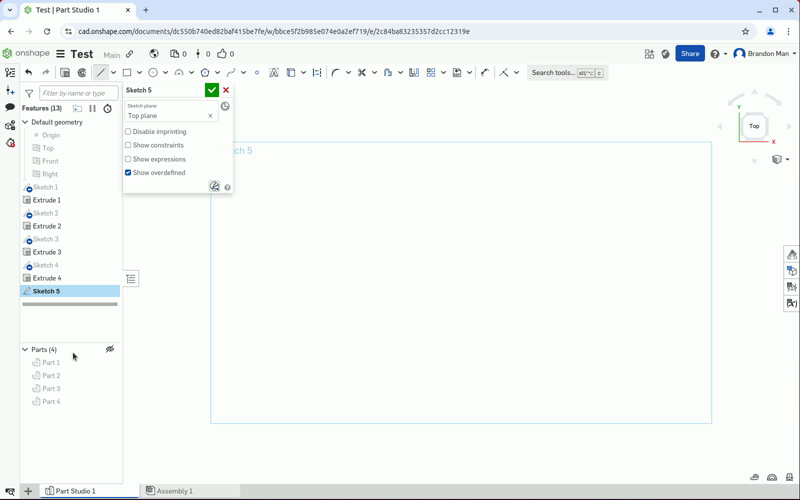
key_down(shift)
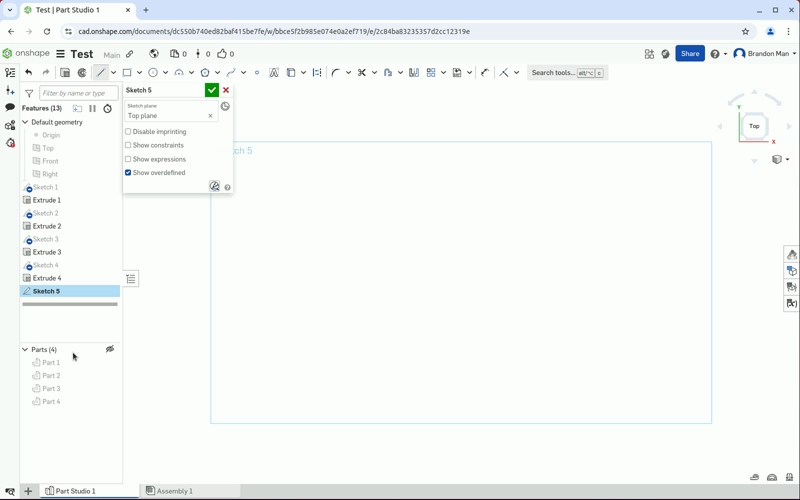
mouse_move(348, 395)
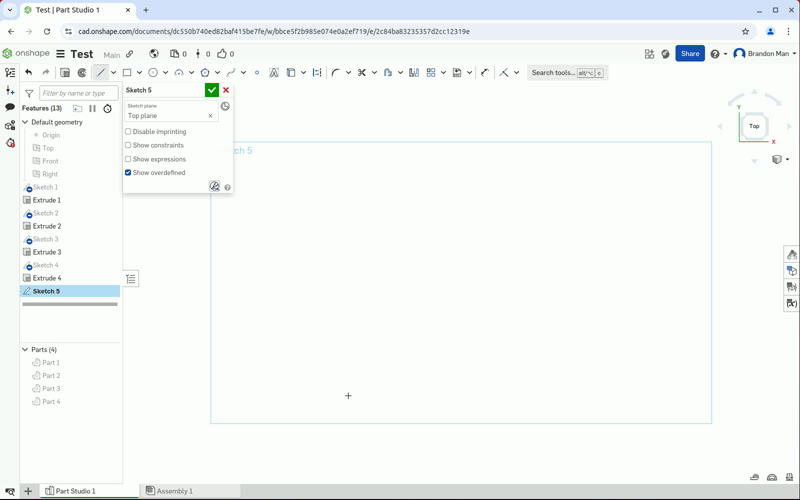
click(348, 395)
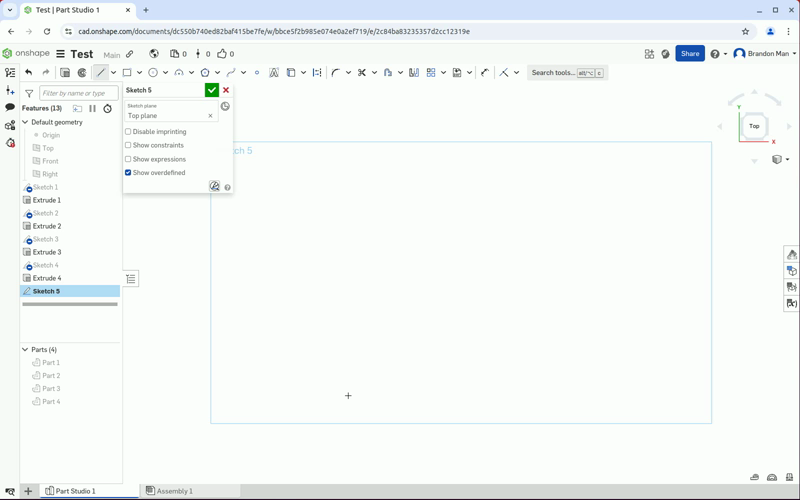
key_up(shift)
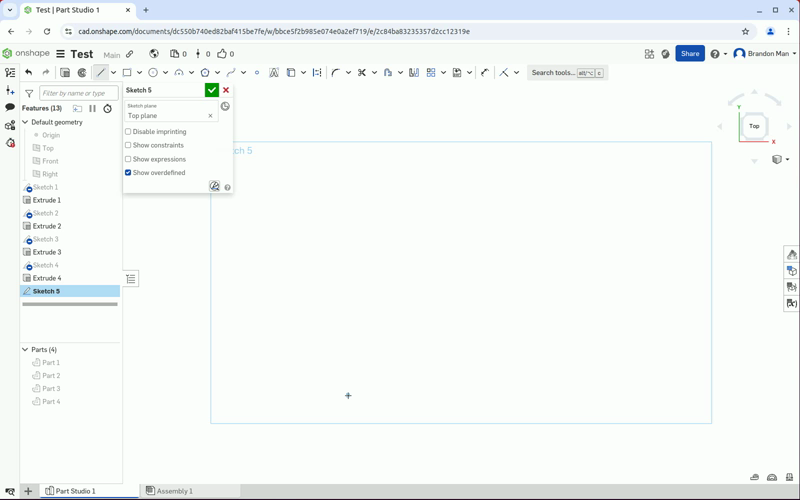
key_down(shift)
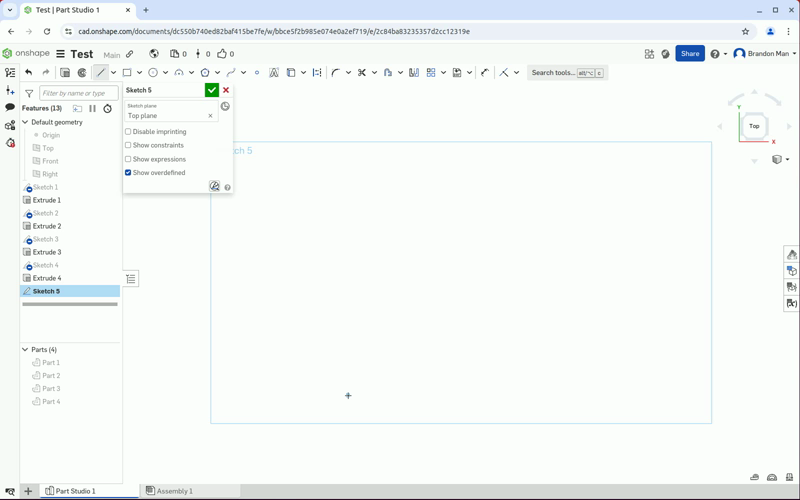
mouse_move(545, 395)
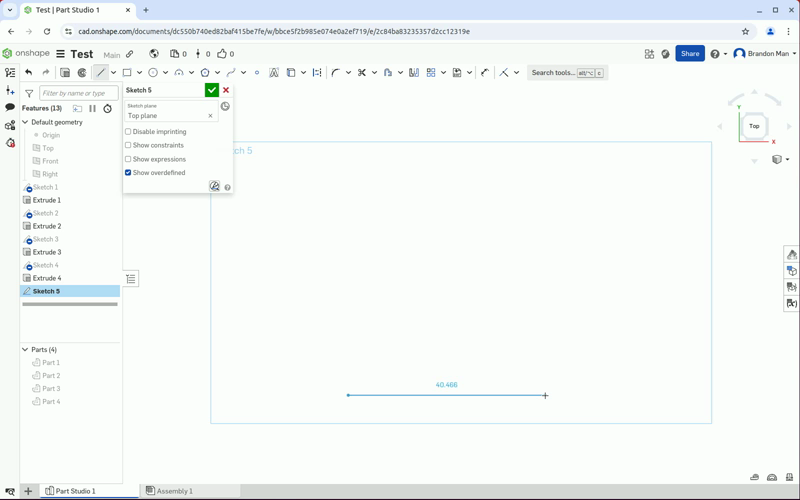
click(545, 395)
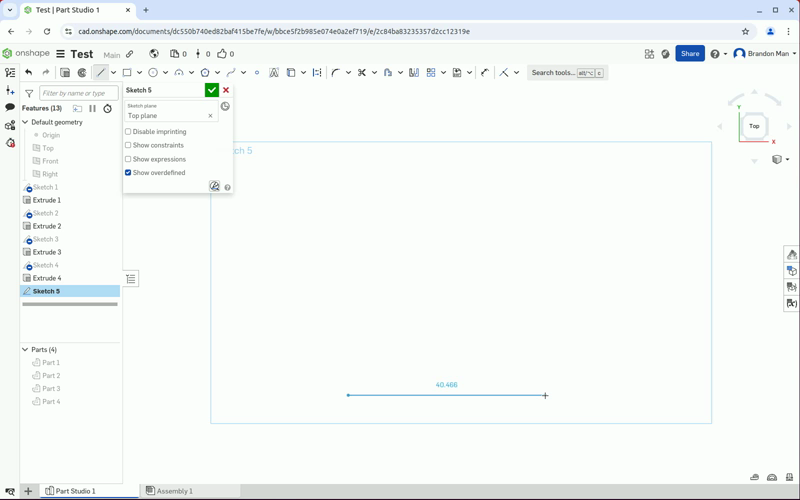
key_up(shift)
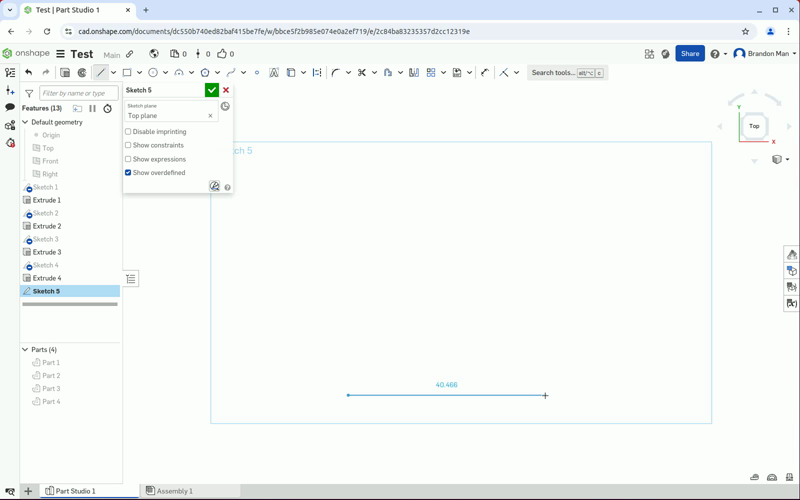
key_down(shift)
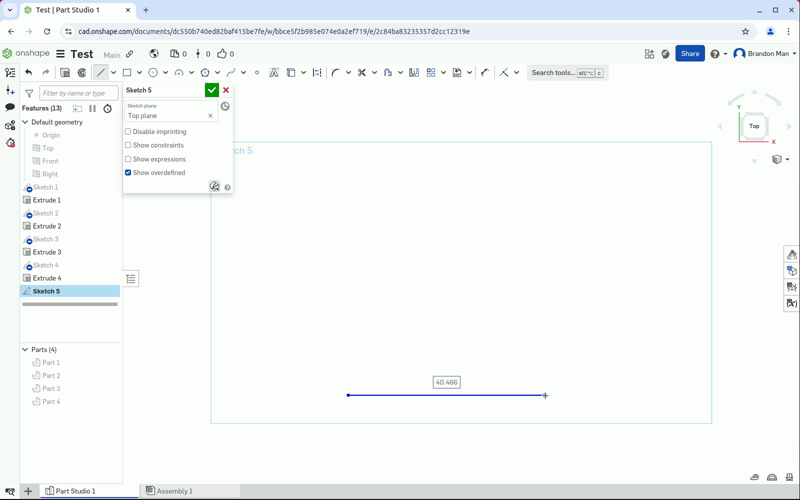
mouse_move(575, 395)
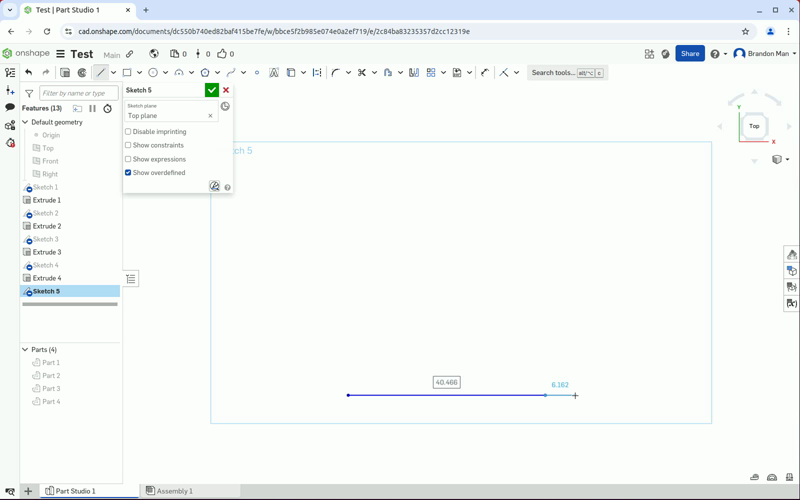
mouse_move(545, 376)
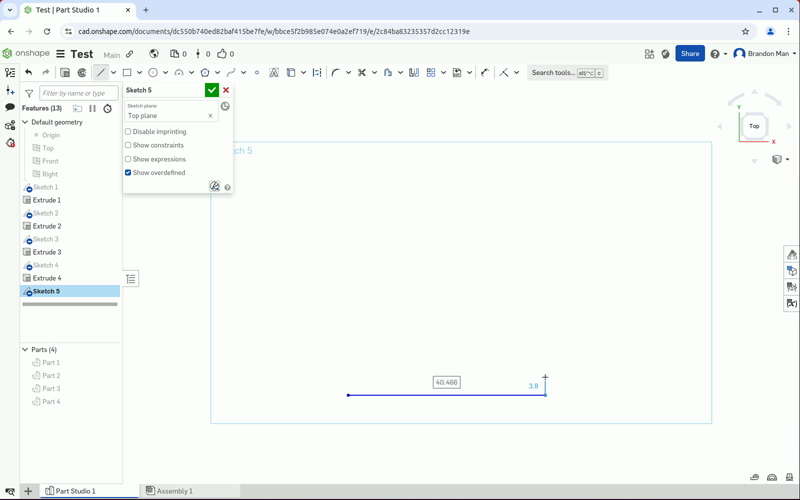
click(545, 376)
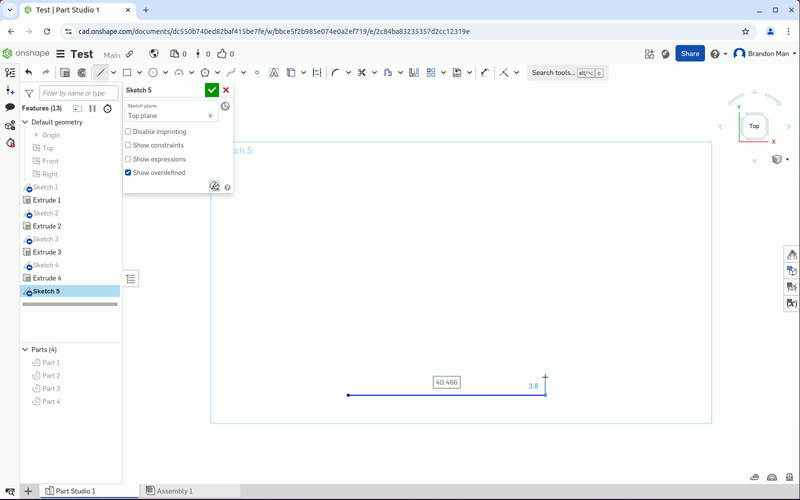
key_up(shift)
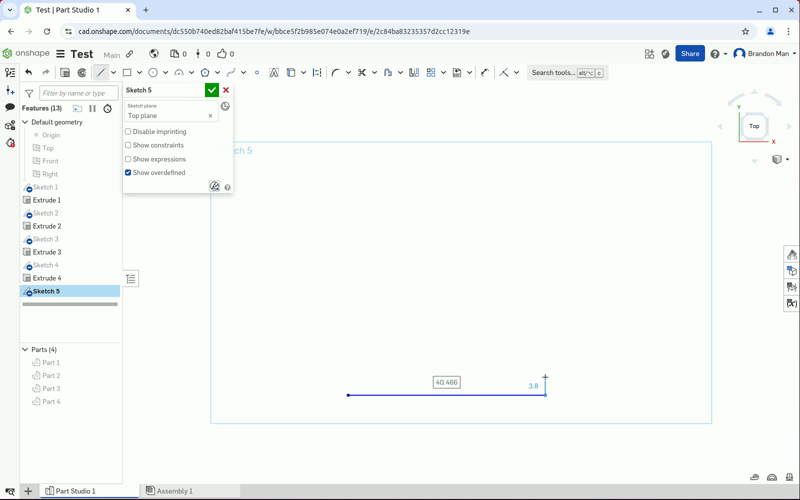
key(esc)
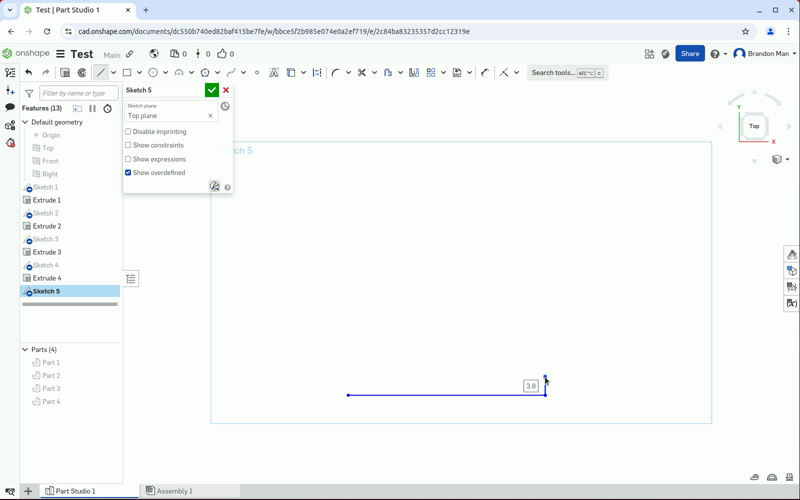
key(a)
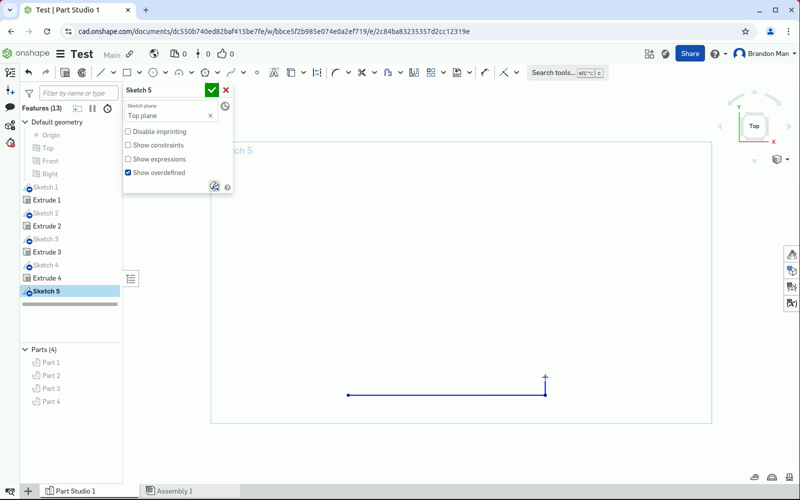
mouse_move(545, 376)
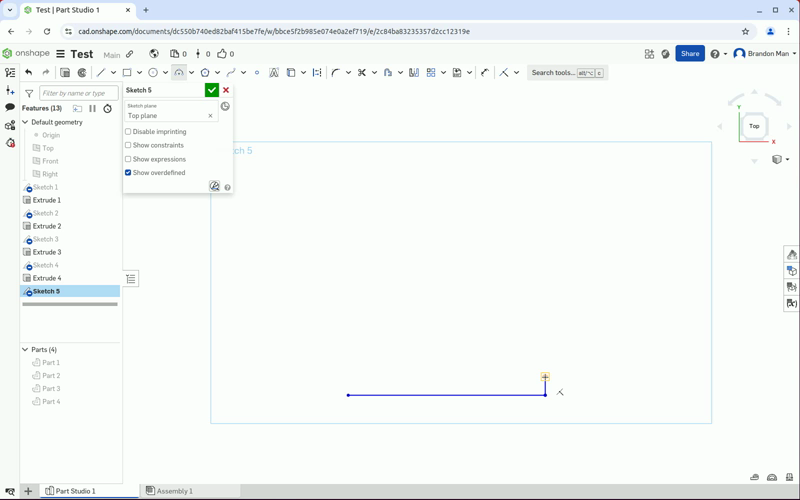
click(545, 376)
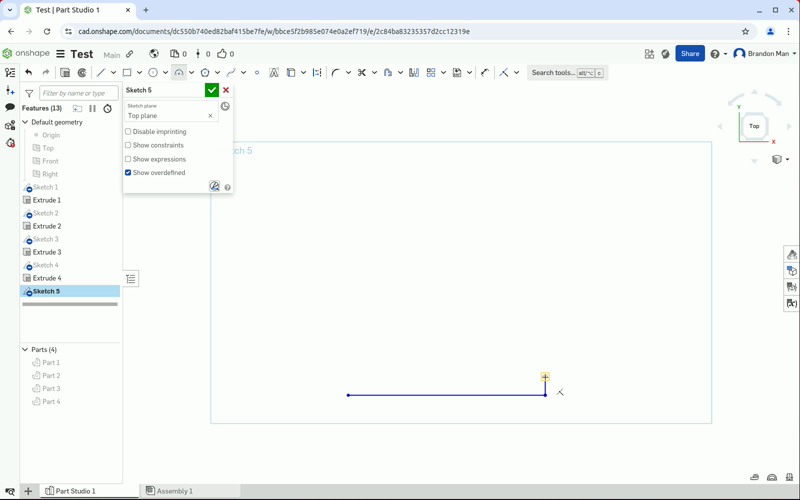
key_down(shift)
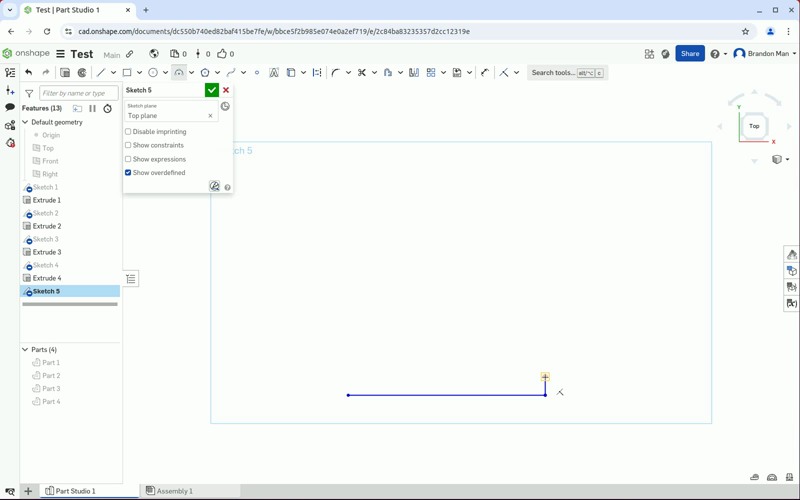
mouse_move(537, 368)
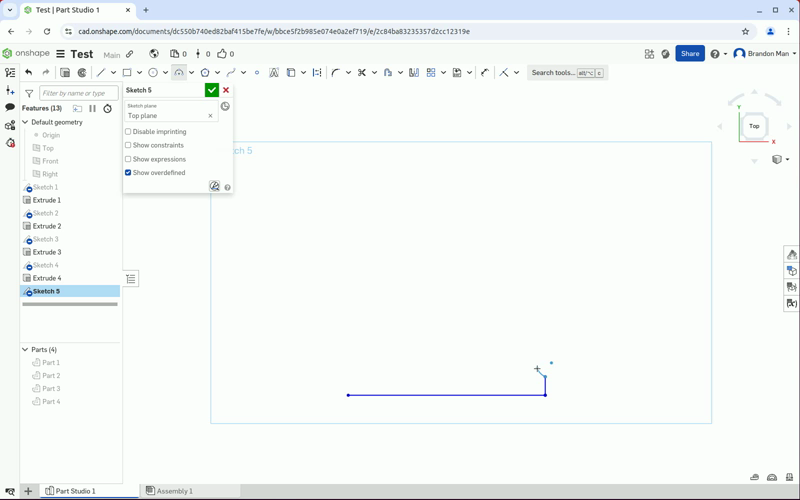
click(537, 368)
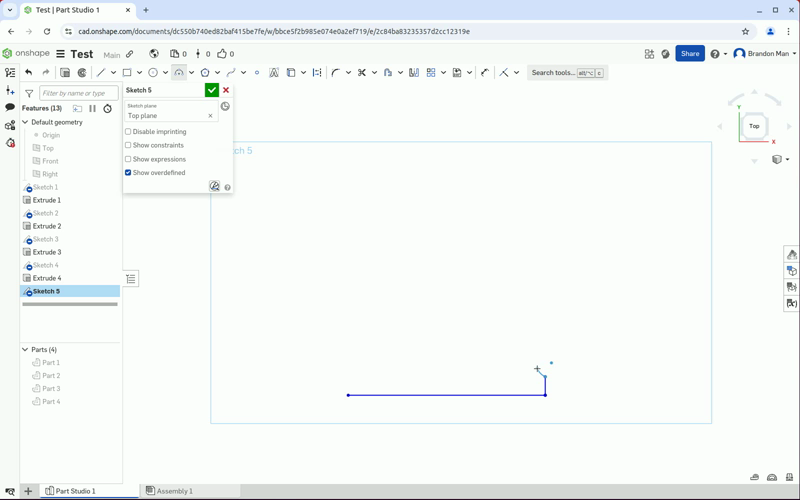
mouse_move(539, 374)
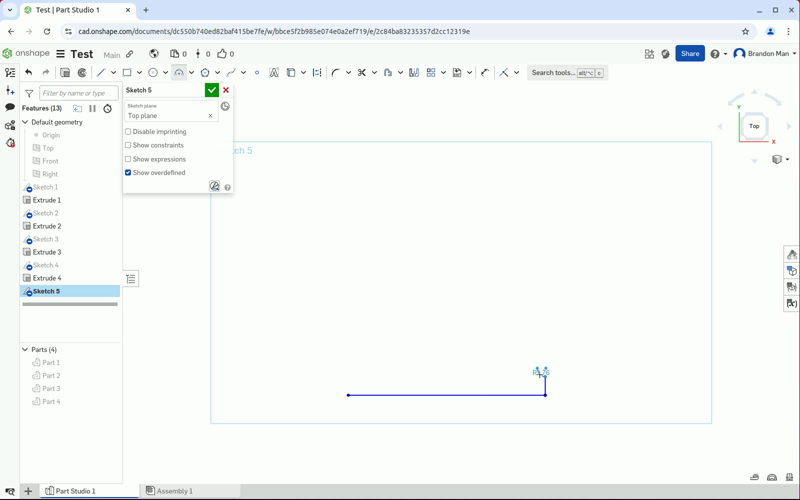
click(539, 374)
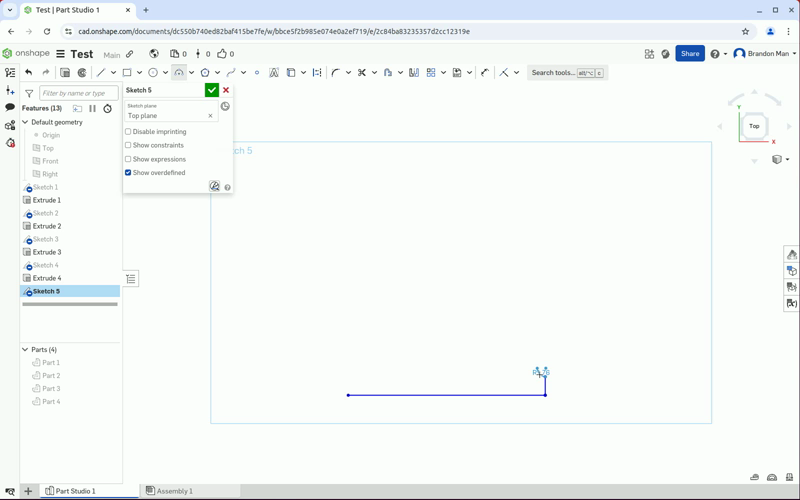
key_up(shift)
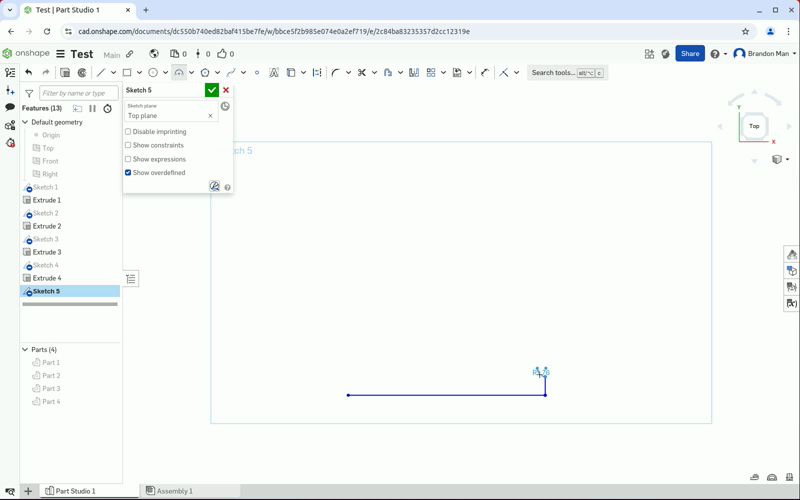
key(esc)
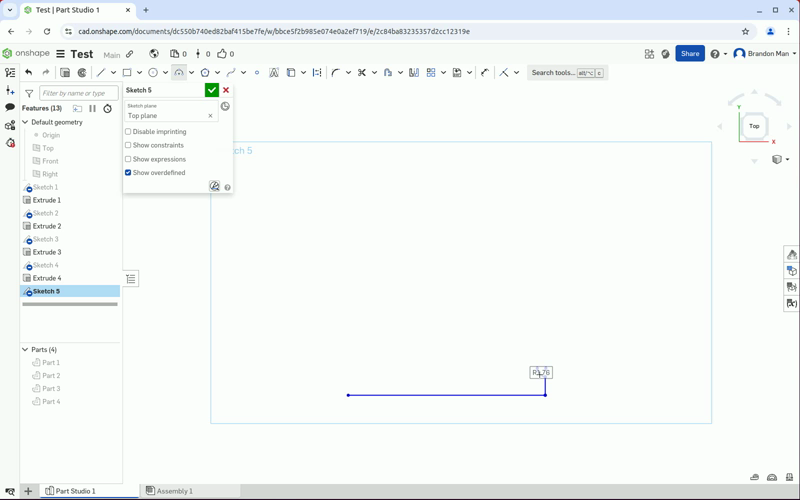
key(l)
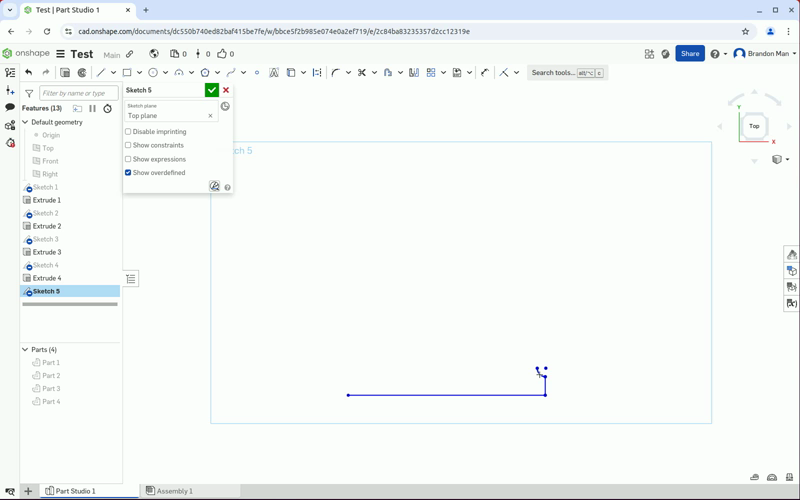
mouse_move(537, 368)
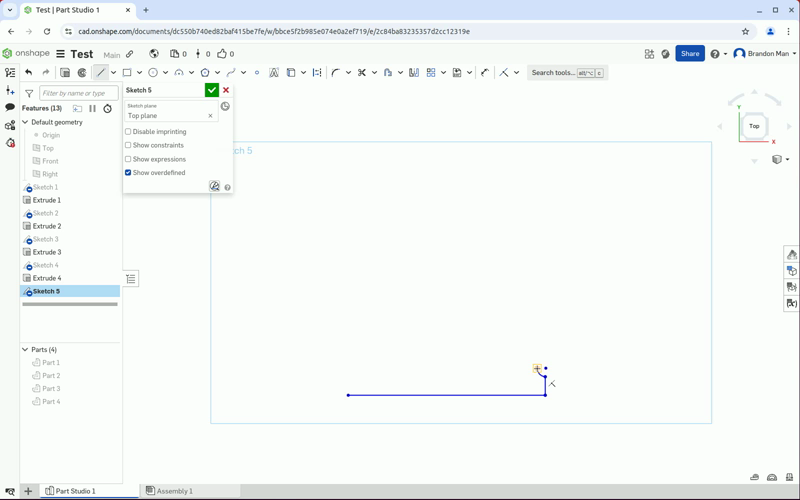
click(537, 368)
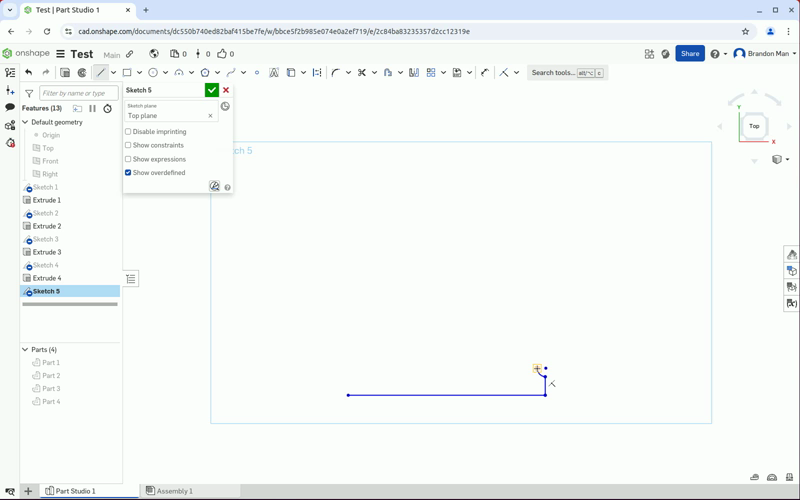
key_down(shift)
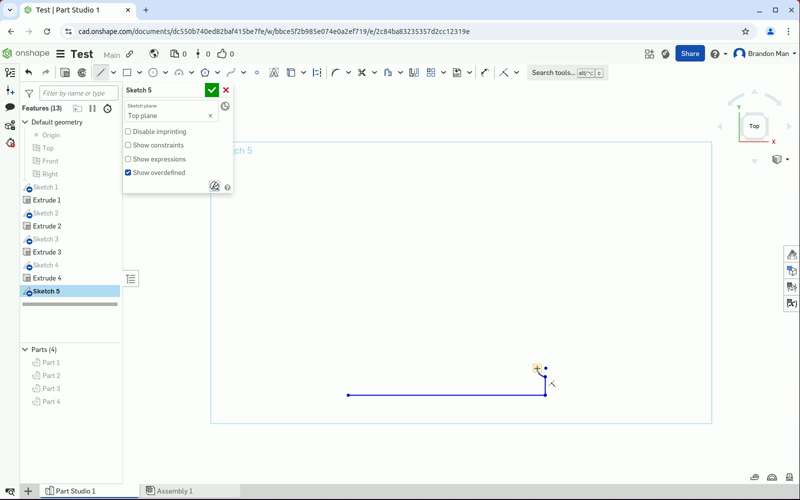
mouse_move(383, 368)
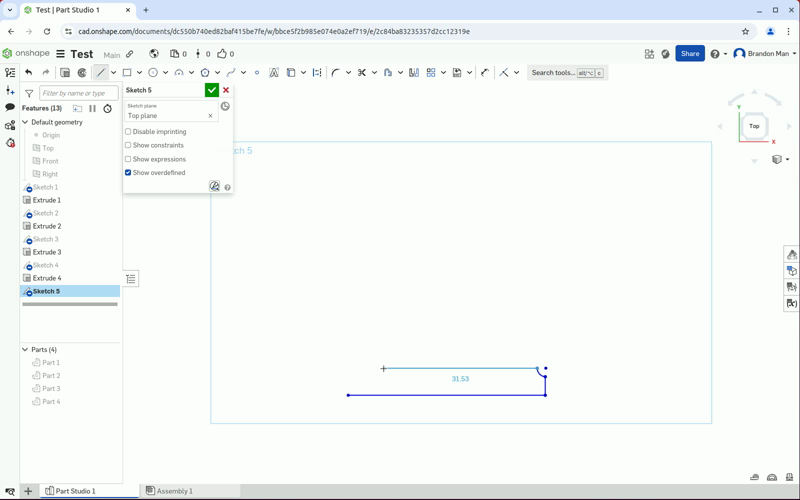
click(383, 368)
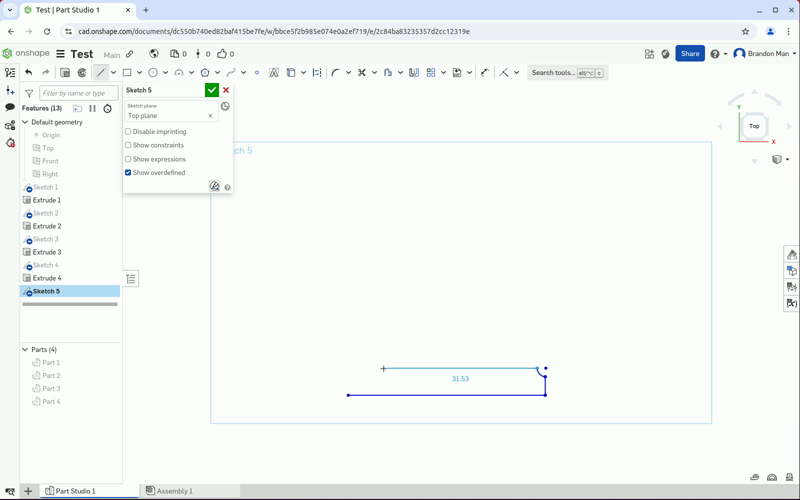
key_up(shift)
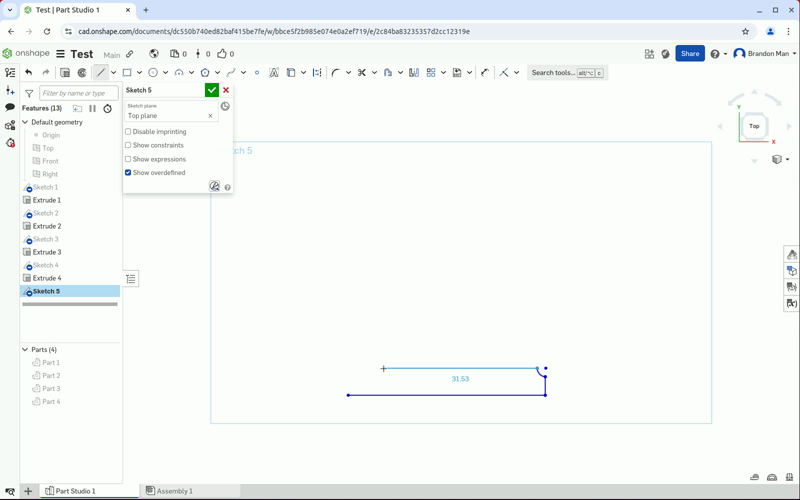
key(esc)
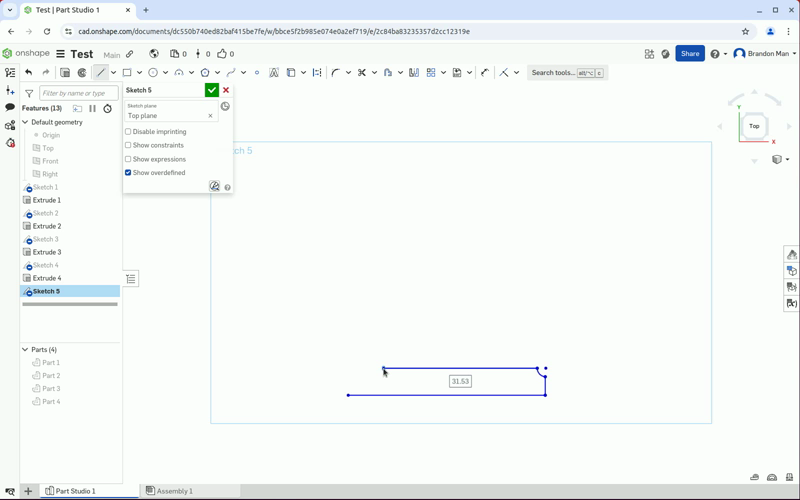
key(a)
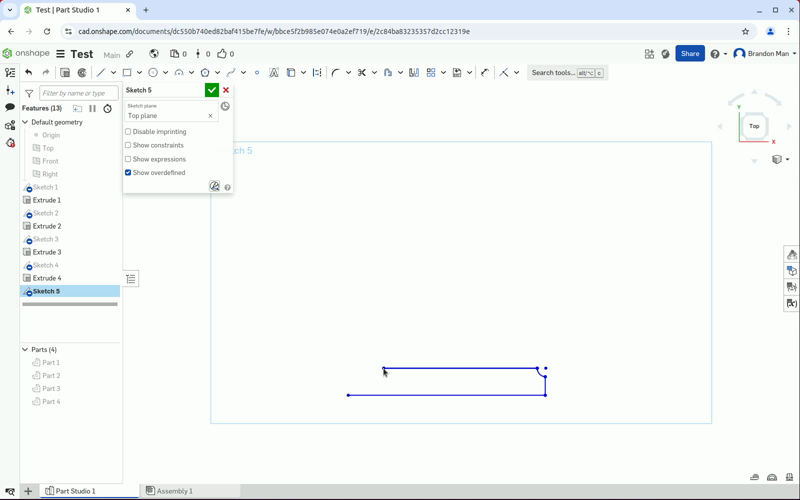
mouse_move(383, 368)
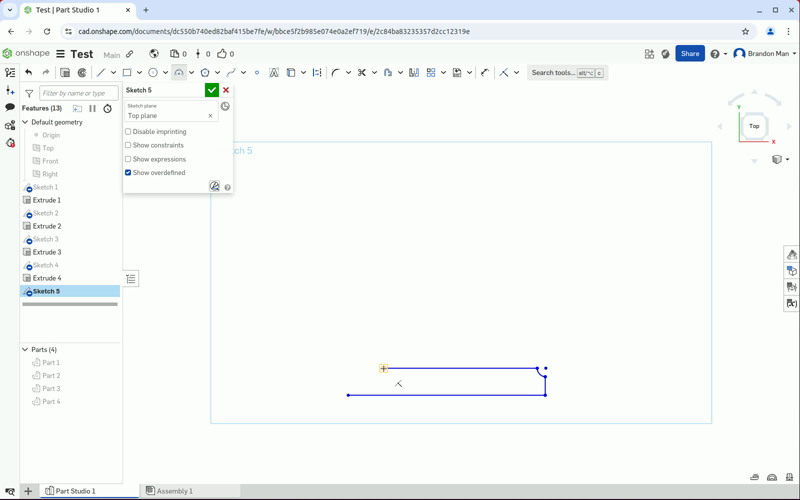
click(383, 368)
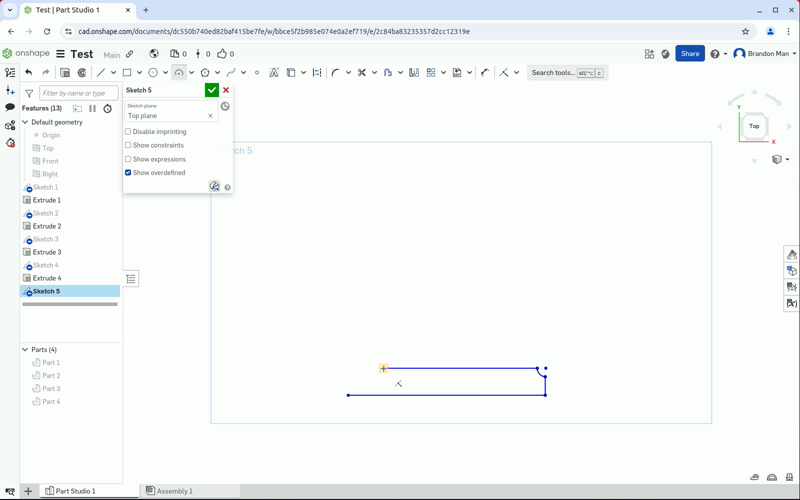
key_down(shift)
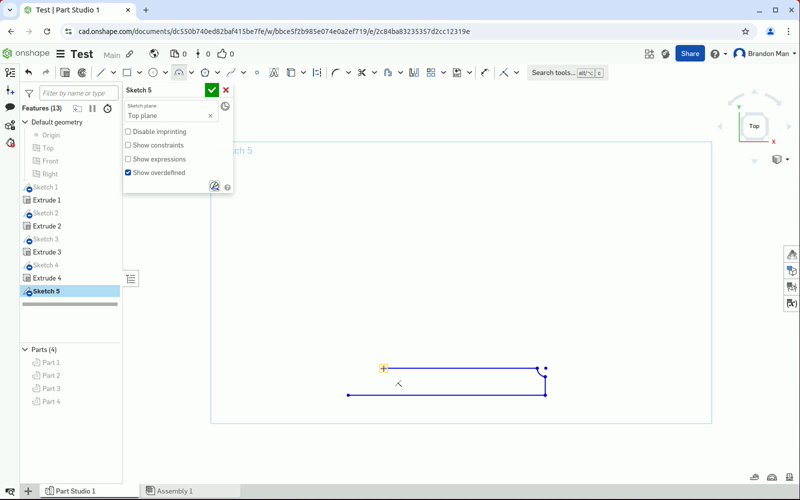
mouse_move(366, 368)
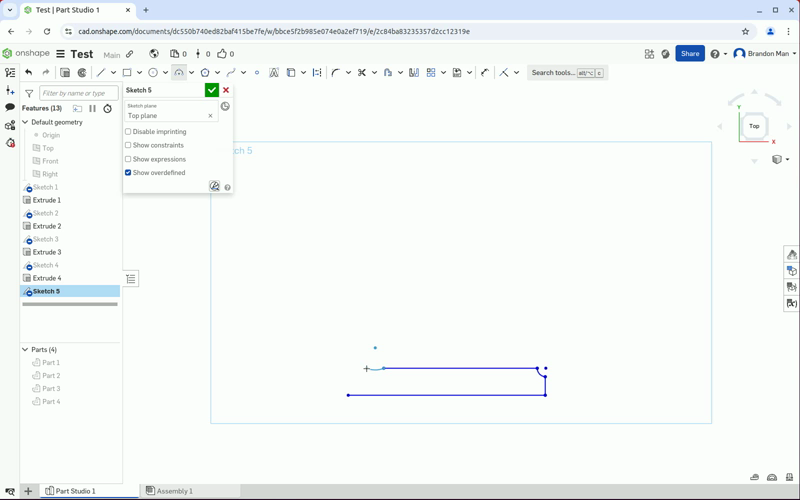
click(366, 368)
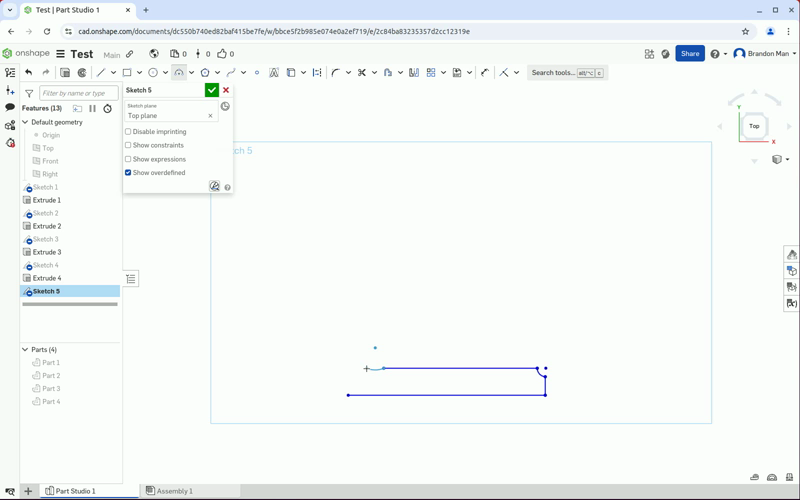
mouse_move(375, 376)
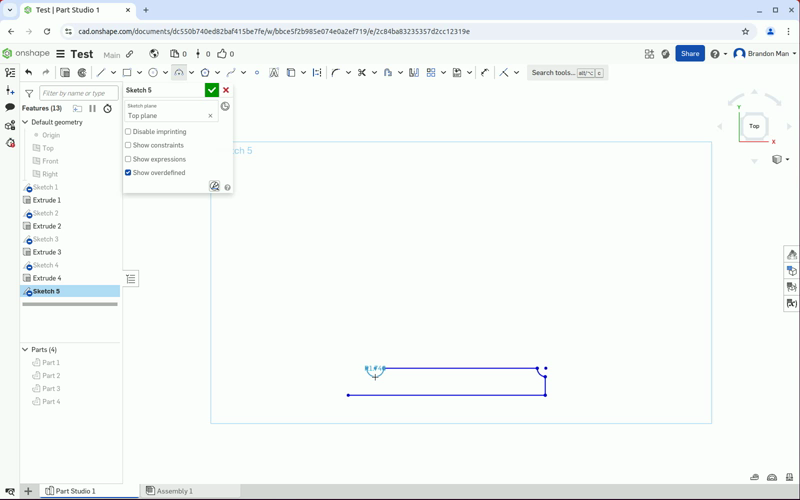
click(375, 376)
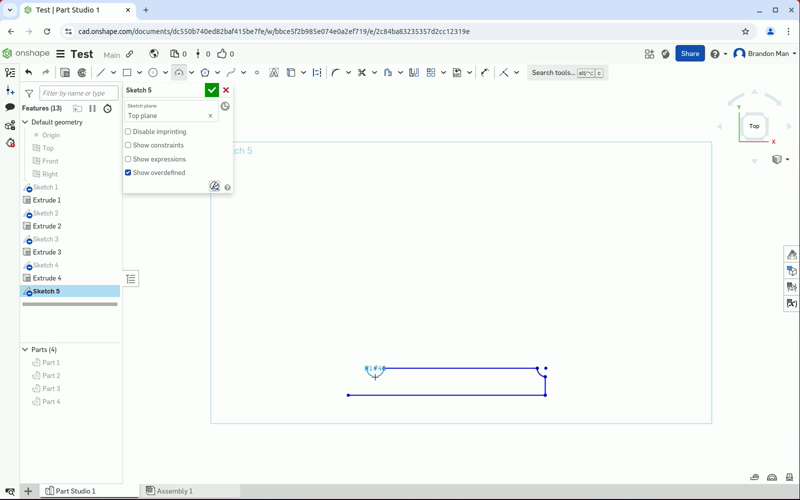
key_up(shift)
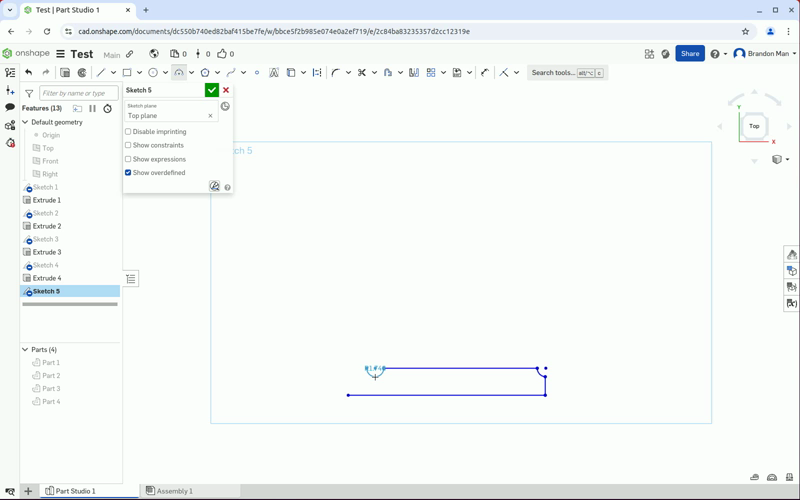
key(esc)
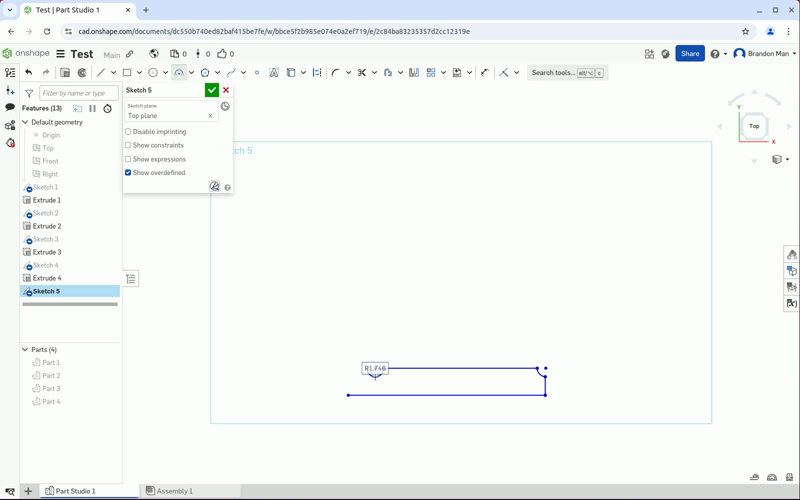
key(l)
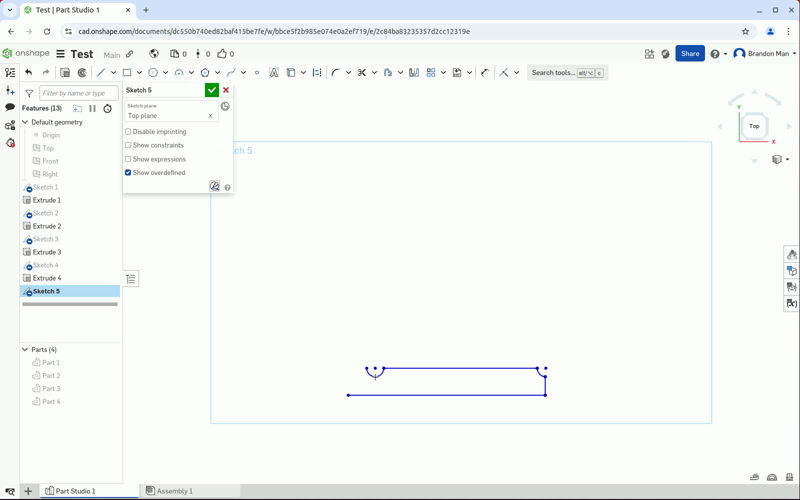
mouse_move(366, 368)
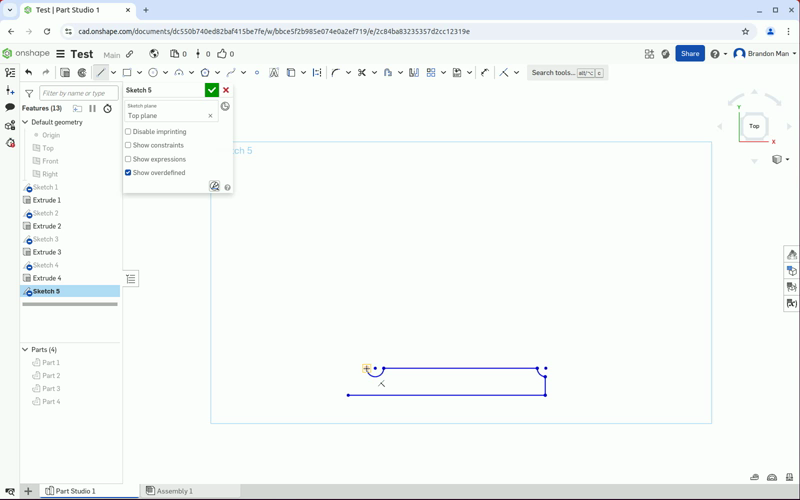
click(366, 368)
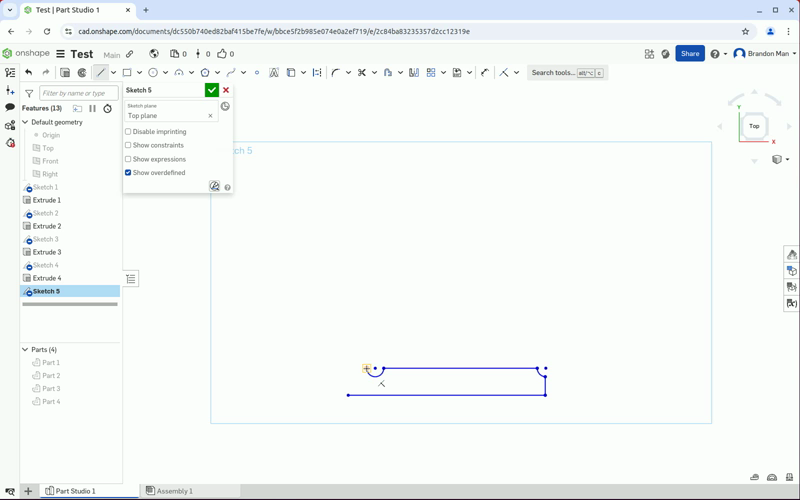
key_down(shift)
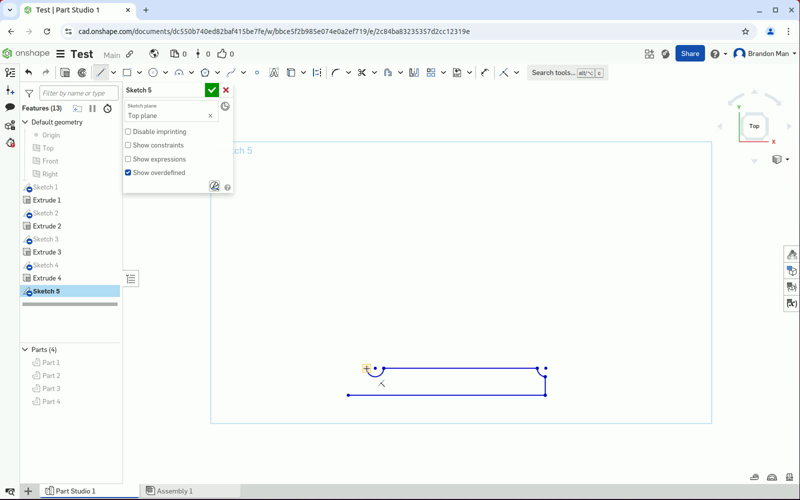
mouse_move(396, 368)
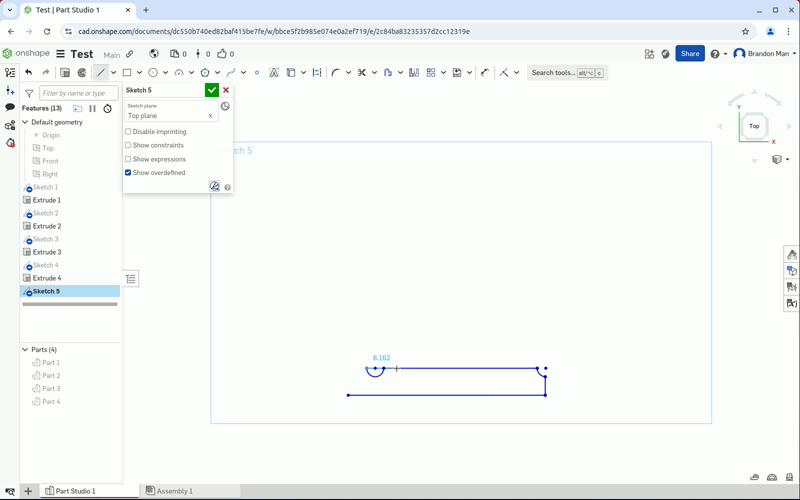
mouse_move(348, 368)
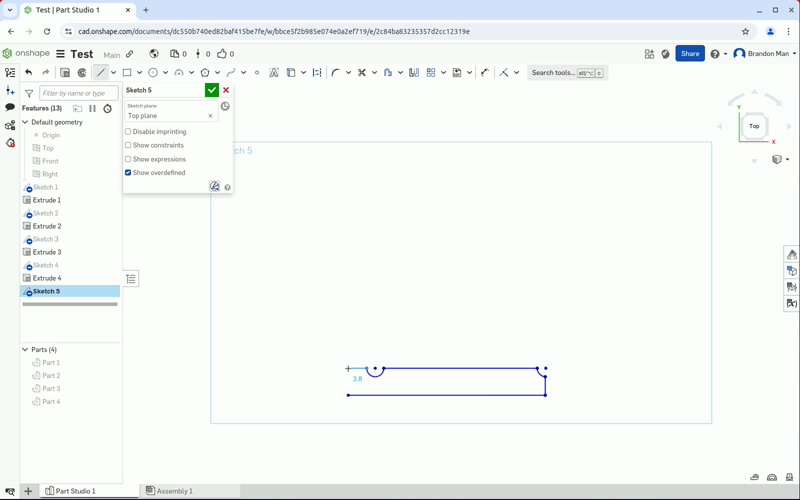
click(348, 368)
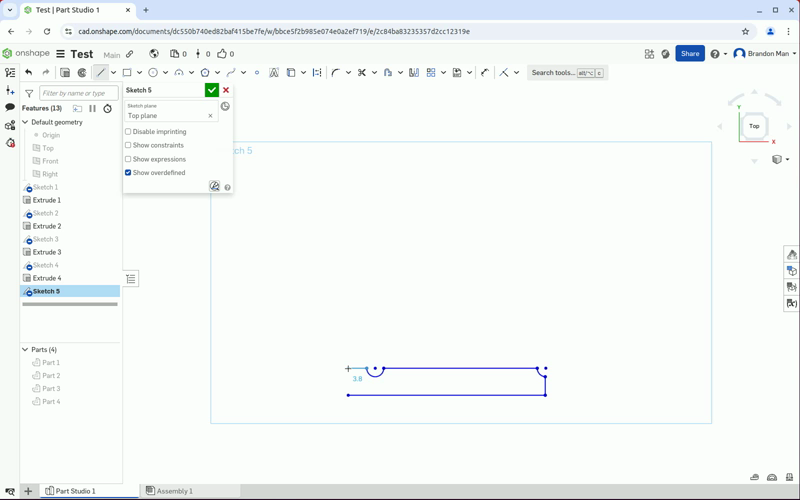
key_up(shift)
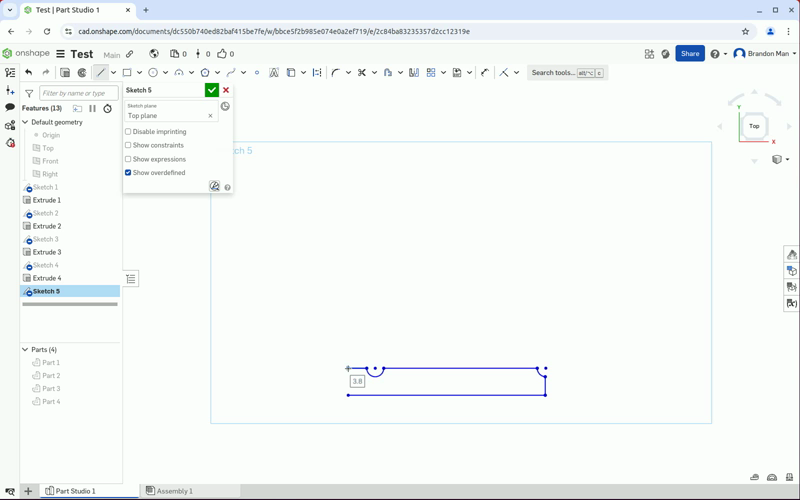
mouse_move(378, 368)
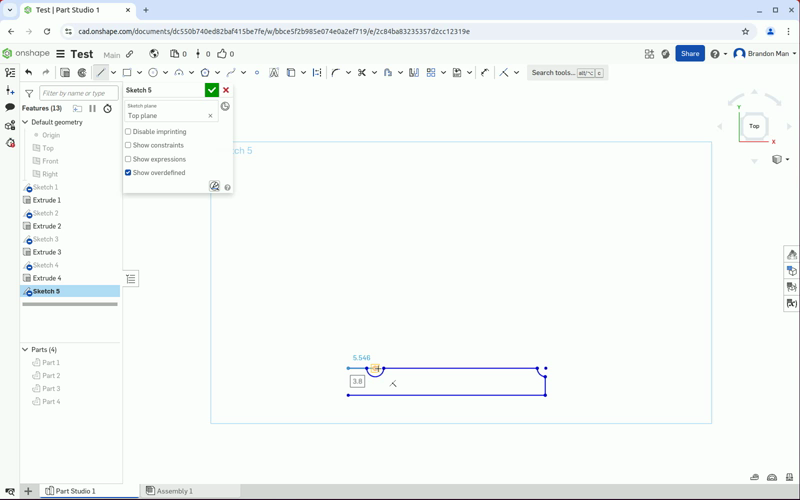
key_down(shift)
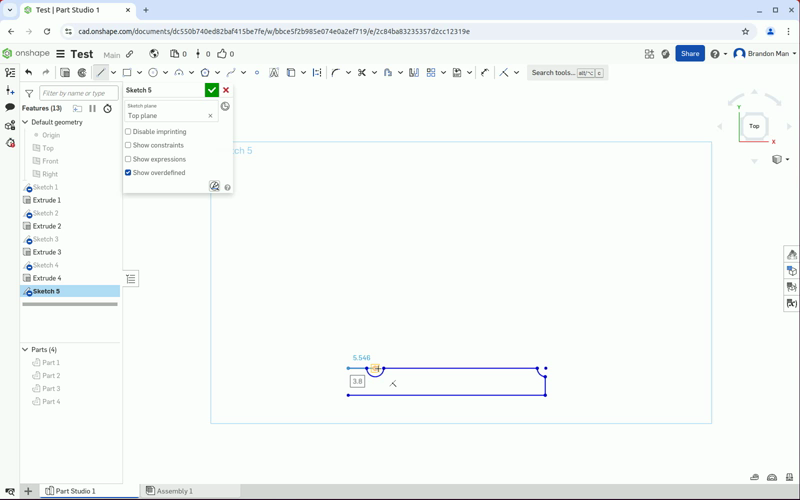
mouse_move(348, 395)
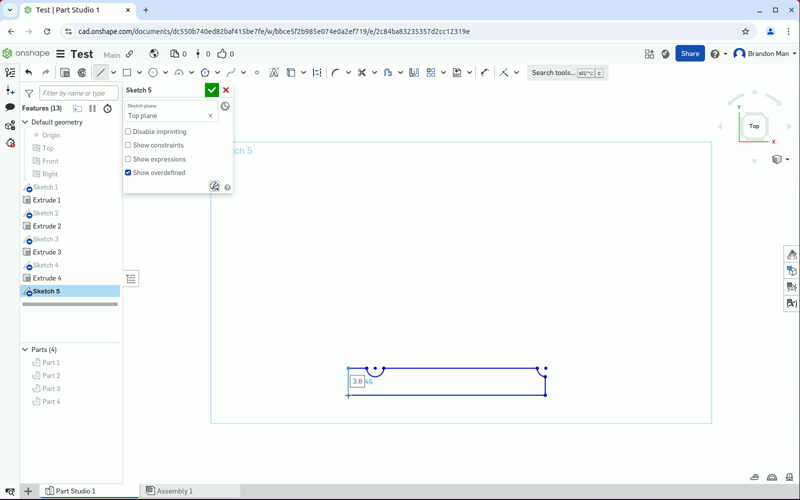
key_up(shift)
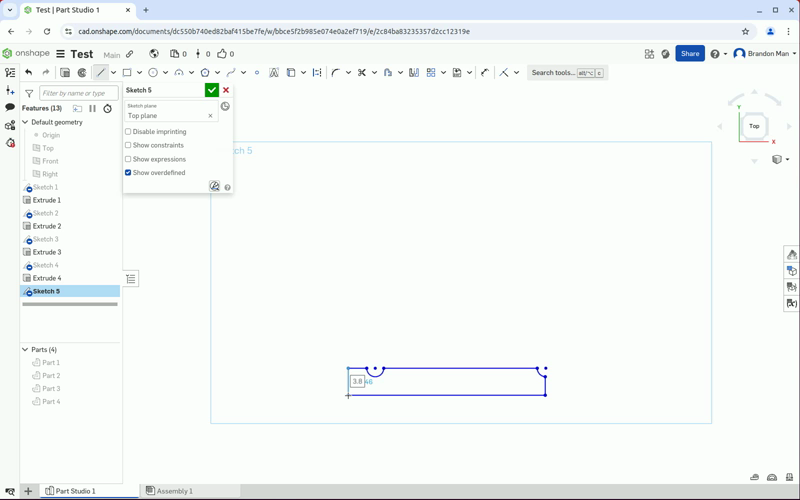
click(348, 395)
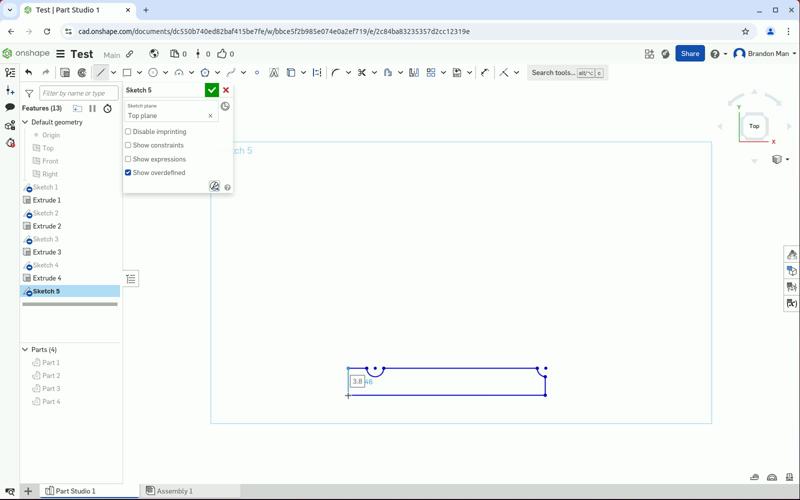
key(esc)
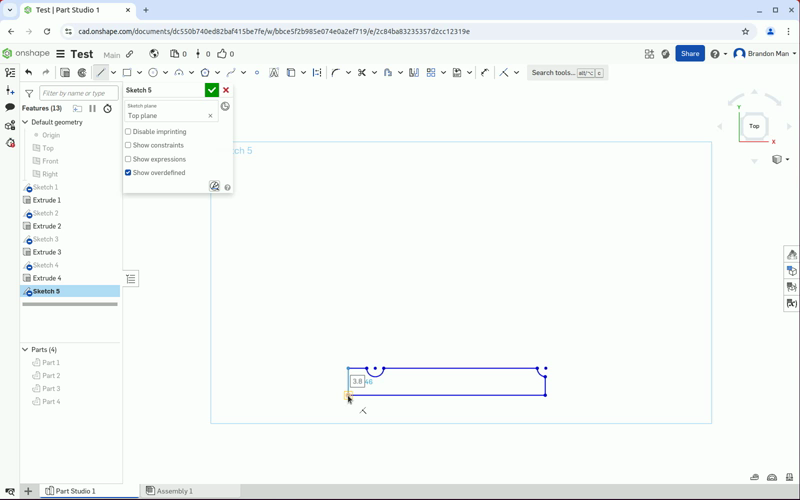
mouse_move(476, 381)
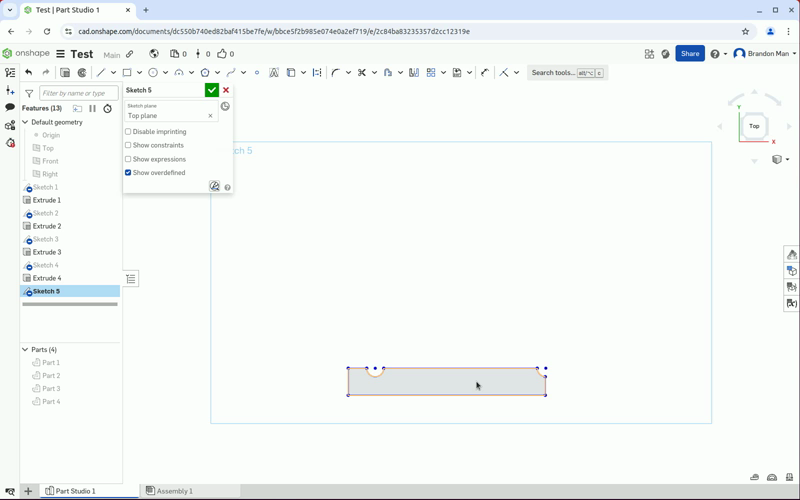
scroll(6)
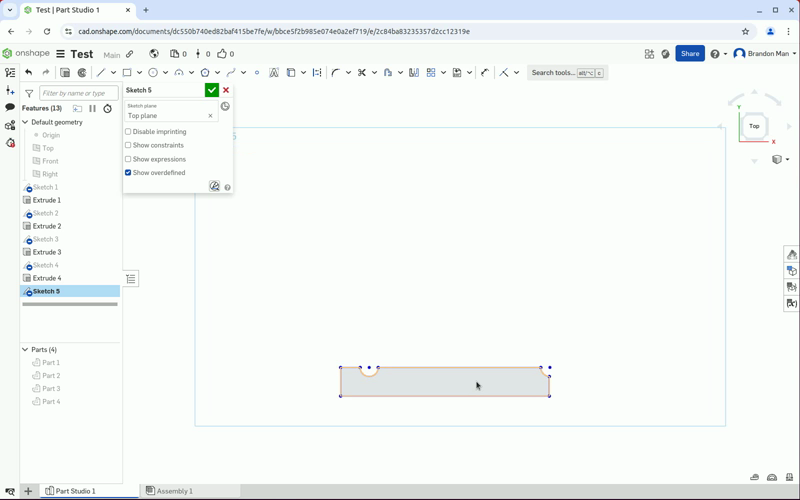
scroll(6)
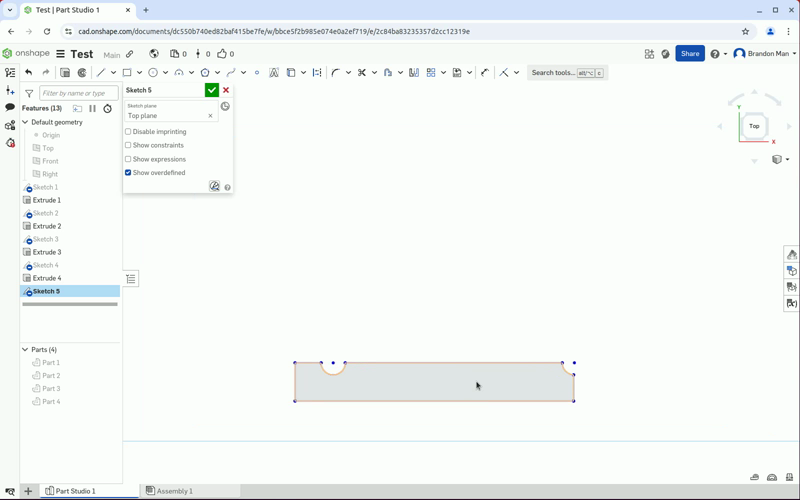
scroll(6)
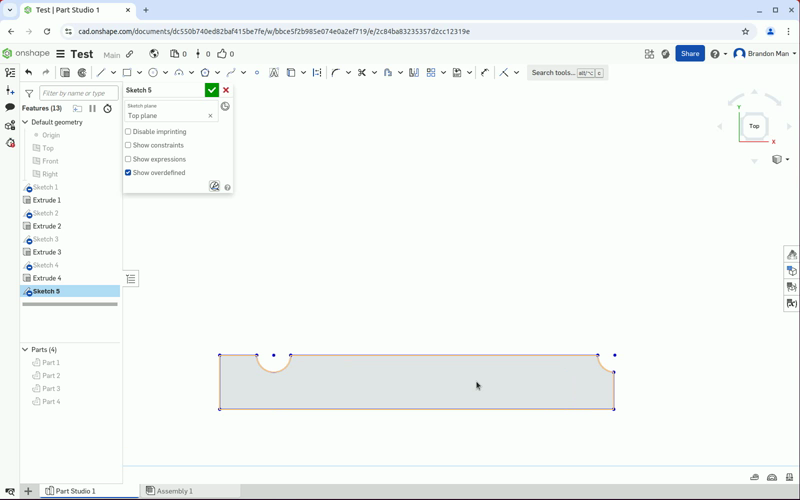
scroll(6)
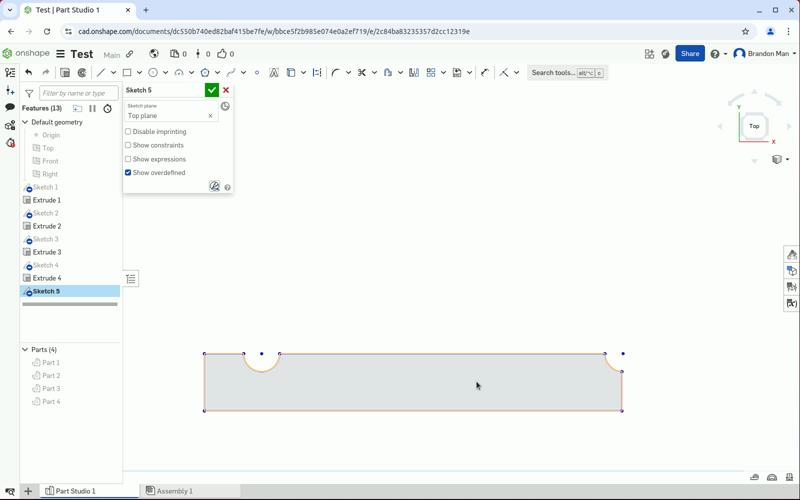
scroll(6)
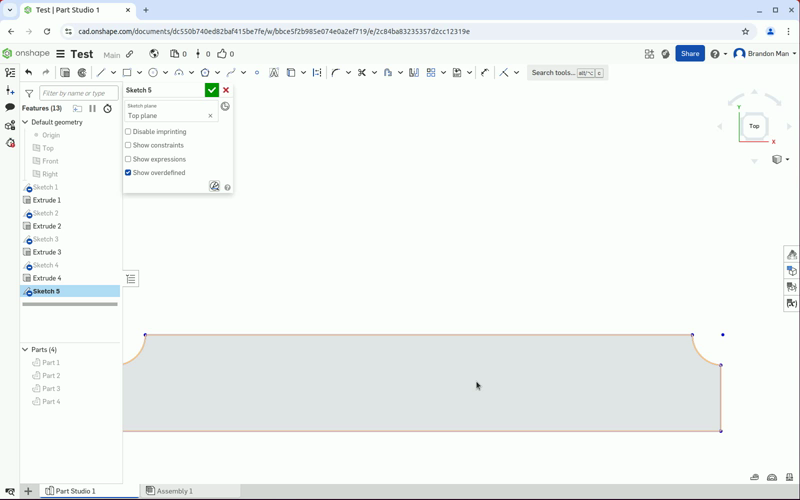
scroll(6)
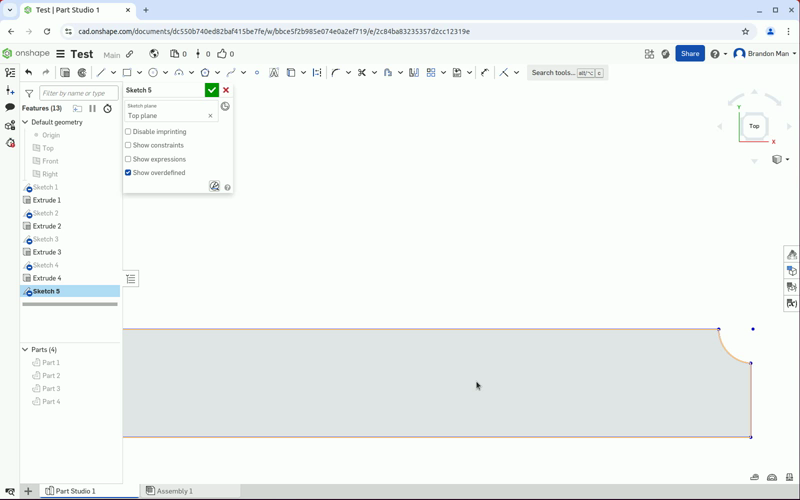
scroll(6)
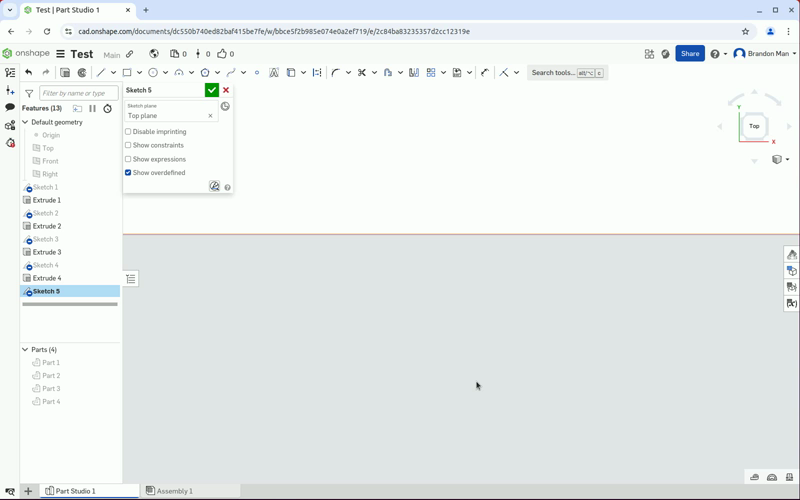
click(476, 381)
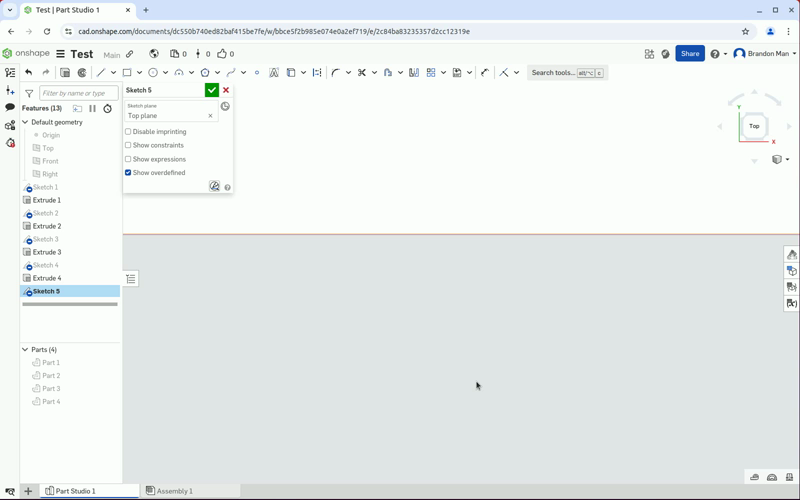
scroll(-6)
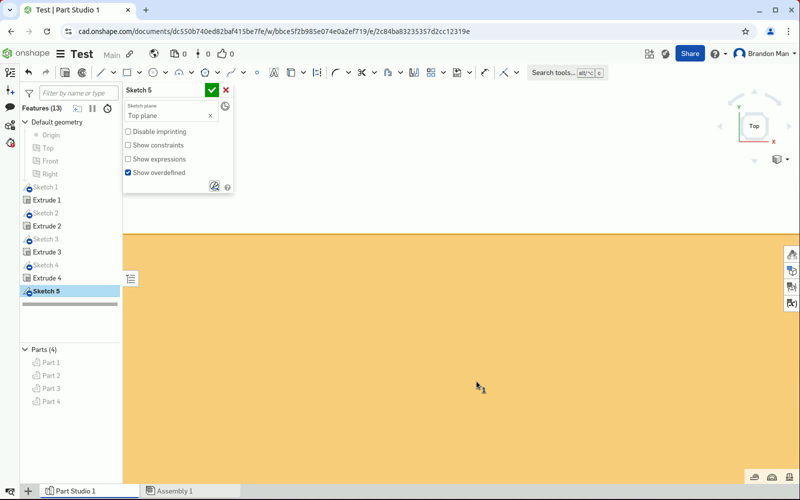
scroll(-6)
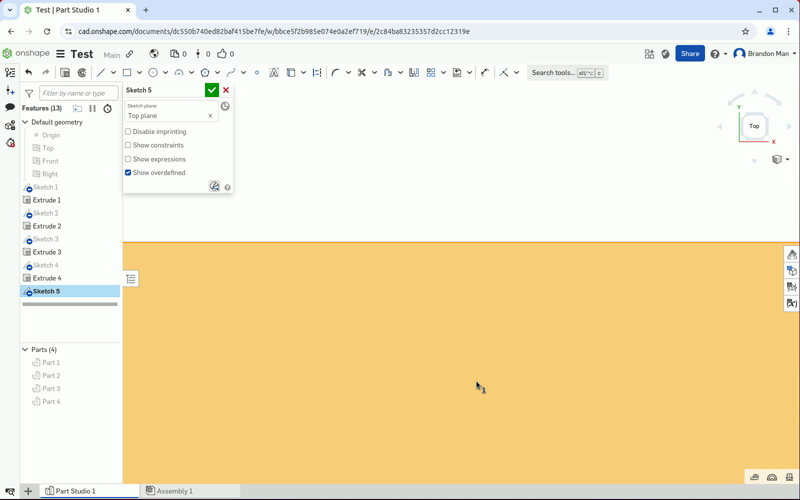
scroll(-6)
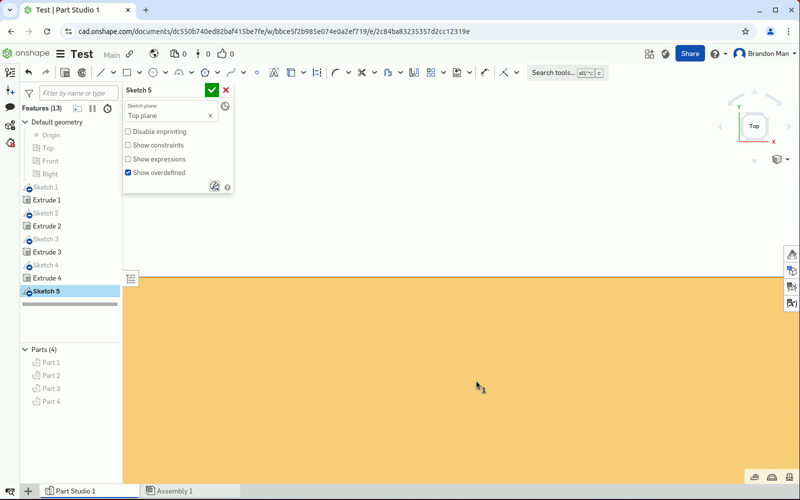
scroll(-6)
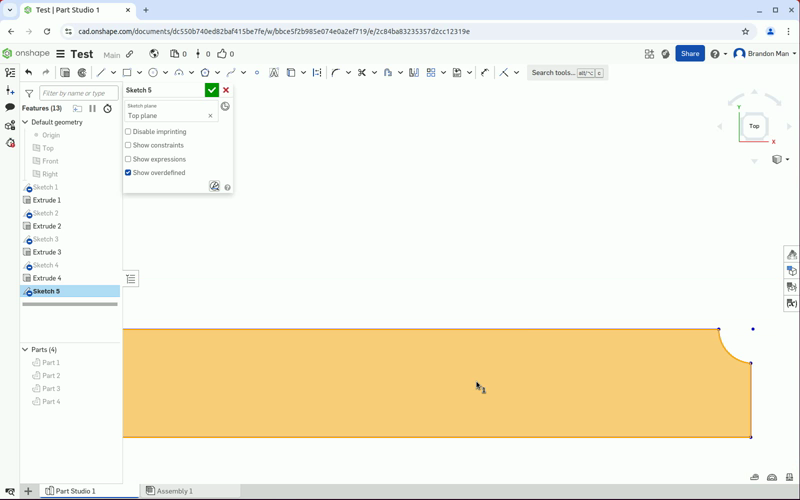
scroll(-6)
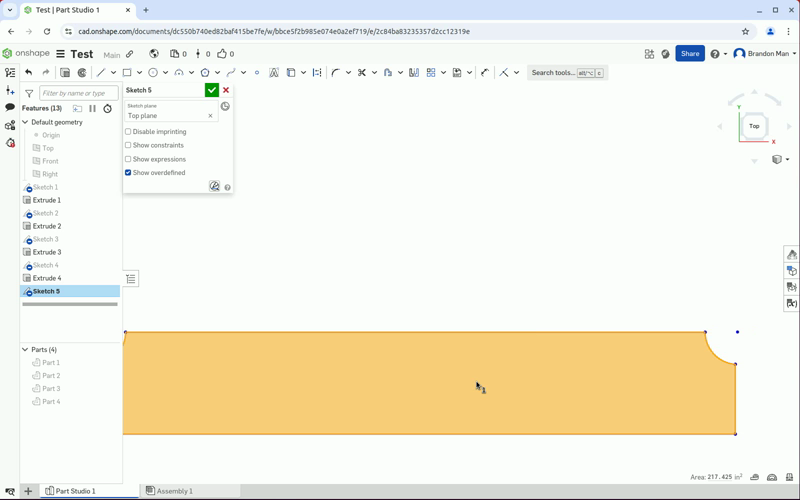
scroll(-6)
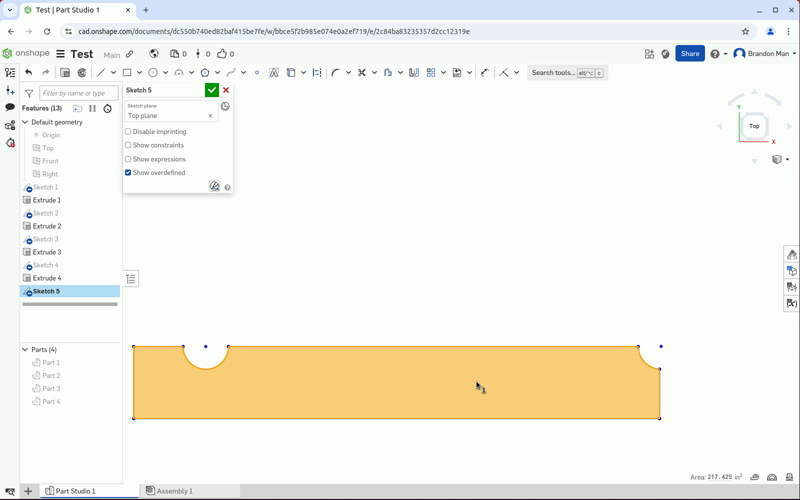
scroll(-6)
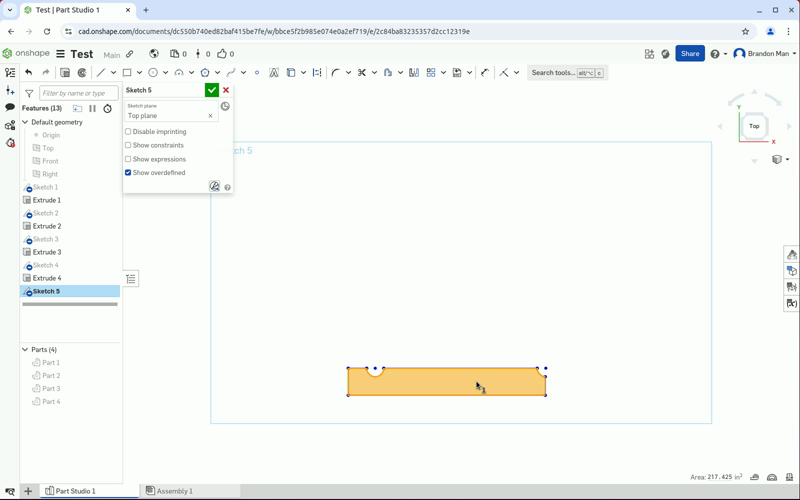
mouse_move(73, 352)
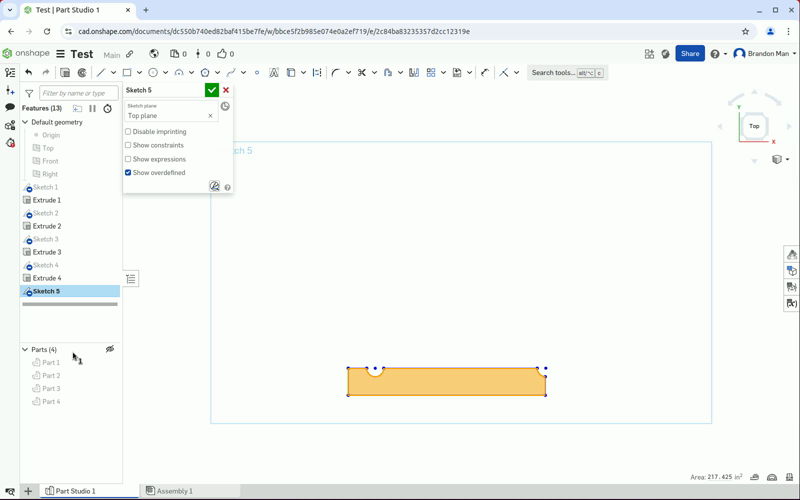
key(shift+y)
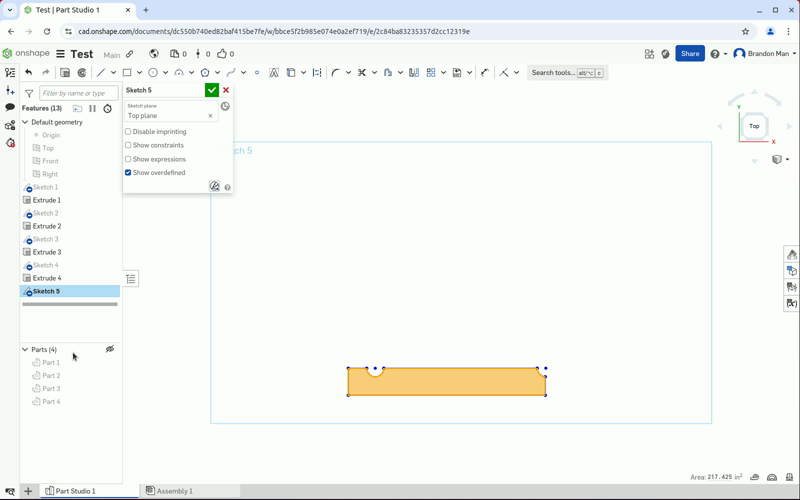
key(shift+e)
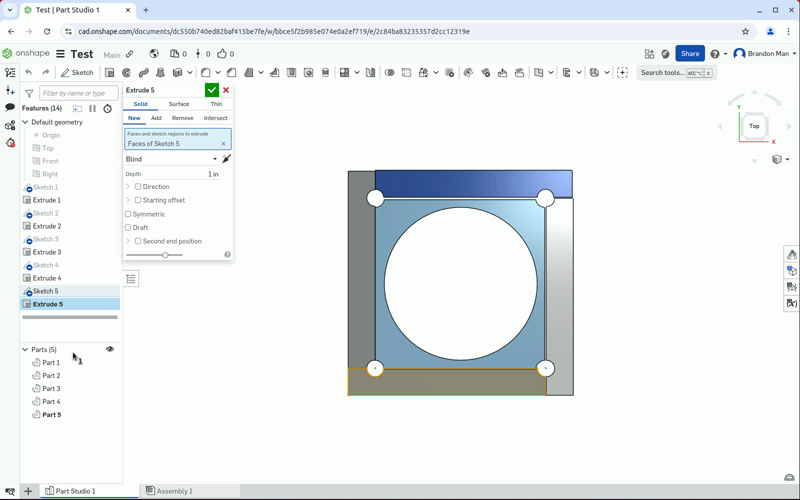
mouse_move(143, 106)
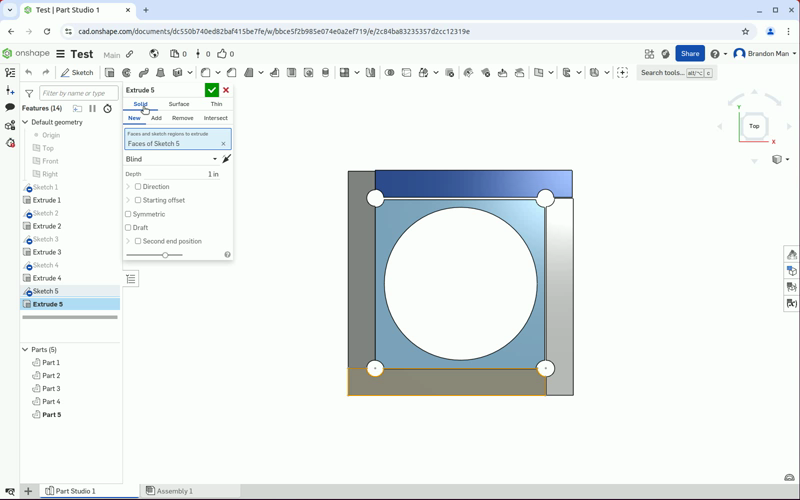
click(143, 106)
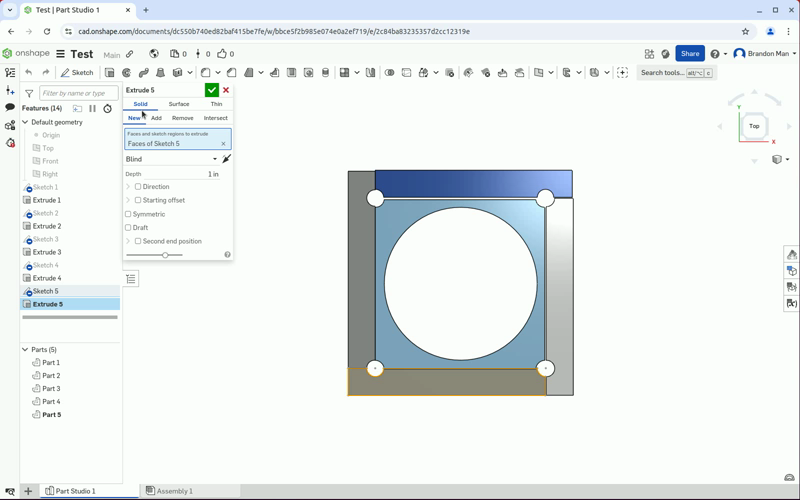
mouse_move(137, 120)
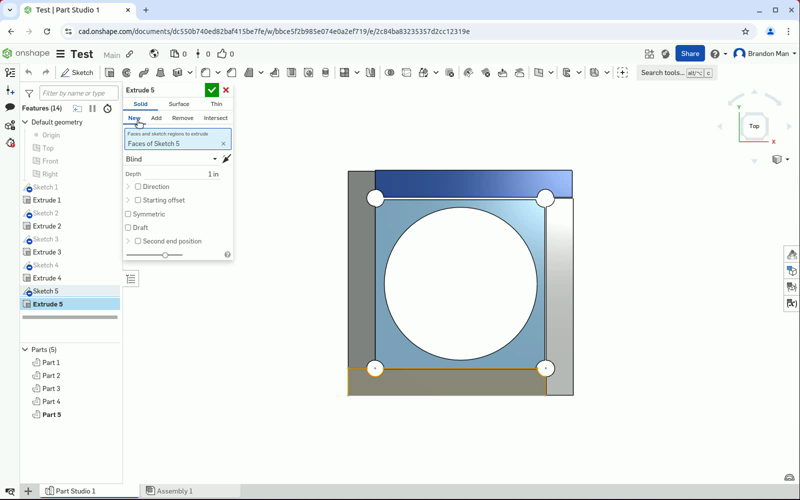
click(137, 120)
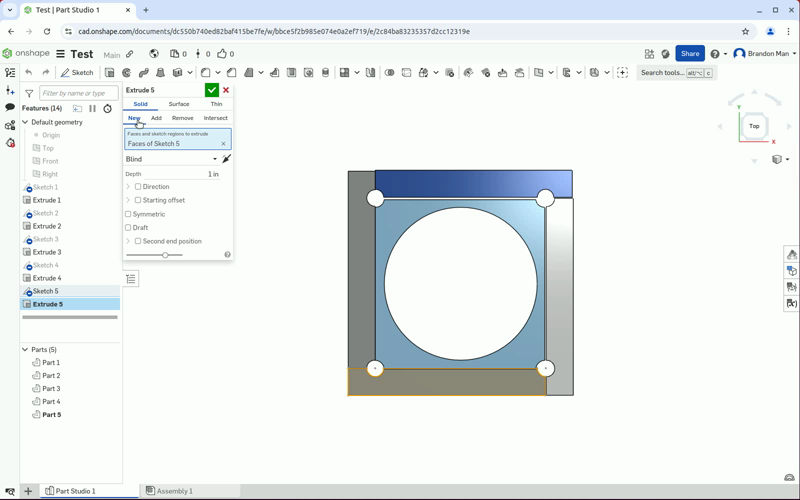
key(tab, 4)
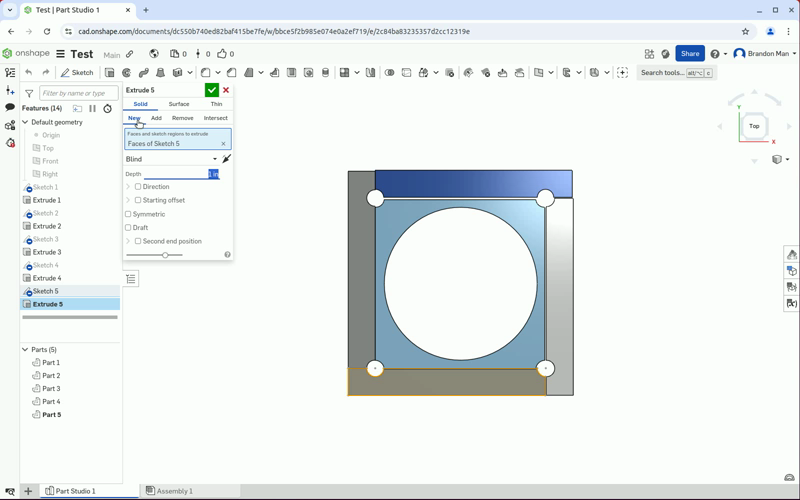
text(1.926)
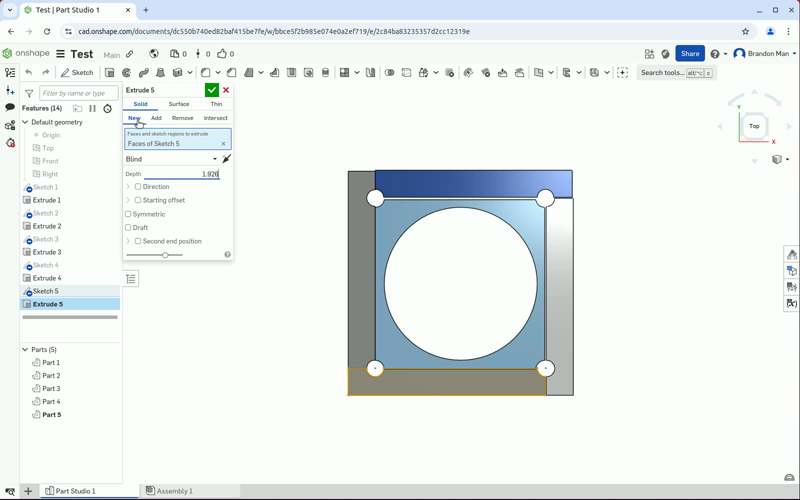
key(enter)
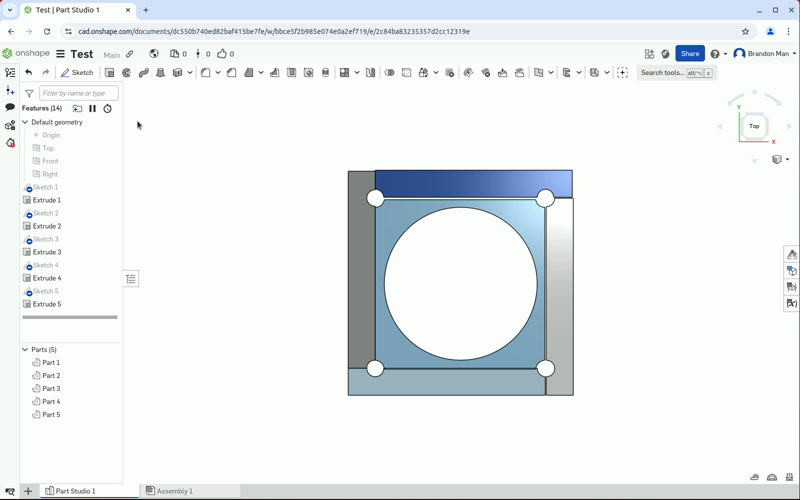
key(shift+h)
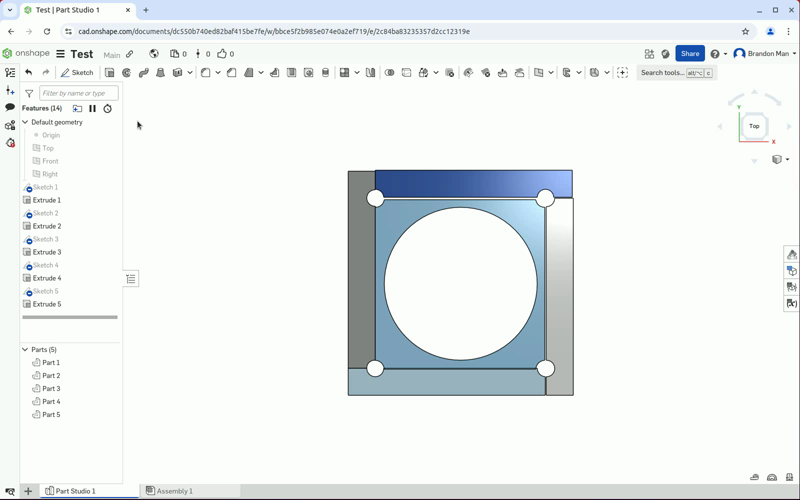
key(shift+h)
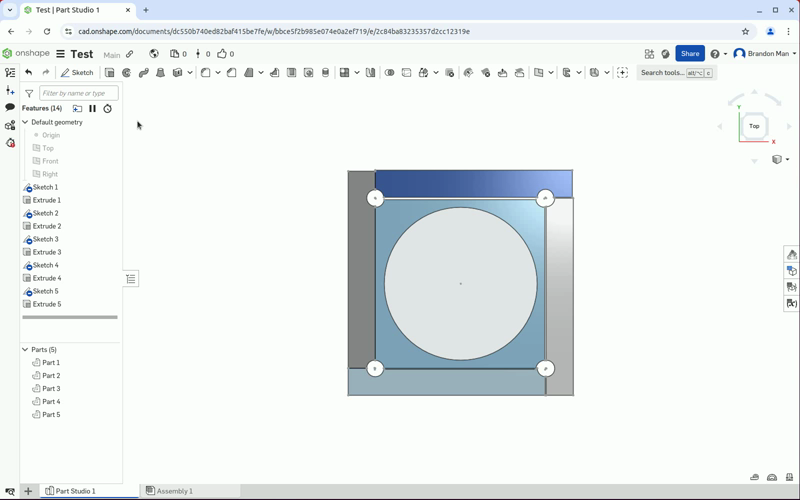
key(shift+7)
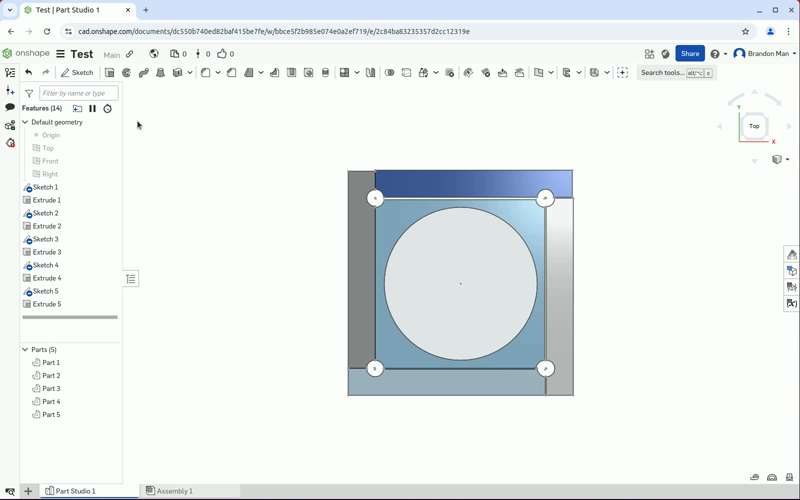
key(up, 3)
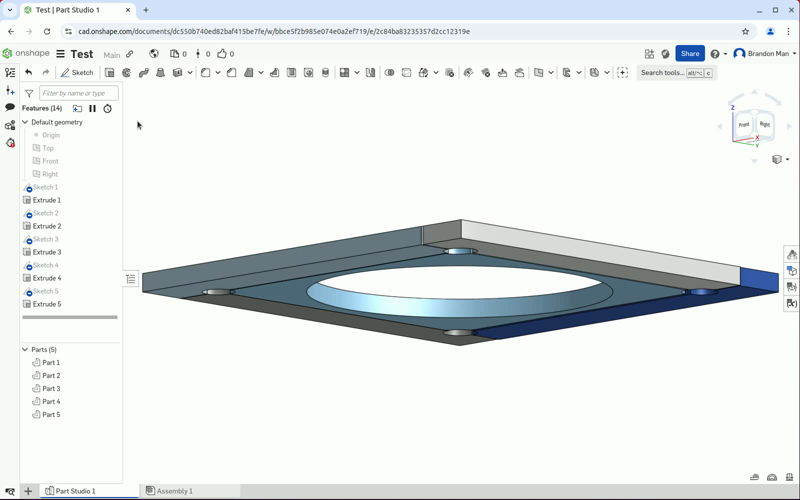
key(left, 3)
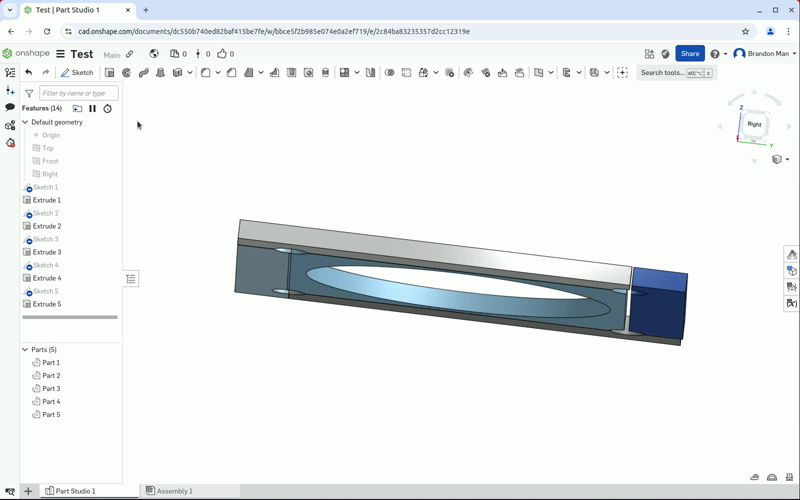
key(right, 3)
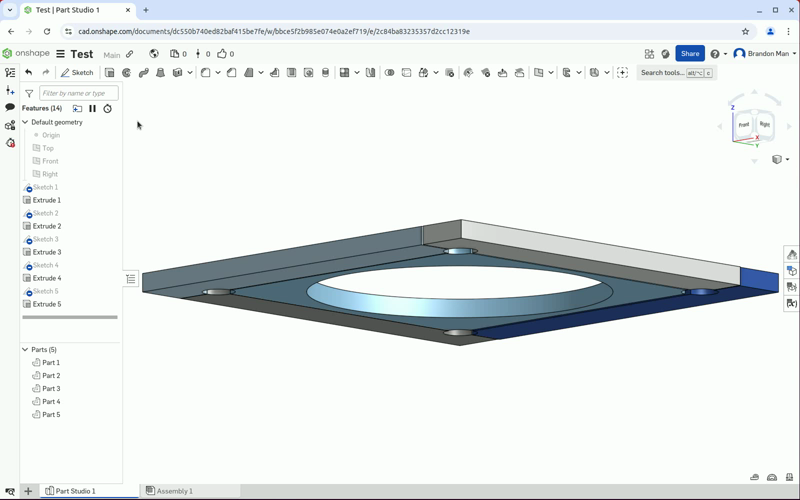
key(down, 3)
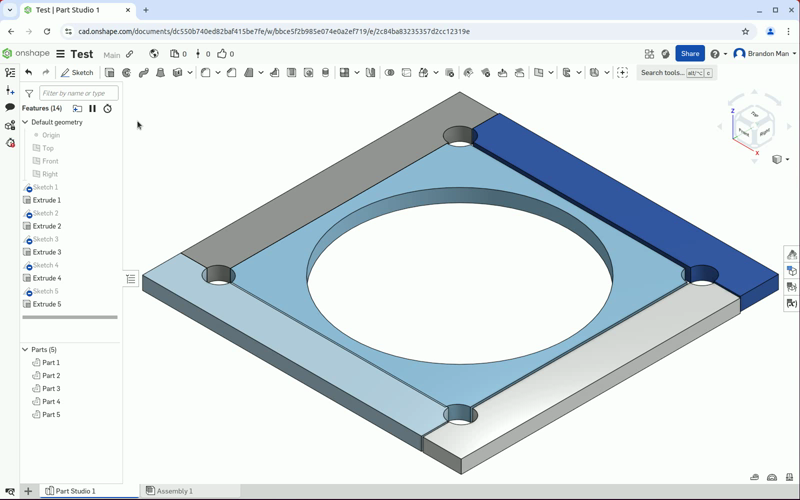
mouse_move(73, 189)
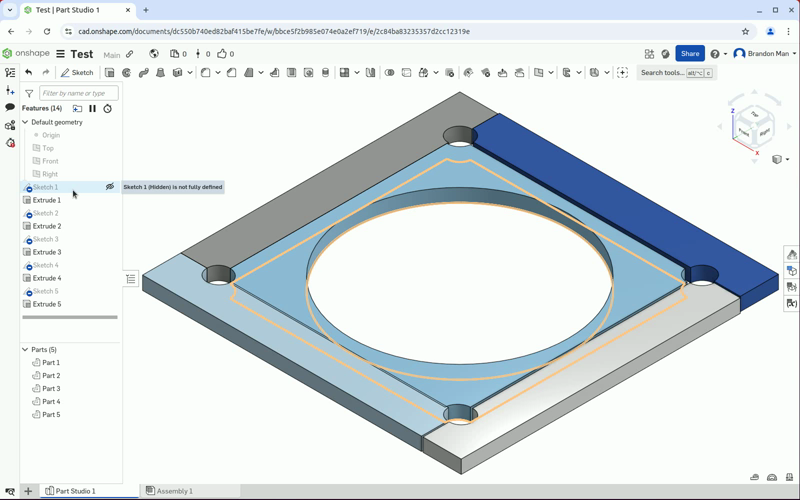
click(73, 189)